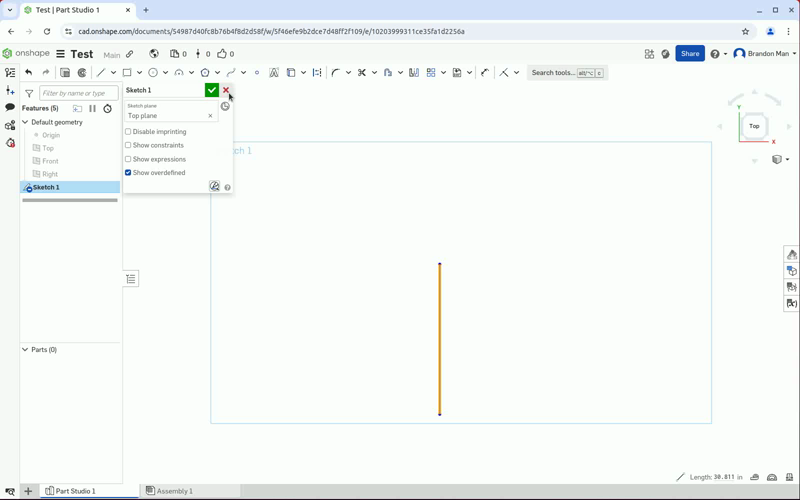
key(shift+h)
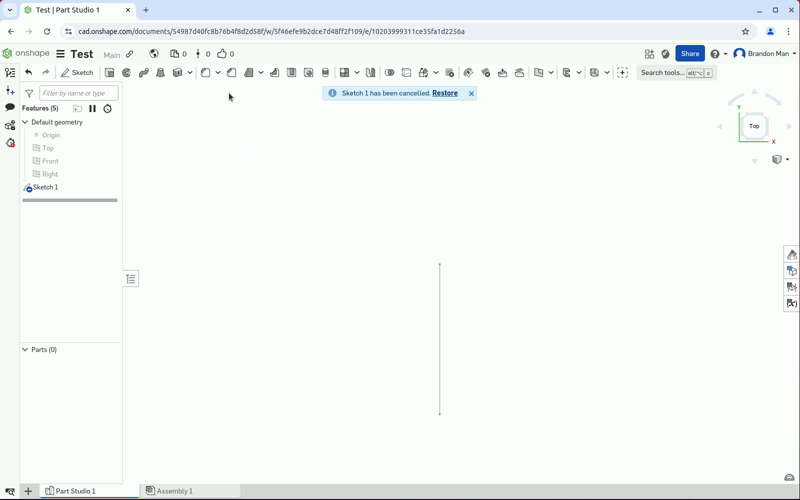
key(shift+s)
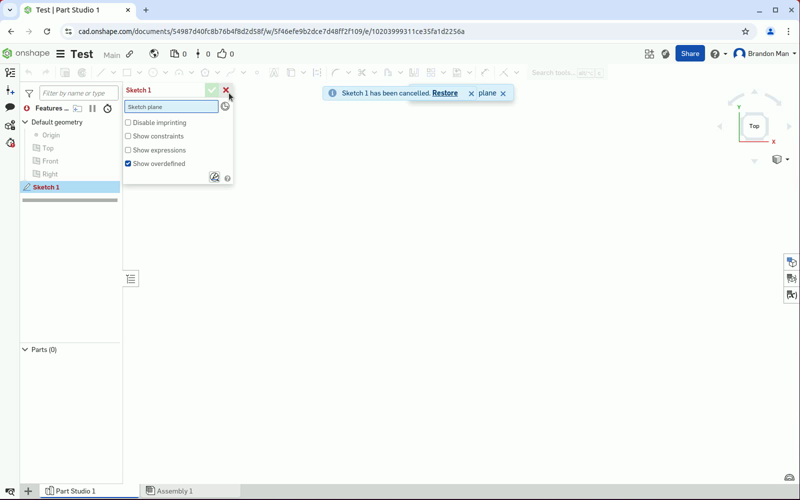
mouse_move(73, 150)
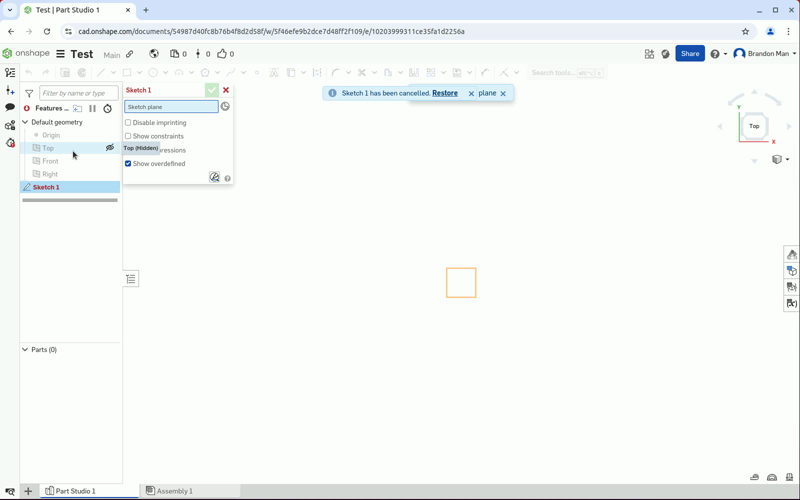
click(73, 150)
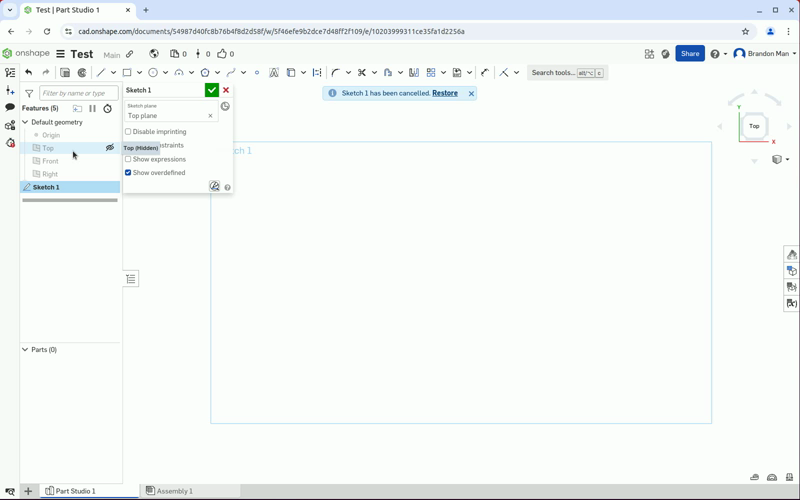
mouse_move(73, 352)
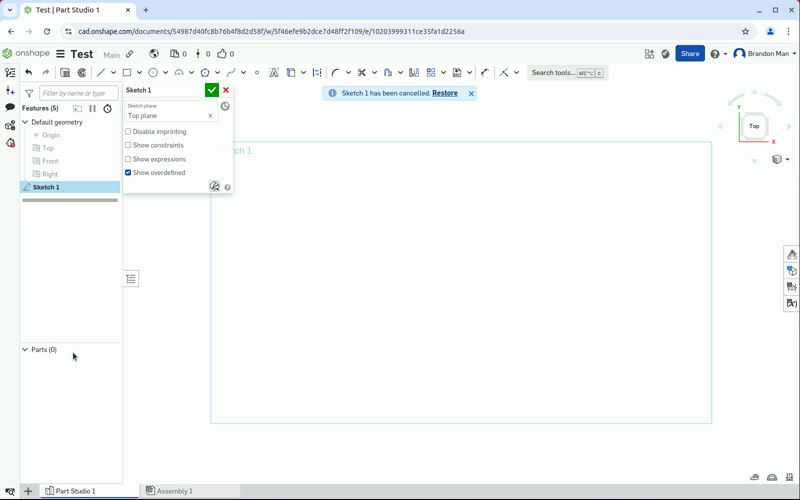
key(y)
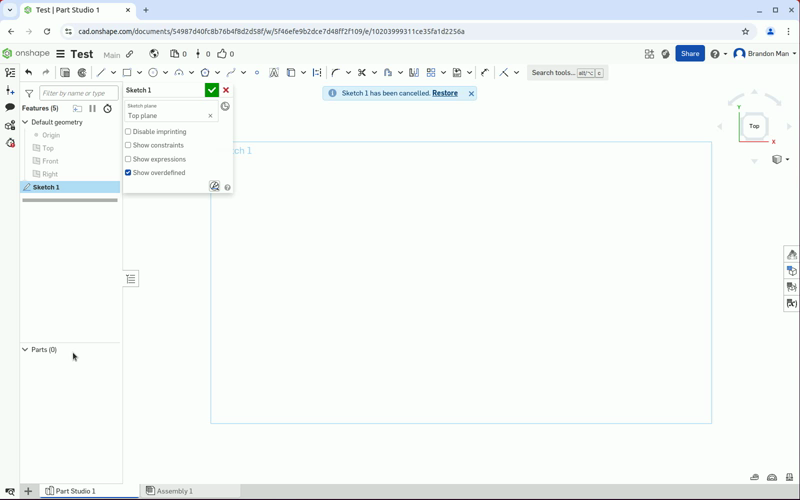
key(l)
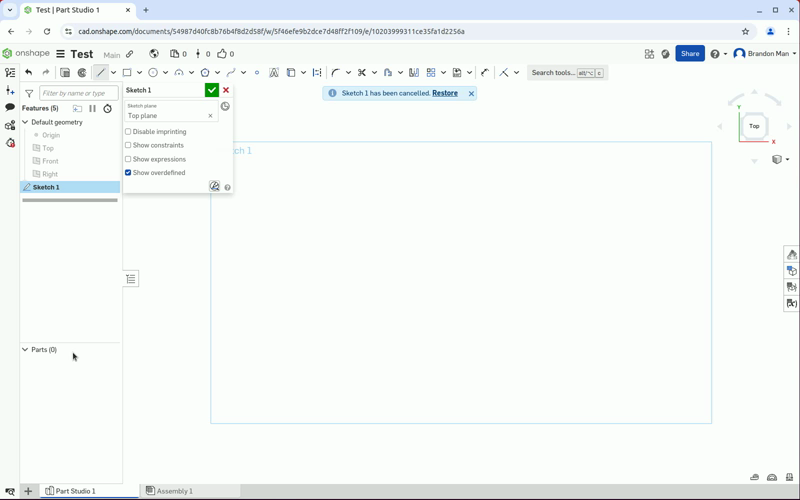
key_down(shift)
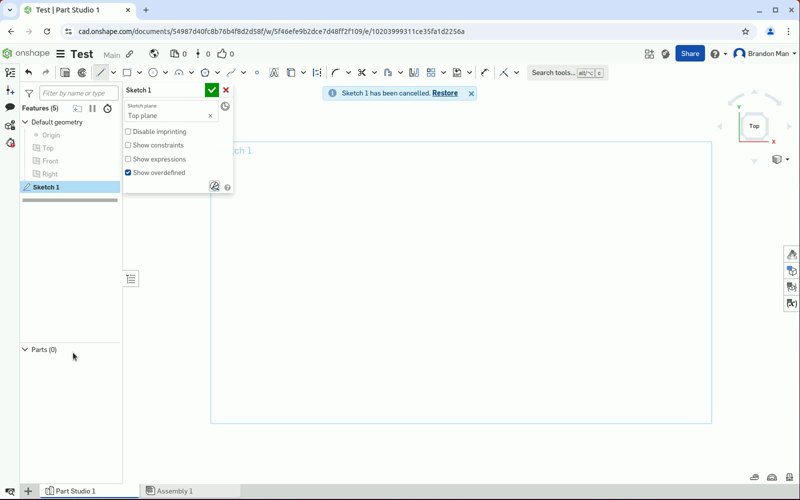
mouse_move(348, 288)
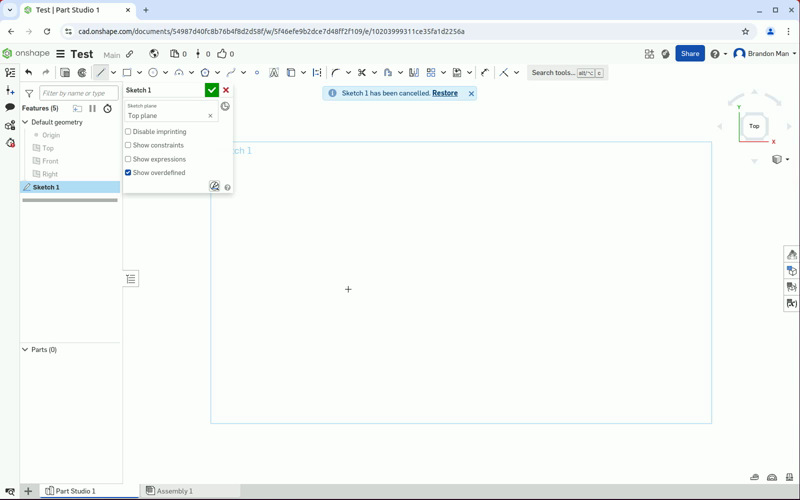
click(348, 288)
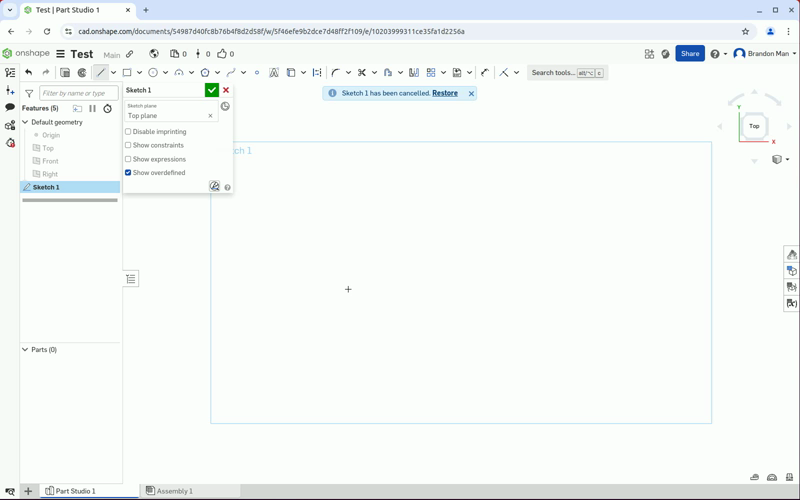
key_up(shift)
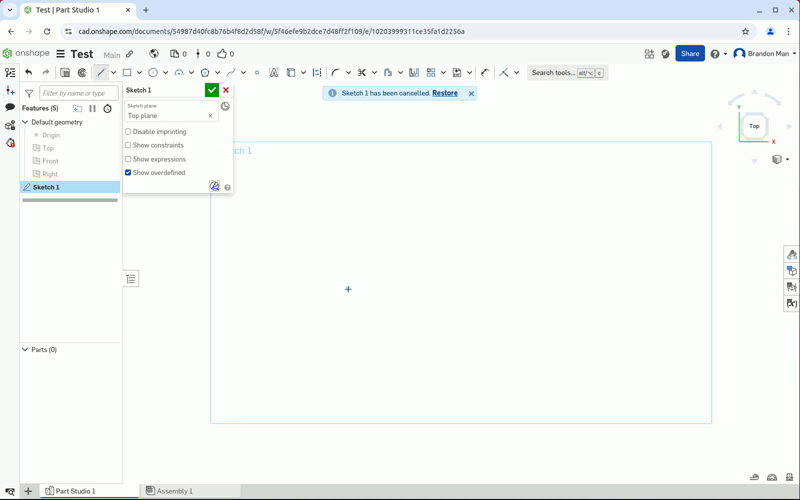
key_down(shift)
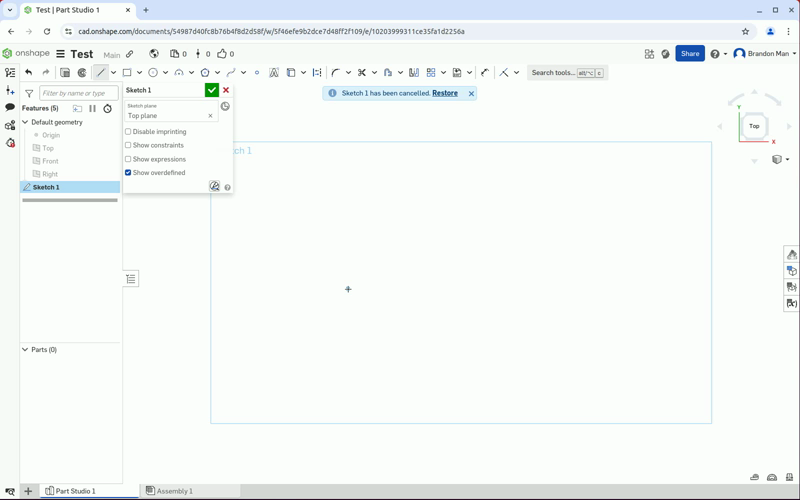
mouse_move(572, 288)
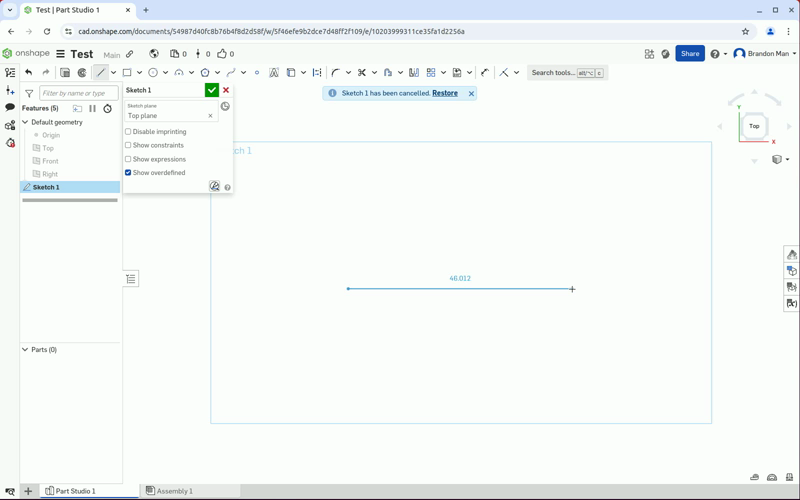
click(572, 288)
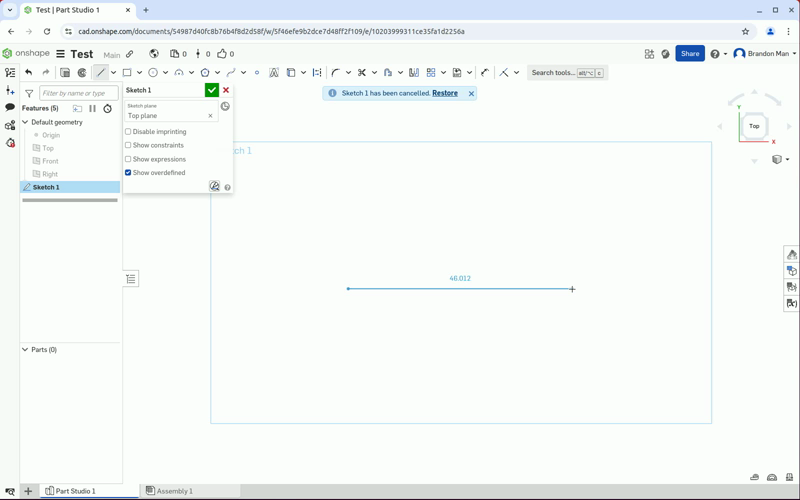
key_up(shift)
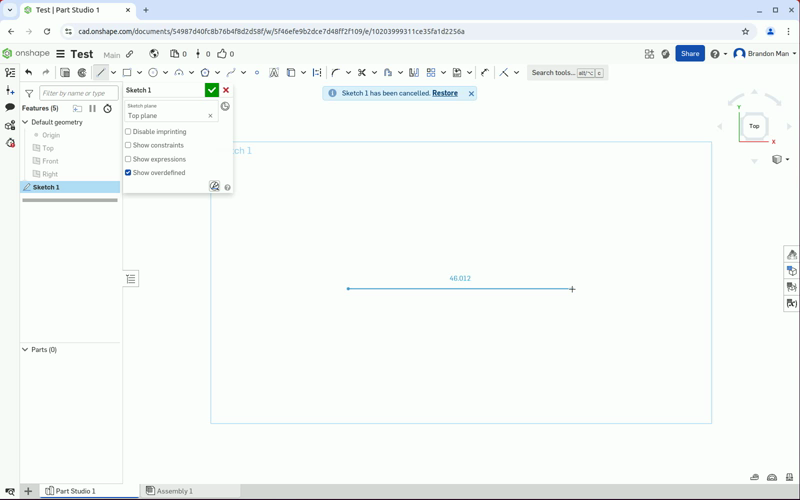
key_down(shift)
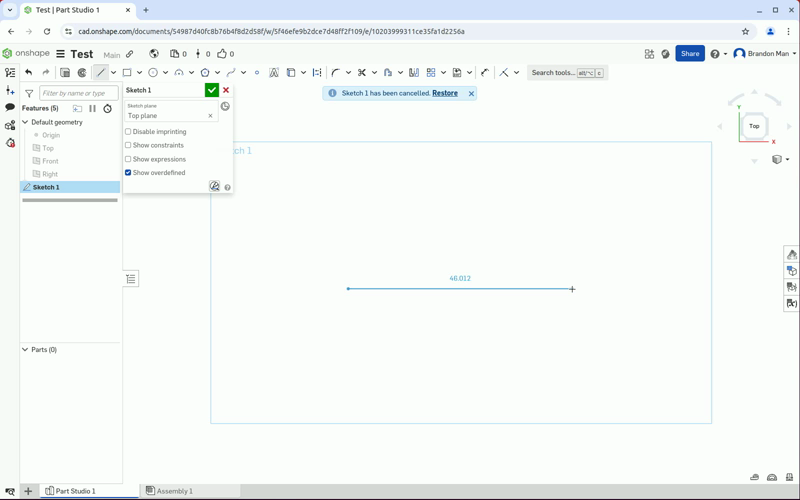
mouse_move(589, 288)
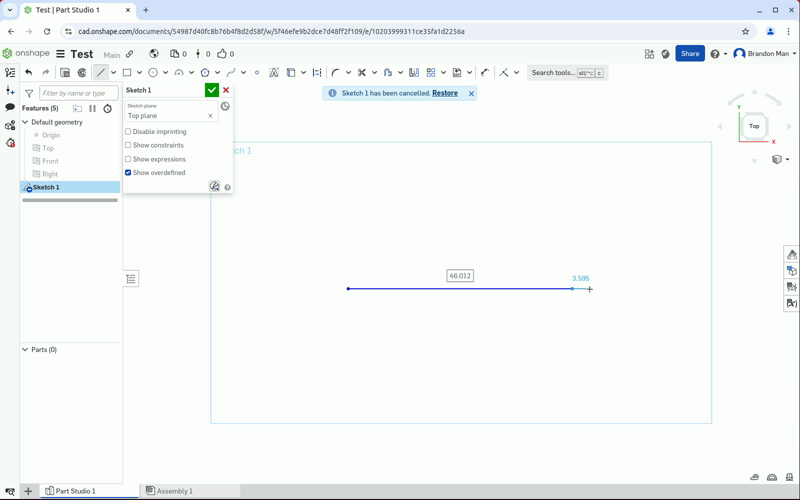
mouse_move(572, 265)
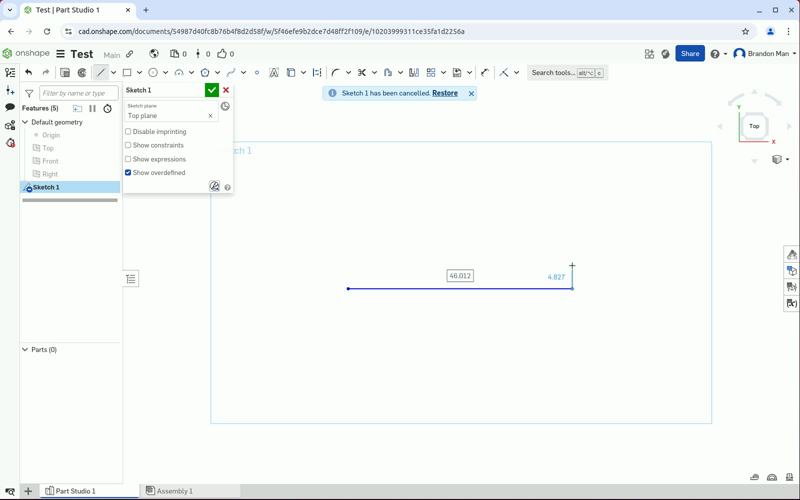
click(572, 265)
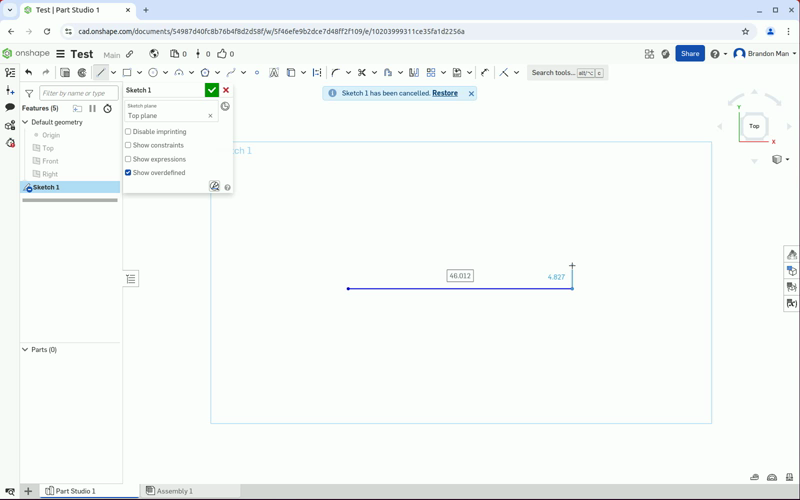
key_up(shift)
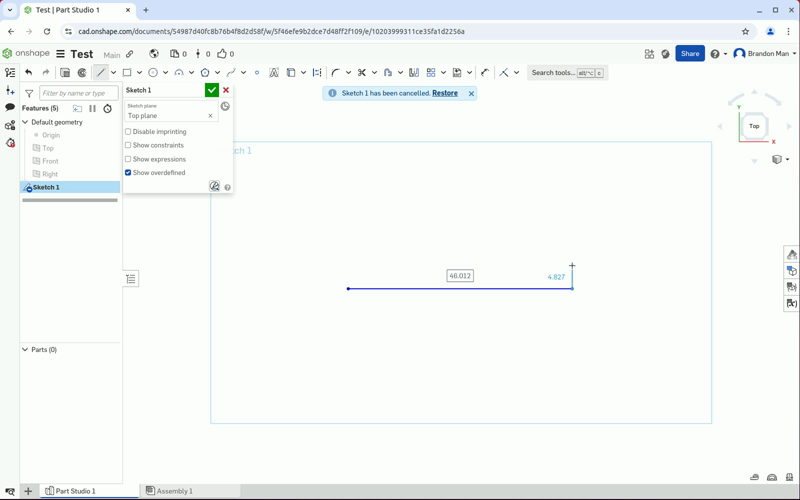
key_down(shift)
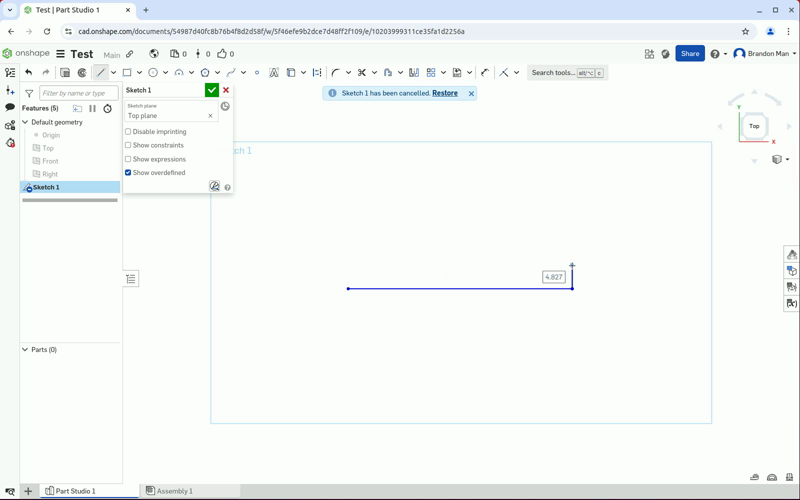
mouse_move(348, 265)
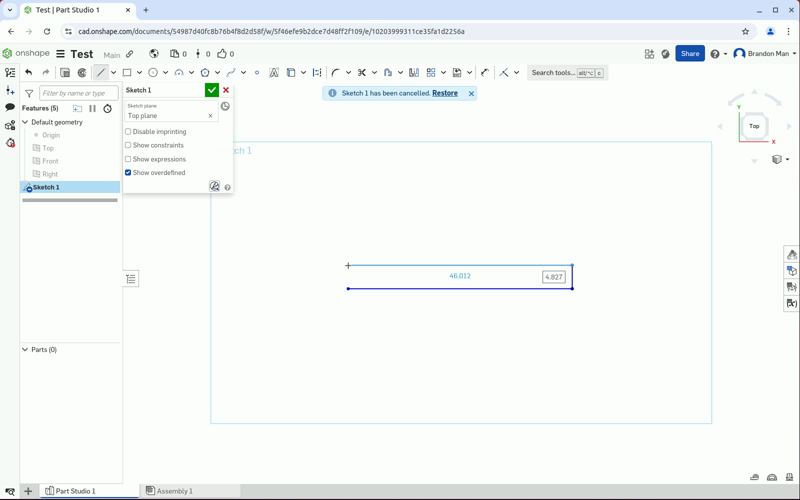
click(348, 265)
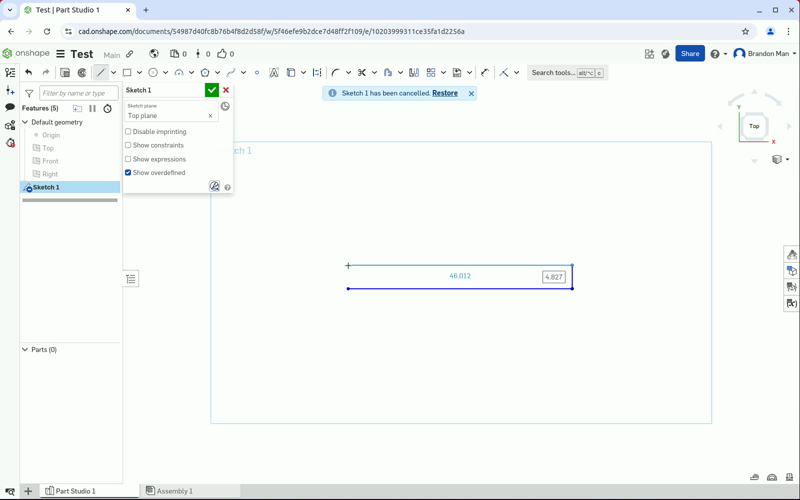
key_up(shift)
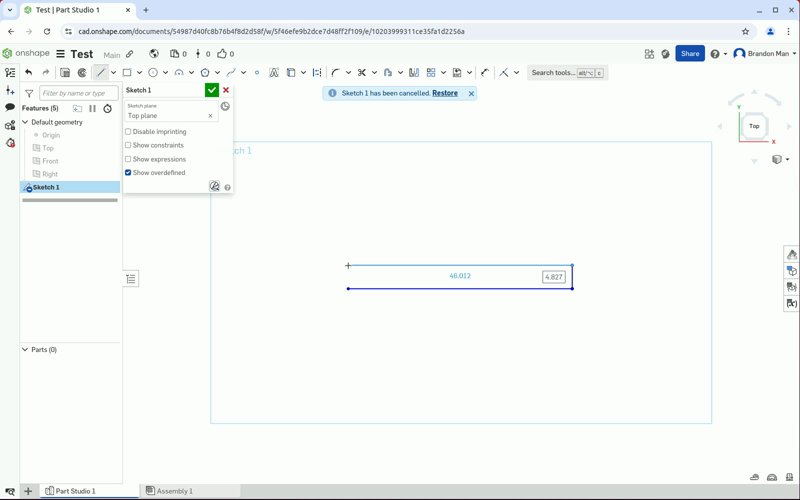
mouse_move(378, 265)
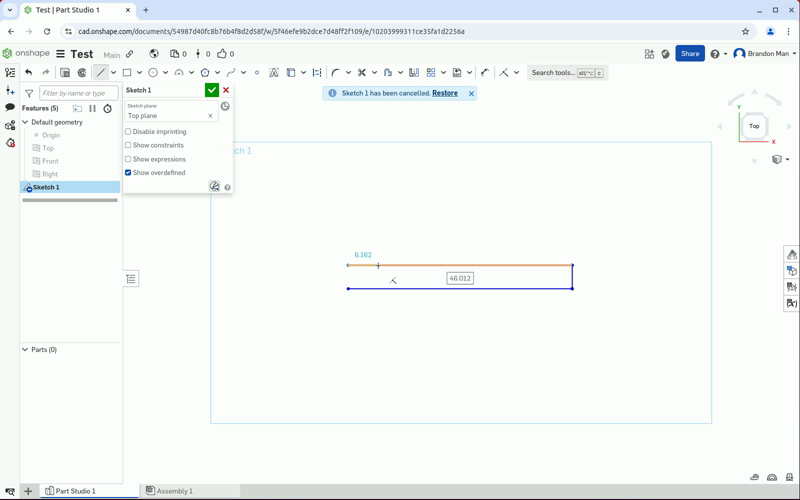
key_down(shift)
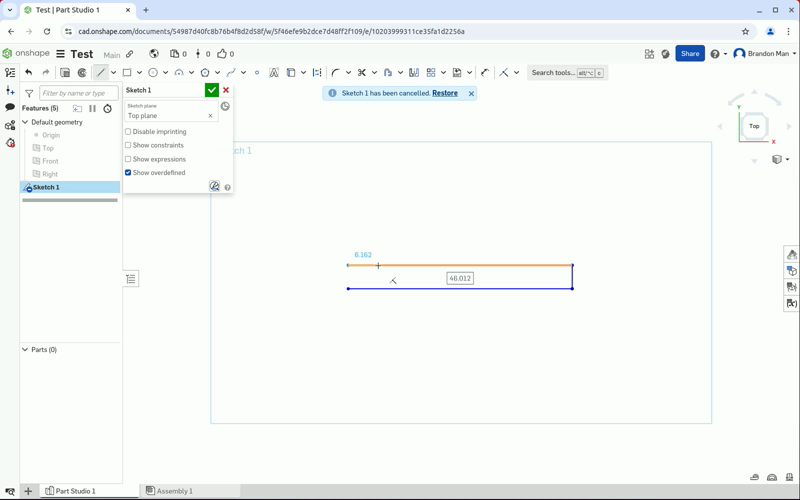
mouse_move(348, 288)
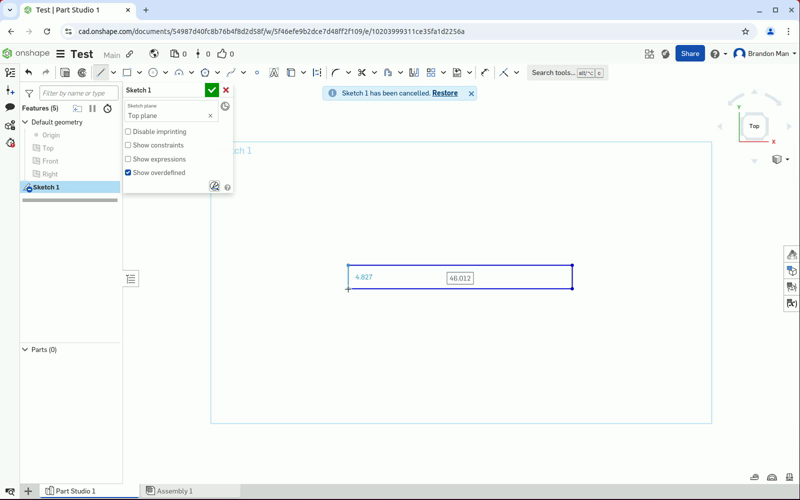
key_up(shift)
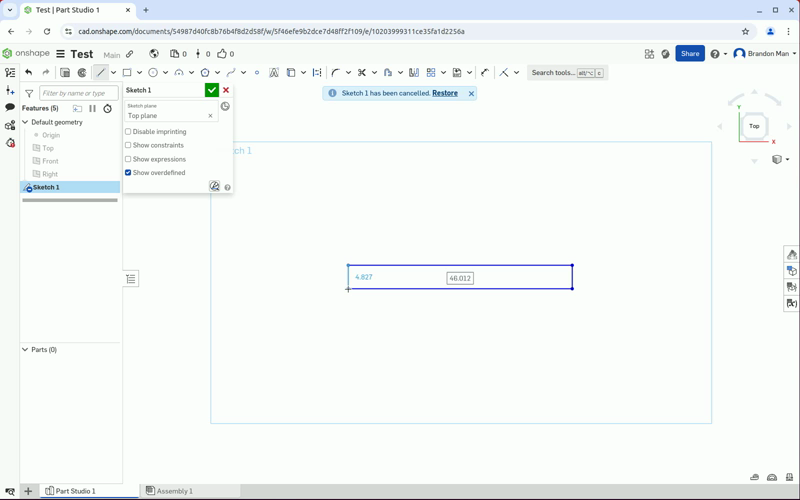
click(348, 288)
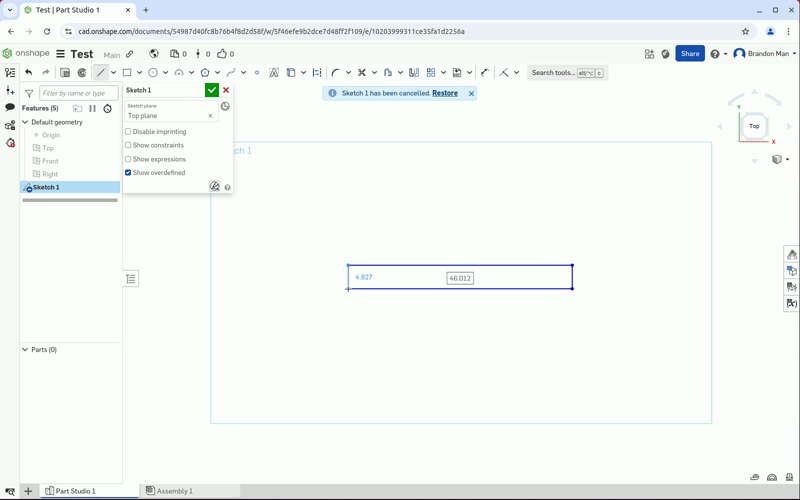
key(esc)
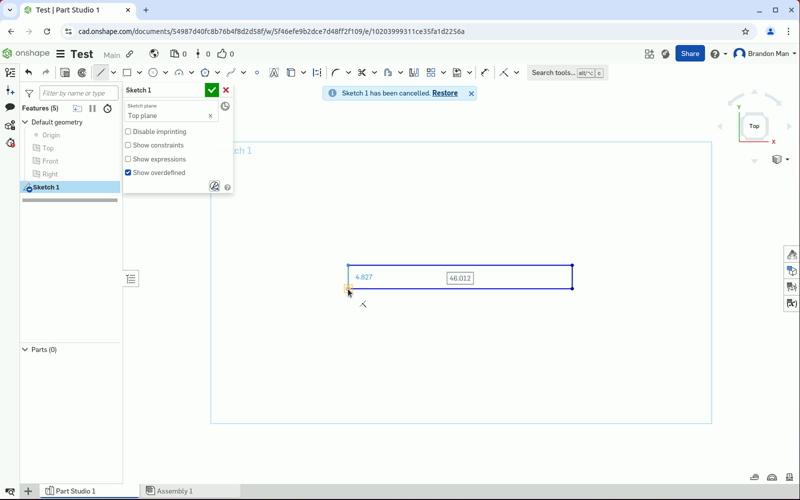
key(l)
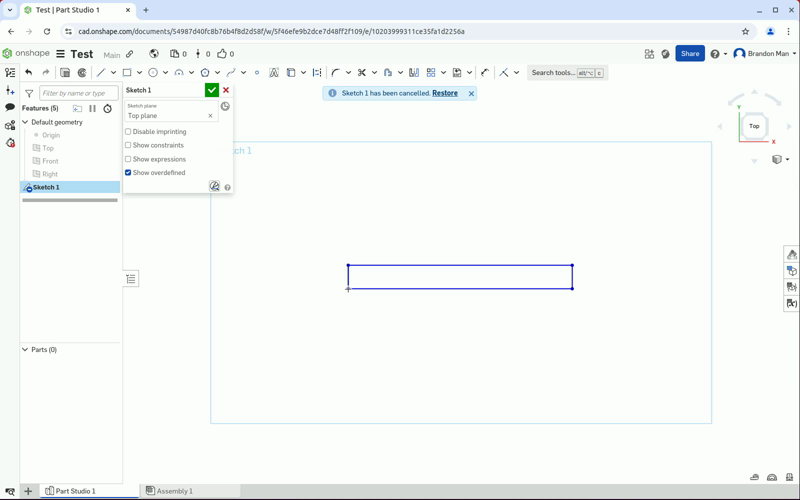
key_down(shift)
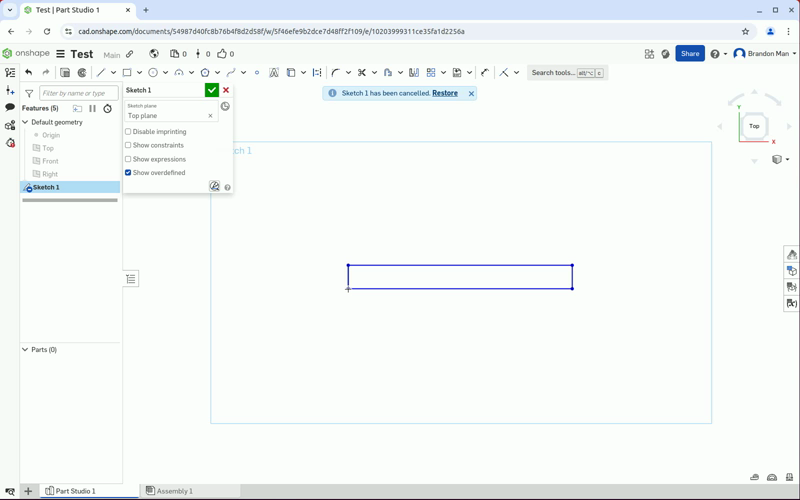
mouse_move(442, 281)
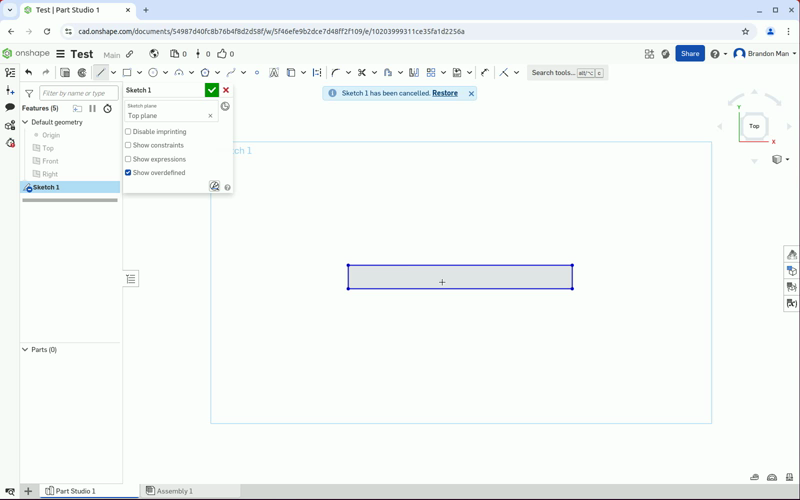
click(442, 281)
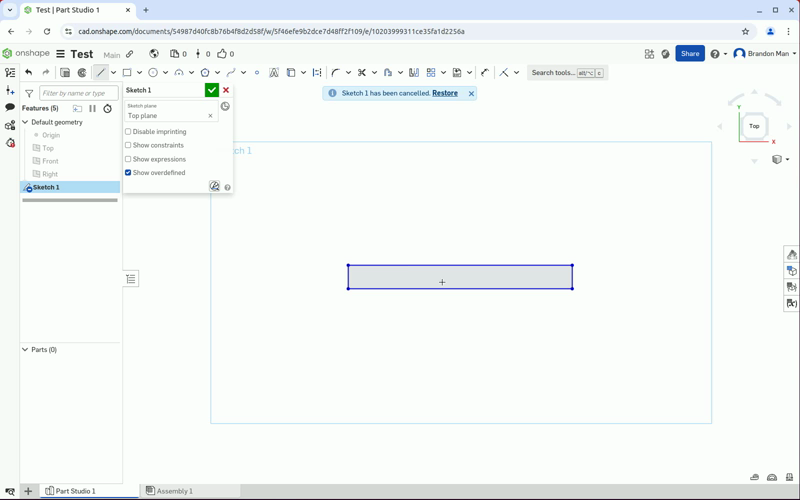
key_up(shift)
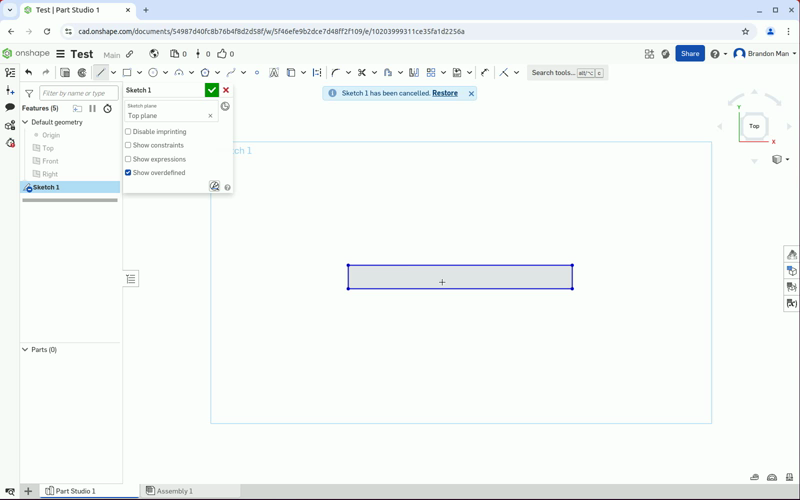
key_down(shift)
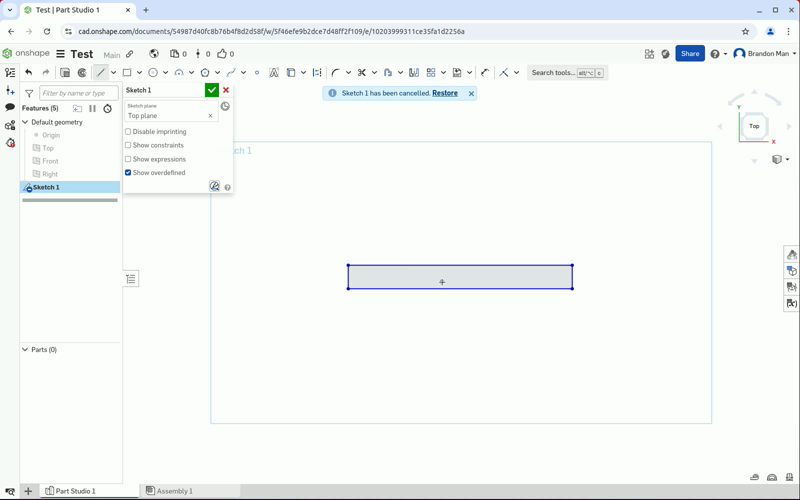
mouse_move(472, 281)
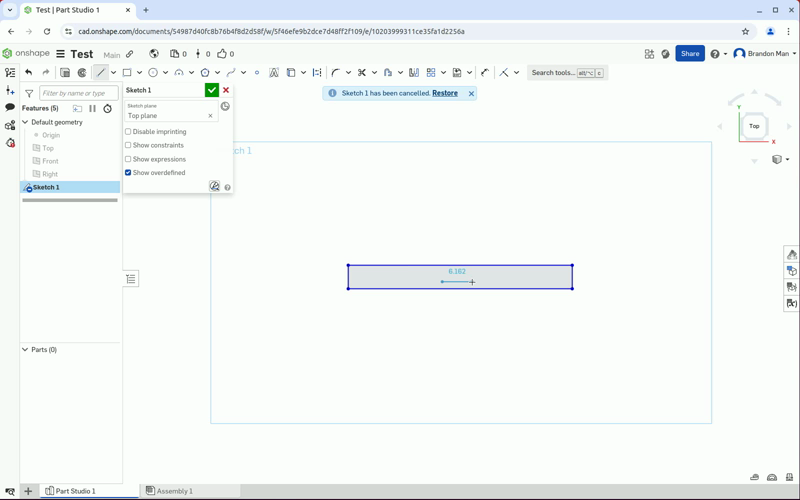
mouse_move(477, 281)
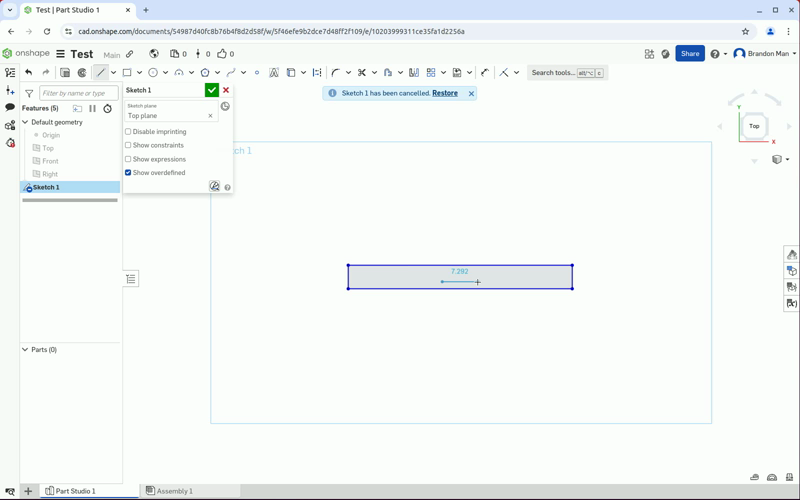
click(477, 281)
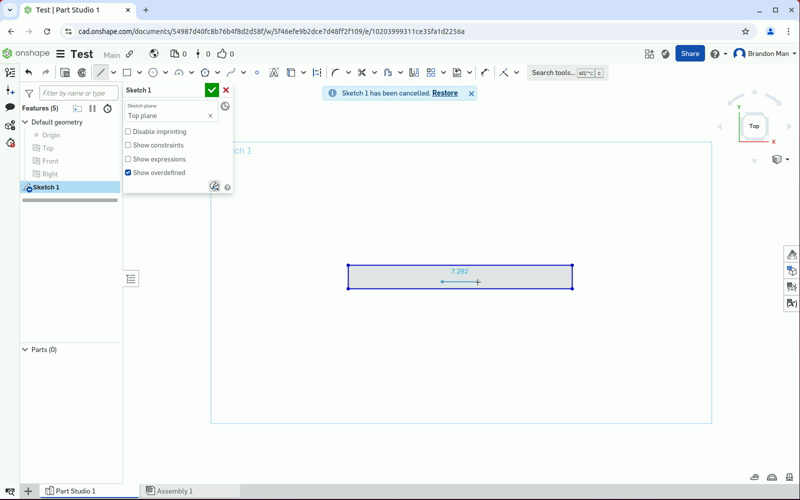
key_up(shift)
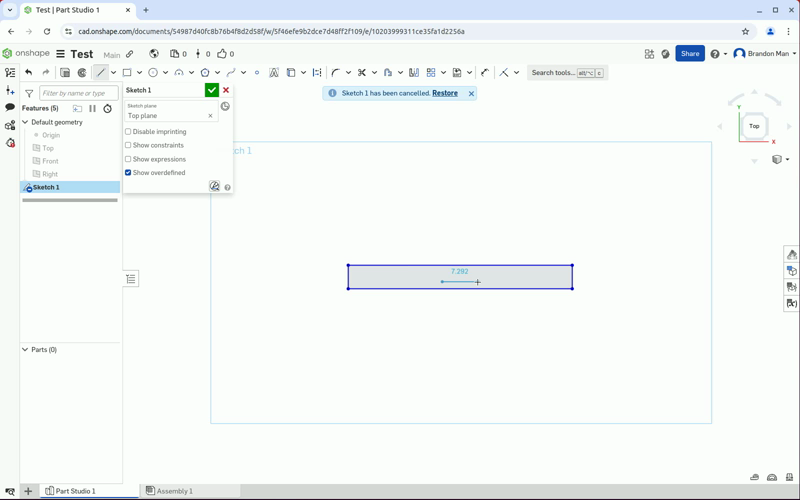
key_down(shift)
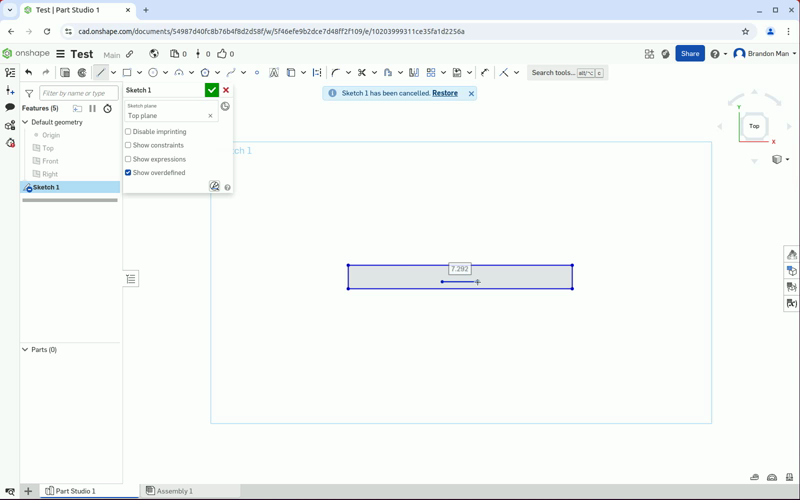
mouse_move(507, 281)
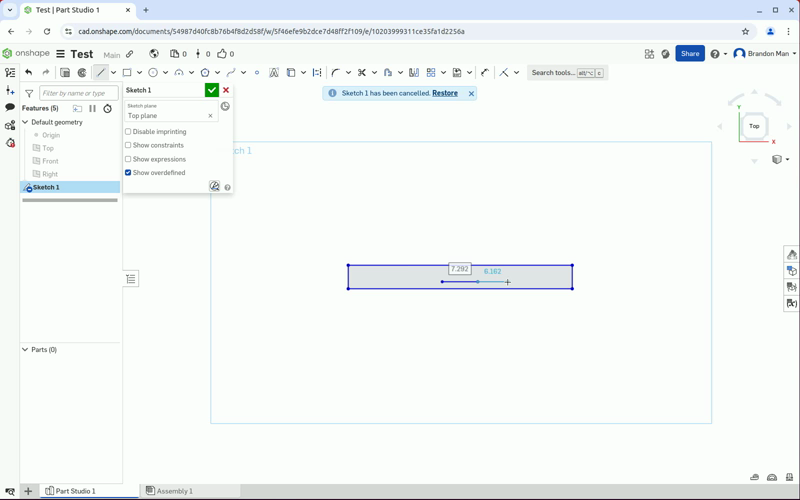
mouse_move(477, 270)
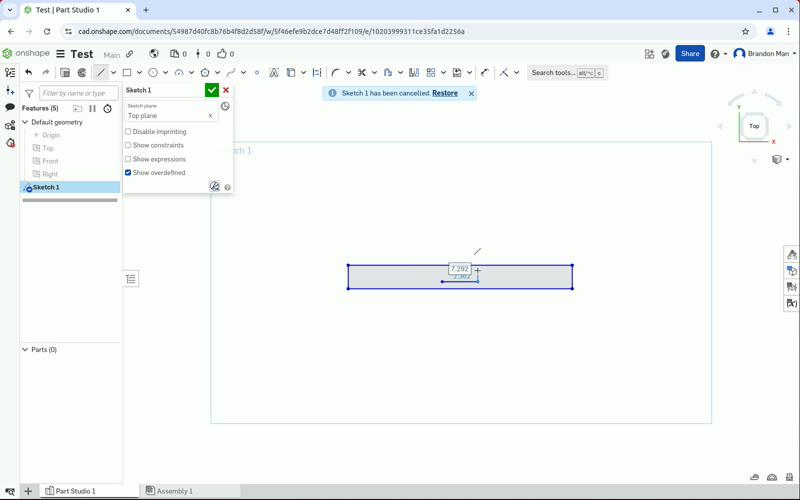
click(477, 270)
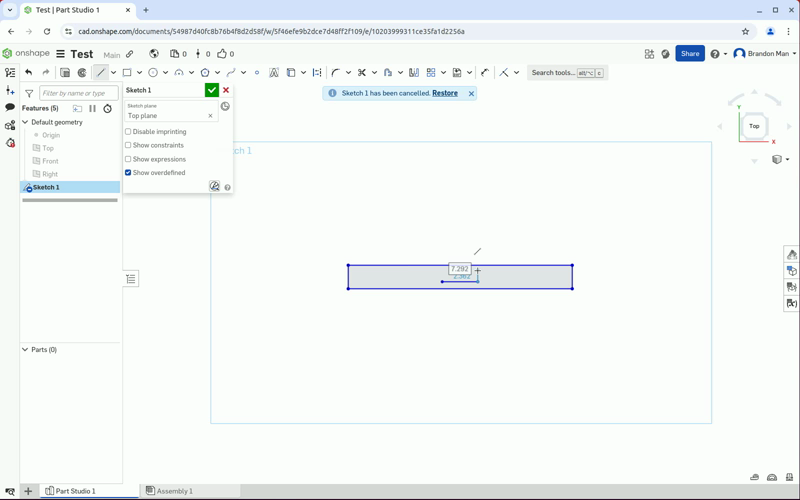
key_up(shift)
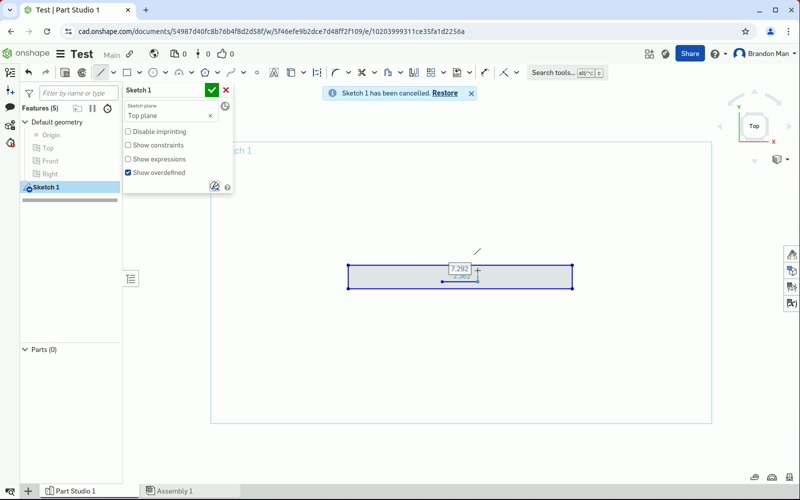
key_down(shift)
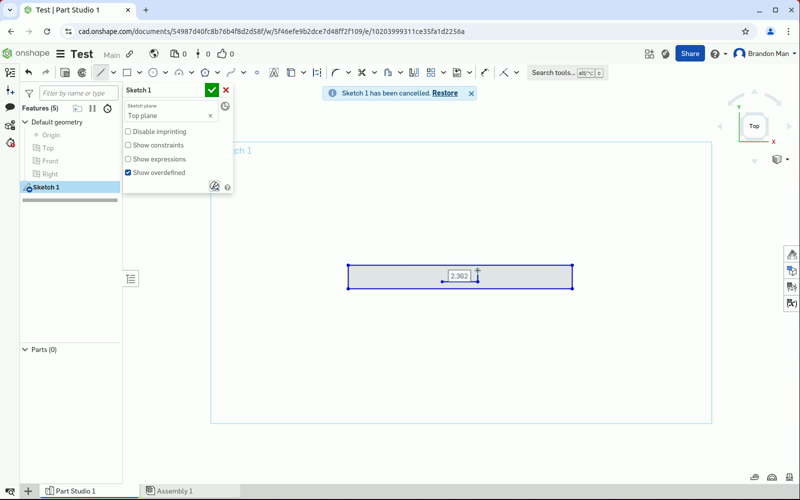
mouse_move(507, 270)
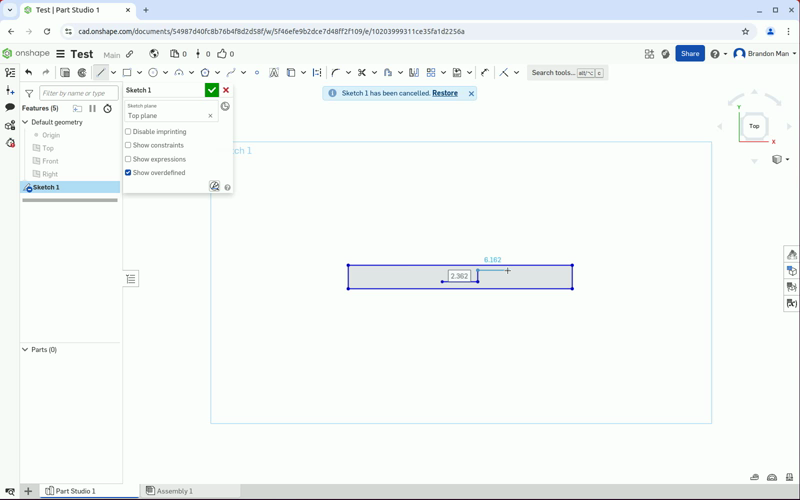
mouse_move(442, 270)
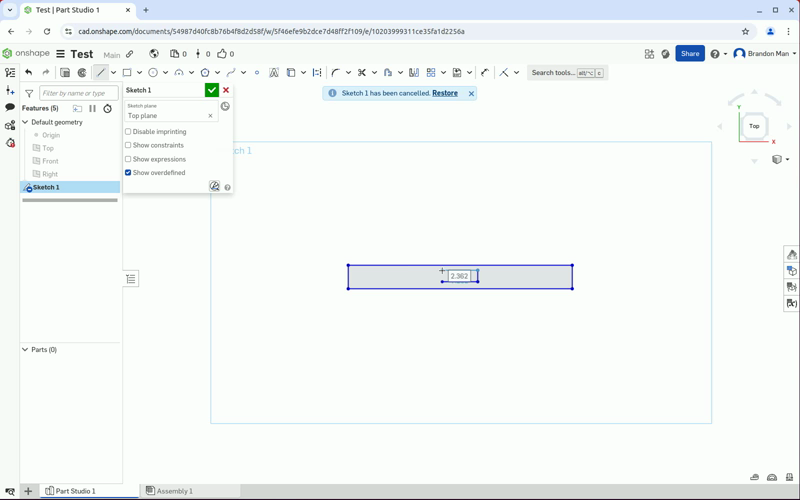
click(442, 270)
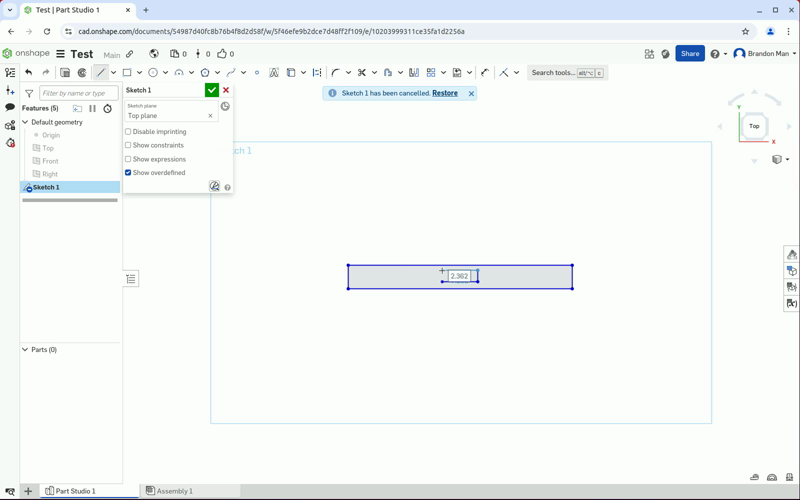
key_up(shift)
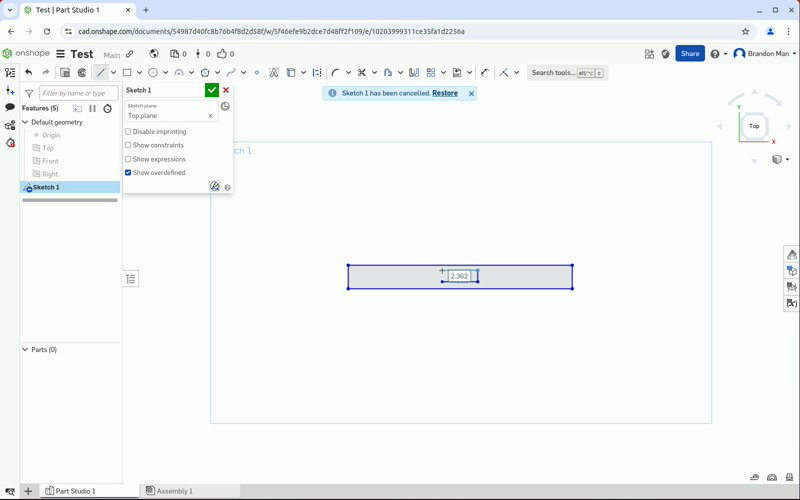
mouse_move(472, 270)
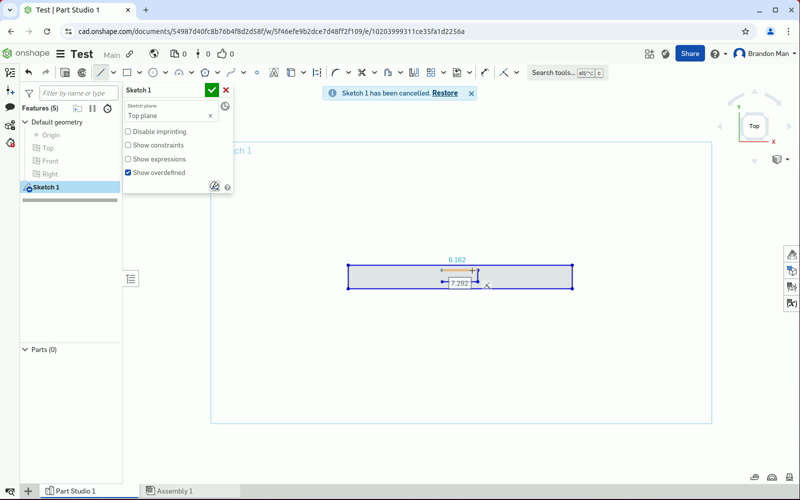
key_down(shift)
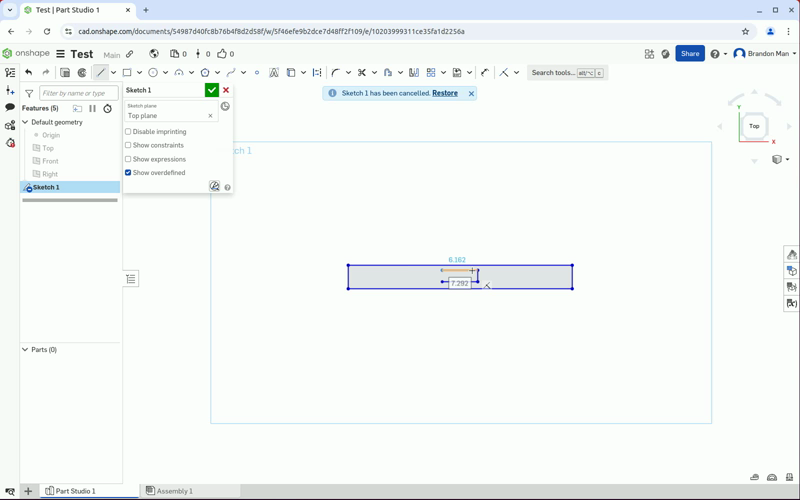
mouse_move(442, 281)
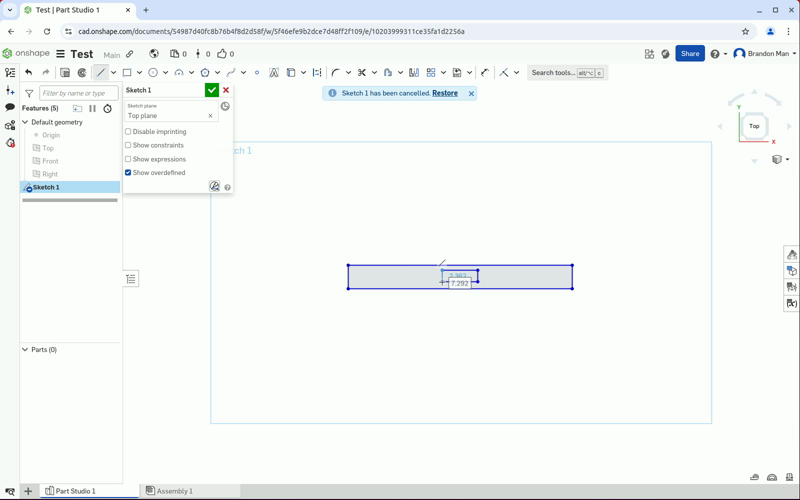
key_up(shift)
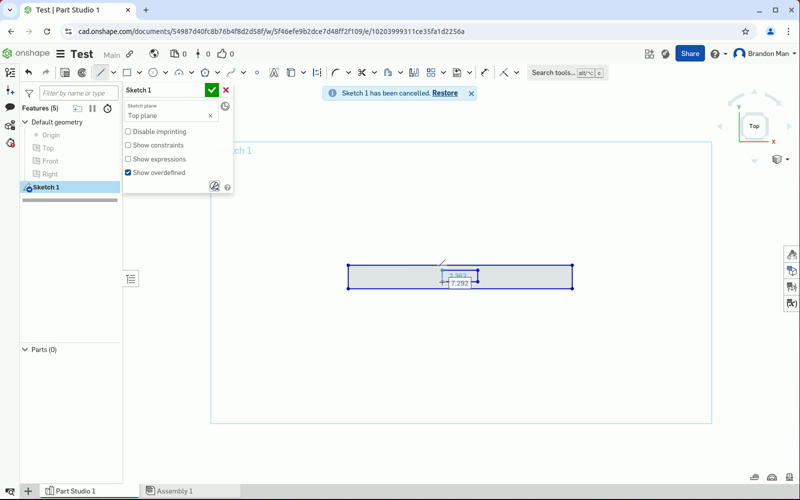
click(442, 281)
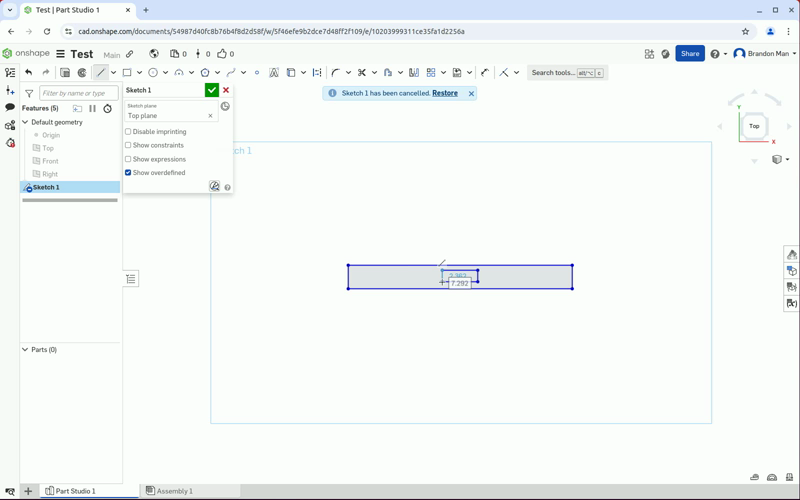
key(esc)
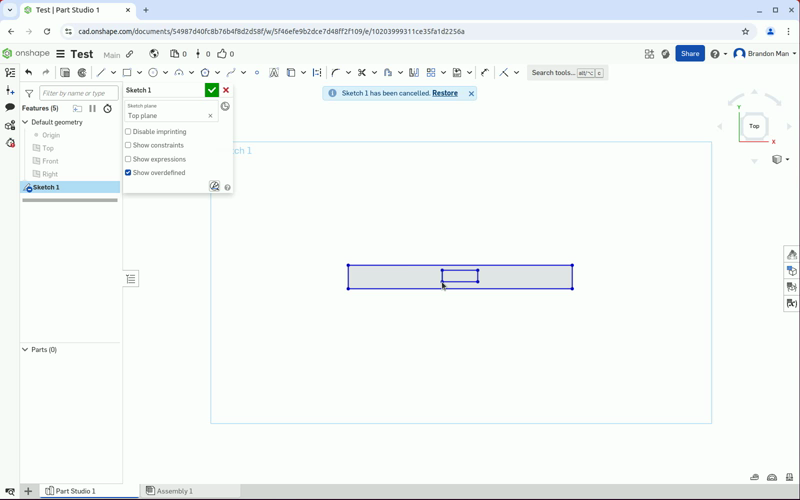
mouse_move(382, 277)
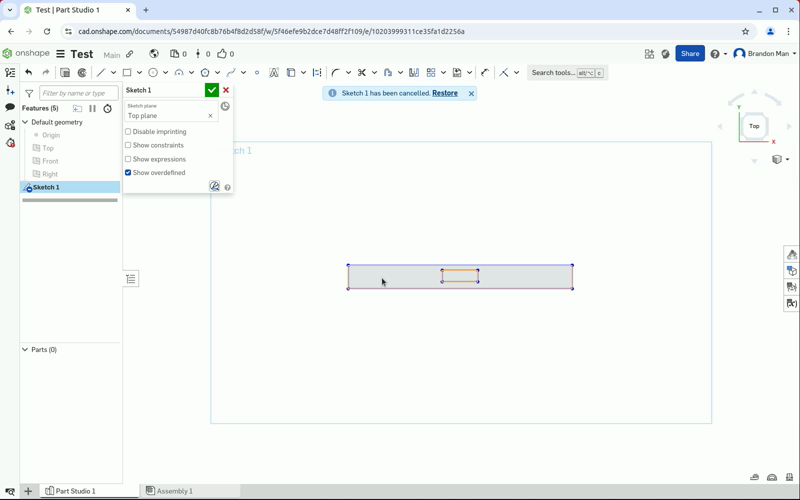
click(382, 277)
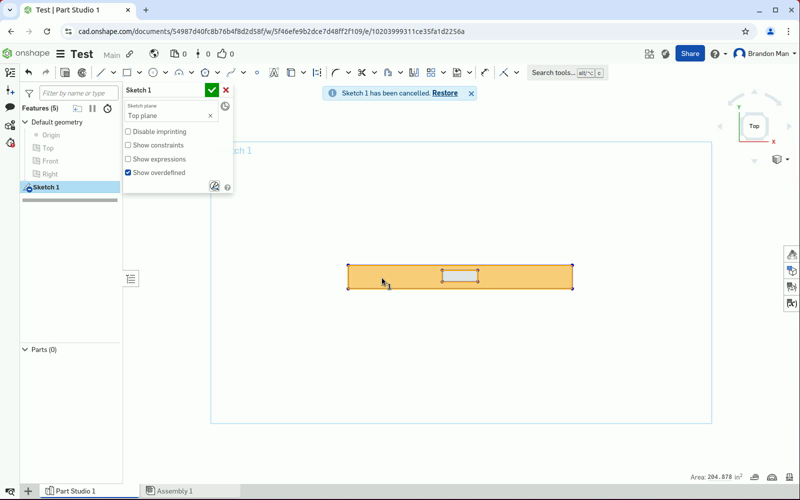
mouse_move(73, 352)
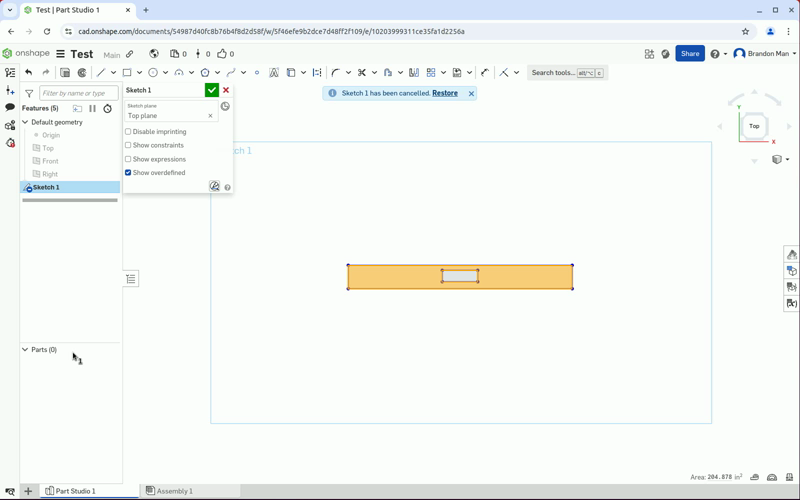
key(shift+y)
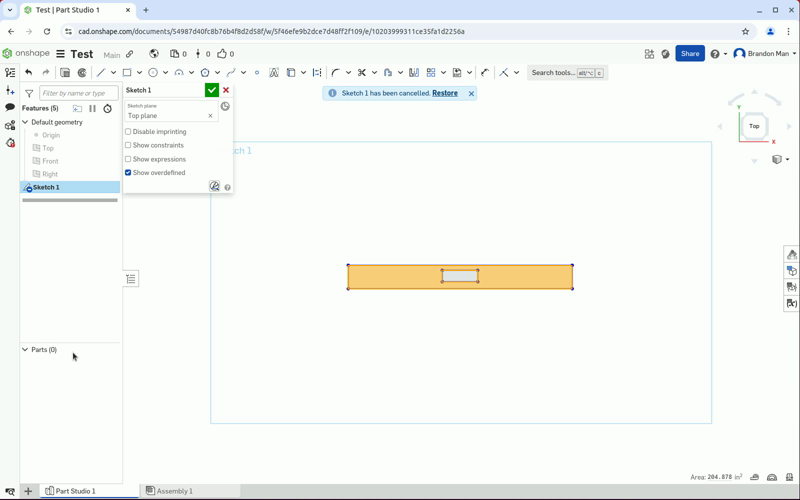
key(shift+e)
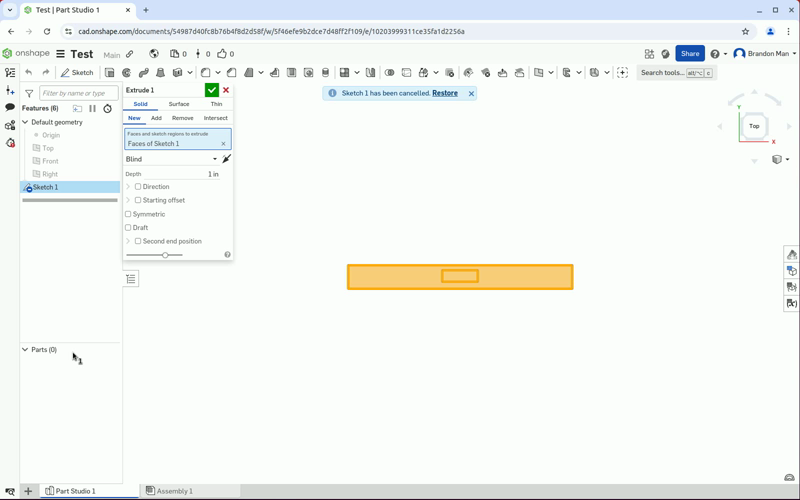
mouse_move(143, 106)
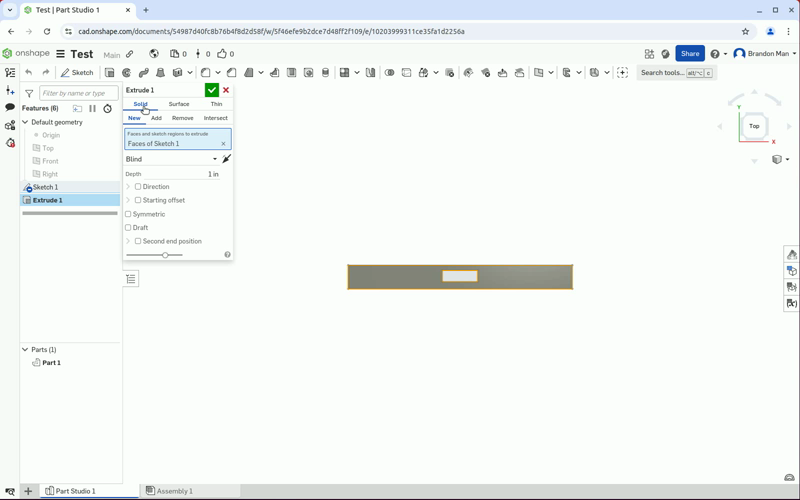
click(143, 106)
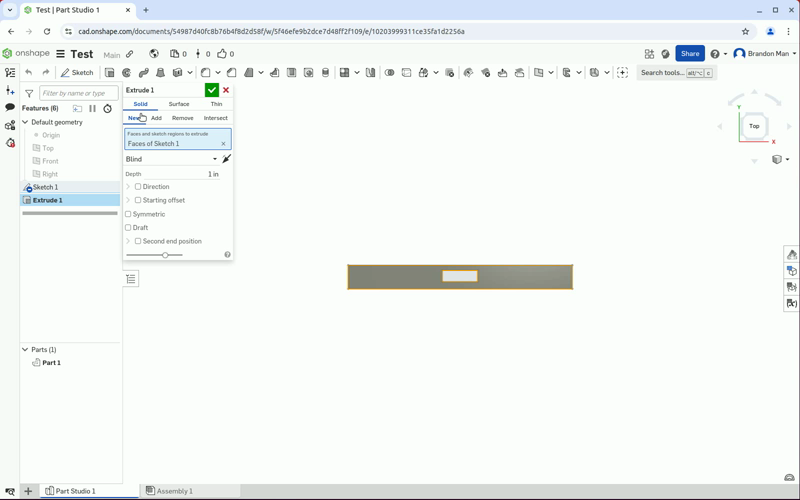
mouse_move(137, 120)
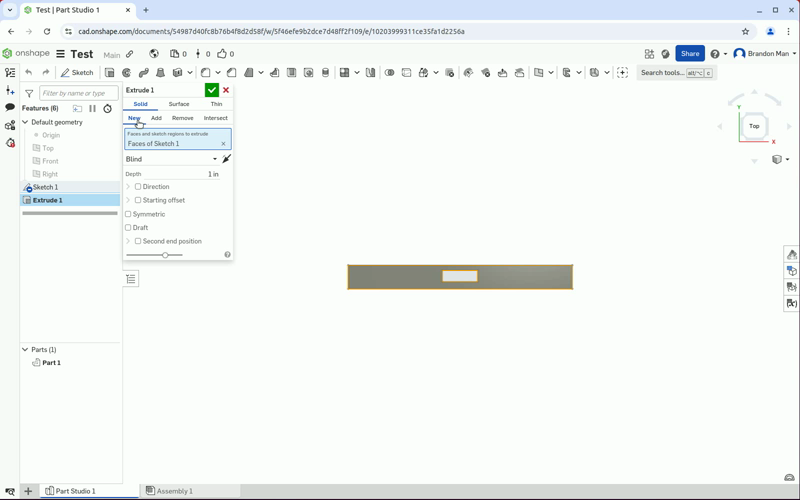
click(137, 120)
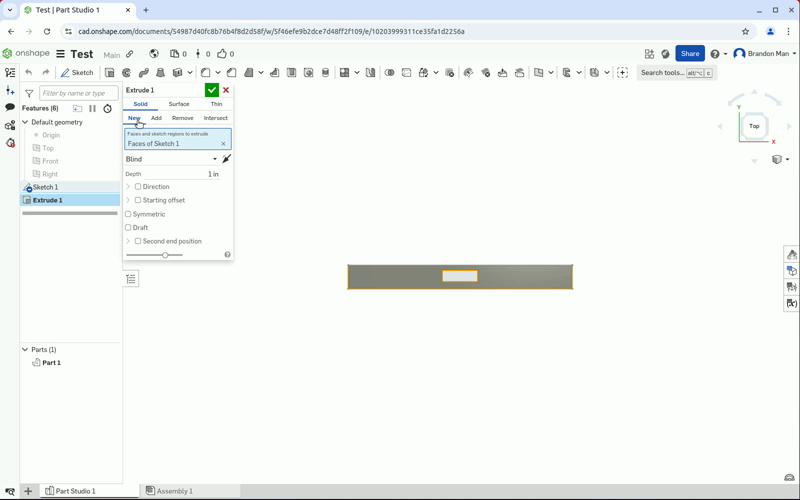
key(tab, 4)
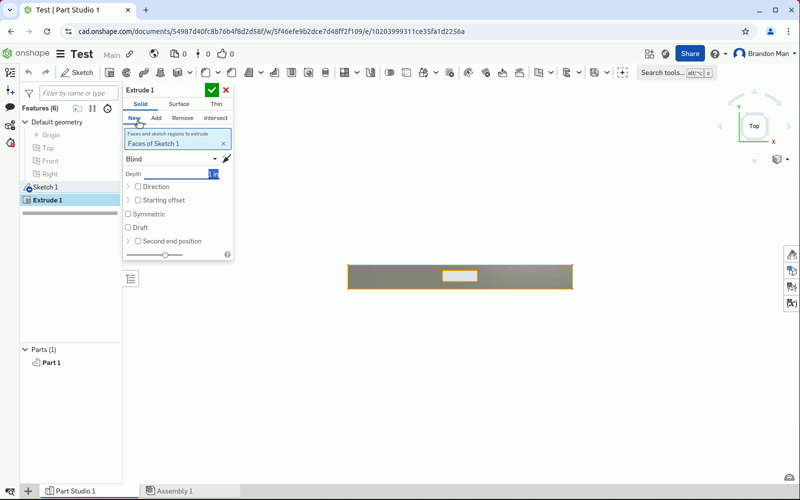
text(0.241)
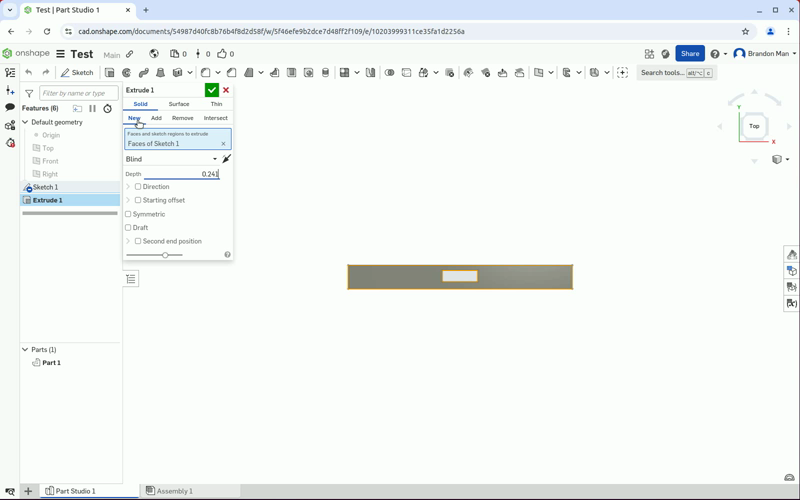
key(enter)
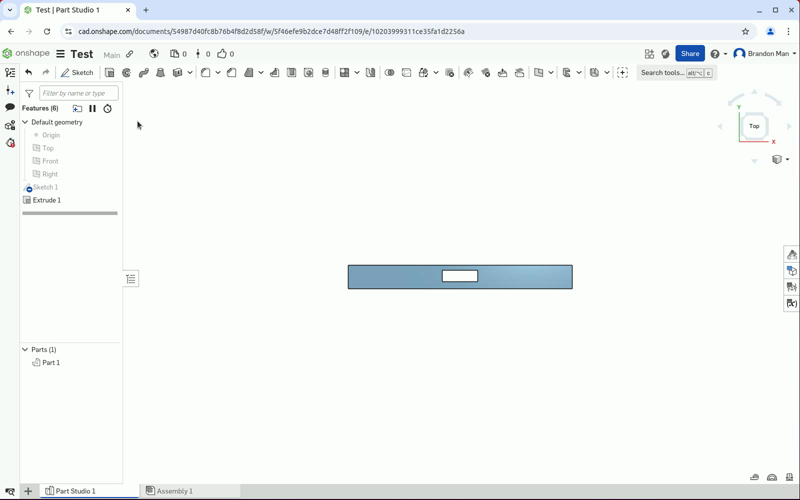
key(shift+h)
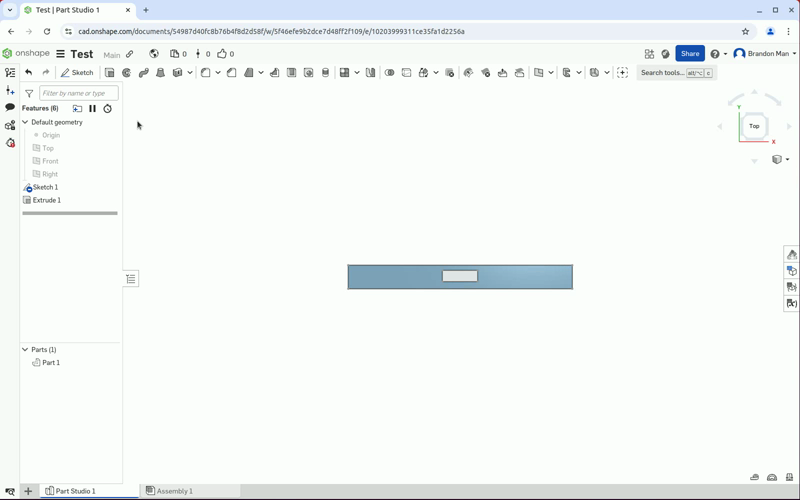
key(shift+h)
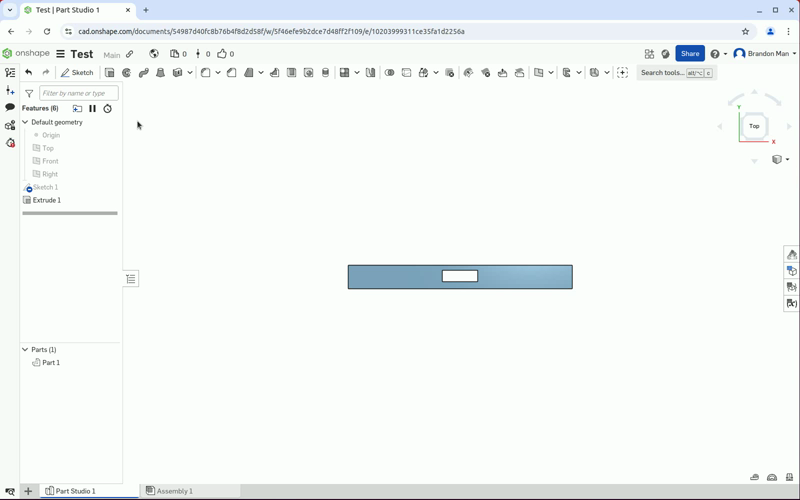
mouse_move(73, 189)
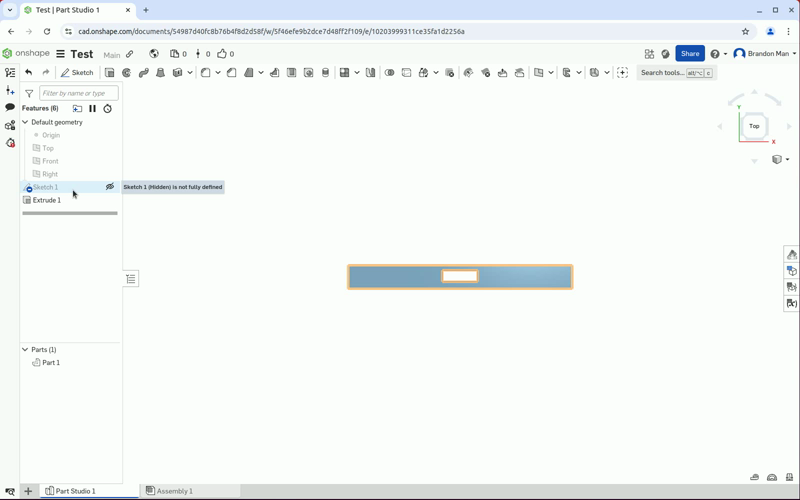
click(73, 189)
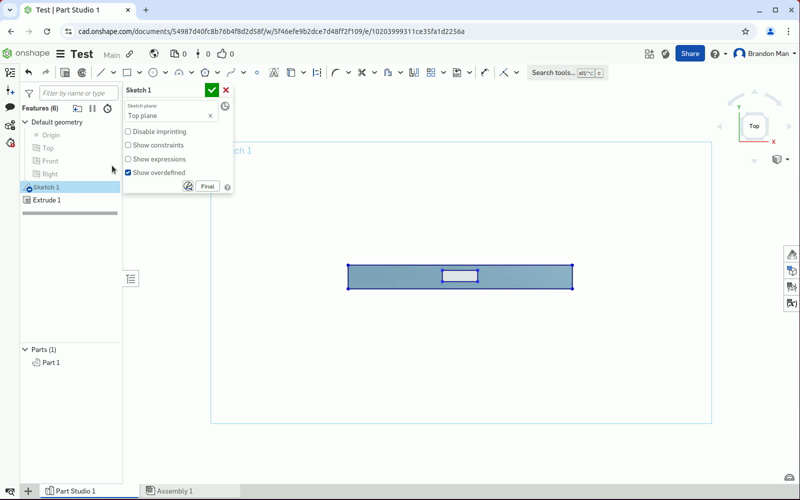
mouse_move(229, 92)
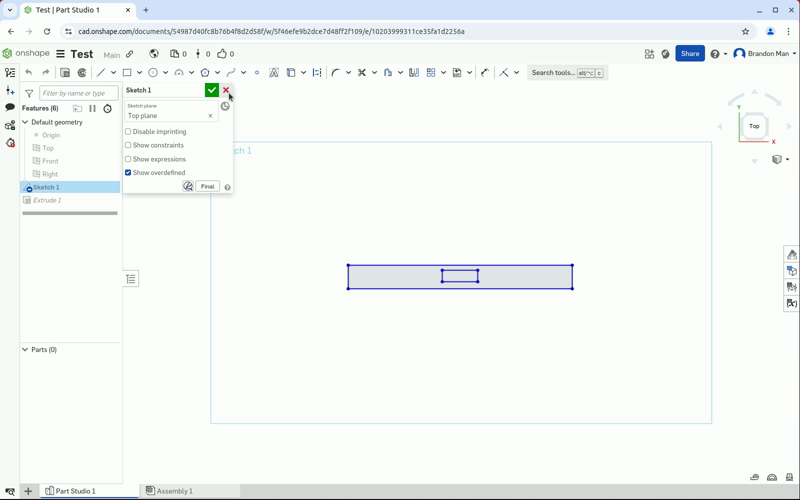
click(229, 92)
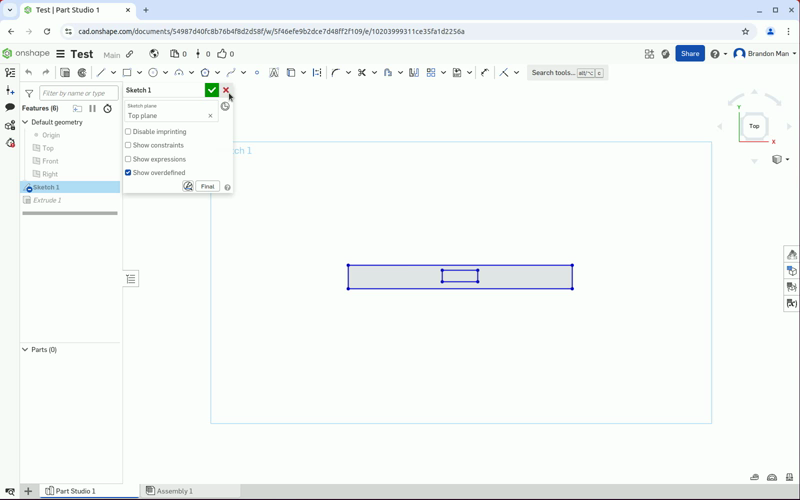
key(shift+s)
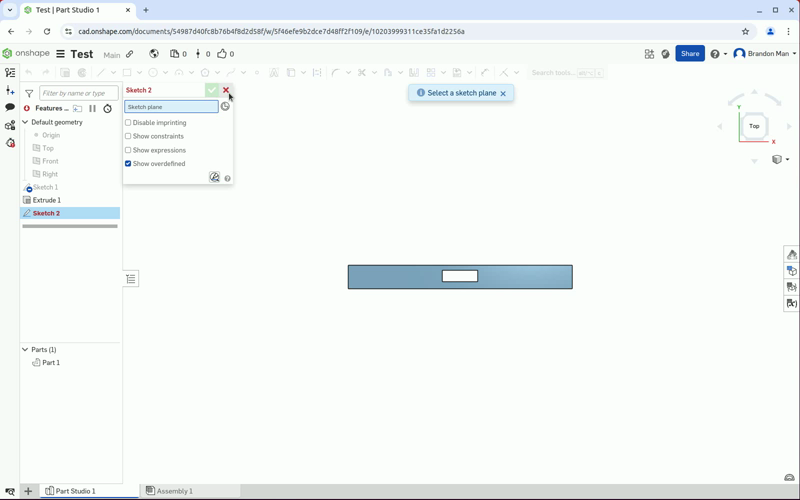
mouse_move(73, 150)
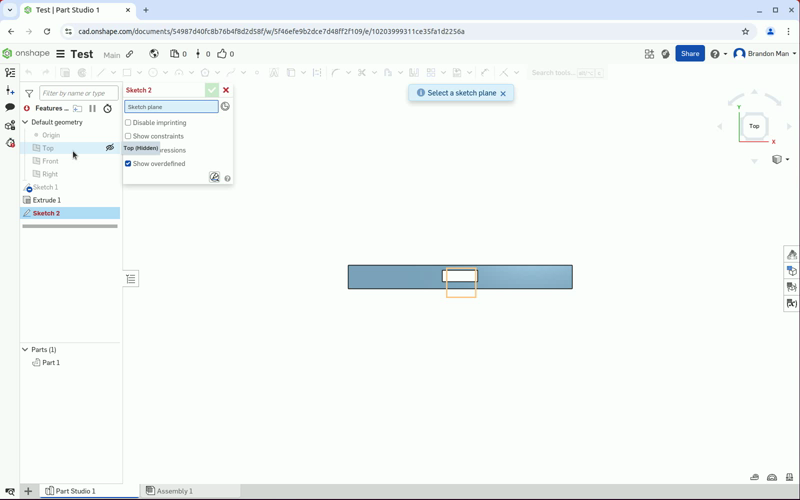
click(73, 150)
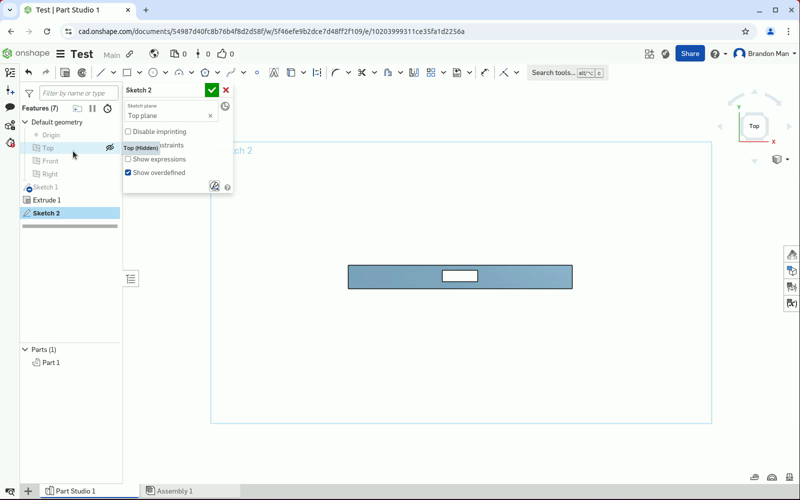
mouse_move(73, 352)
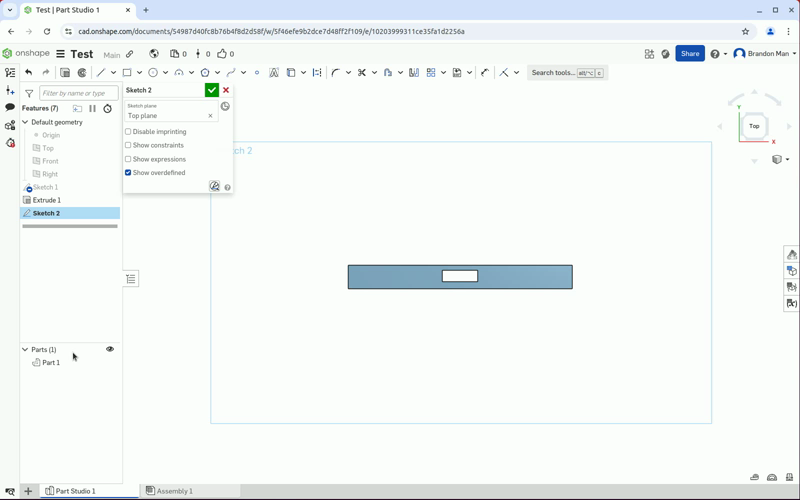
key(y)
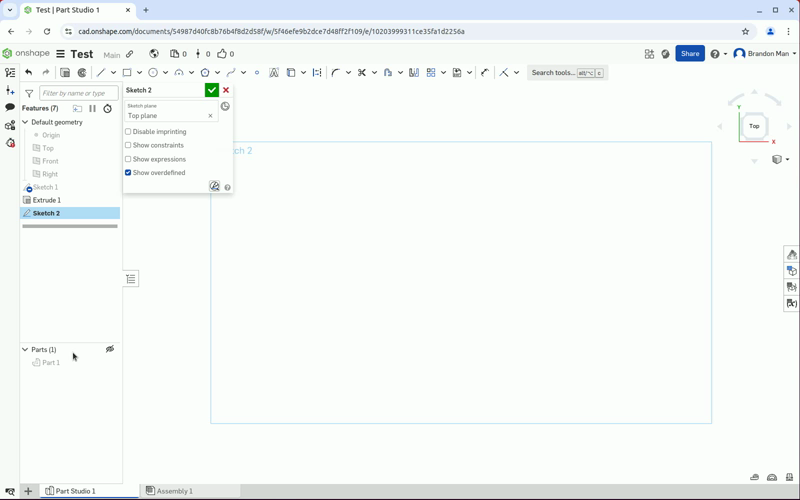
key(l)
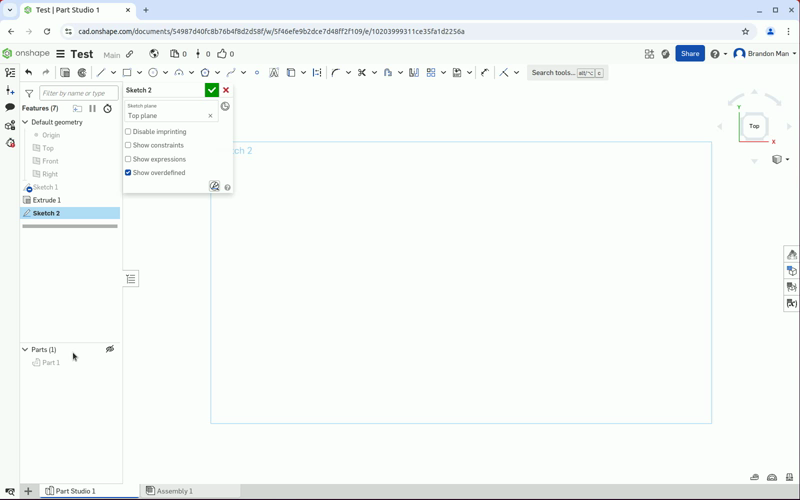
key_down(shift)
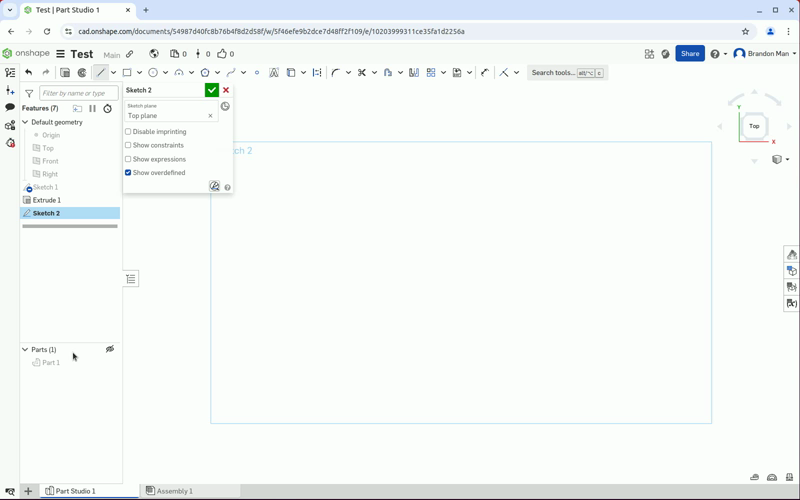
mouse_move(348, 301)
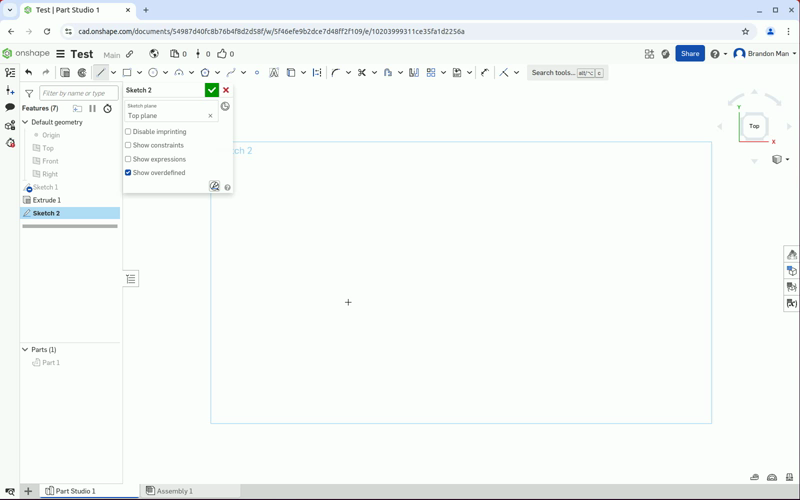
click(348, 301)
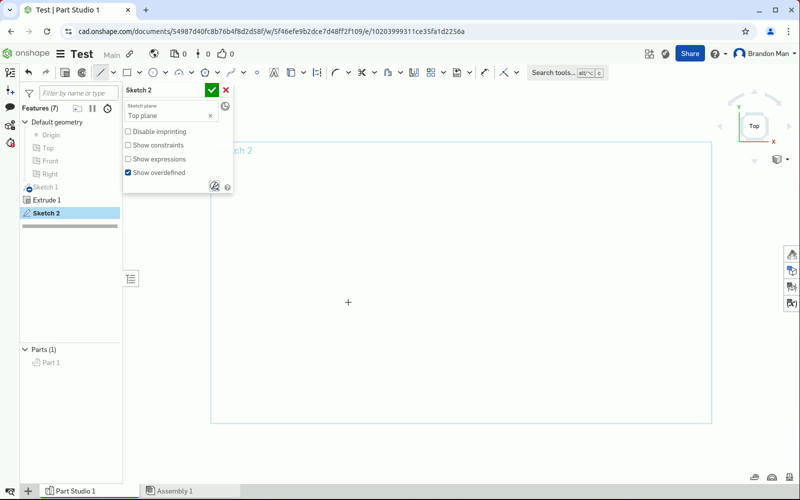
key_up(shift)
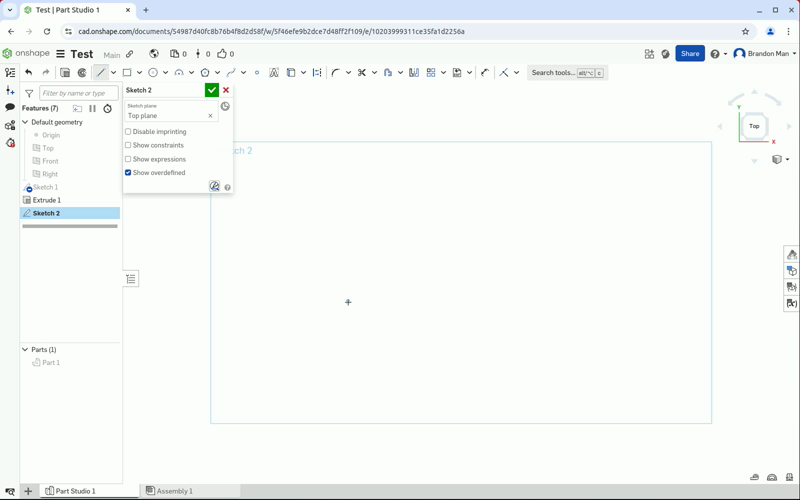
key_down(shift)
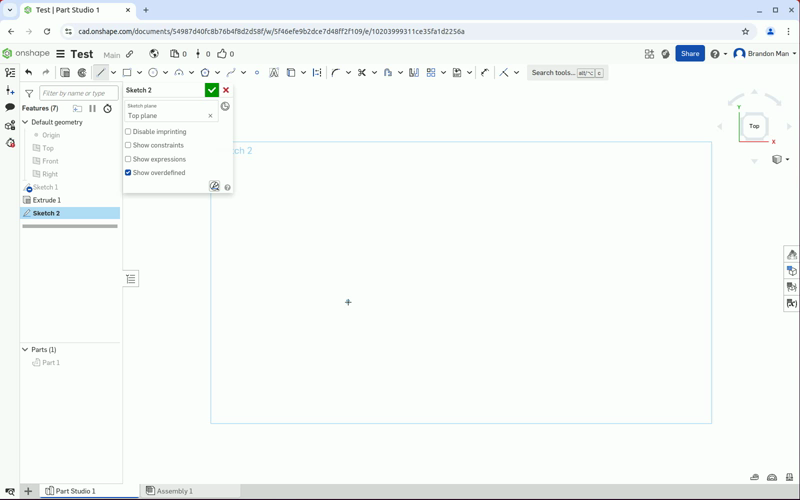
mouse_move(572, 301)
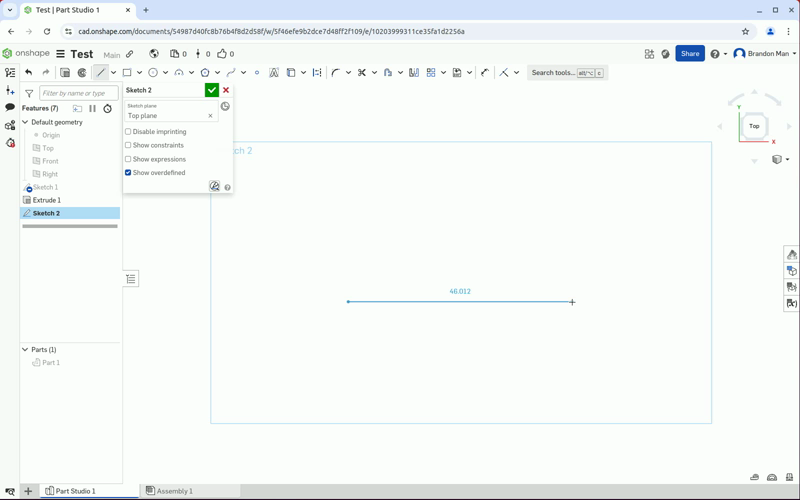
click(572, 301)
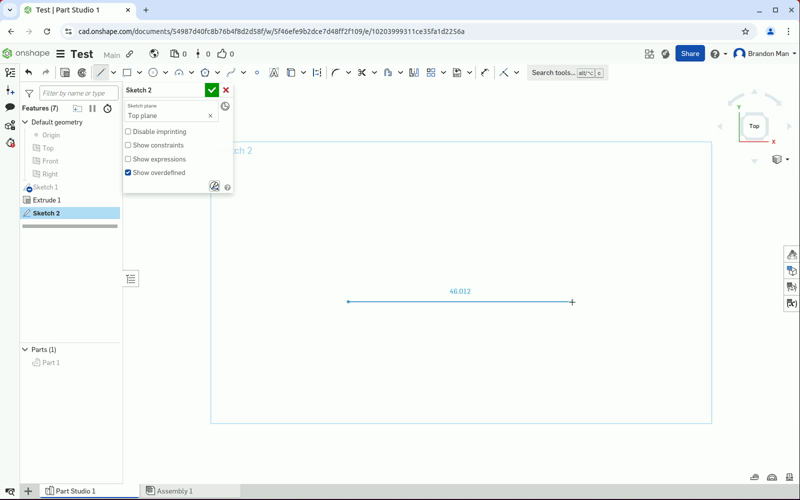
key_up(shift)
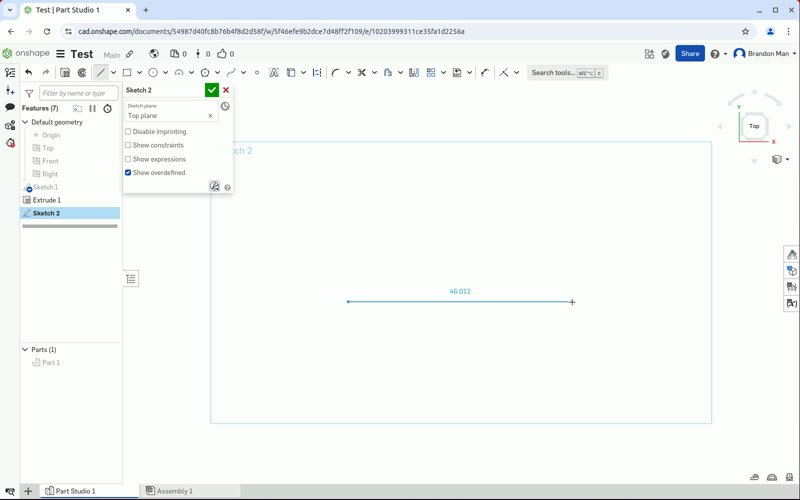
key_down(shift)
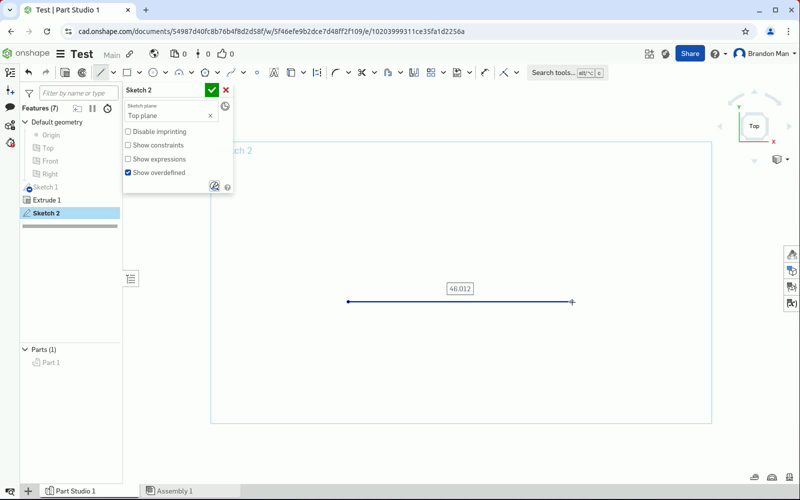
mouse_move(589, 301)
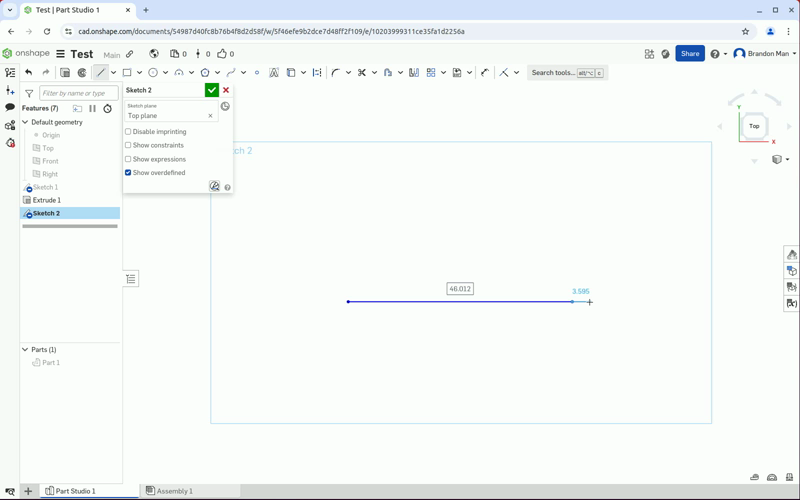
mouse_move(572, 292)
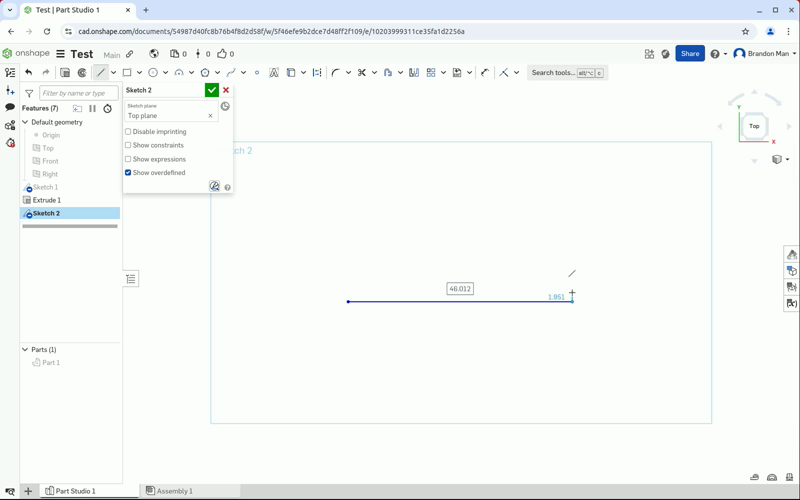
click(572, 292)
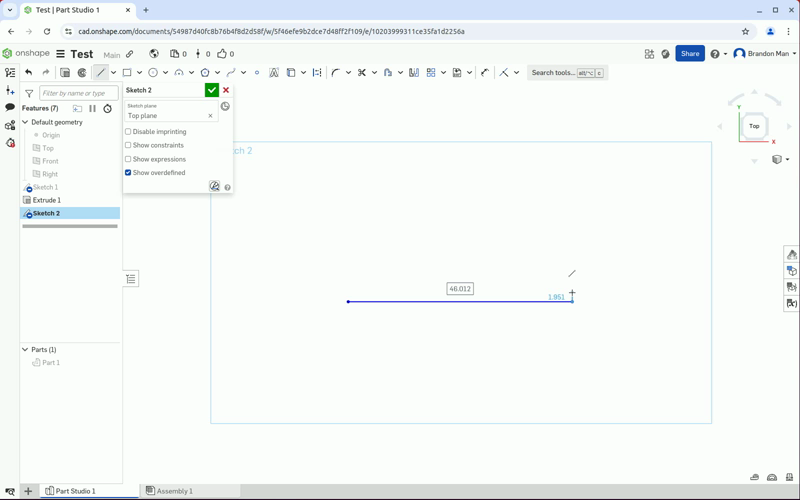
key_up(shift)
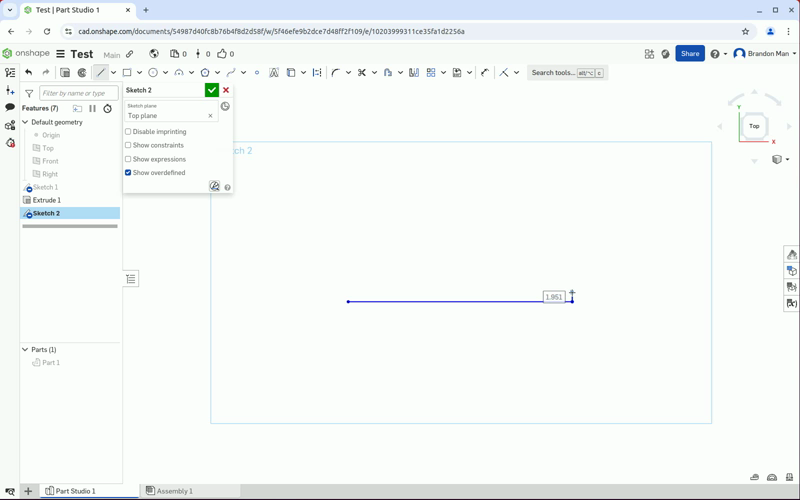
key_down(shift)
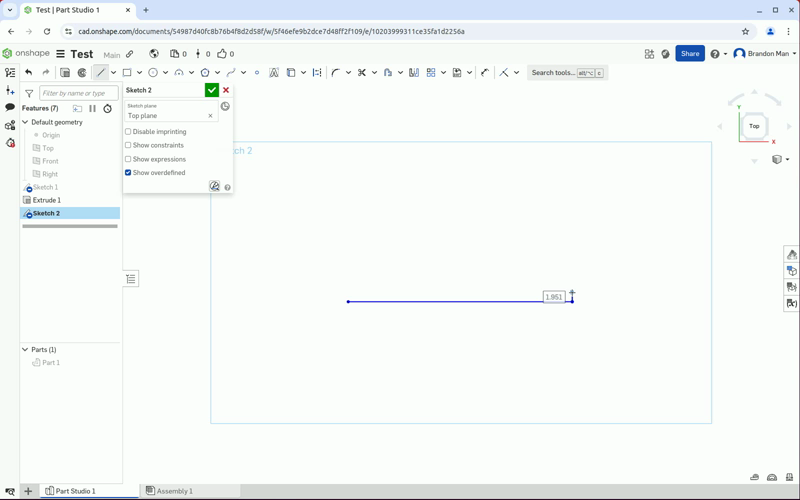
mouse_move(348, 292)
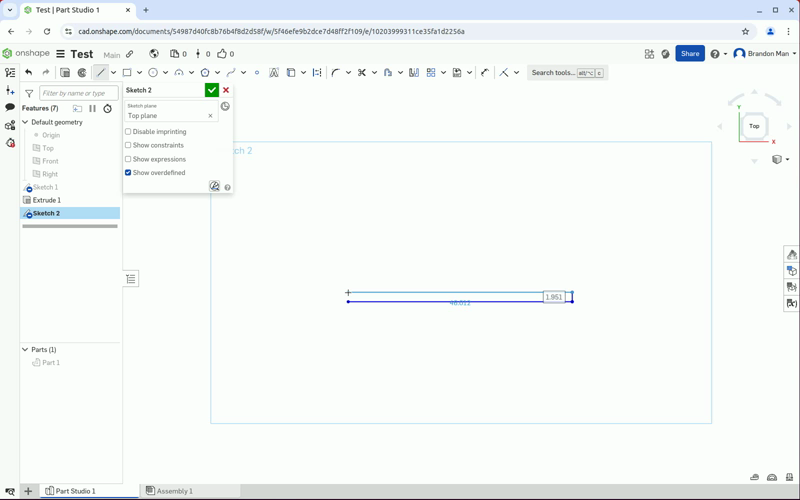
click(348, 292)
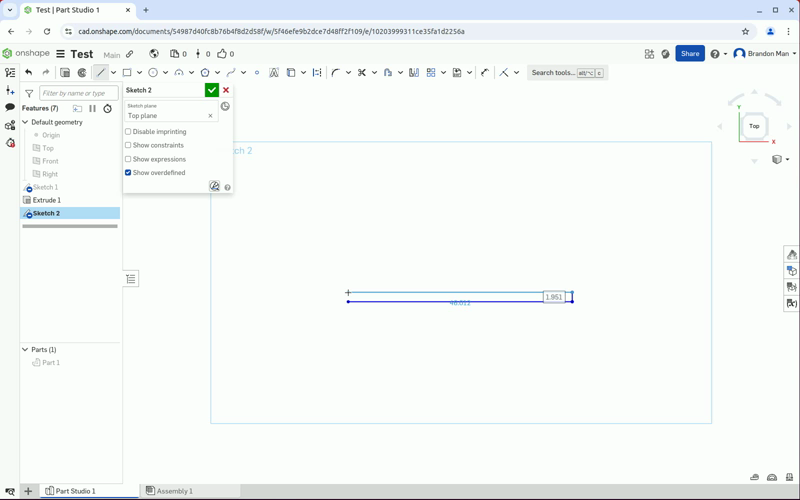
key_up(shift)
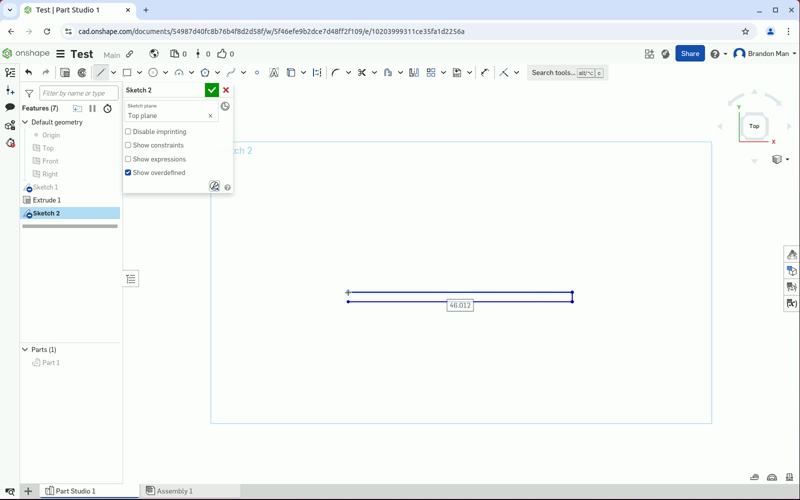
mouse_move(378, 292)
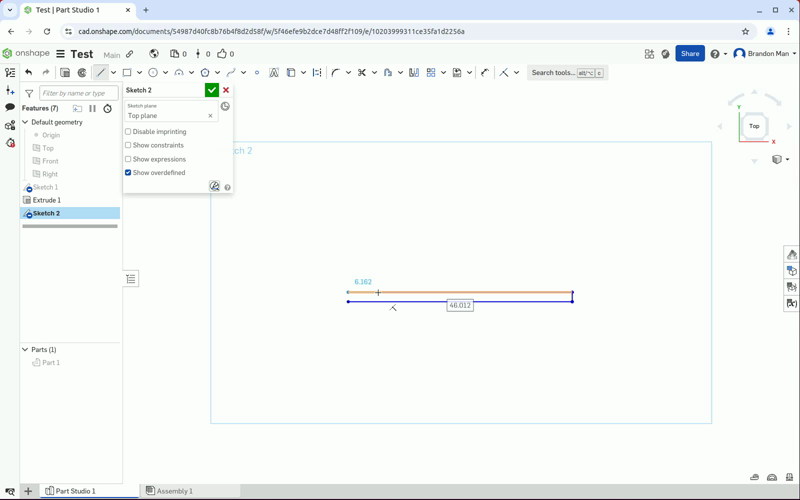
key_down(shift)
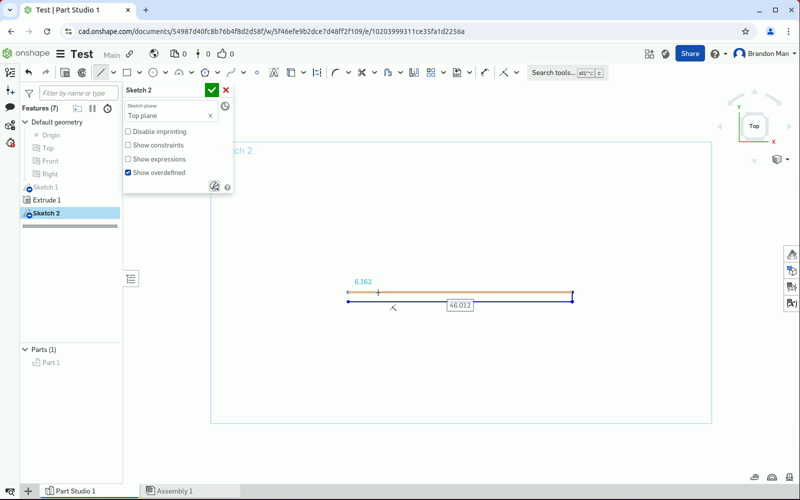
mouse_move(348, 301)
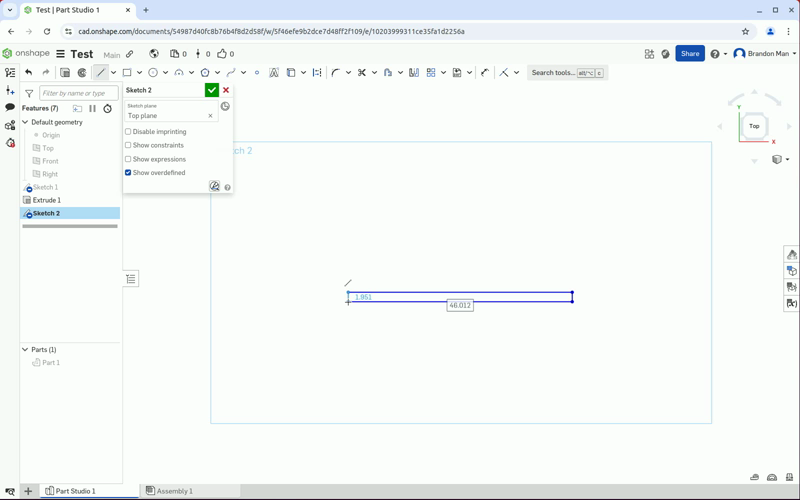
key_up(shift)
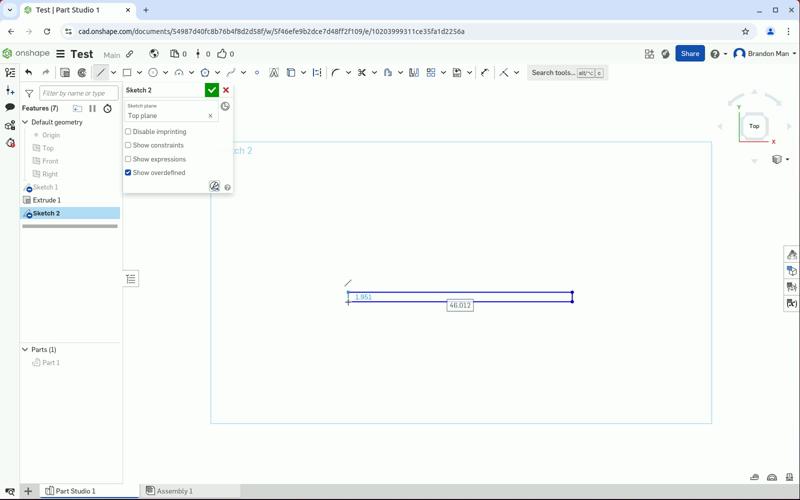
click(348, 301)
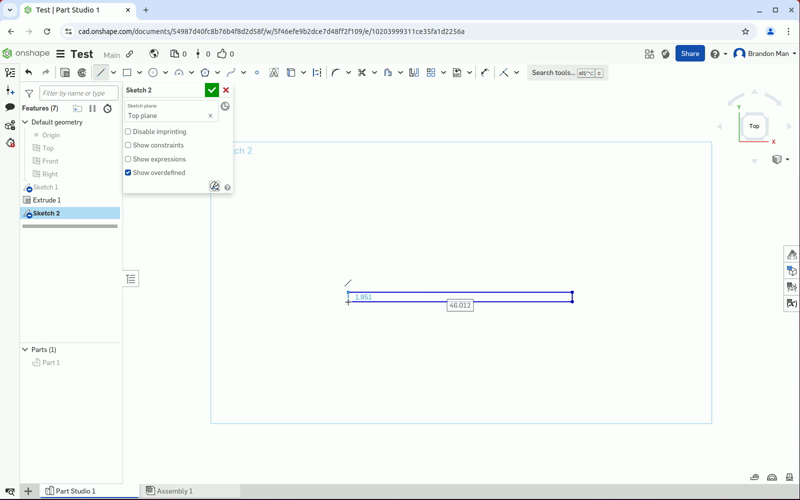
key(esc)
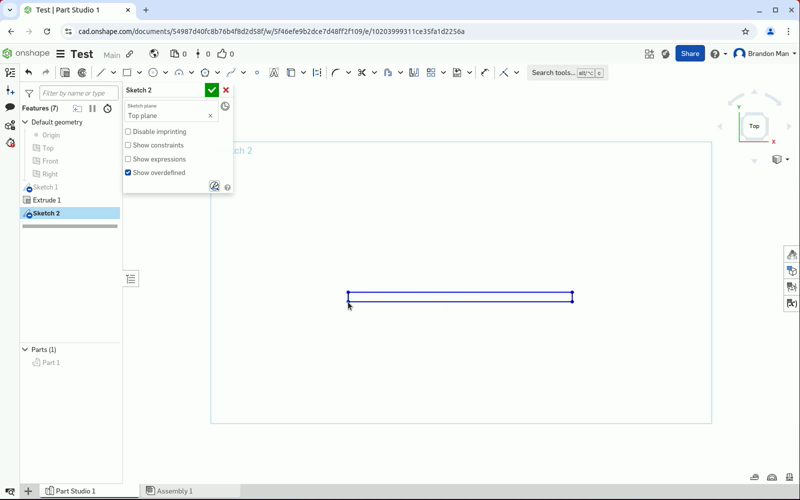
mouse_move(379, 297)
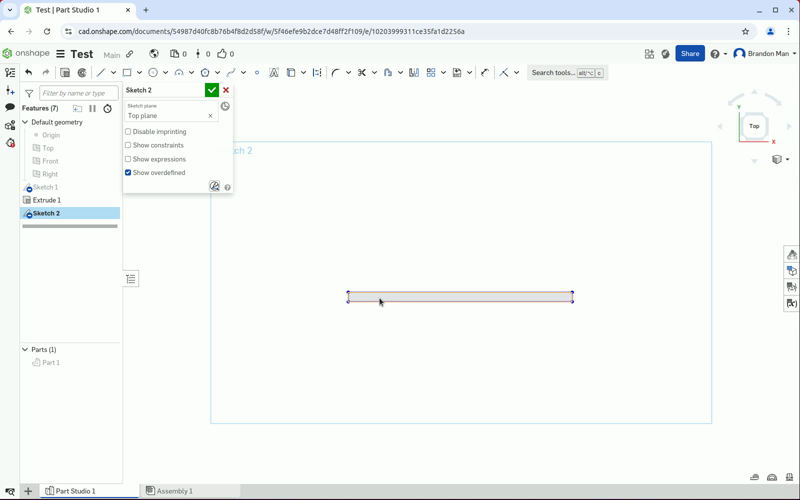
click(379, 297)
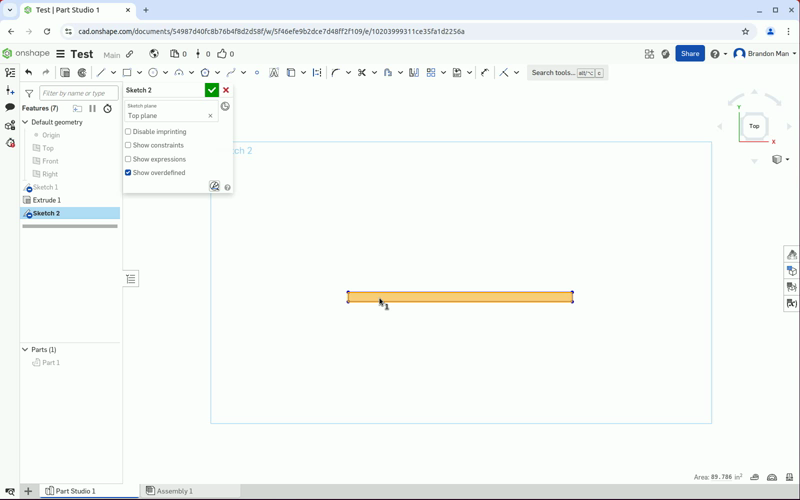
mouse_move(73, 352)
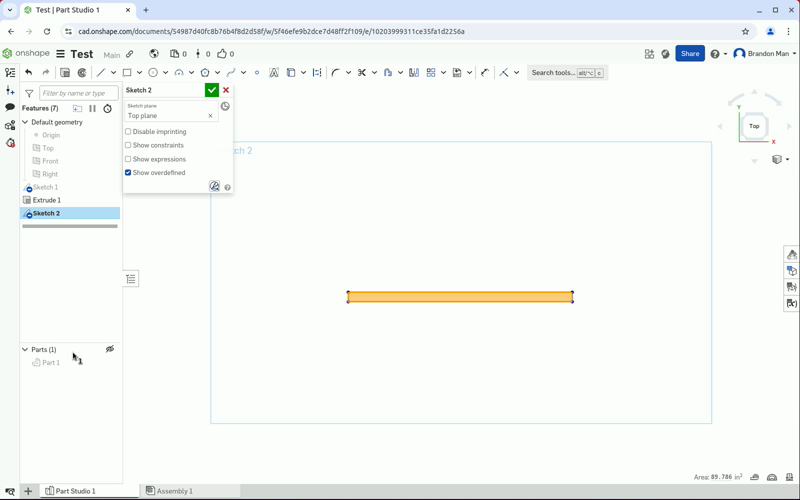
key(shift+y)
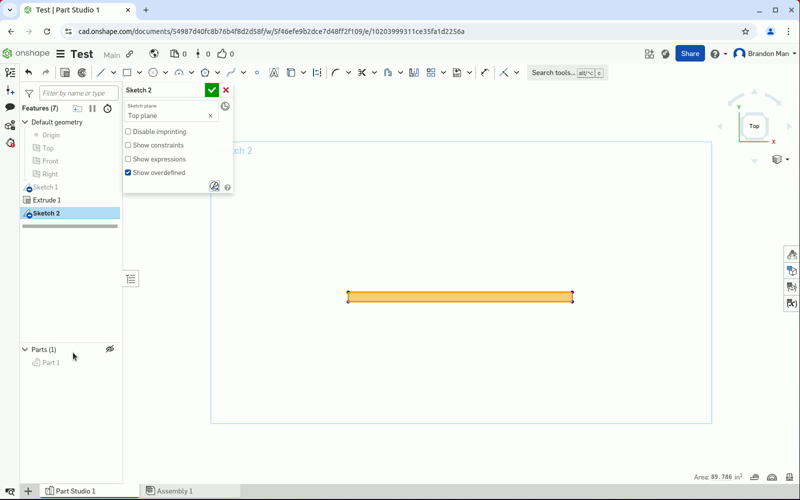
key(shift+e)
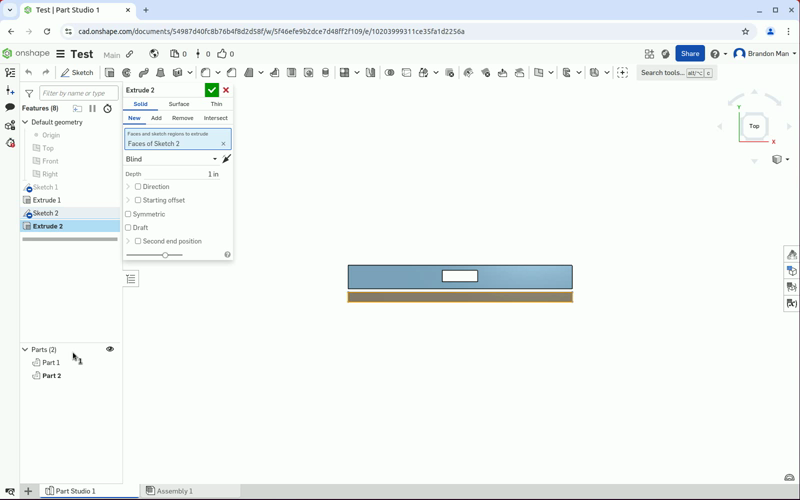
mouse_move(143, 106)
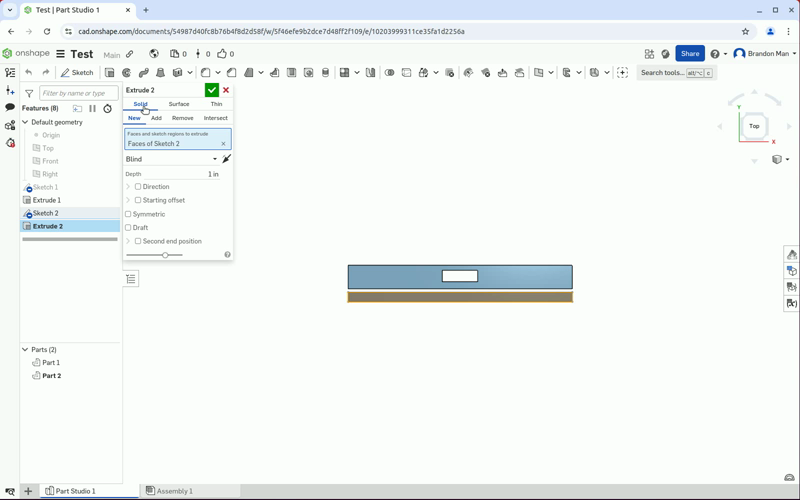
click(143, 106)
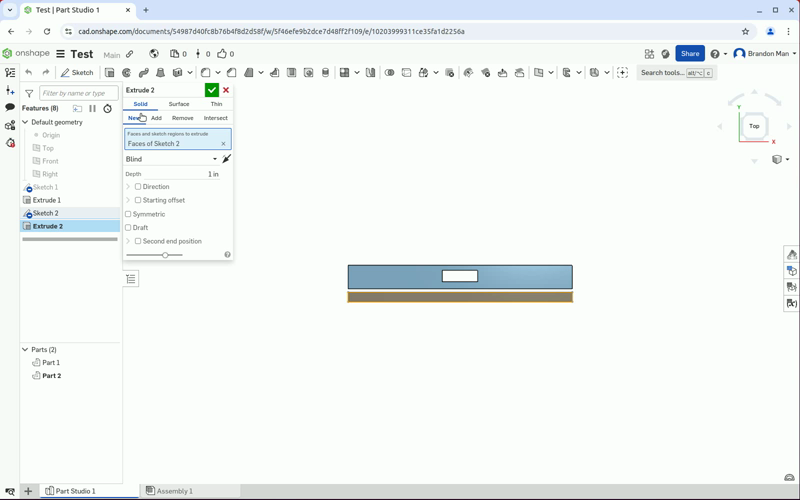
mouse_move(137, 120)
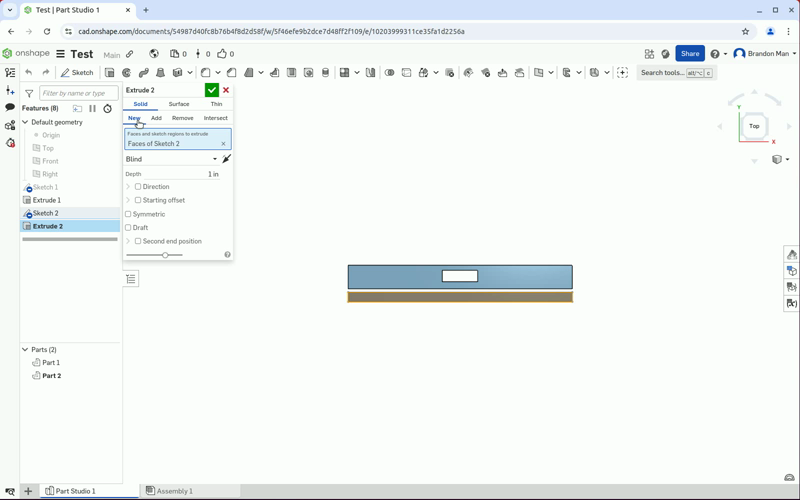
click(137, 120)
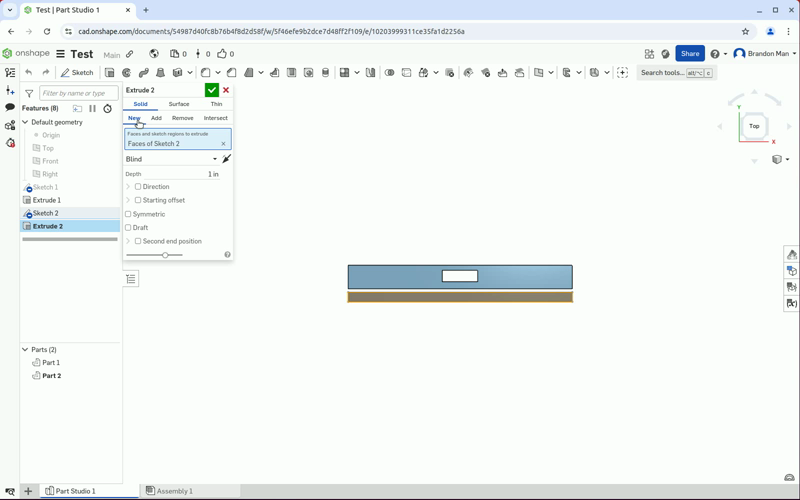
key(tab, 4)
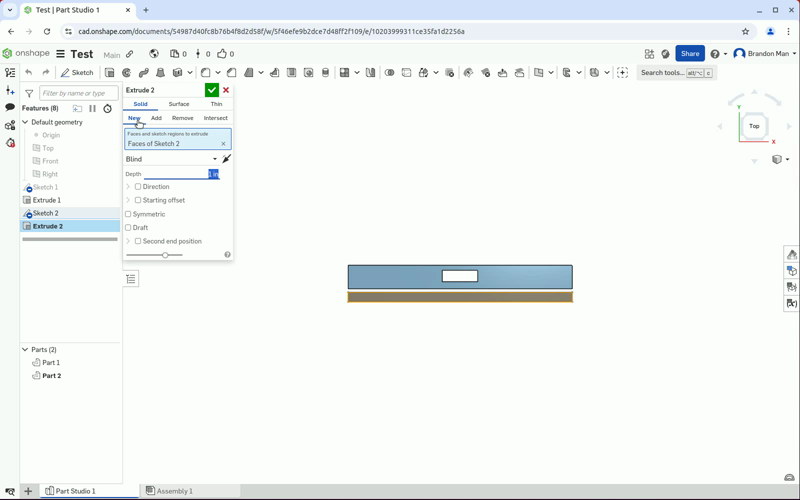
text(0.241)
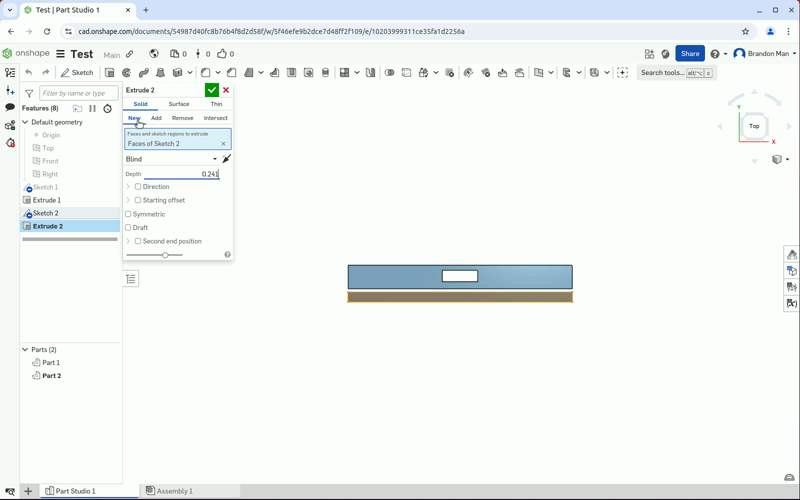
key(enter)
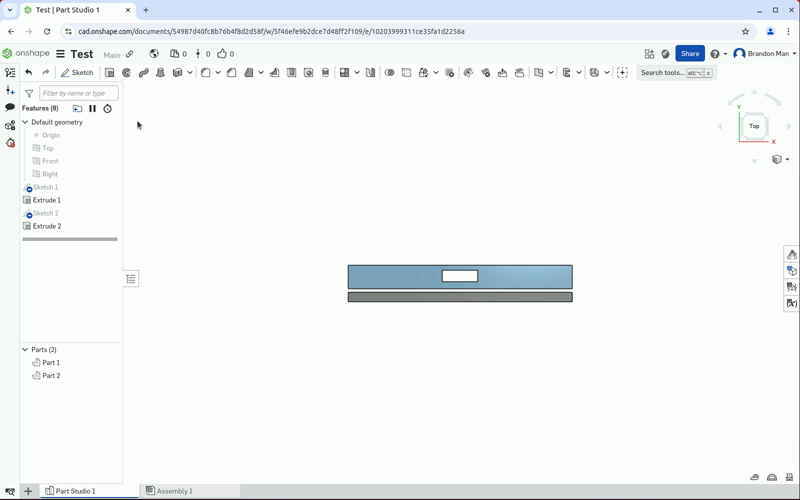
key(shift+h)
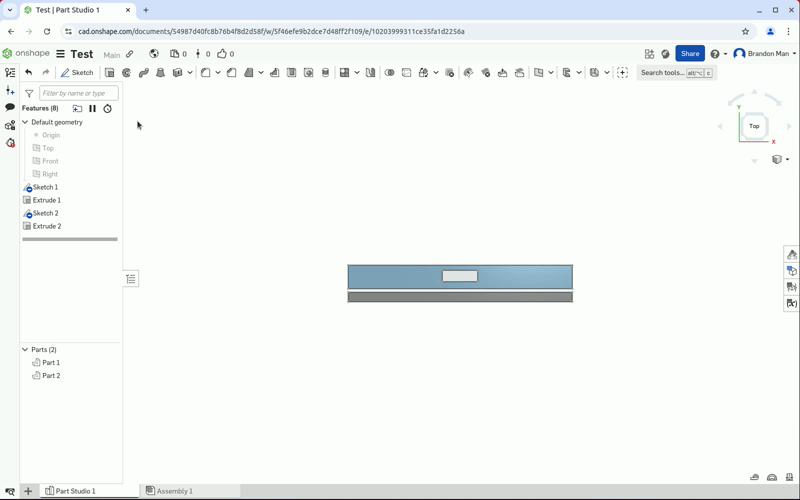
key(shift+h)
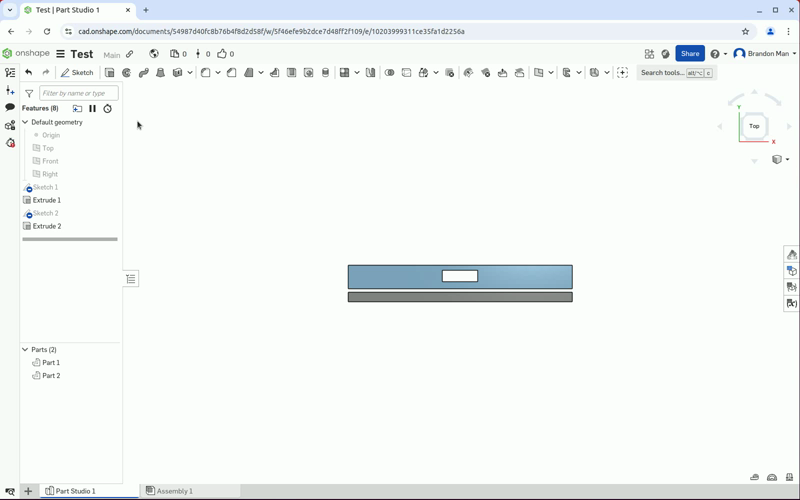
mouse_move(73, 189)
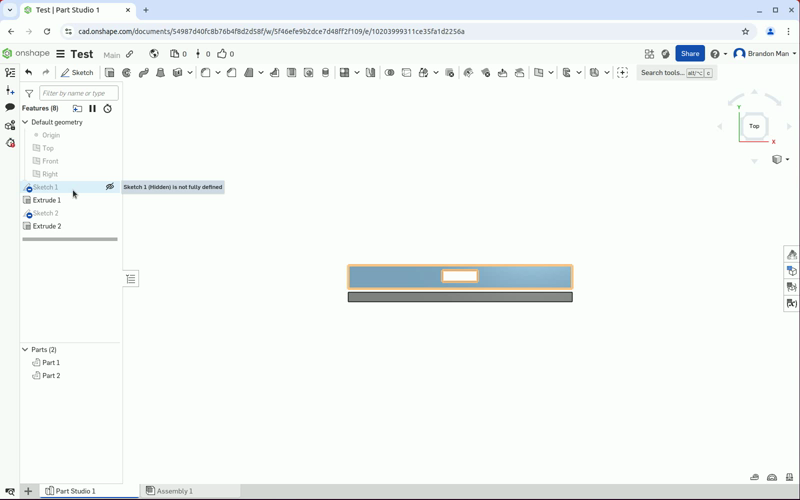
click(73, 189)
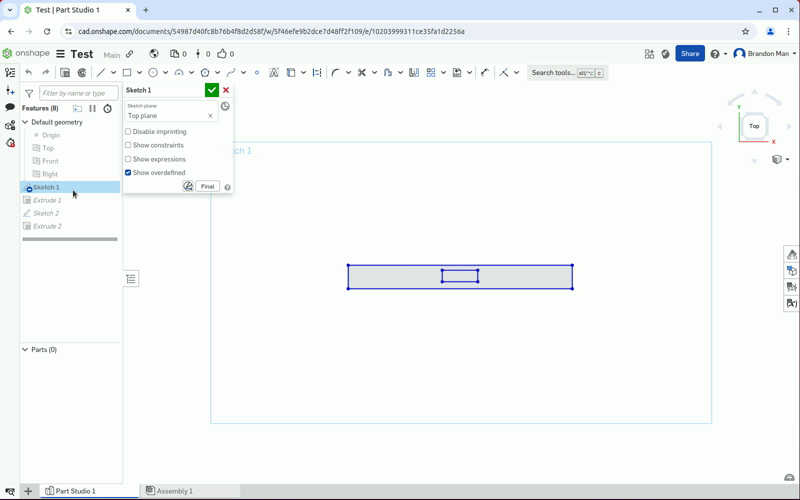
mouse_move(229, 92)
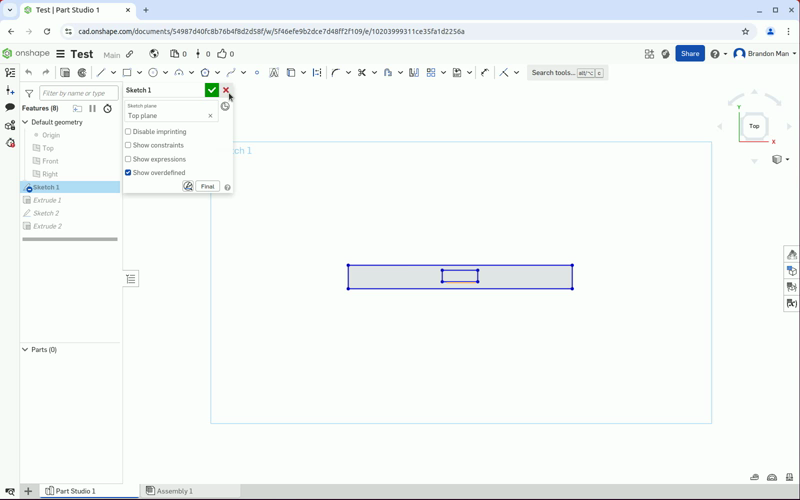
click(229, 92)
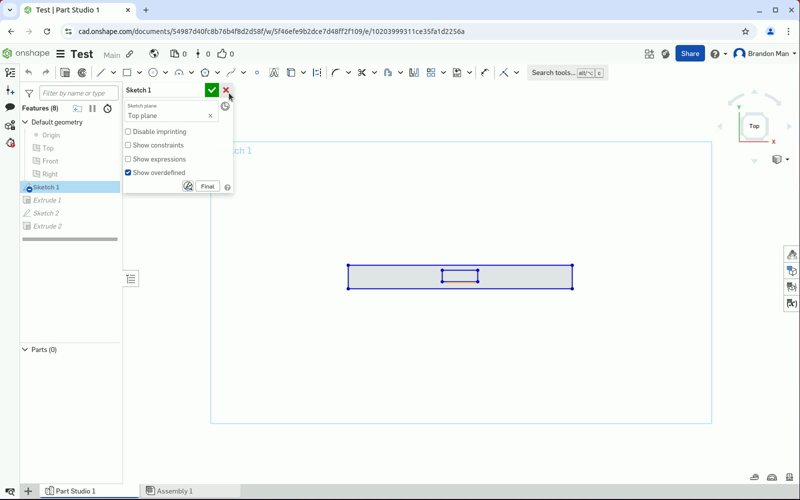
key(shift+s)
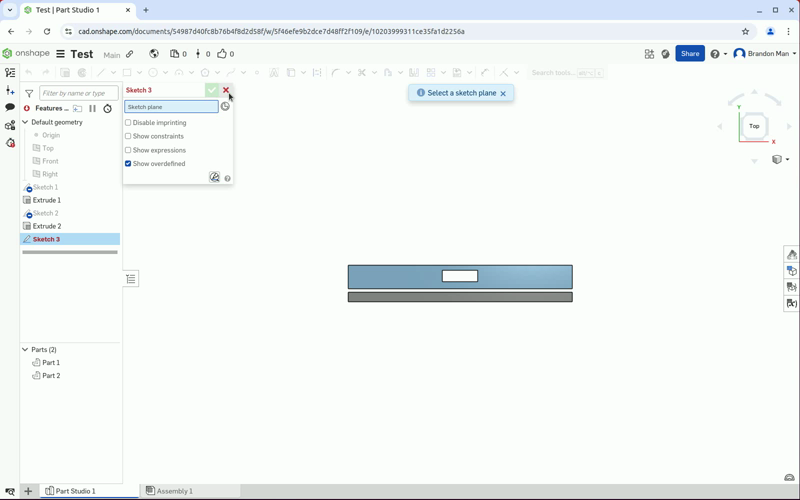
mouse_move(73, 150)
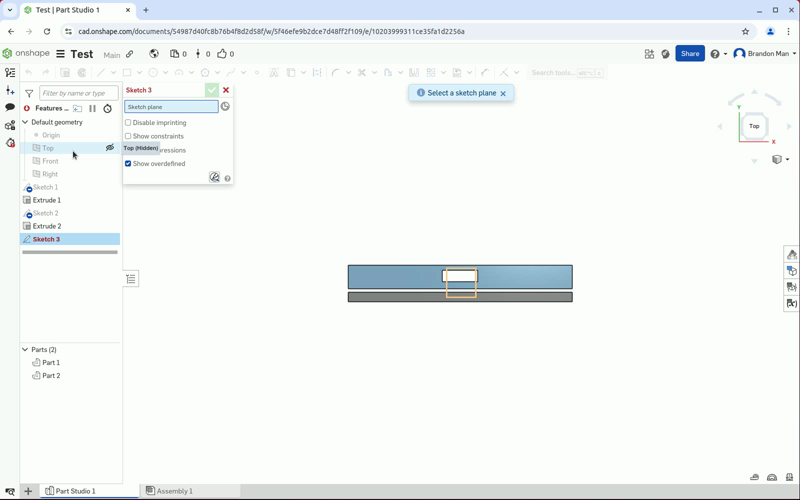
click(73, 150)
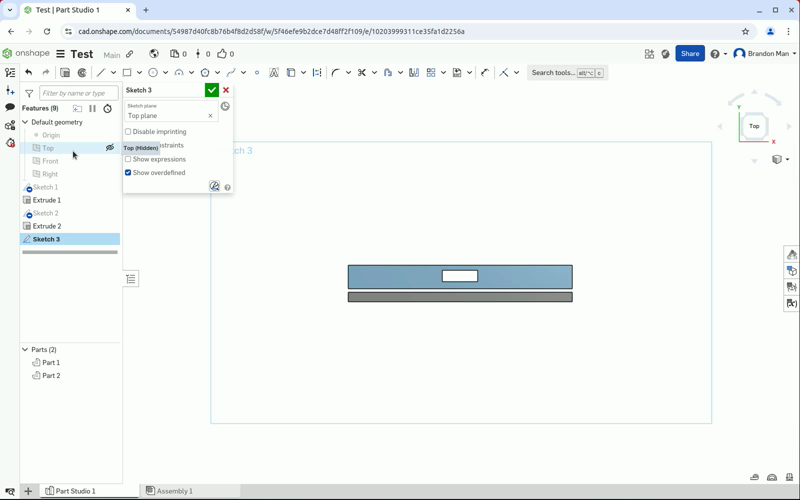
mouse_move(73, 352)
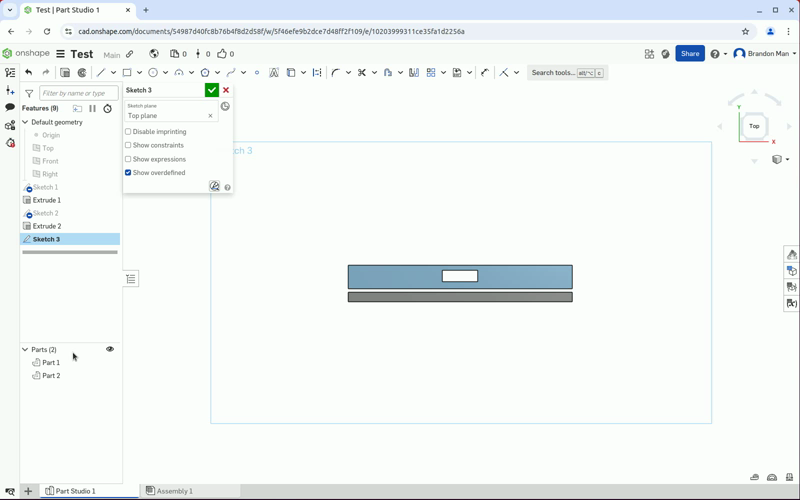
key(y)
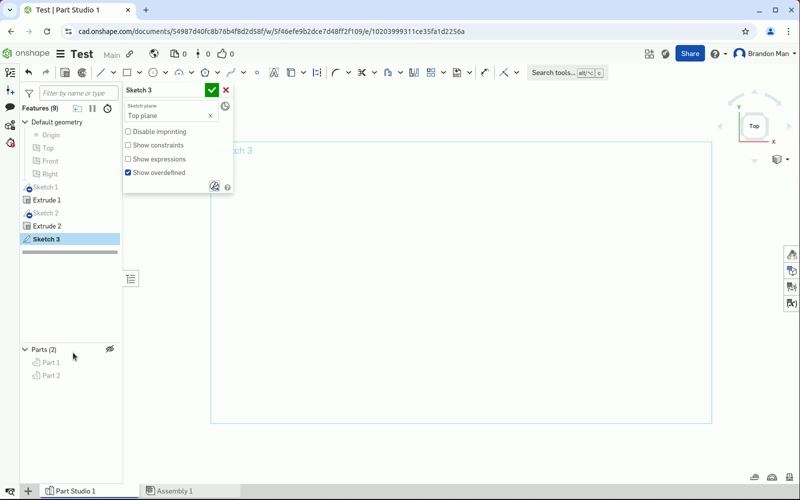
key(l)
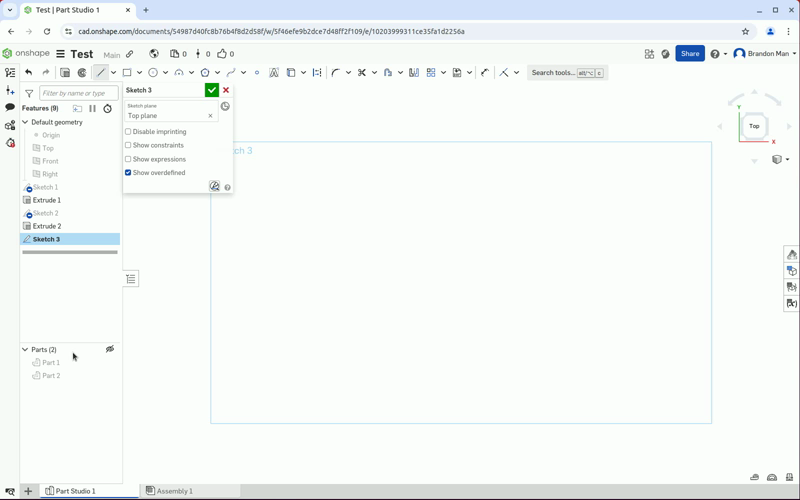
key_down(shift)
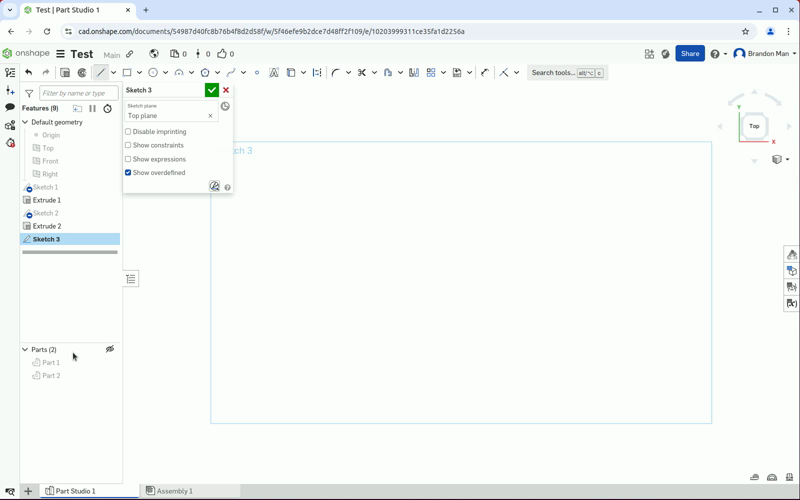
mouse_move(348, 292)
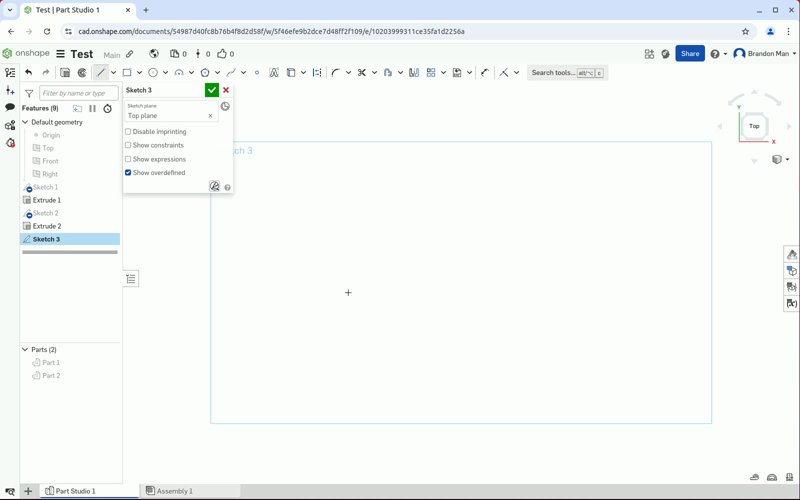
click(348, 292)
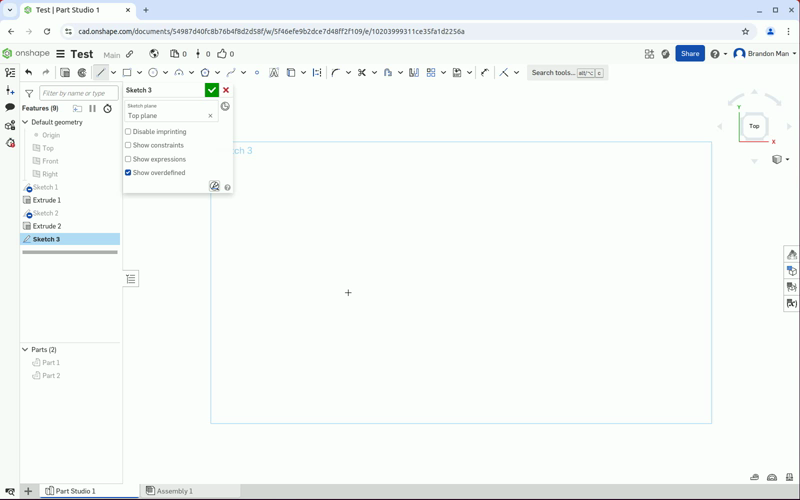
key_up(shift)
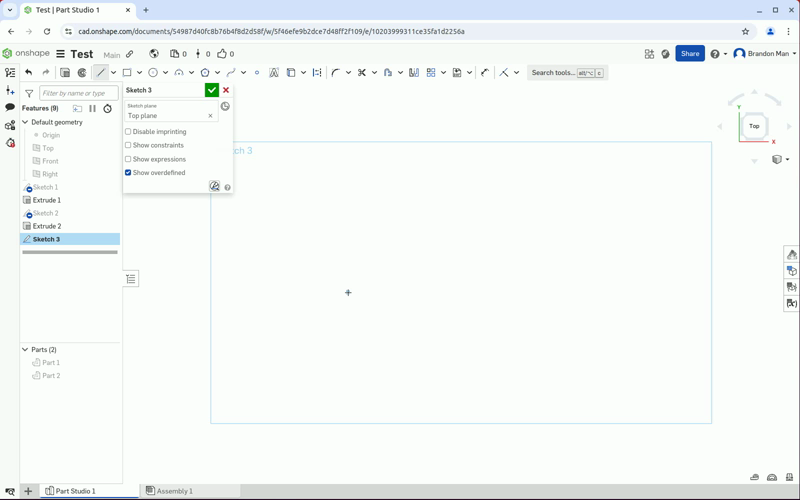
key_down(shift)
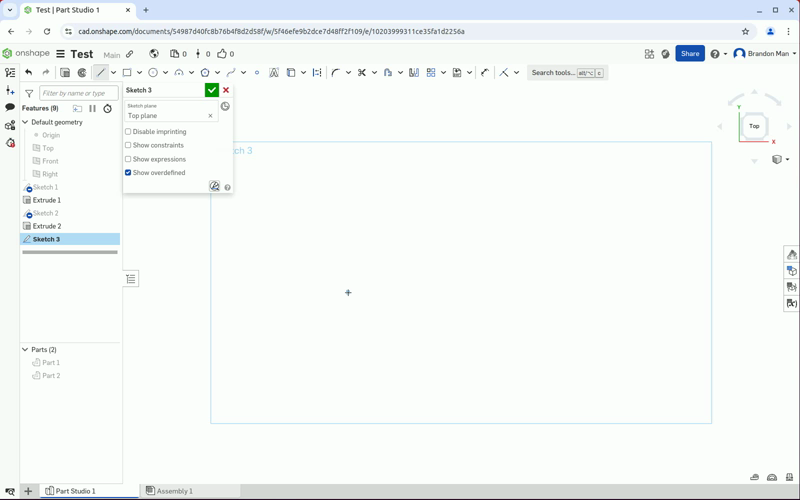
mouse_move(572, 292)
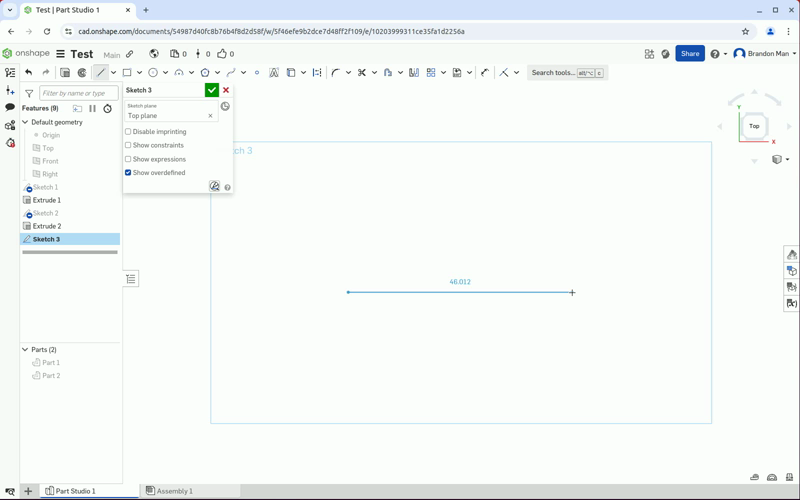
click(572, 292)
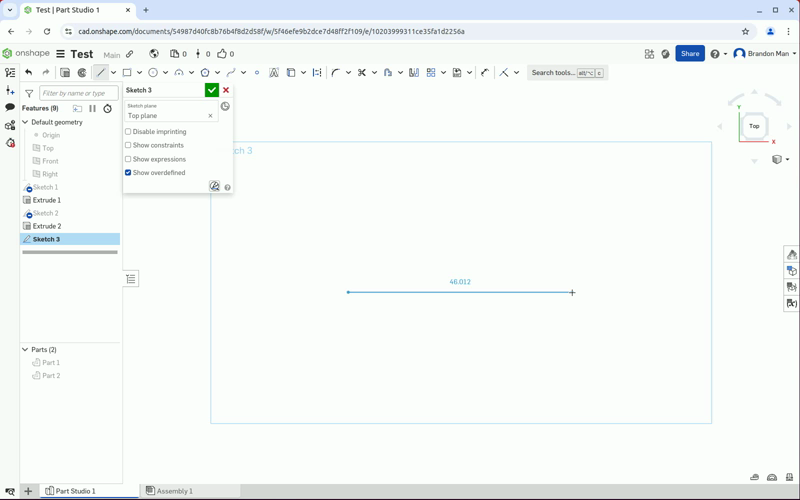
key_up(shift)
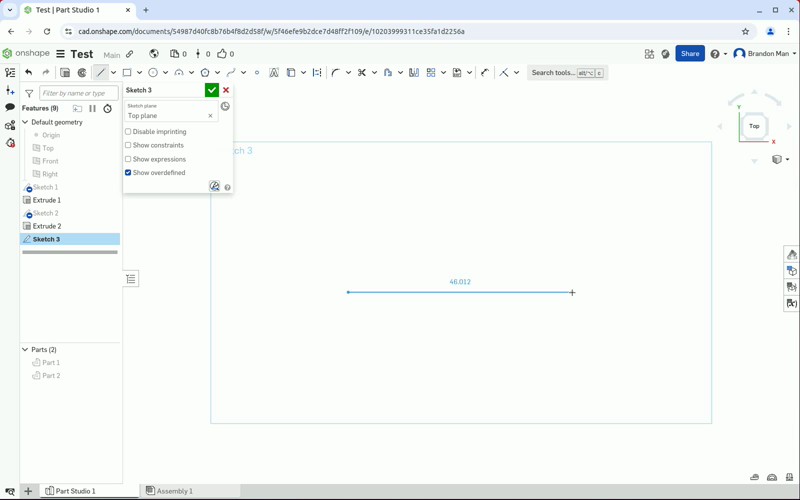
key_down(shift)
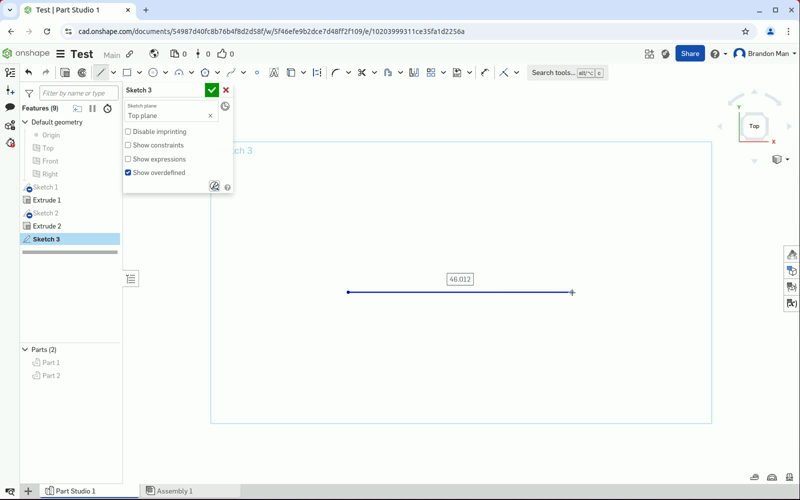
mouse_move(589, 292)
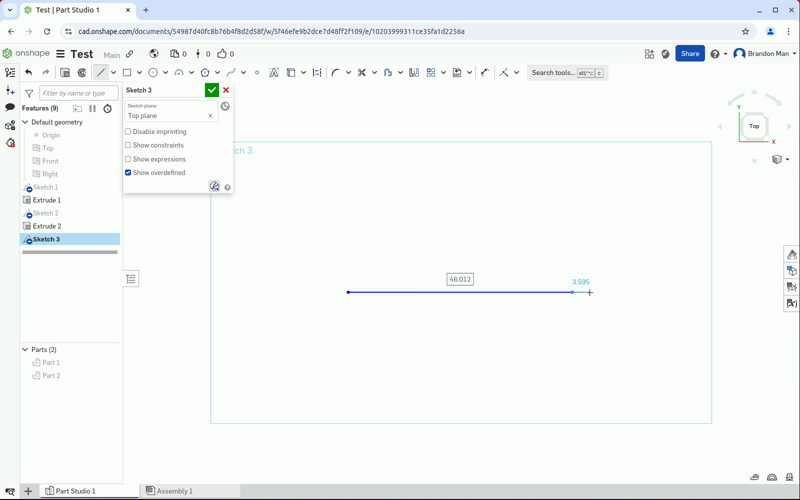
mouse_move(572, 289)
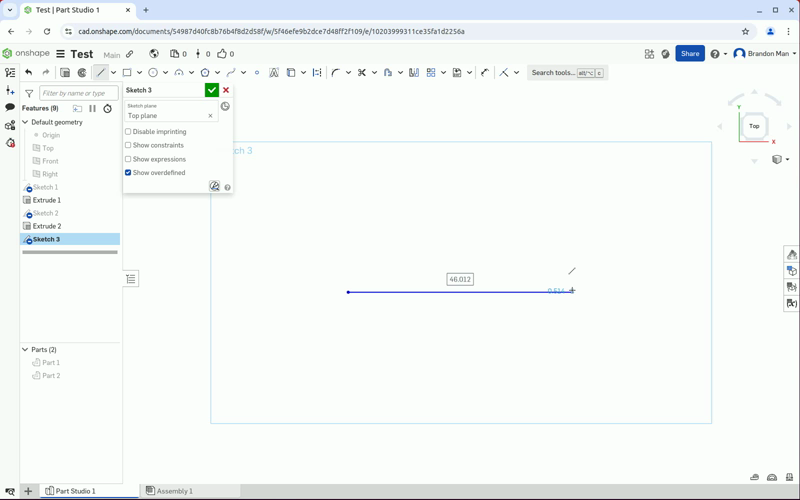
scroll(6)
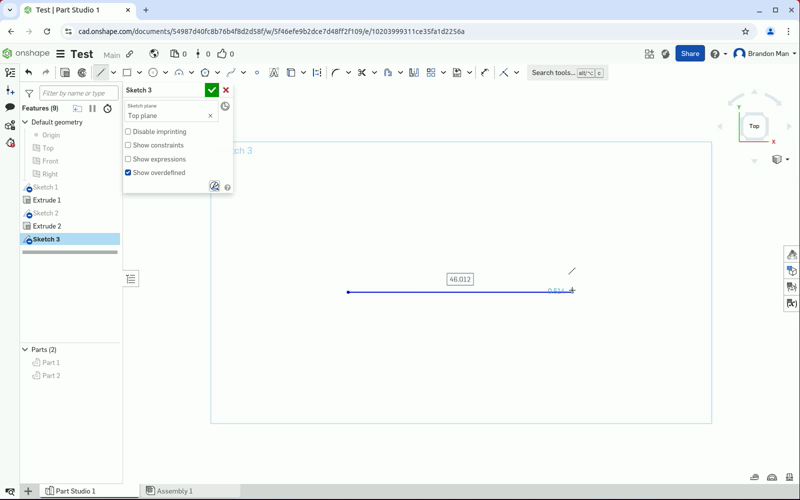
scroll(6)
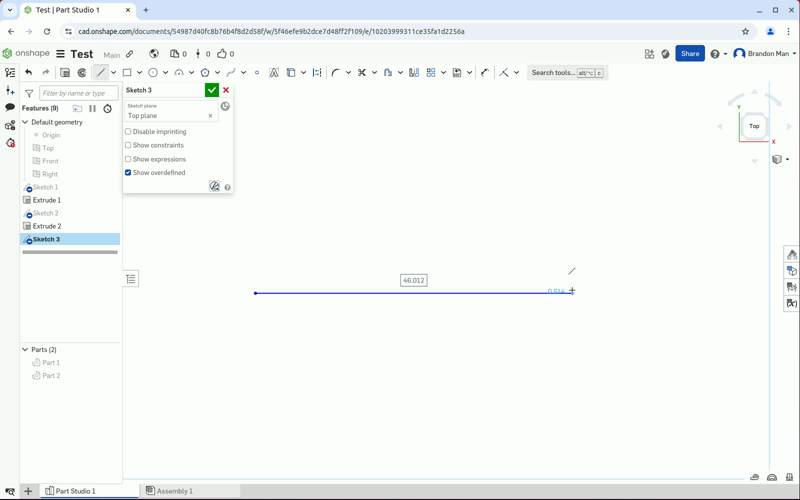
scroll(6)
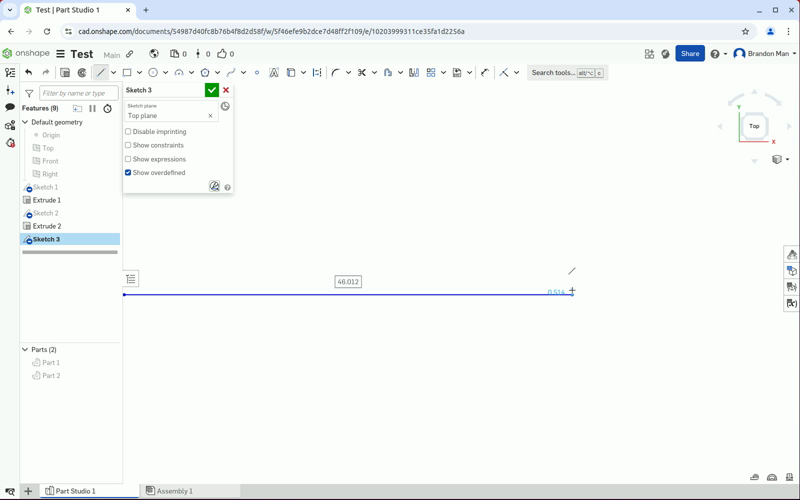
scroll(6)
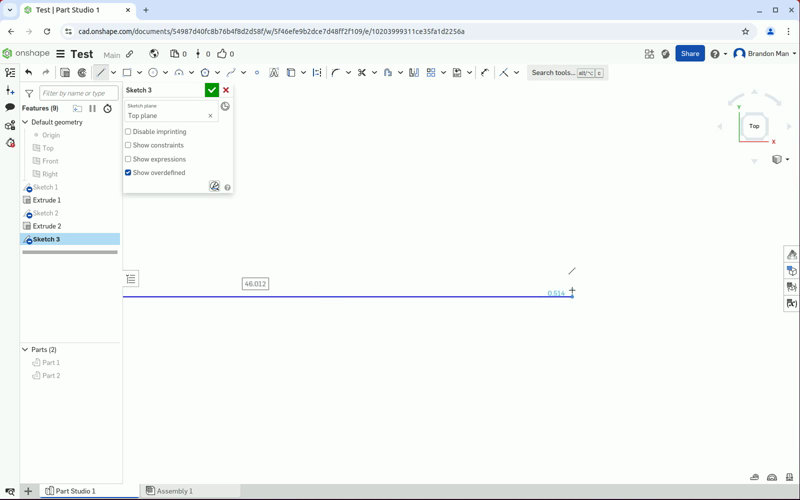
scroll(6)
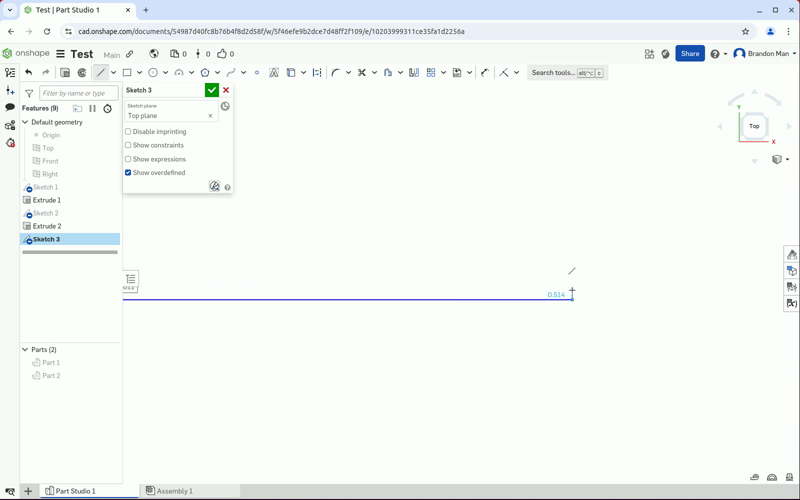
scroll(6)
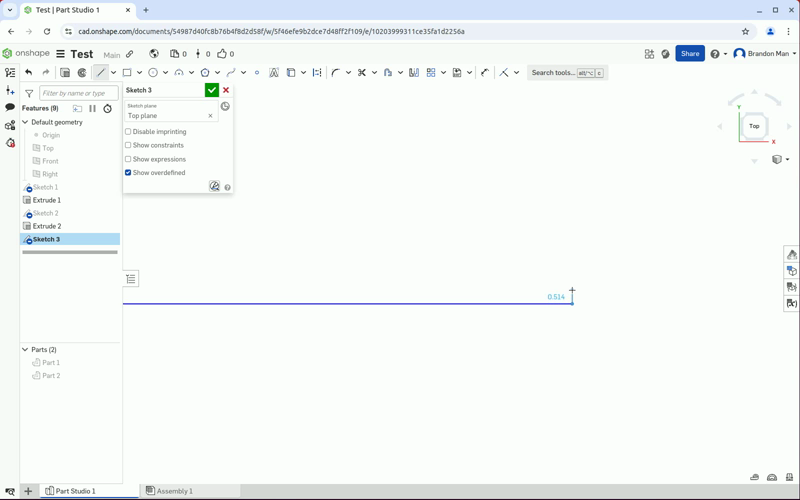
scroll(6)
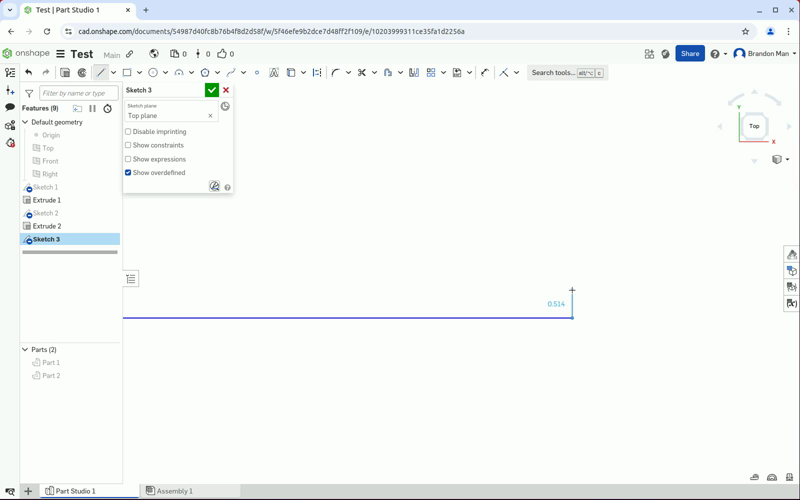
click(572, 289)
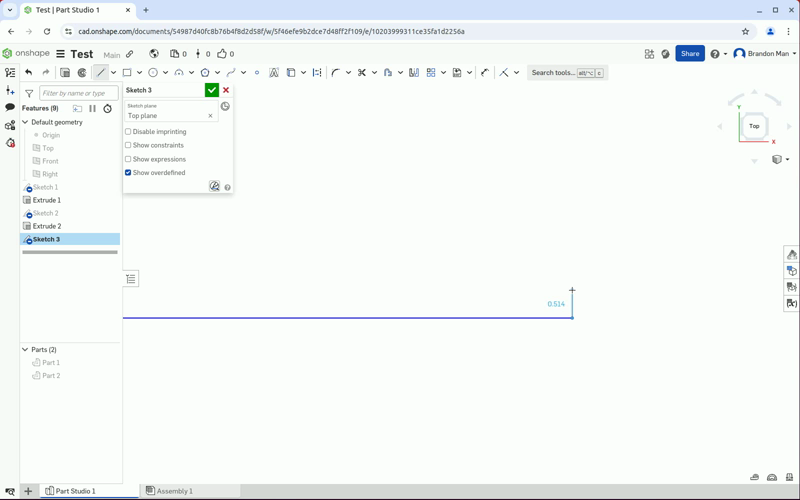
scroll(-6)
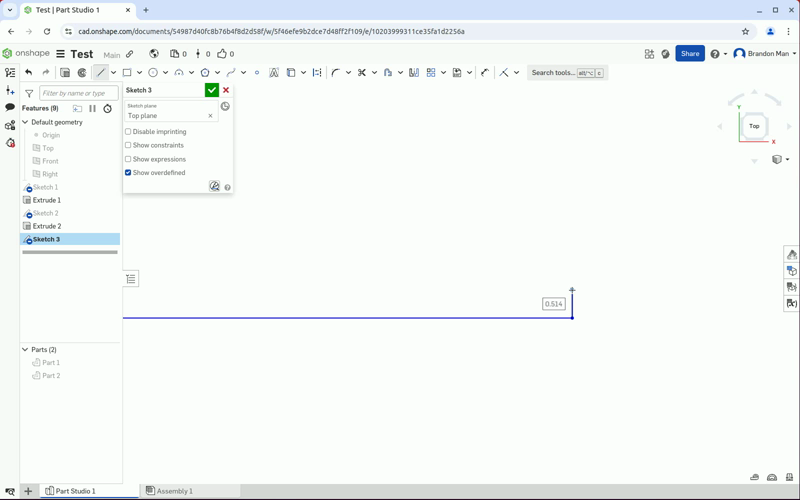
scroll(-6)
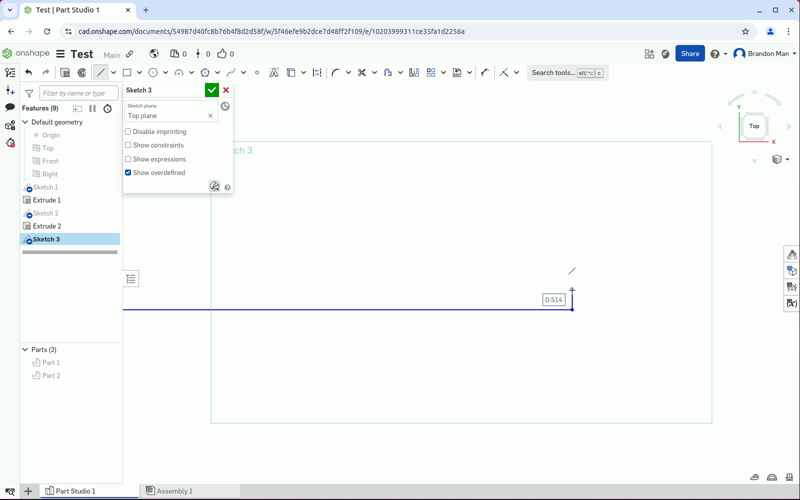
scroll(-6)
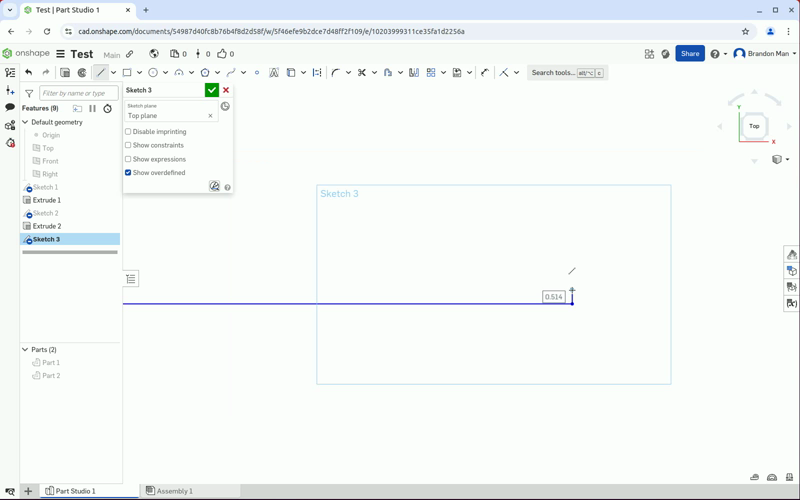
scroll(-6)
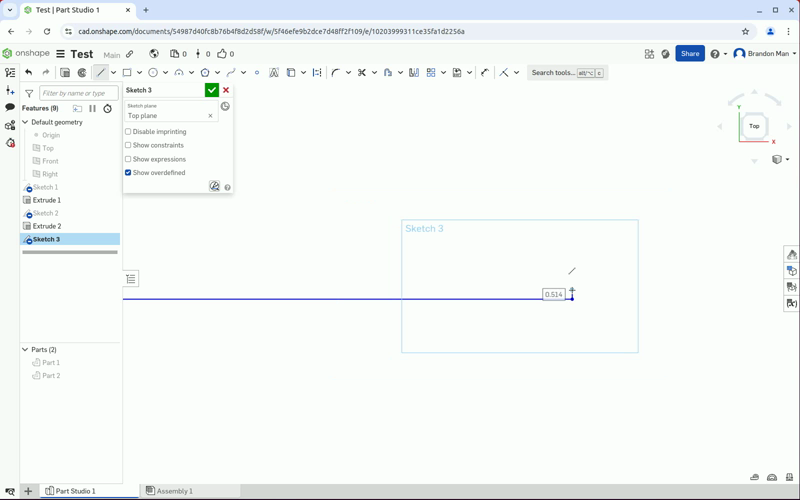
scroll(-6)
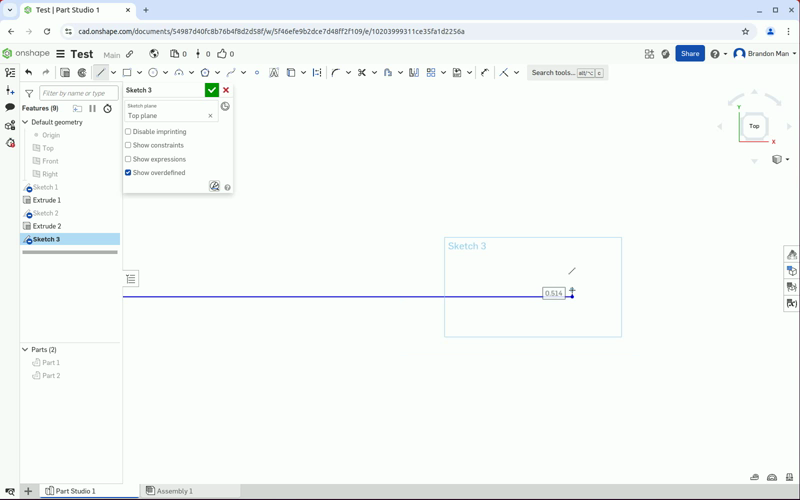
scroll(-6)
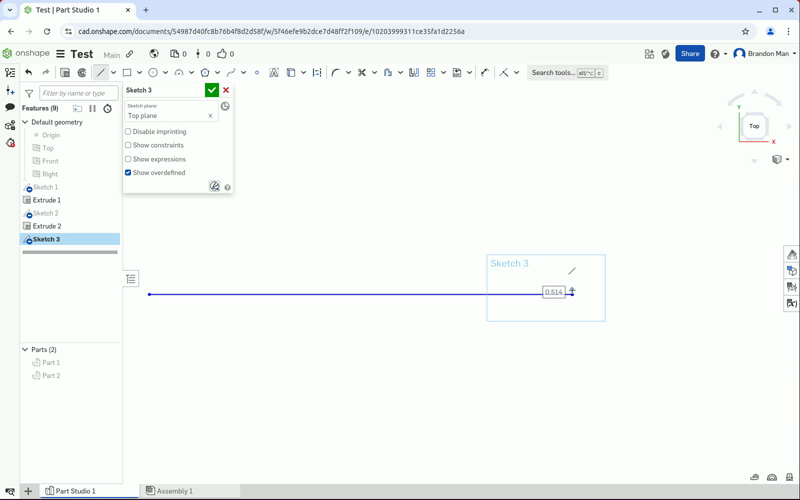
scroll(-6)
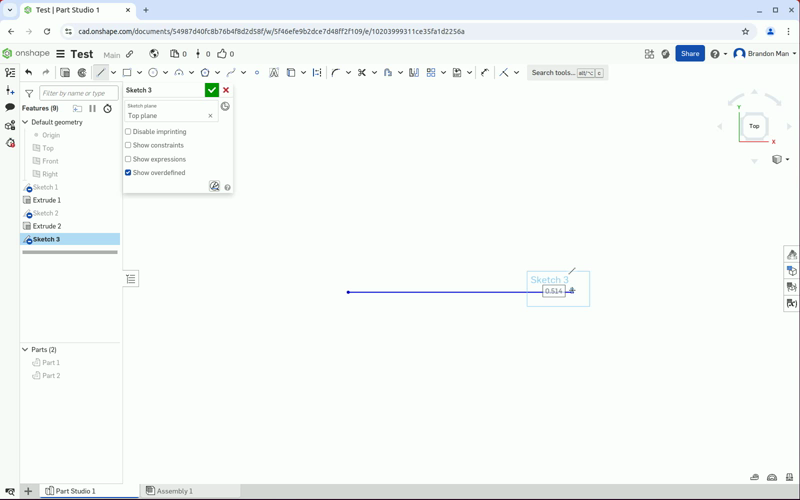
key_up(shift)
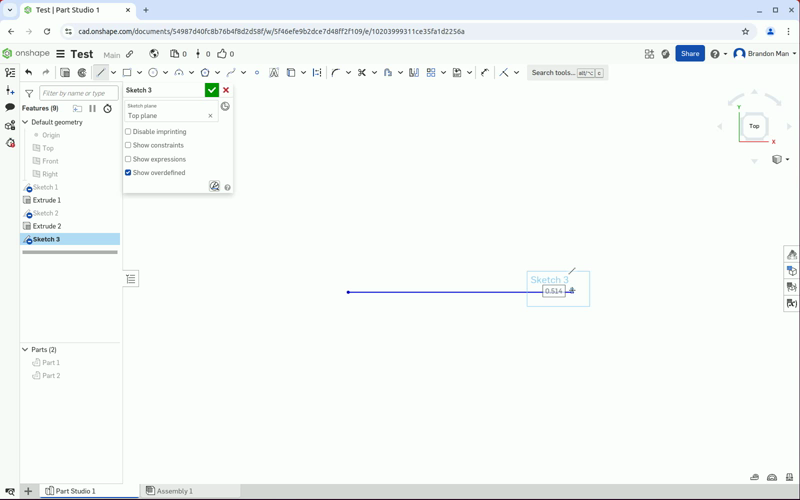
key_down(shift)
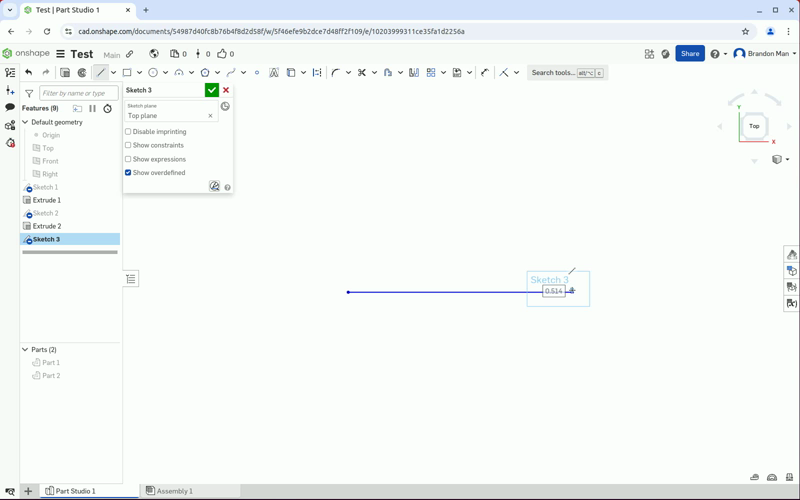
mouse_move(348, 289)
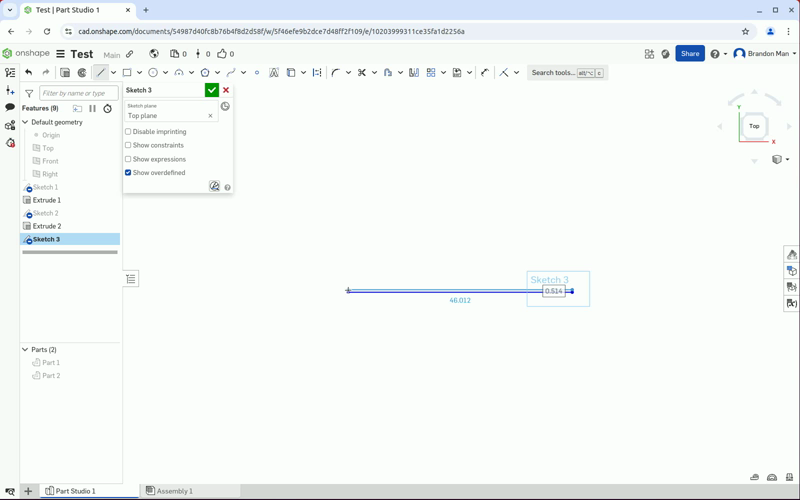
scroll(6)
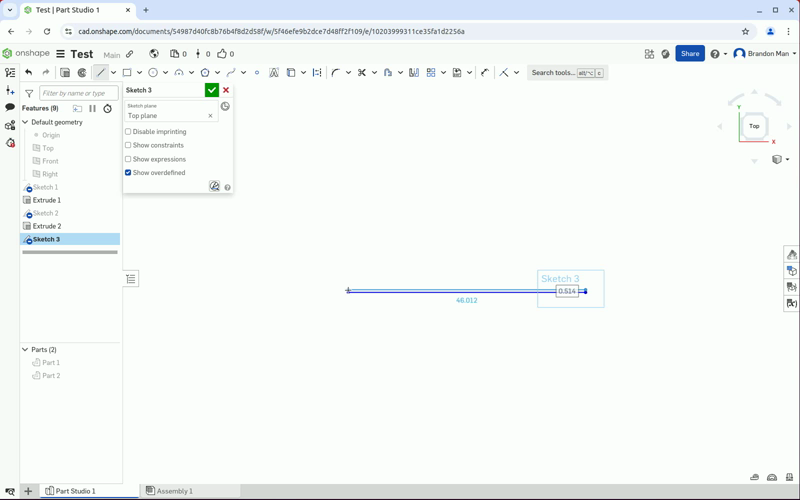
scroll(6)
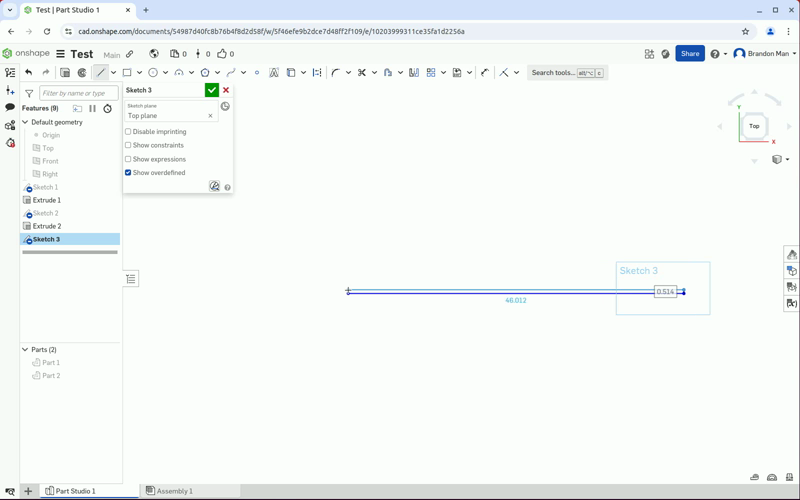
scroll(6)
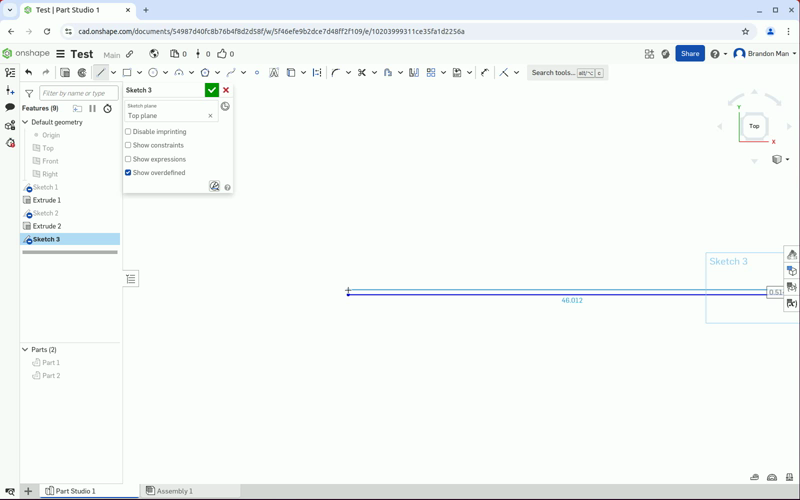
scroll(6)
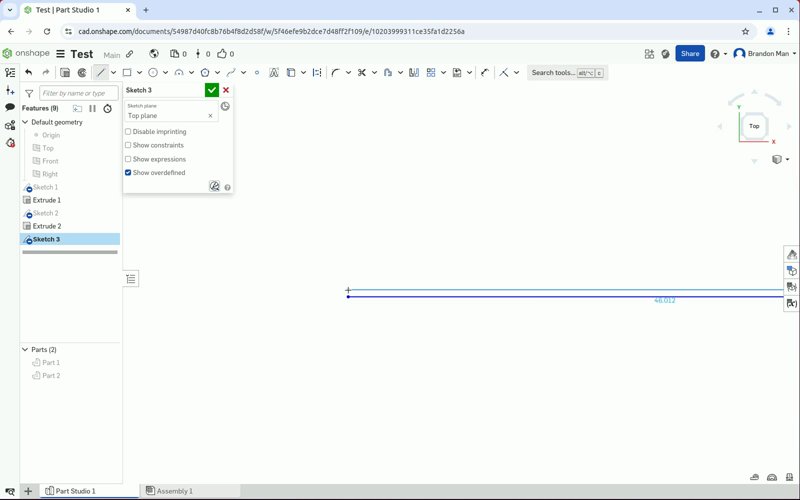
scroll(6)
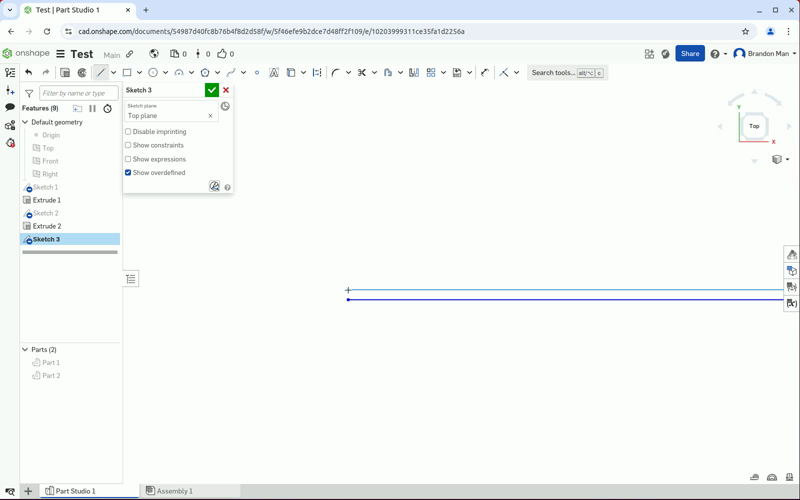
scroll(6)
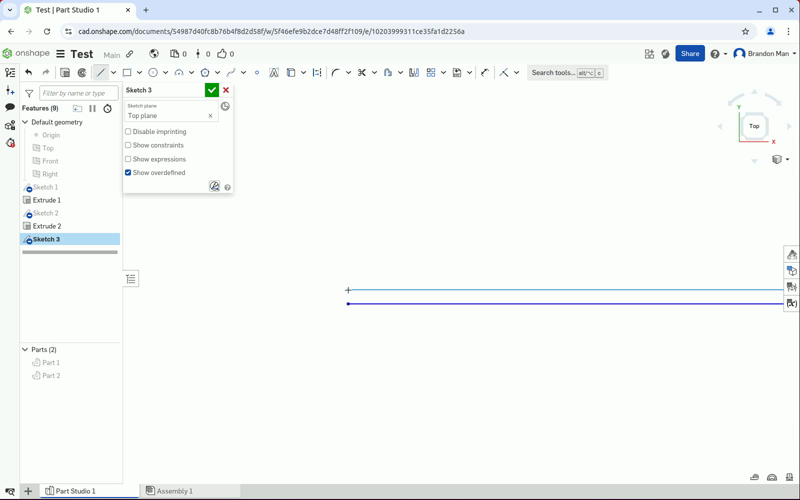
scroll(6)
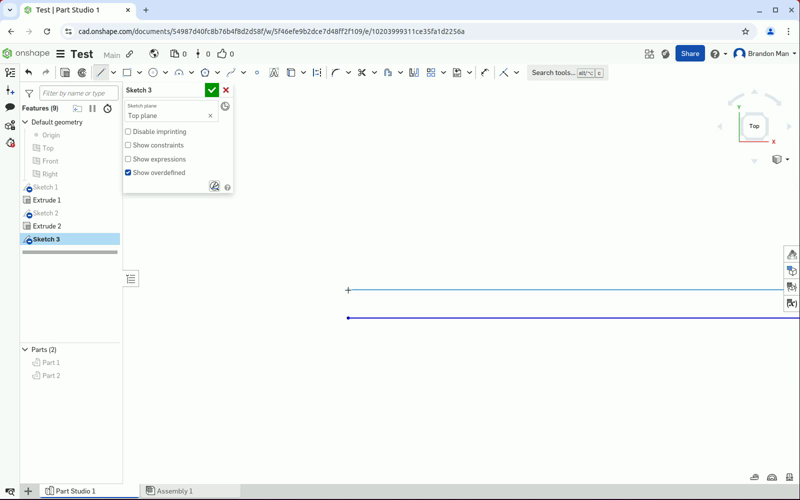
click(348, 289)
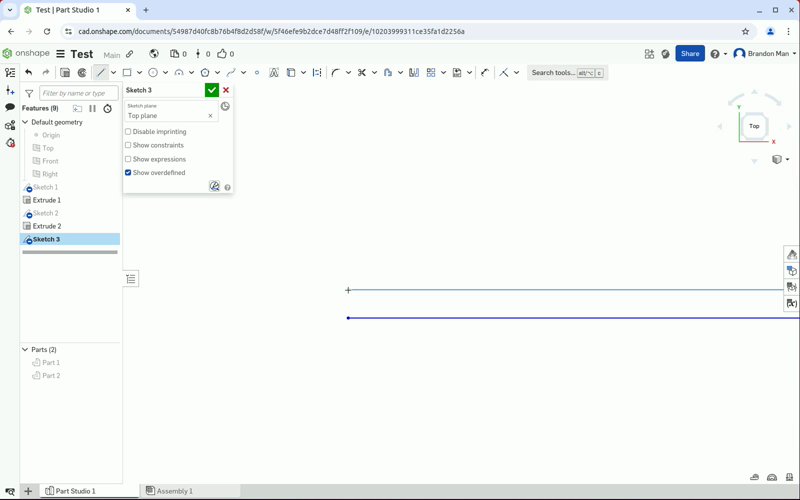
scroll(-6)
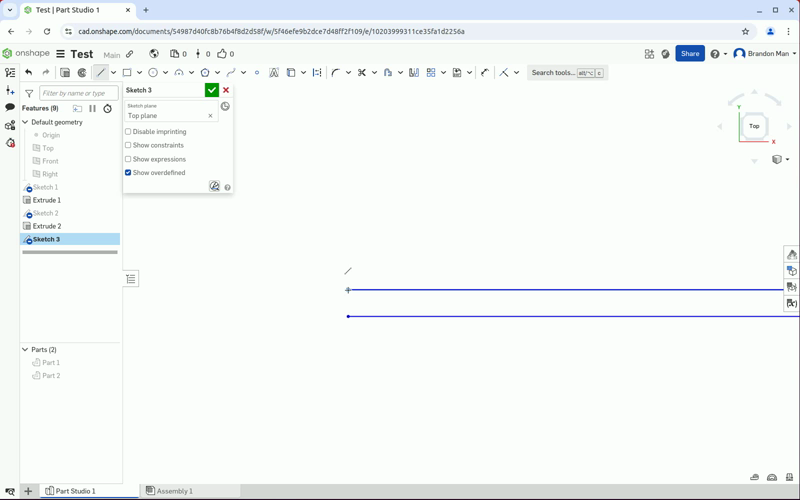
scroll(-6)
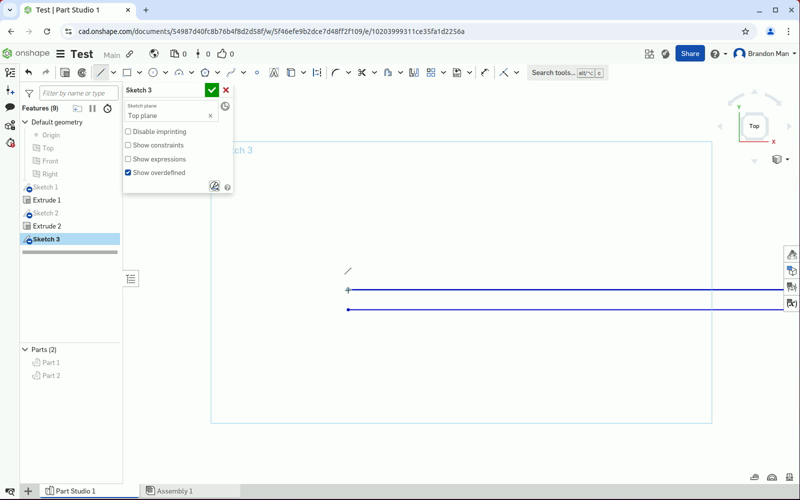
scroll(-6)
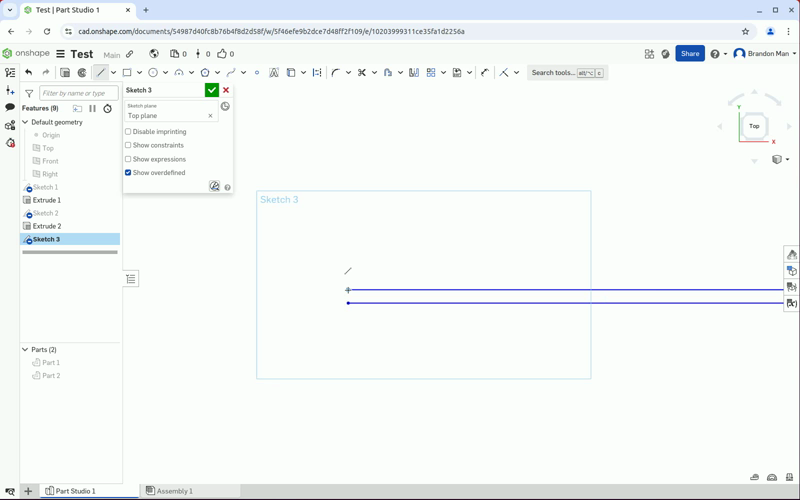
scroll(-6)
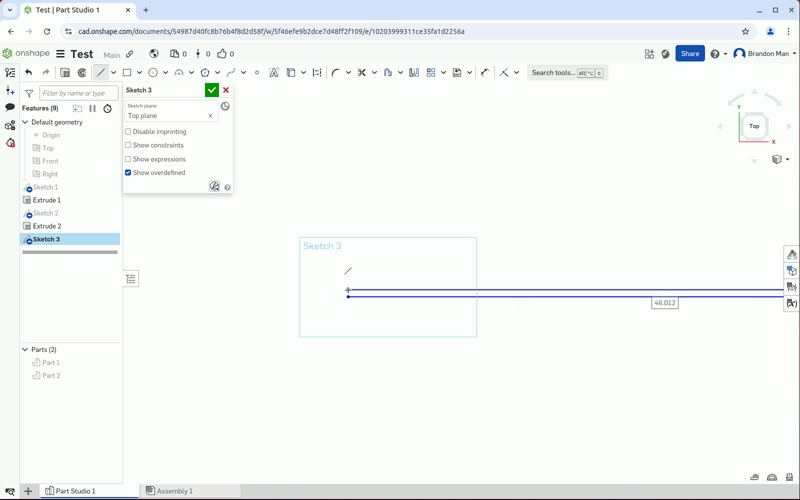
scroll(-6)
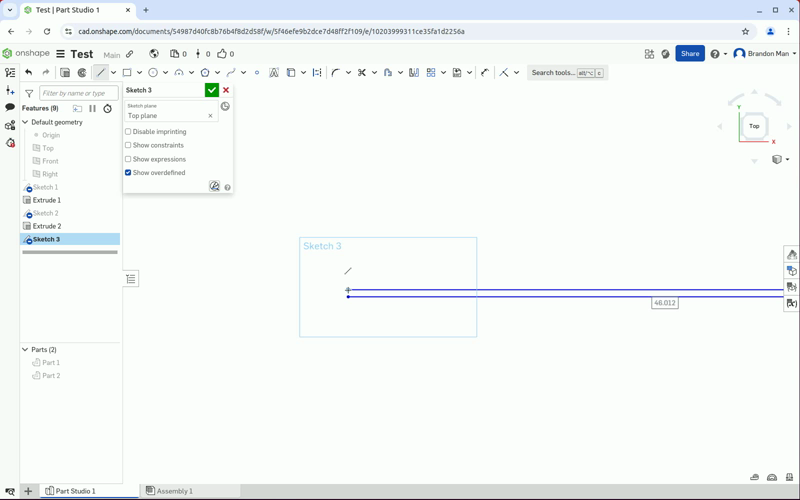
scroll(-6)
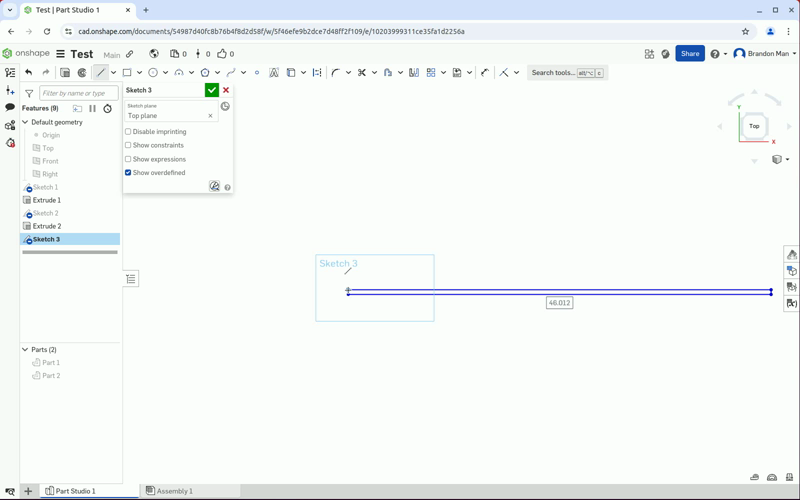
scroll(-6)
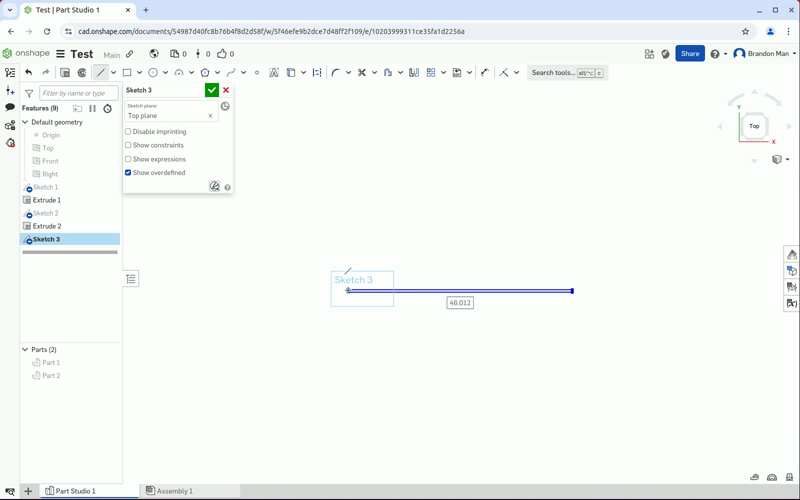
key_up(shift)
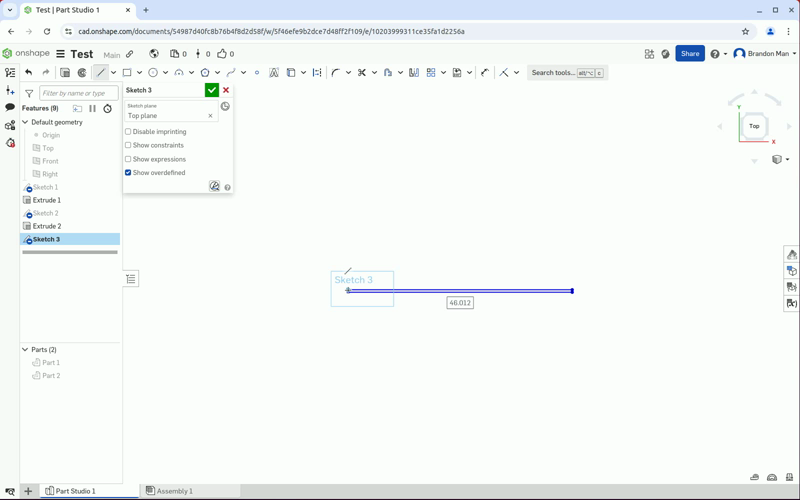
mouse_move(378, 289)
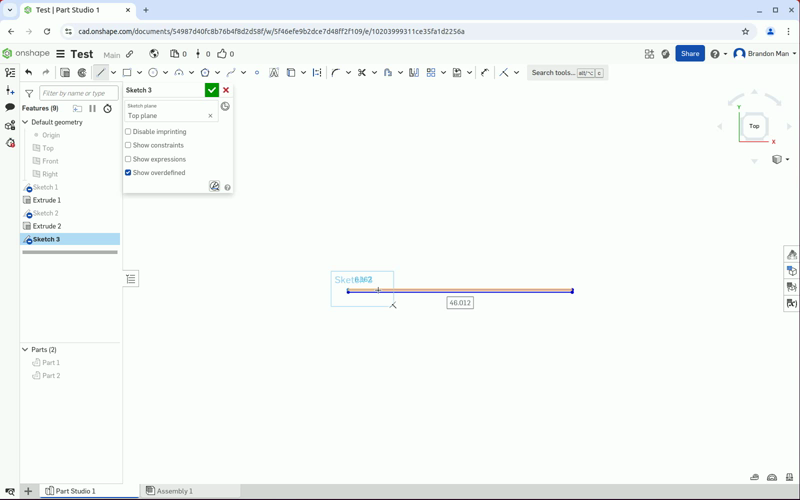
key_down(shift)
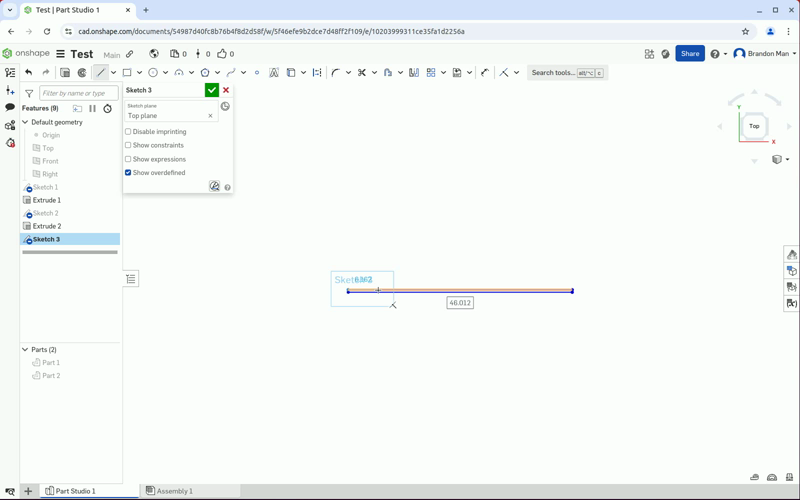
mouse_move(348, 292)
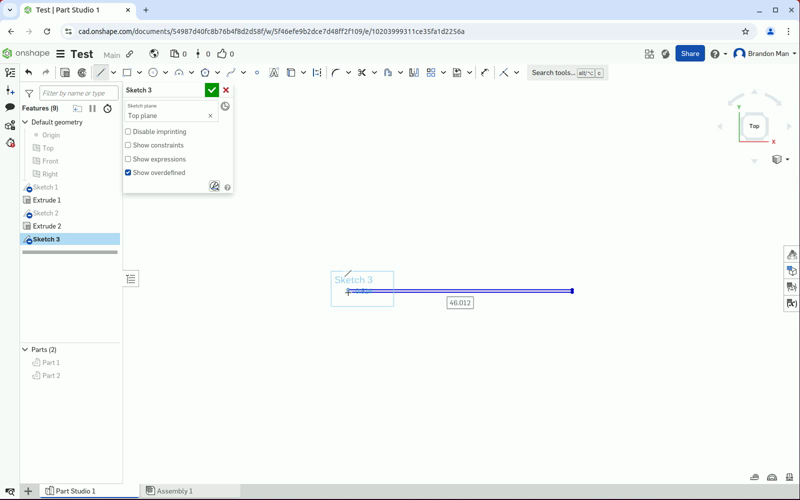
scroll(6)
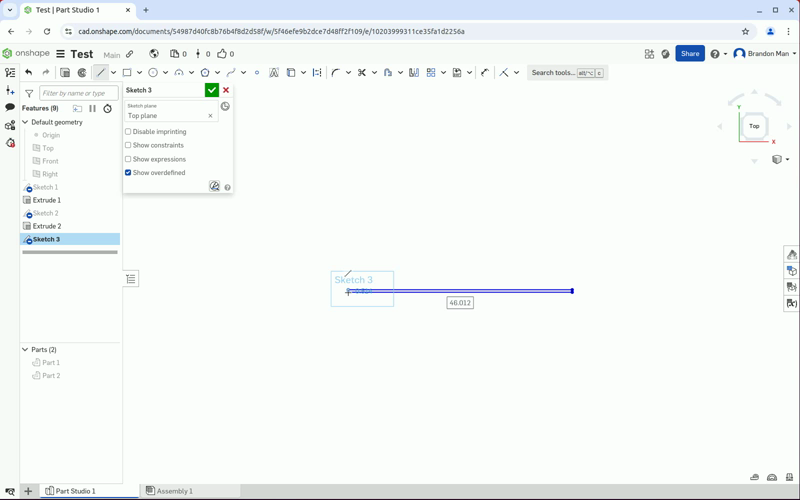
scroll(6)
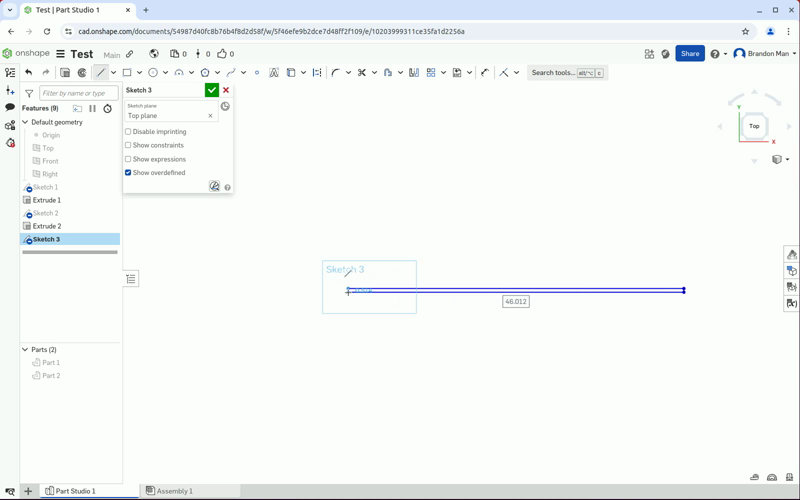
scroll(6)
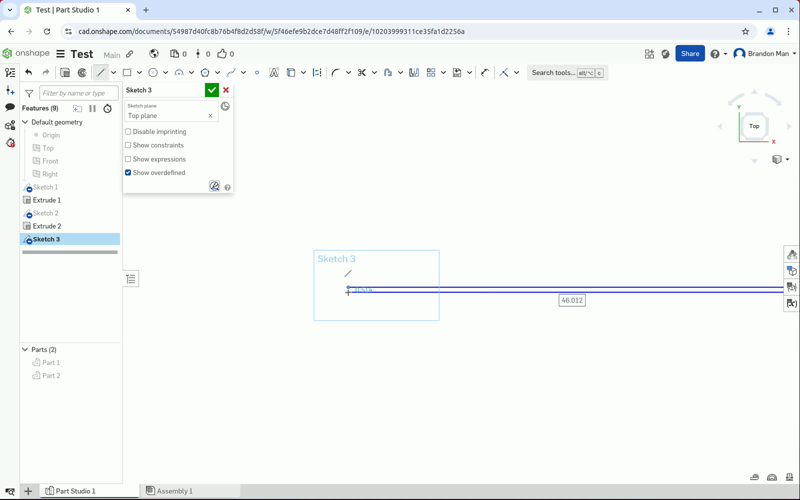
scroll(6)
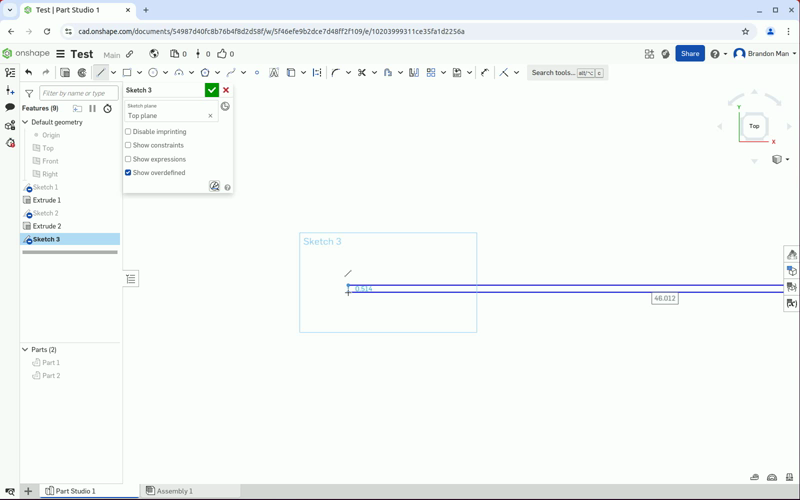
scroll(6)
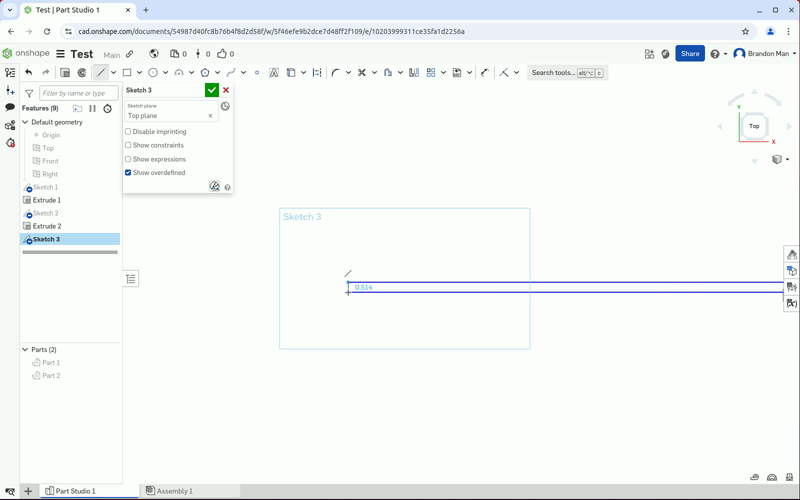
scroll(6)
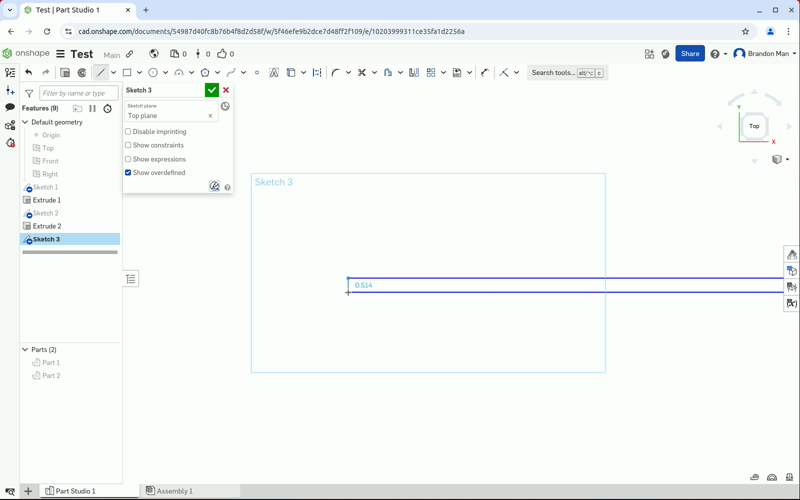
scroll(6)
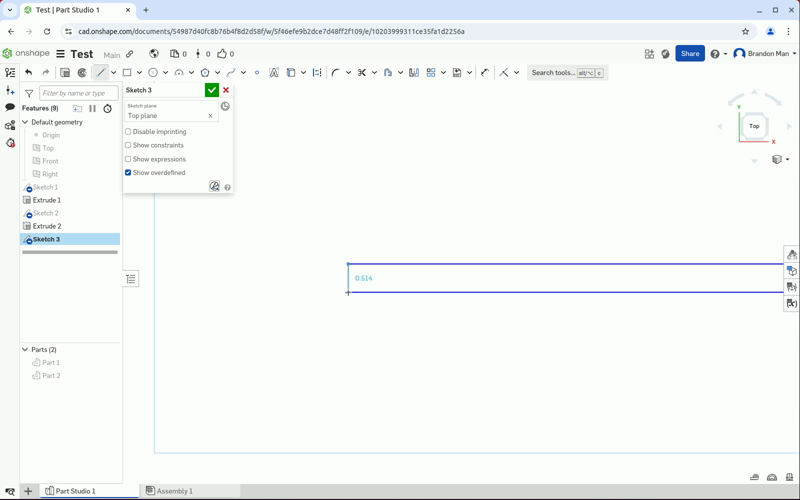
key_up(shift)
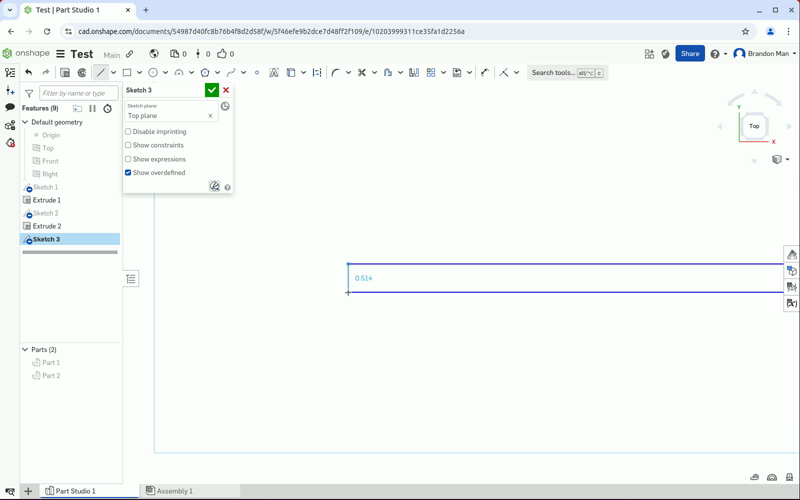
click(348, 292)
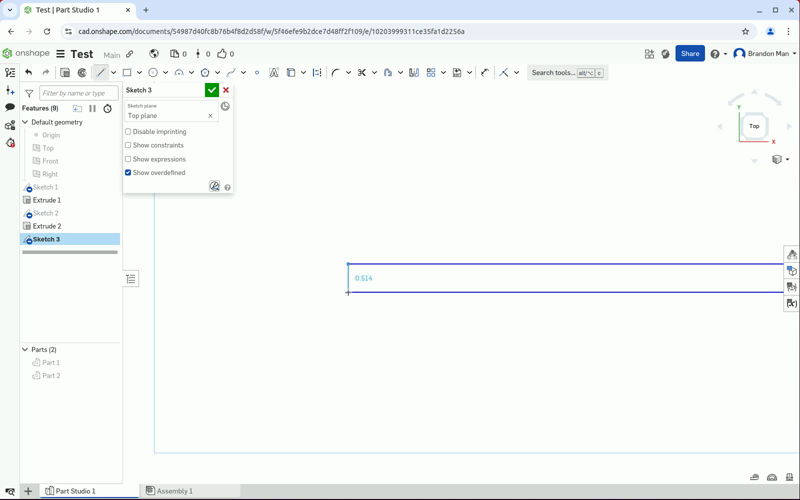
scroll(-6)
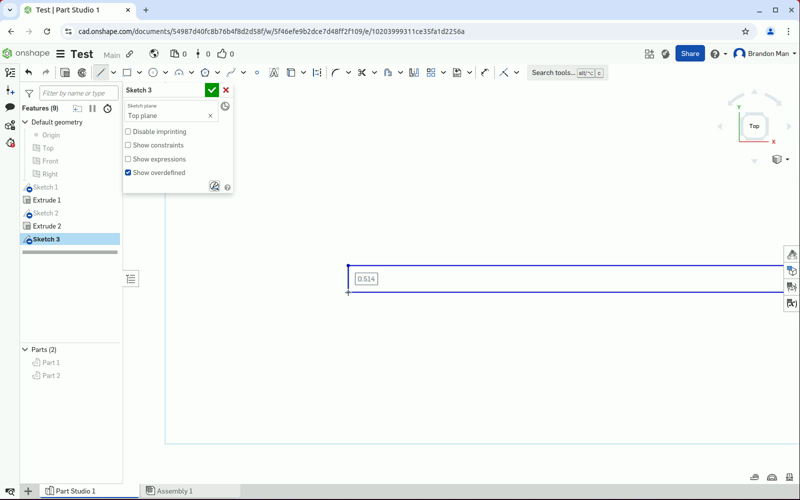
scroll(-6)
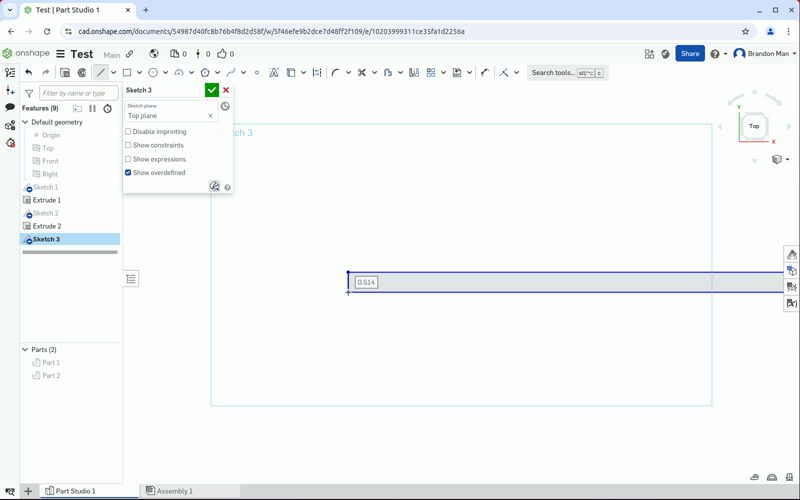
scroll(-6)
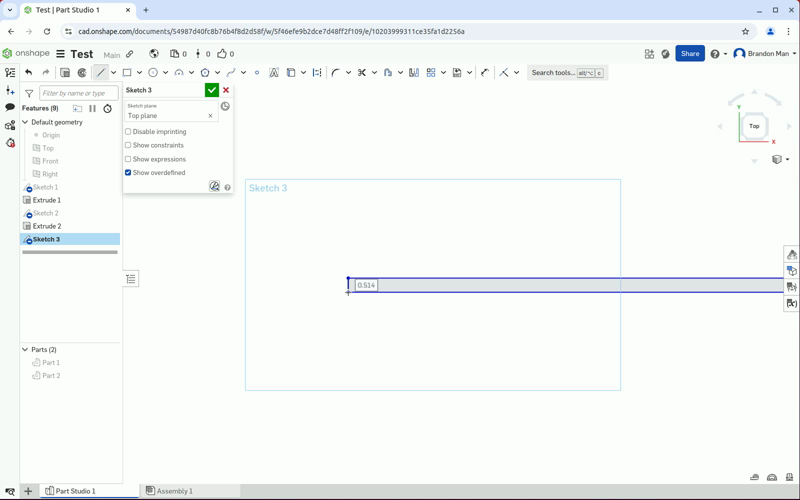
scroll(-6)
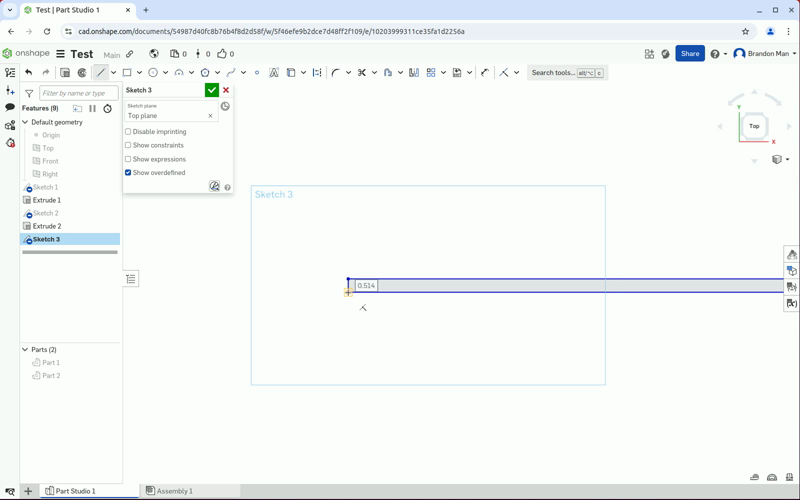
scroll(-6)
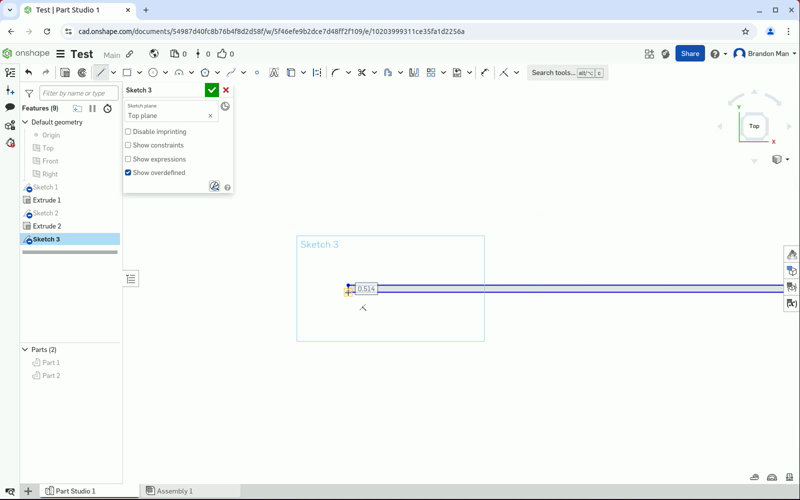
scroll(-6)
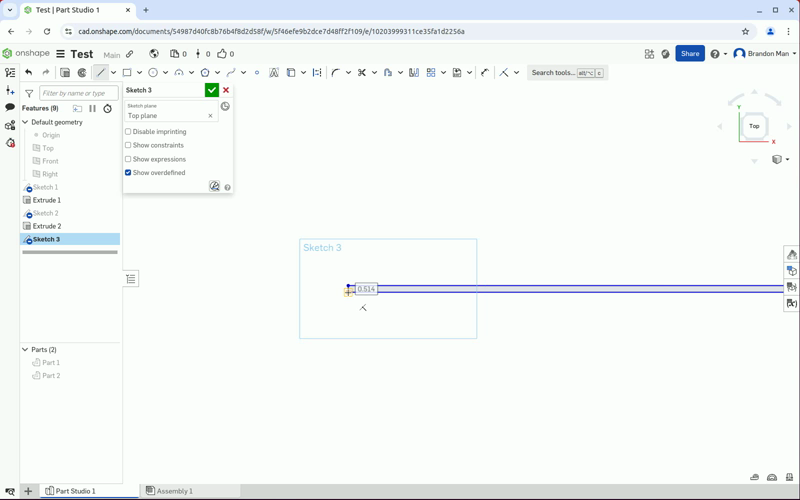
scroll(-6)
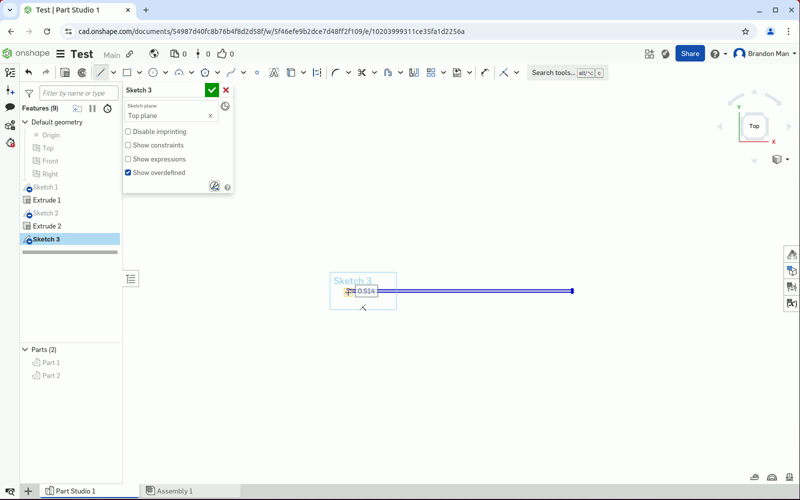
key(esc)
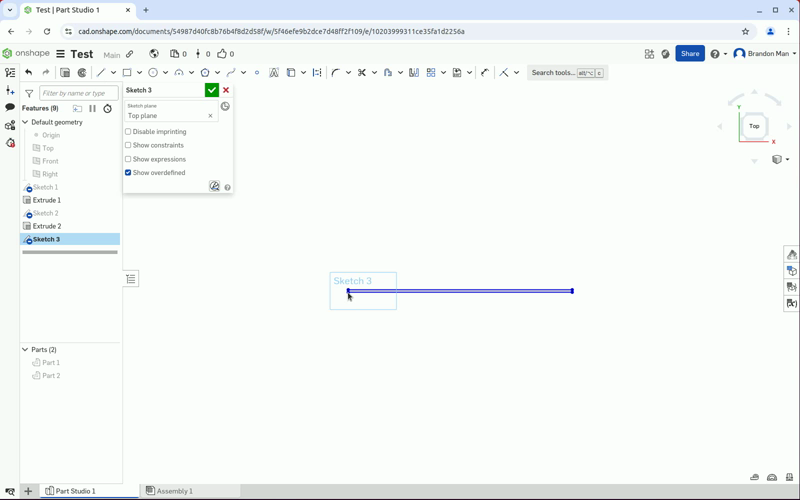
mouse_move(419, 290)
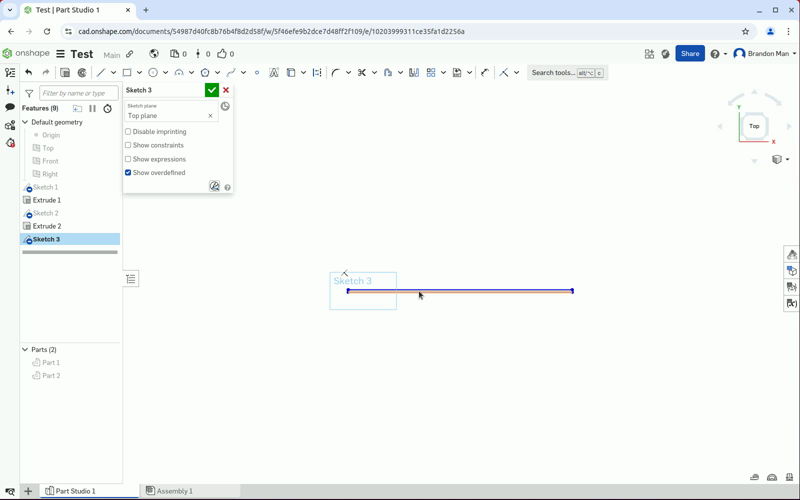
scroll(6)
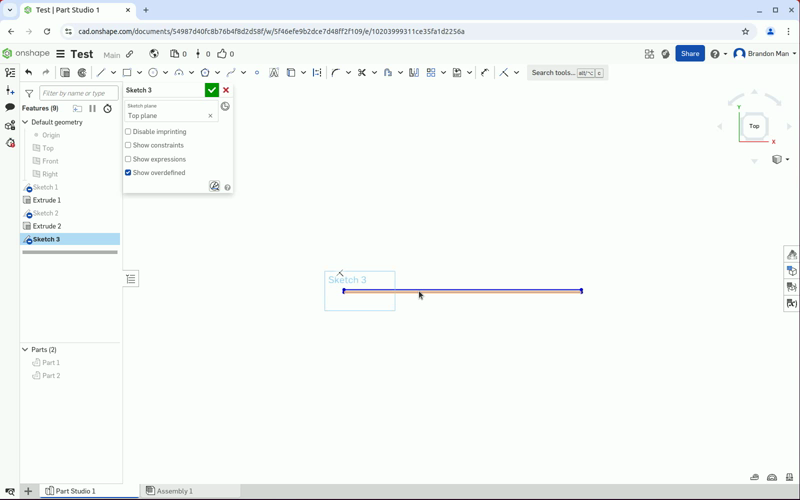
scroll(6)
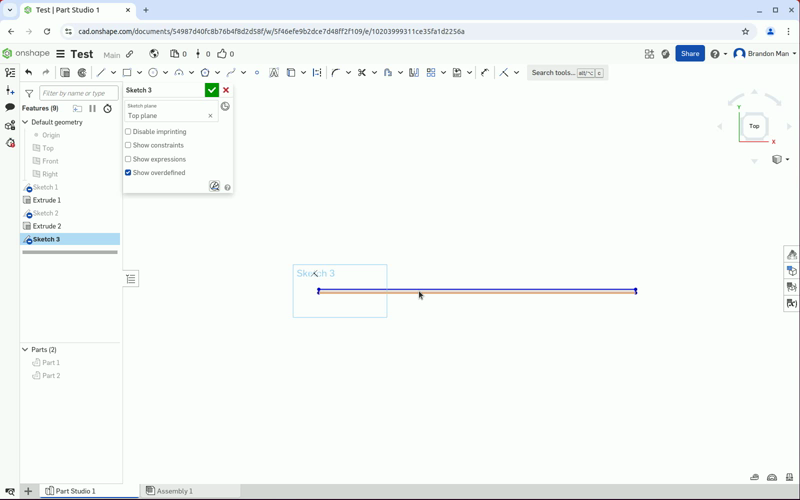
scroll(6)
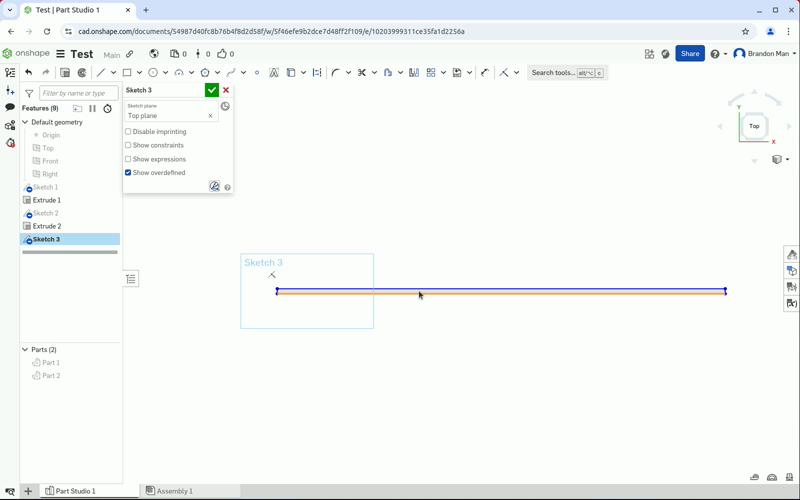
scroll(6)
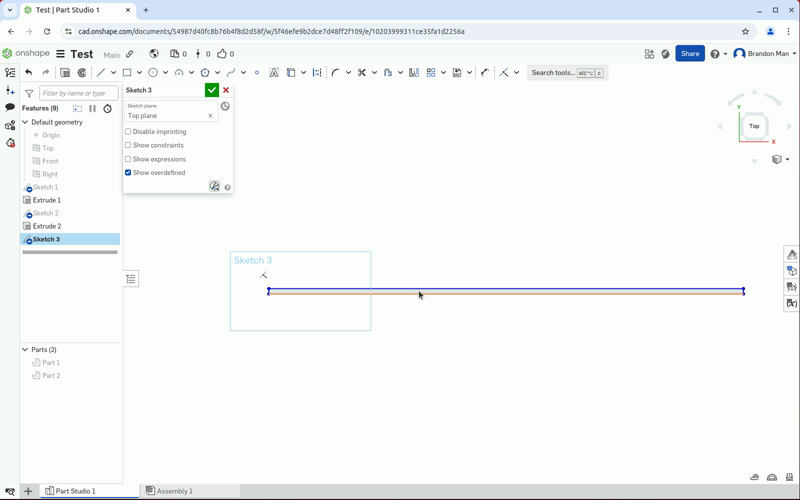
scroll(6)
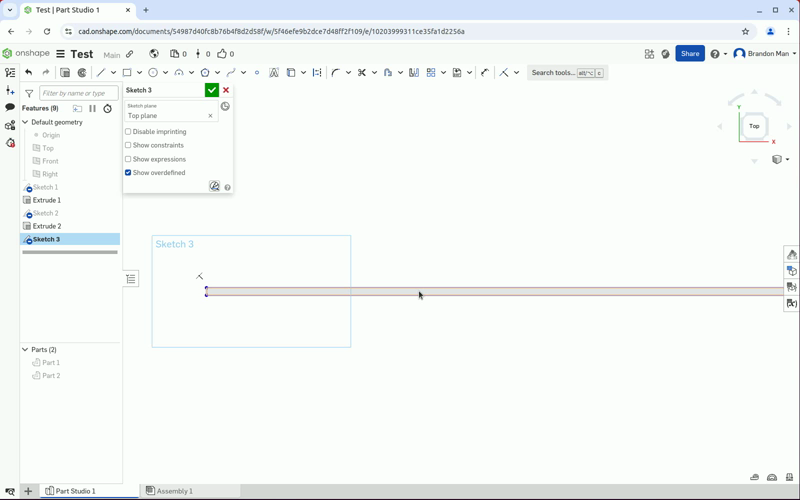
scroll(6)
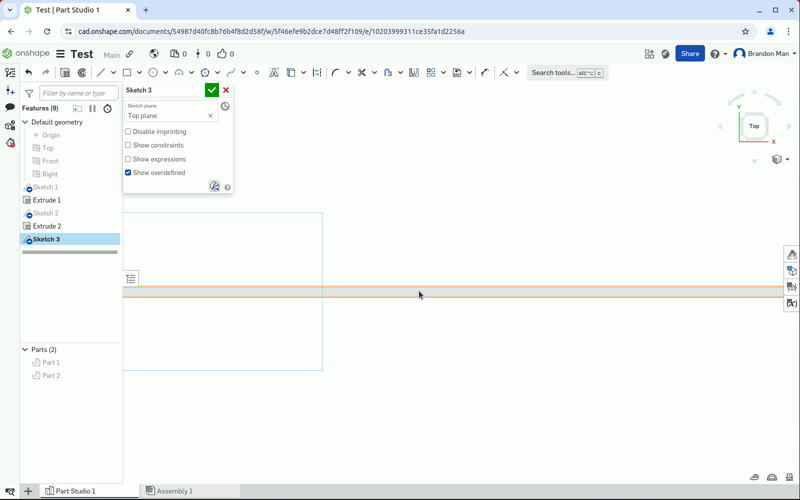
scroll(6)
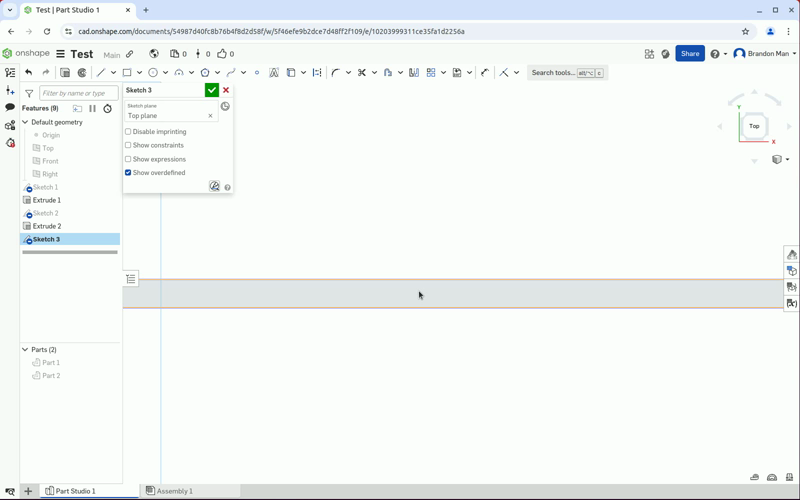
click(419, 290)
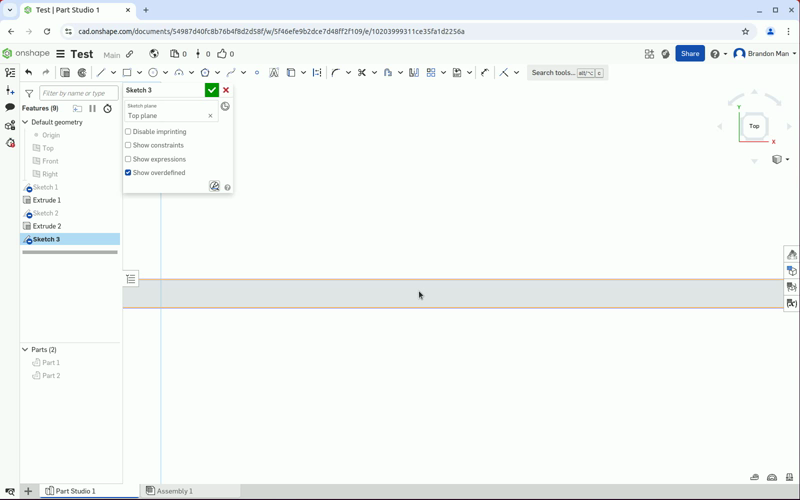
scroll(-6)
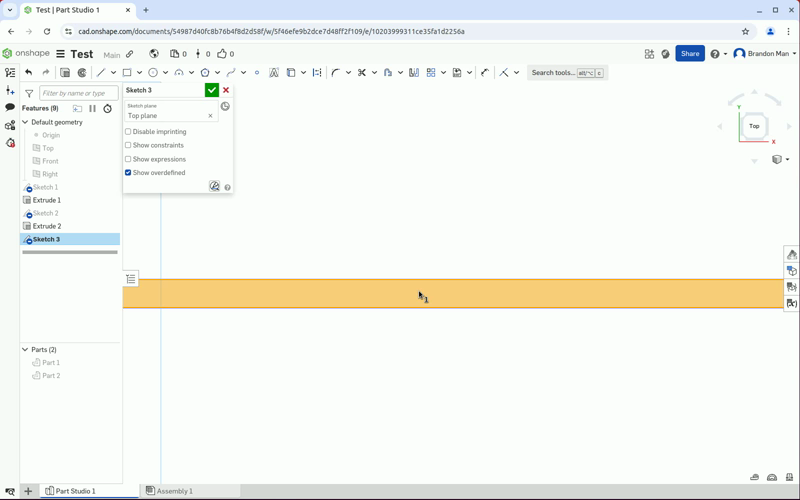
scroll(-6)
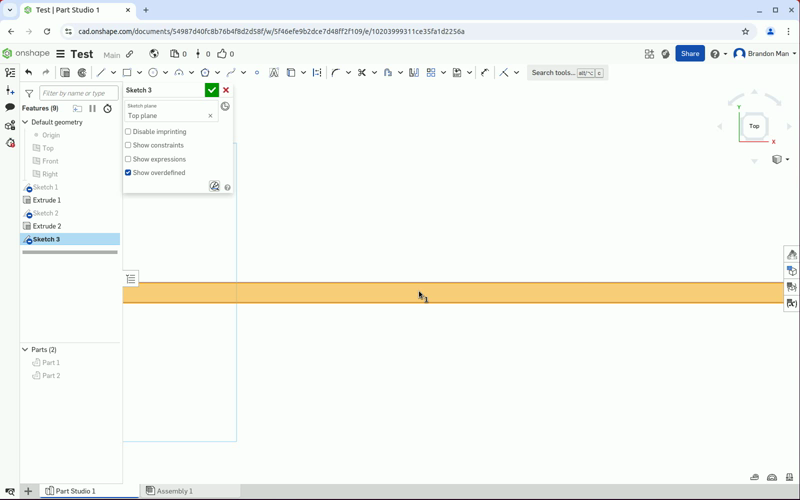
scroll(-6)
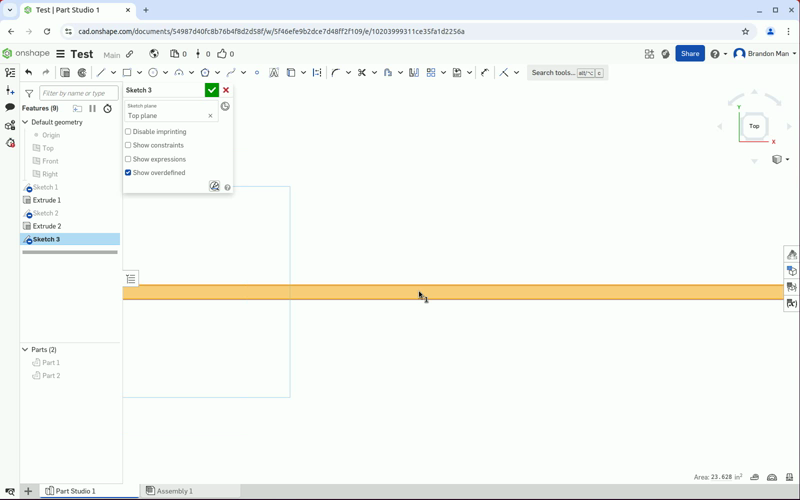
scroll(-6)
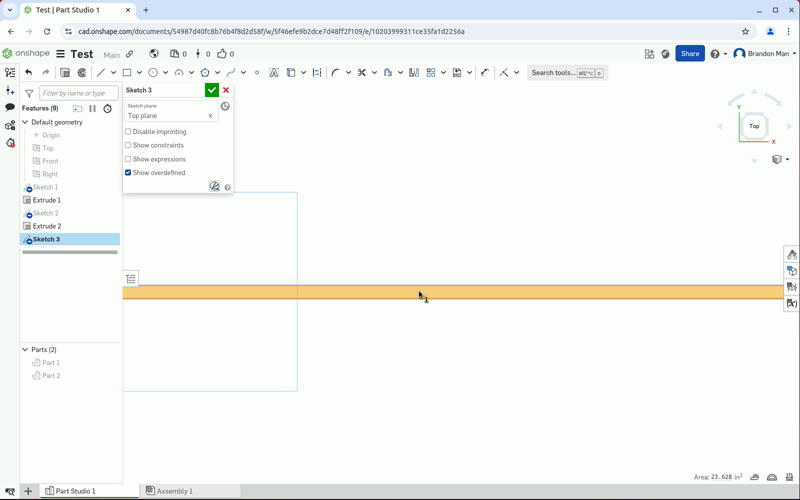
scroll(-6)
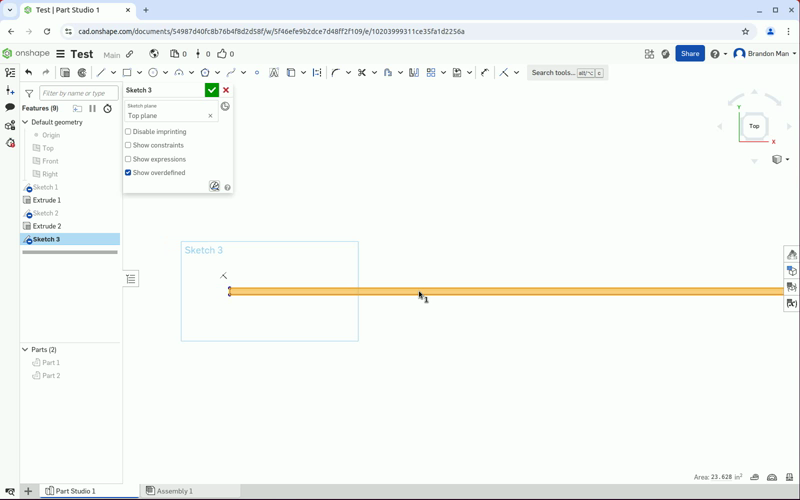
scroll(-6)
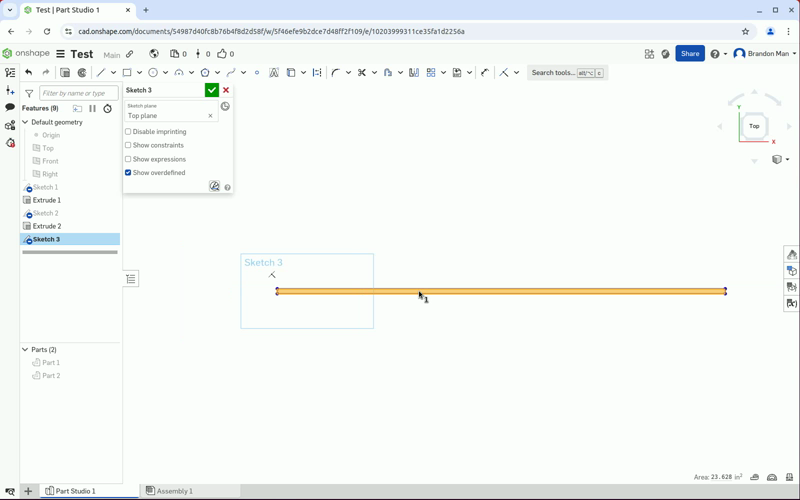
scroll(-6)
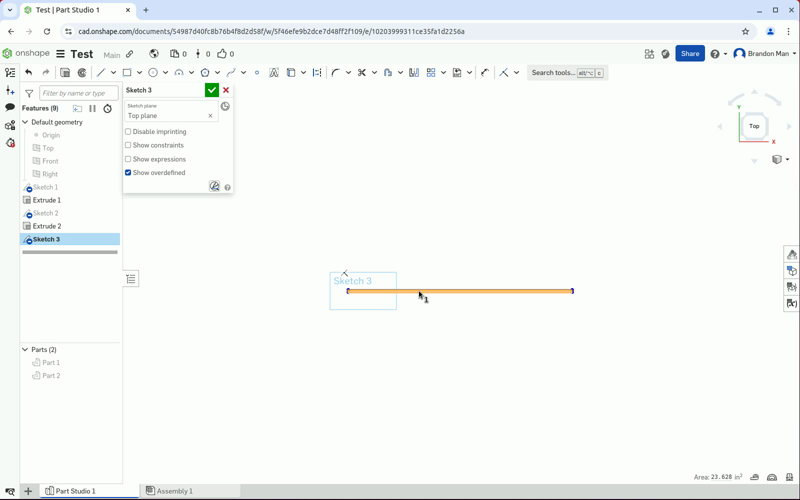
mouse_move(73, 352)
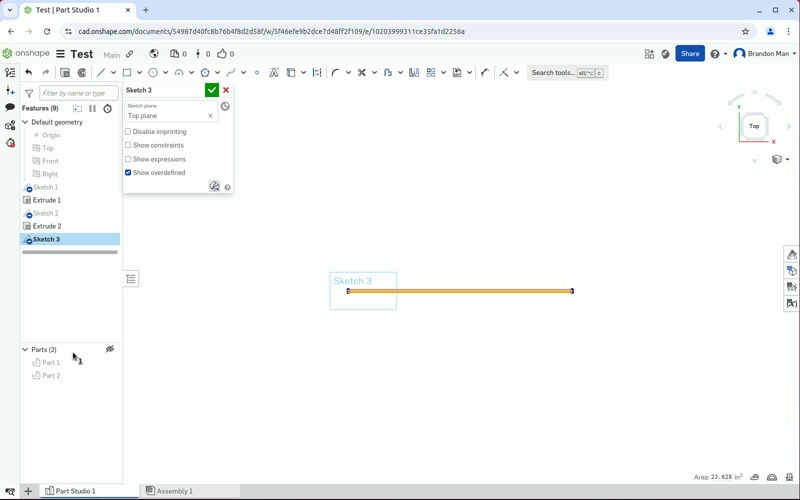
key(shift+y)
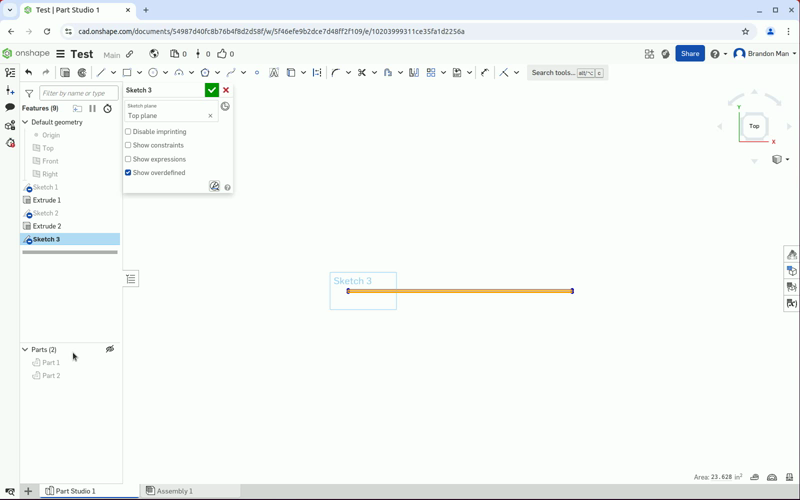
key(shift+e)
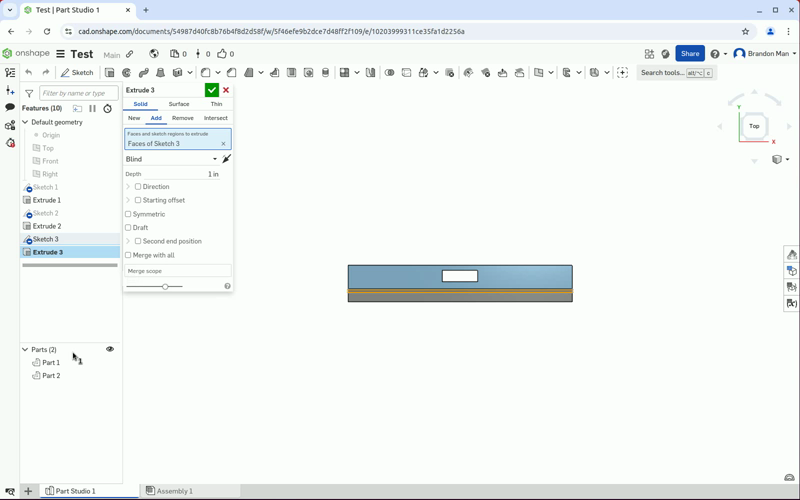
mouse_move(143, 106)
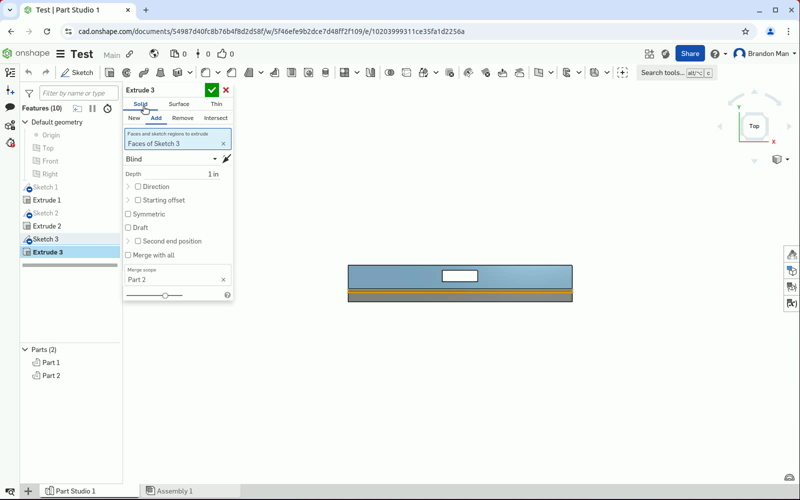
click(143, 106)
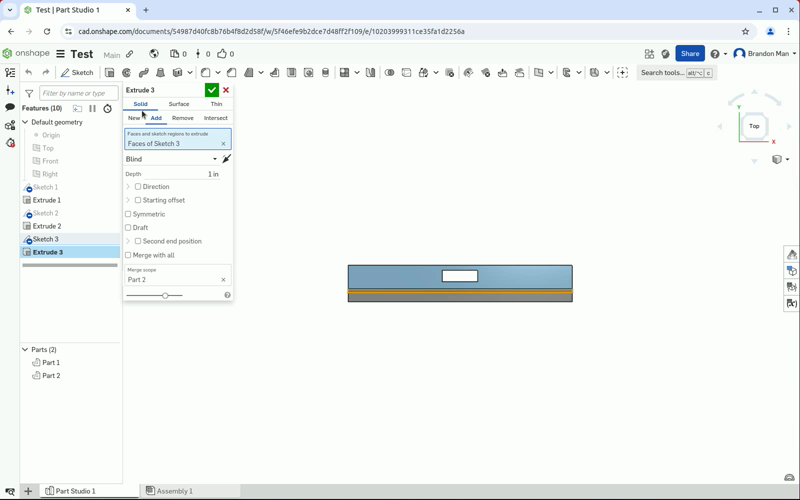
mouse_move(137, 120)
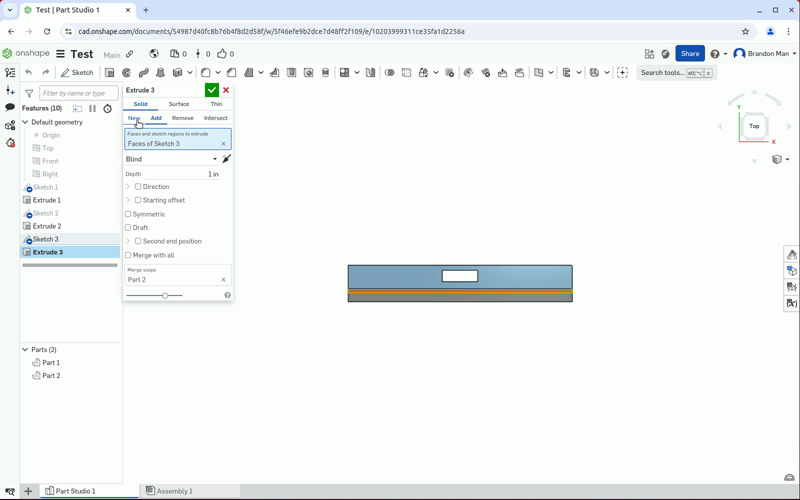
click(137, 120)
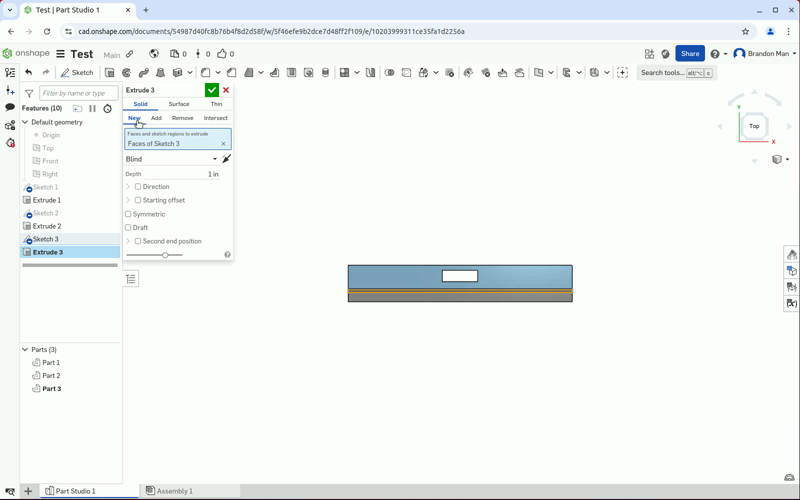
key(tab, 4)
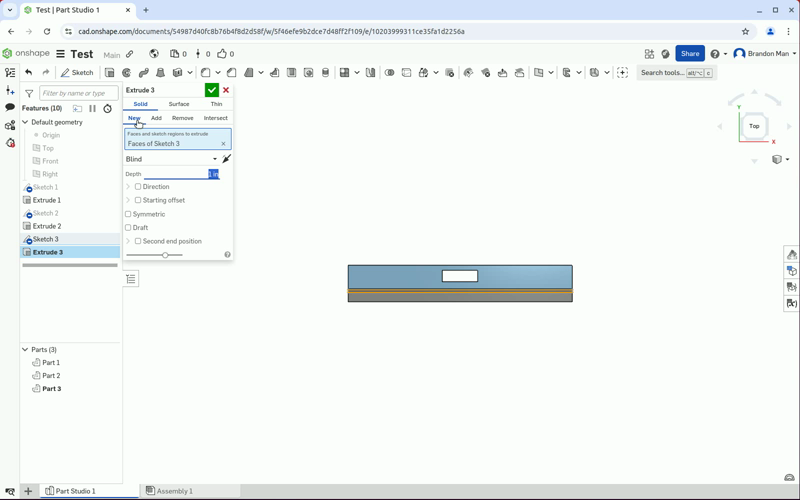
text(0.241)
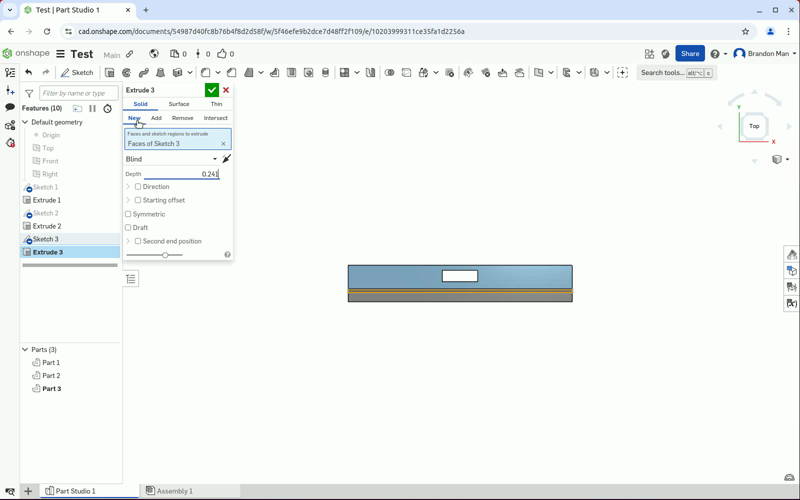
key(enter)
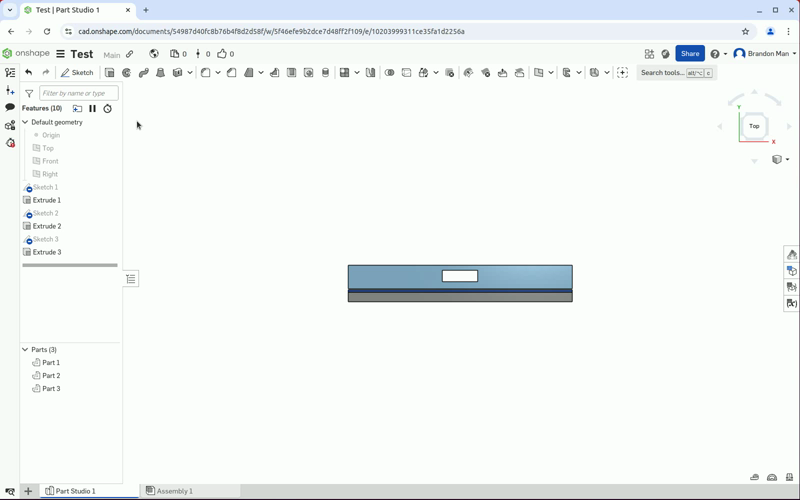
key(shift+h)
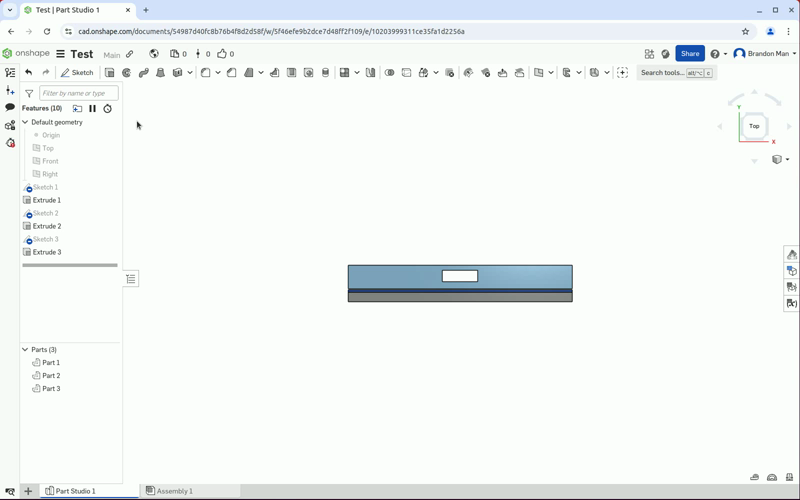
key(shift+h)
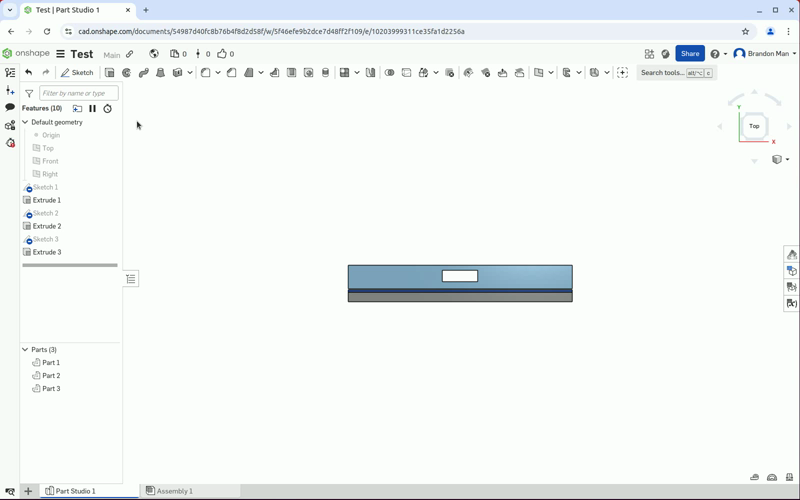
mouse_move(73, 189)
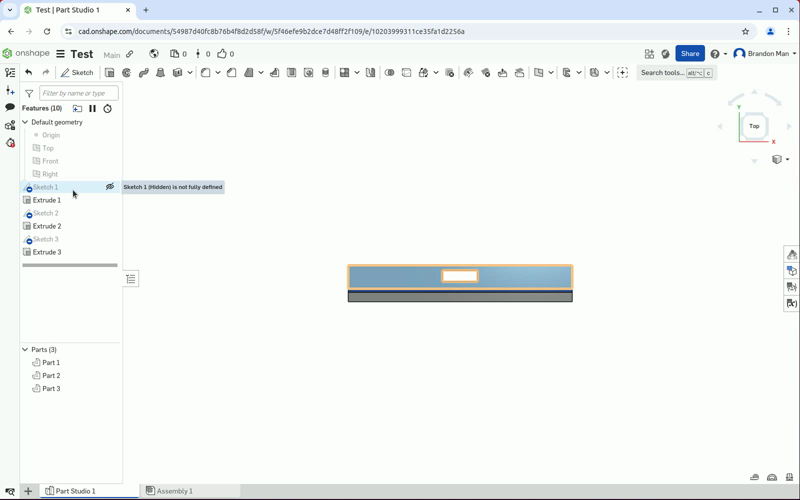
click(73, 189)
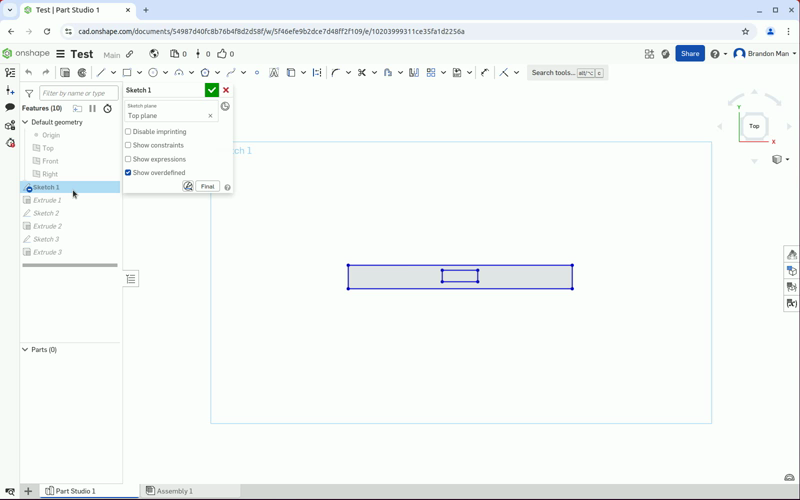
mouse_move(229, 92)
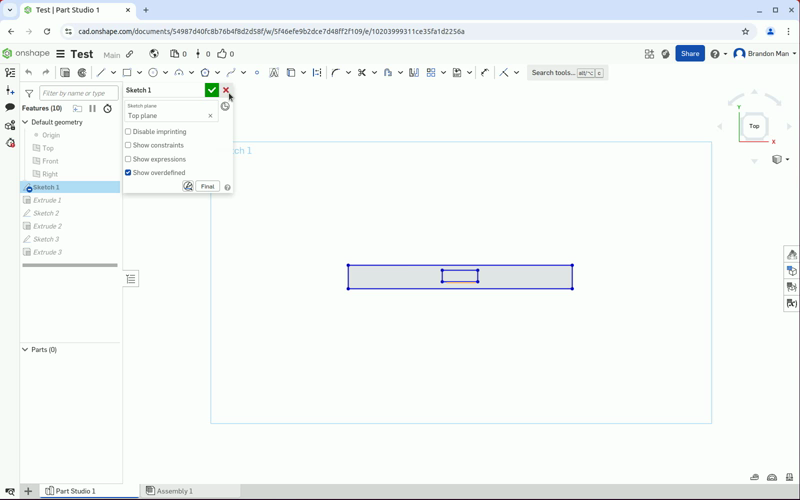
click(229, 92)
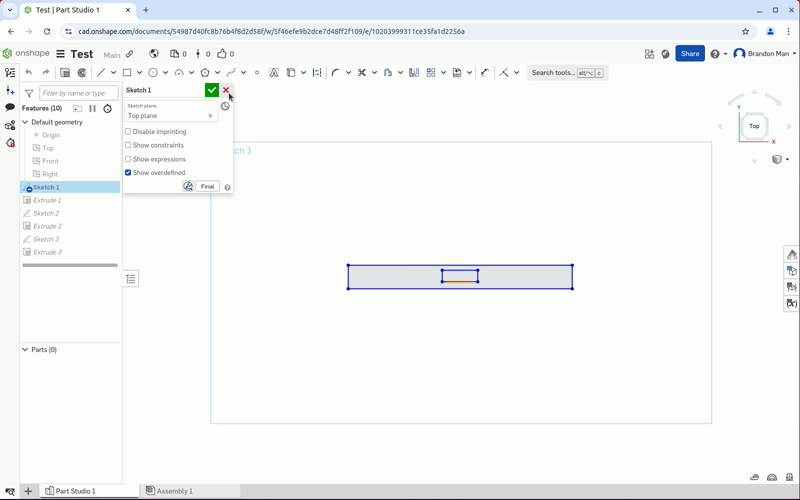
key(shift+s)
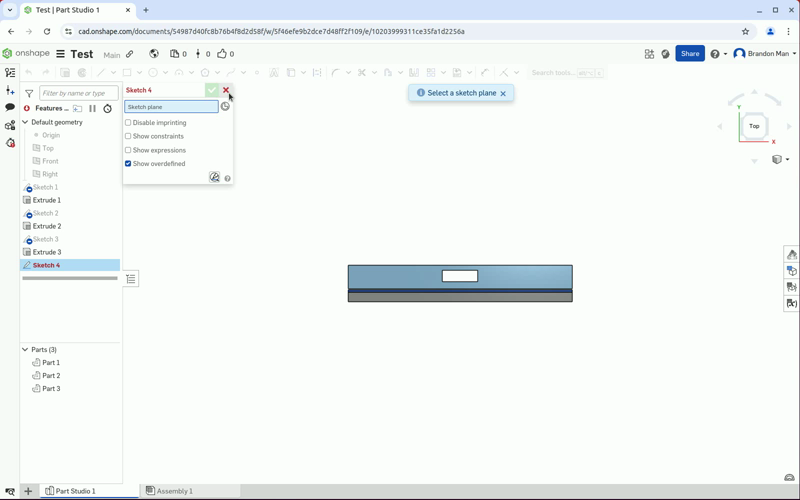
mouse_move(73, 150)
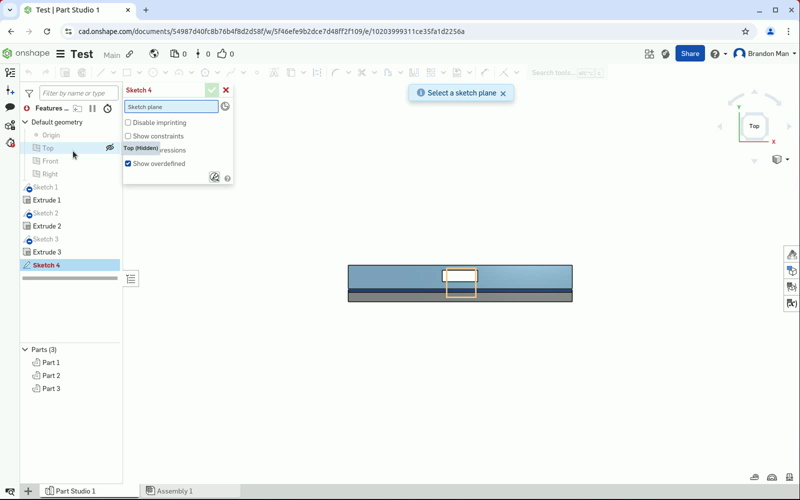
click(73, 150)
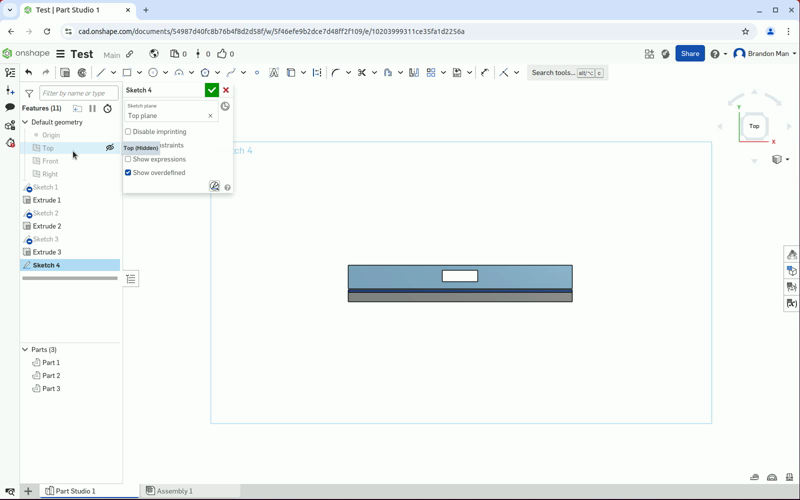
mouse_move(73, 352)
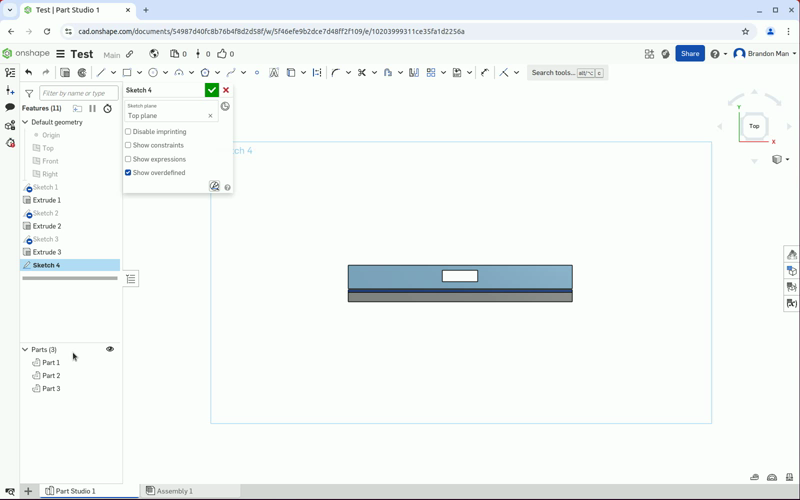
key(y)
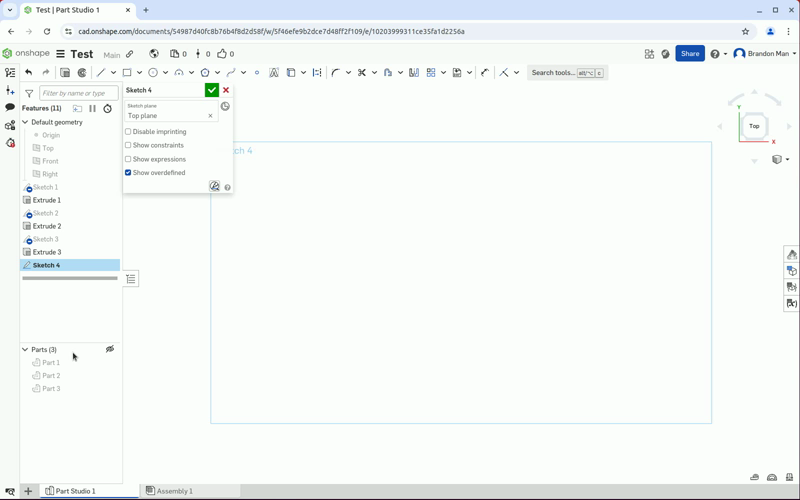
key(l)
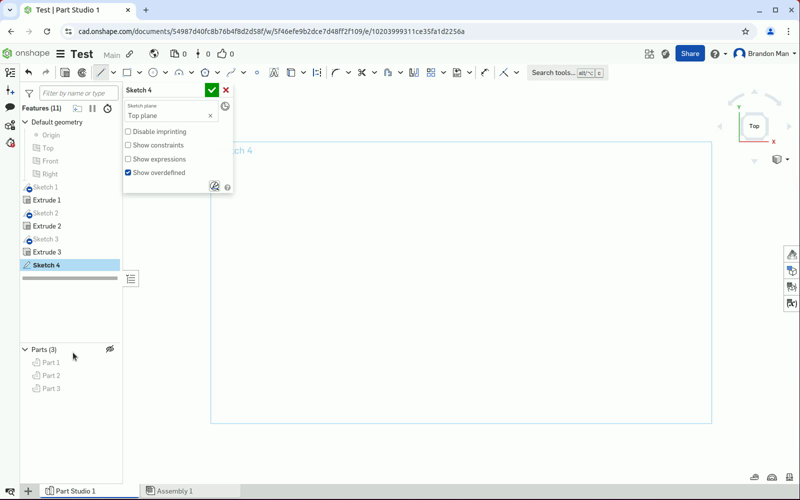
key_down(shift)
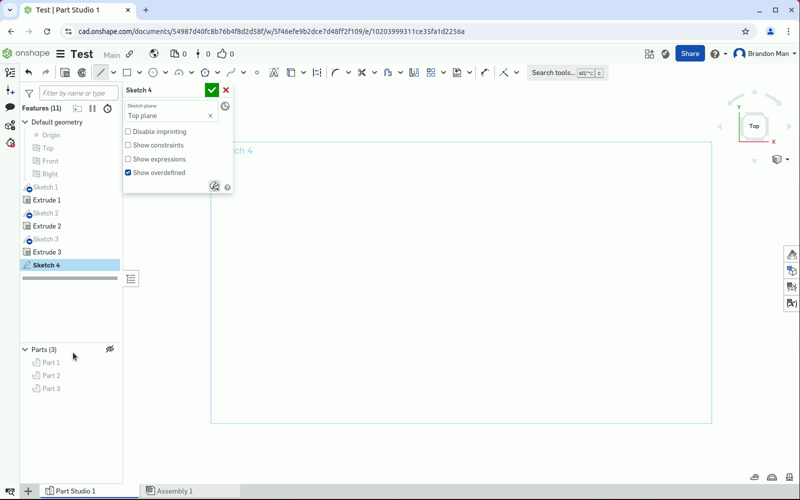
mouse_move(348, 292)
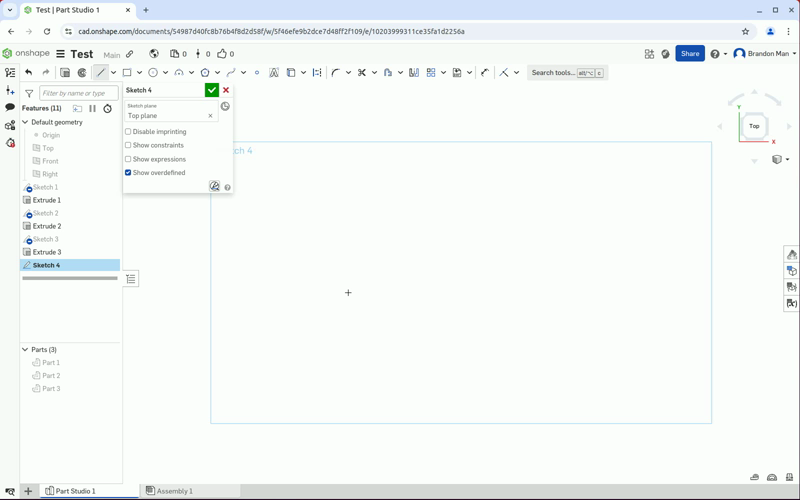
click(348, 292)
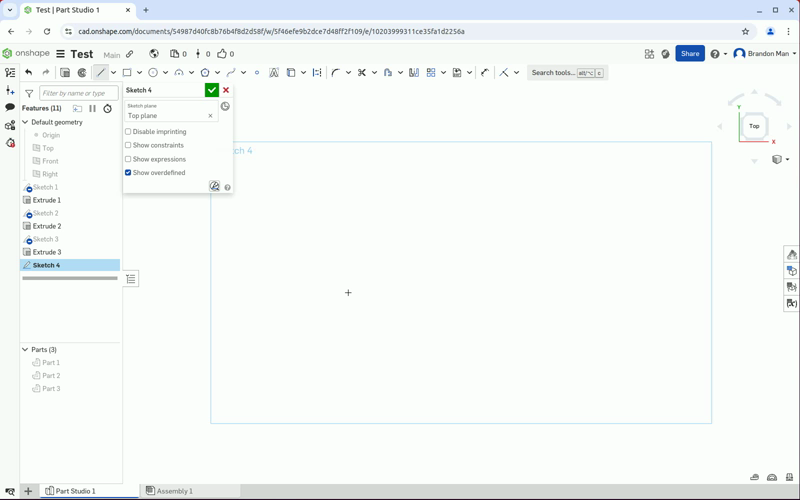
key_up(shift)
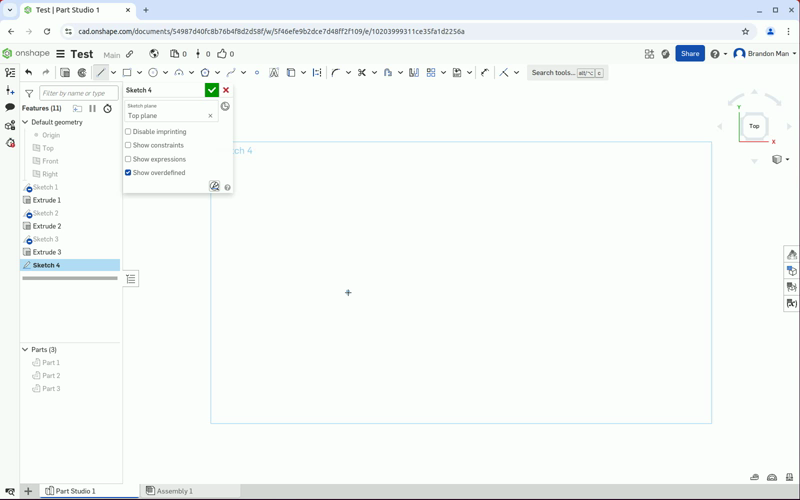
key_down(shift)
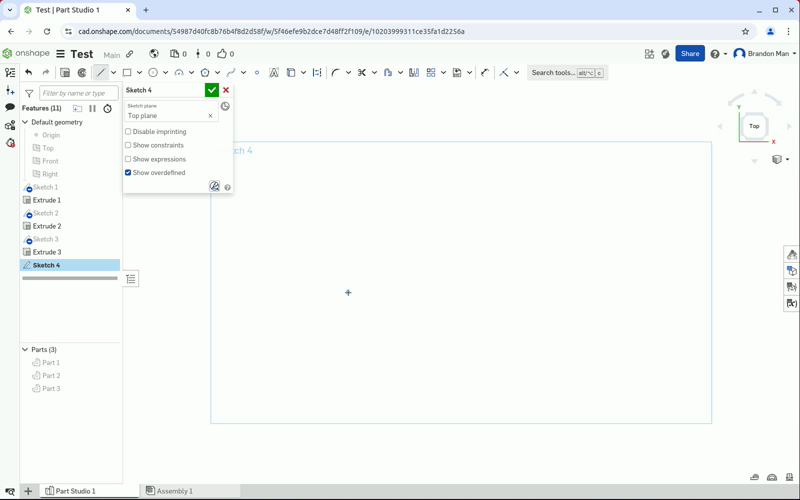
mouse_move(572, 292)
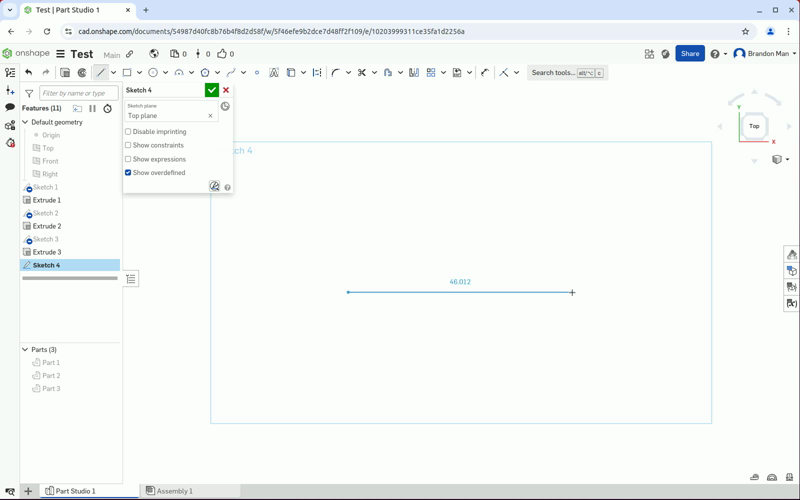
click(572, 292)
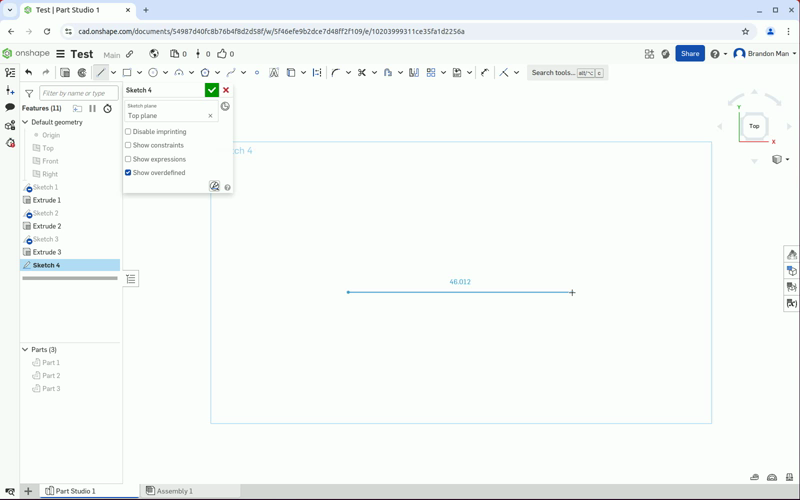
key_up(shift)
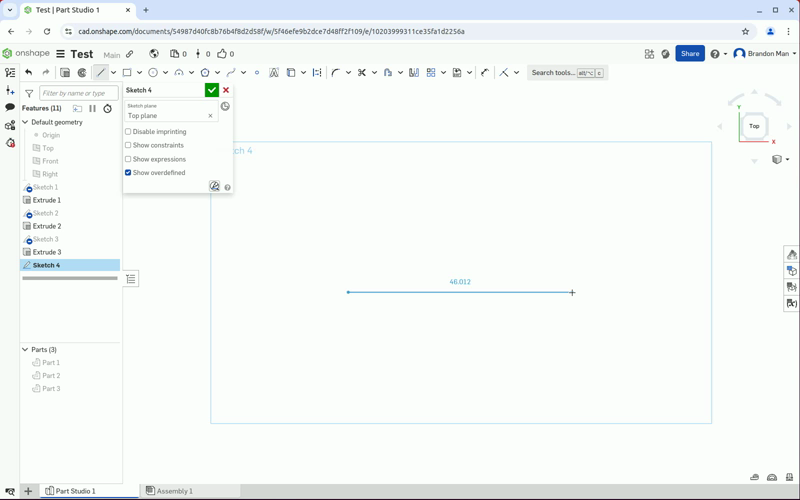
key_down(shift)
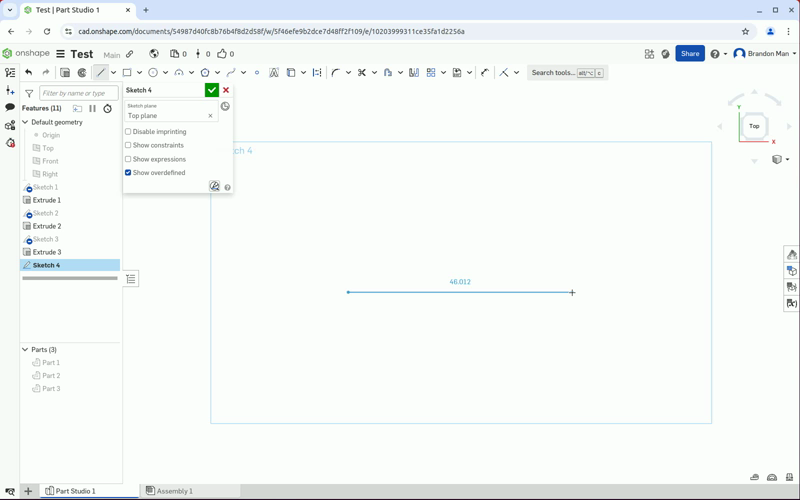
mouse_move(589, 292)
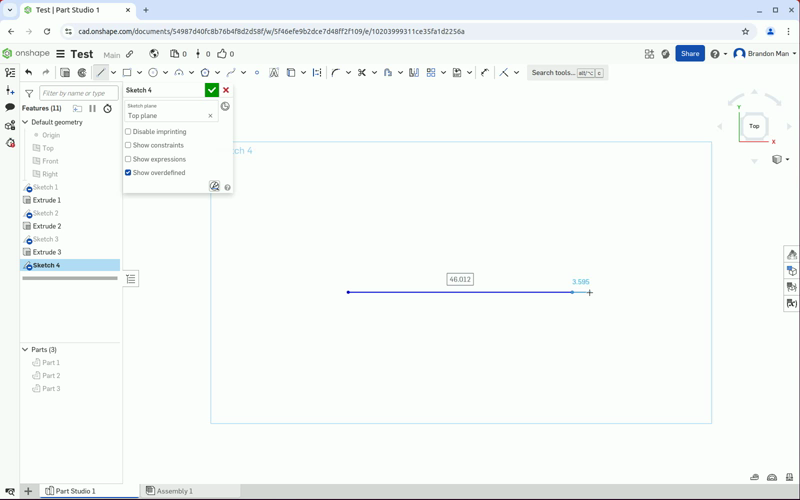
mouse_move(572, 289)
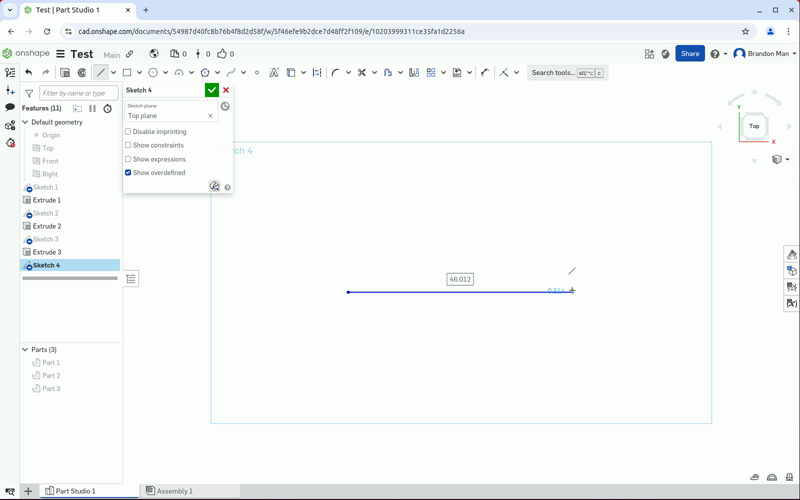
scroll(6)
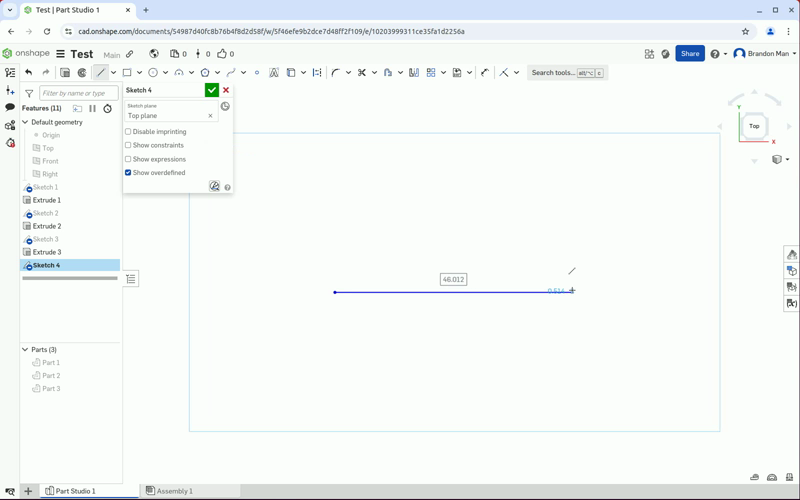
scroll(6)
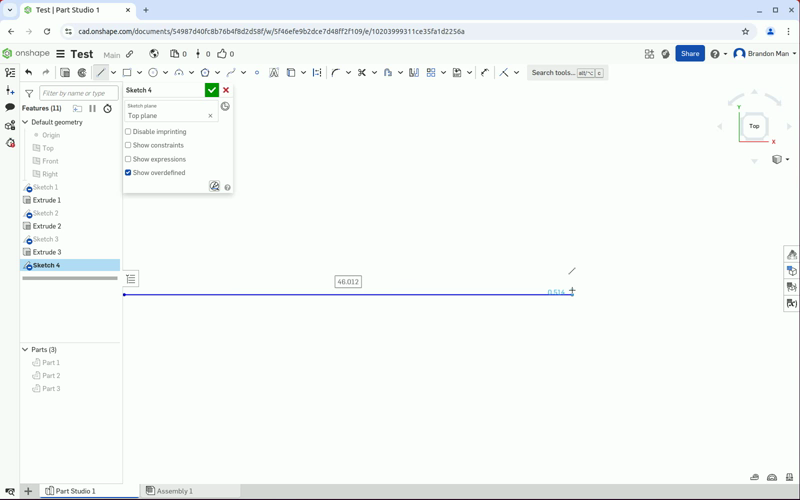
scroll(6)
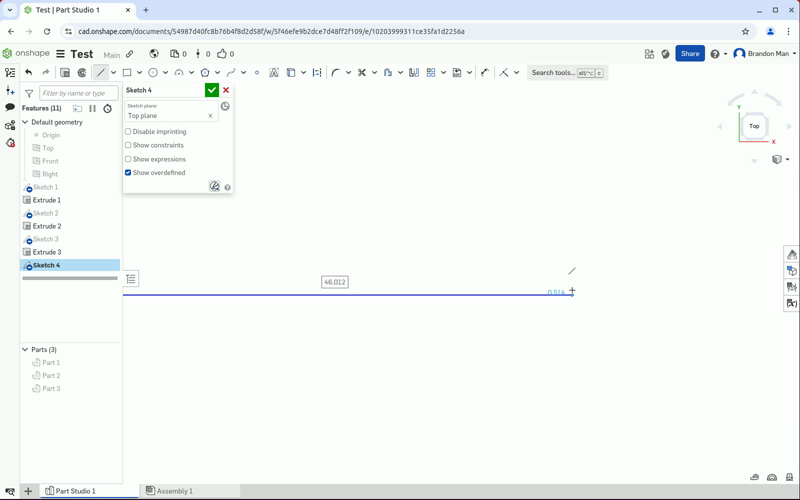
scroll(6)
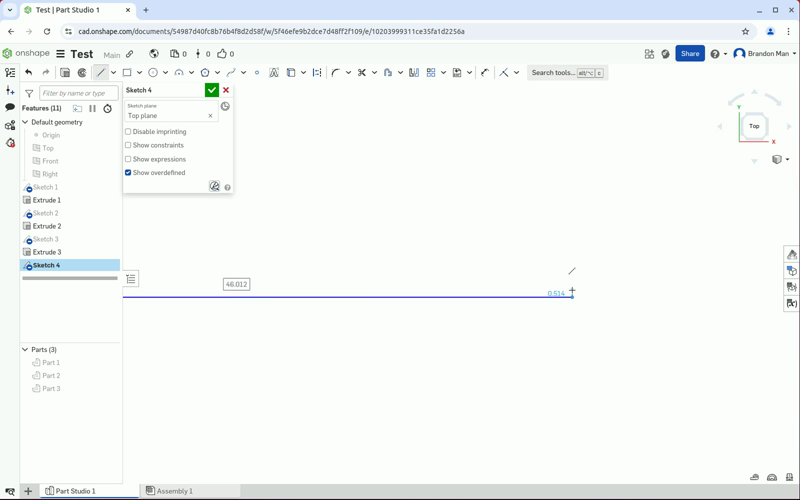
scroll(6)
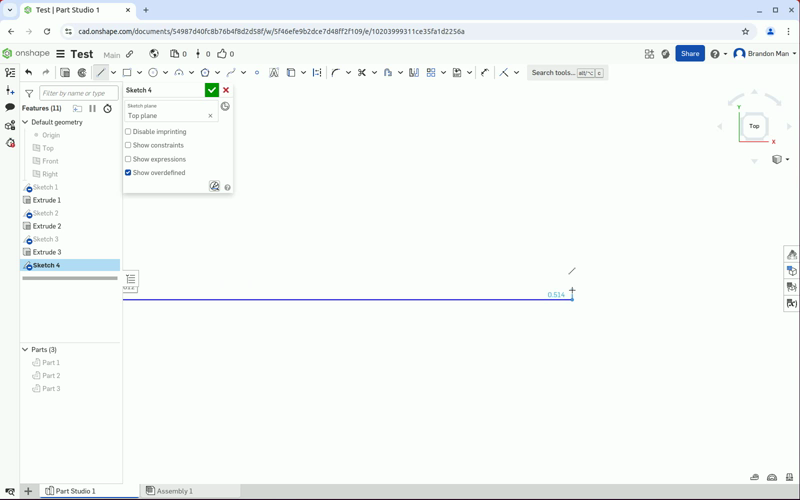
scroll(6)
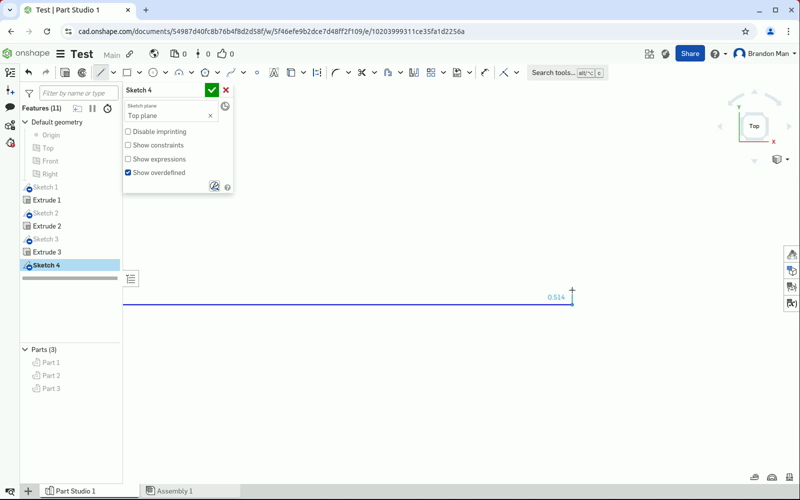
scroll(6)
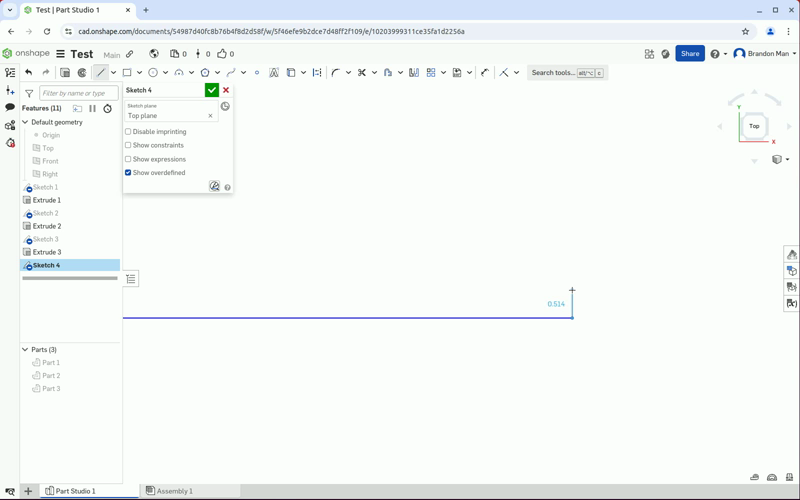
click(572, 289)
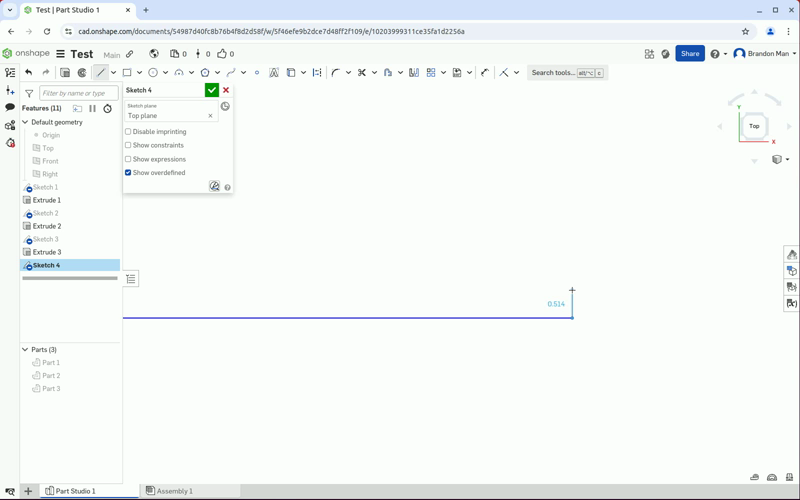
scroll(-6)
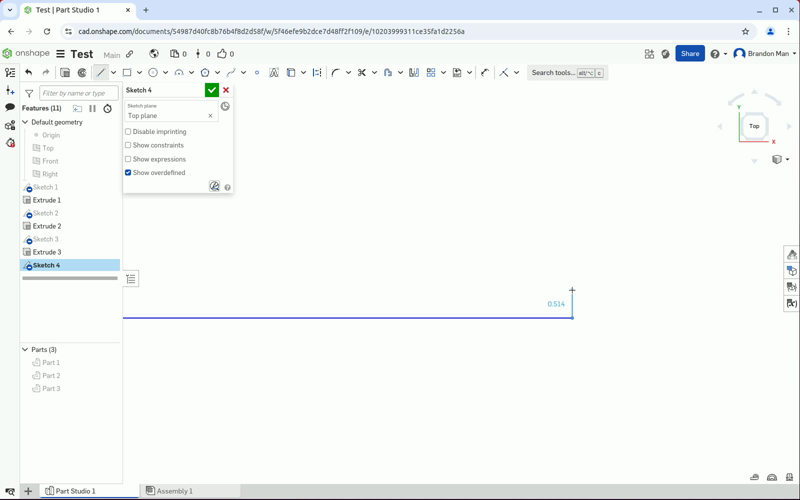
scroll(-6)
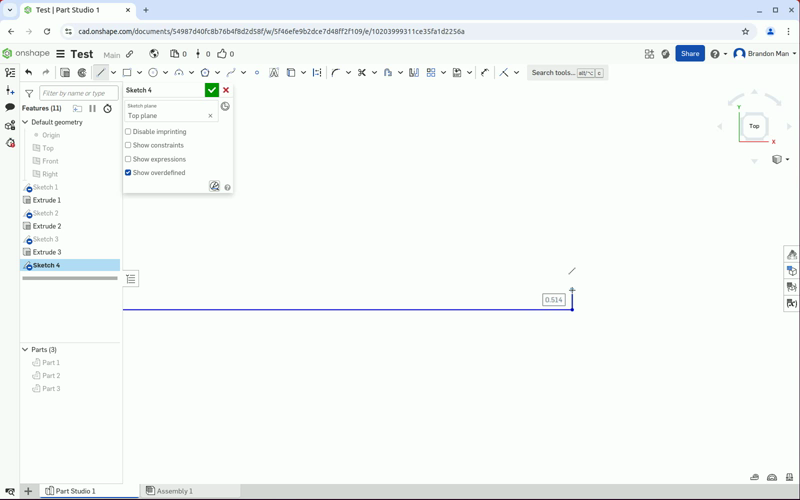
scroll(-6)
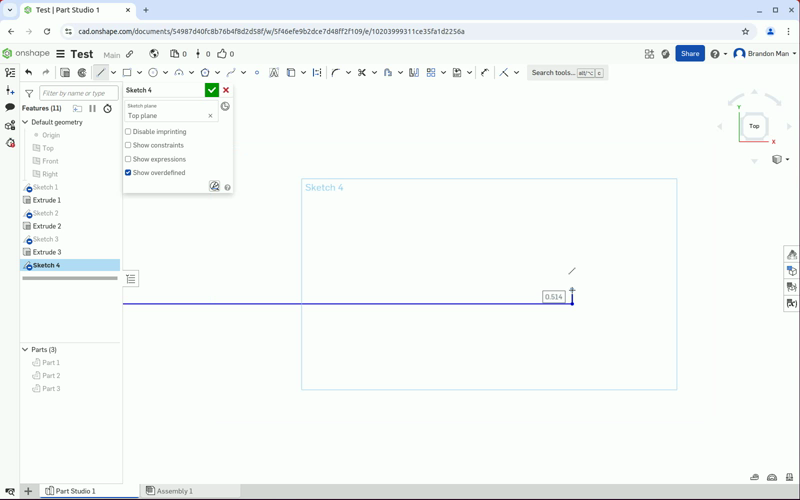
scroll(-6)
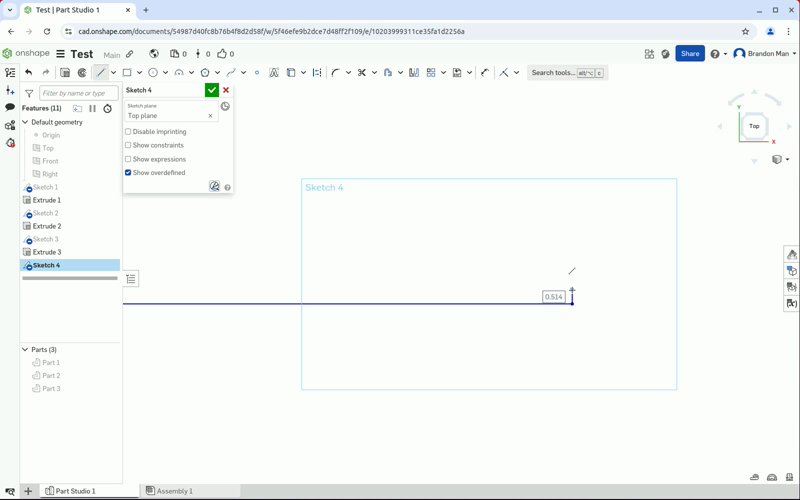
scroll(-6)
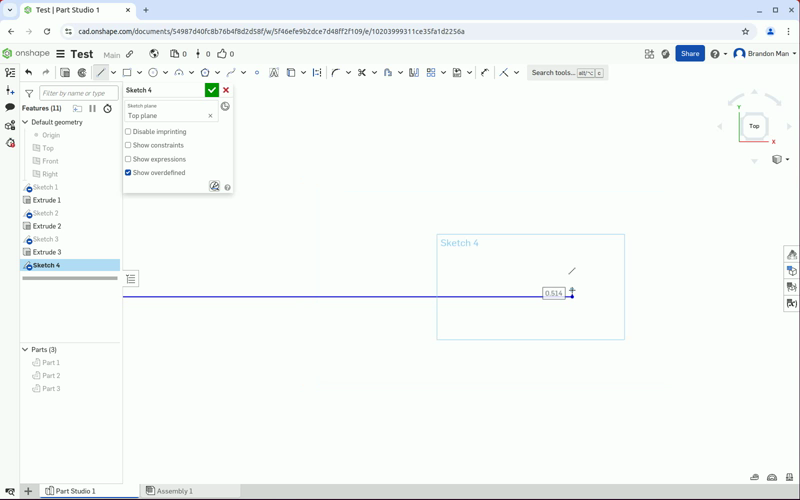
scroll(-6)
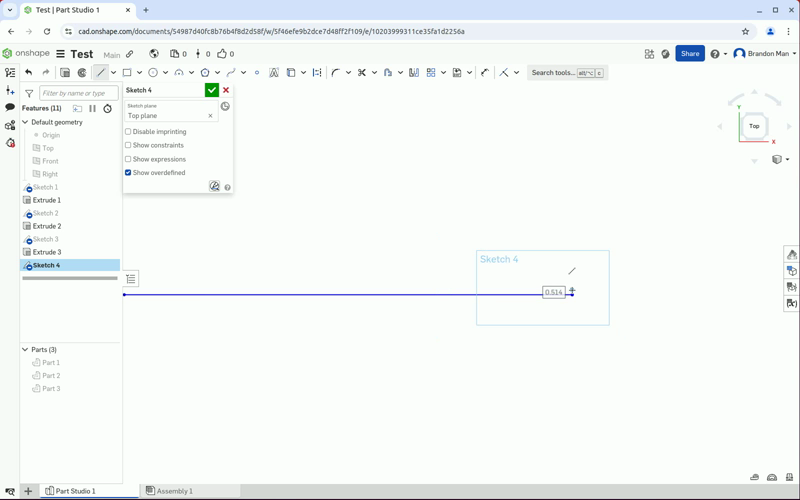
scroll(-6)
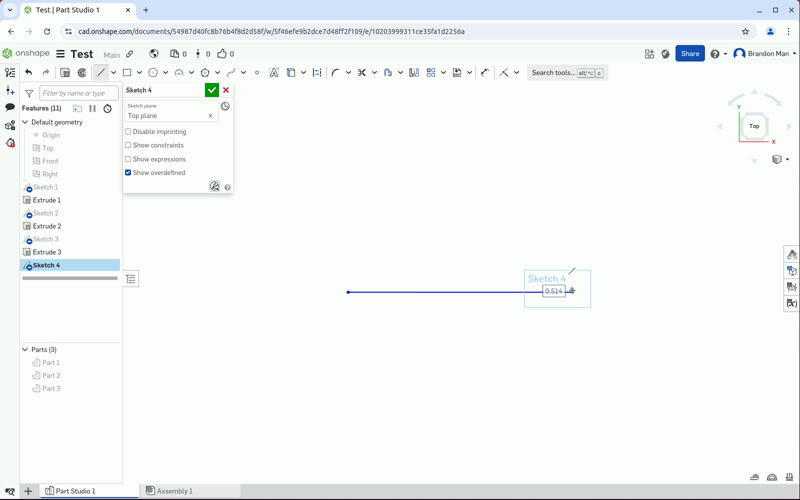
key_up(shift)
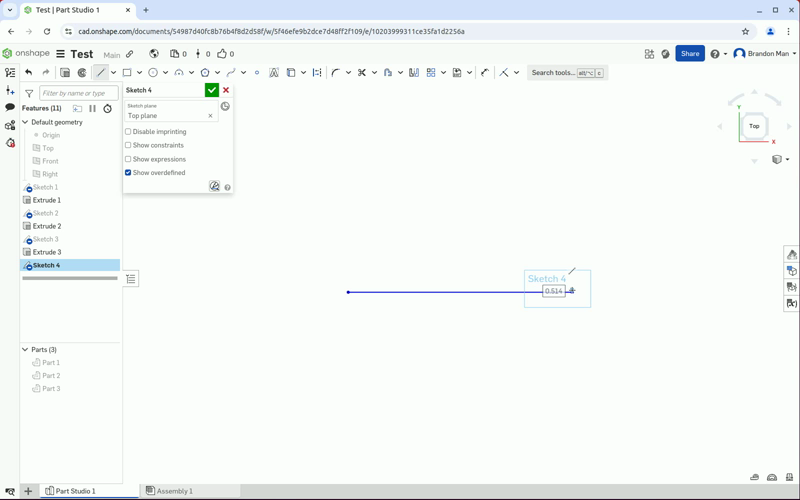
key_down(shift)
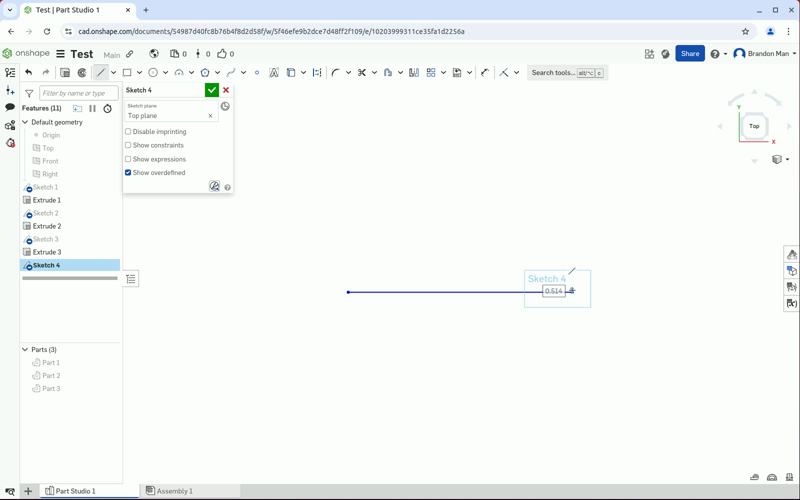
mouse_move(348, 289)
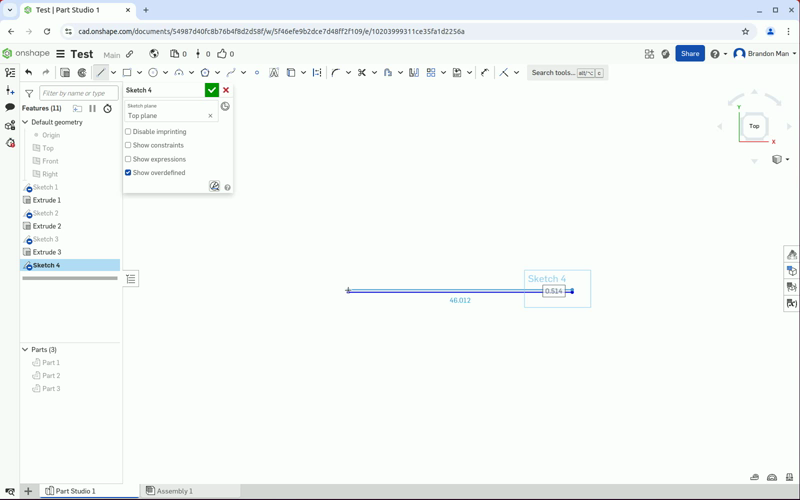
scroll(6)
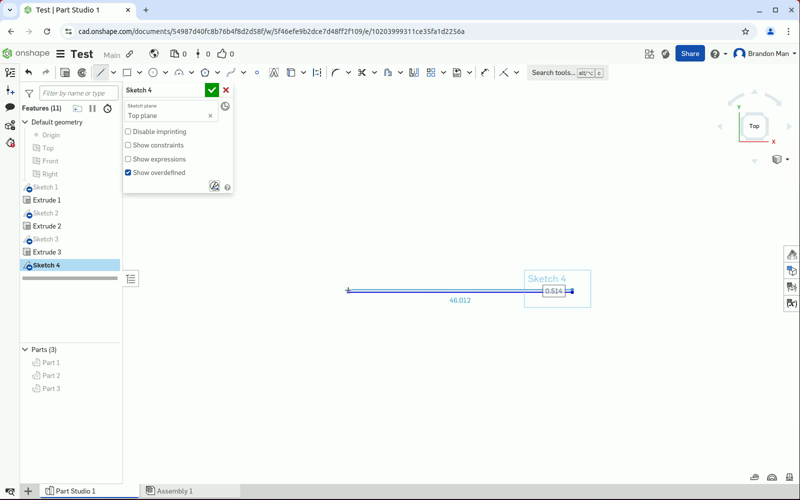
scroll(6)
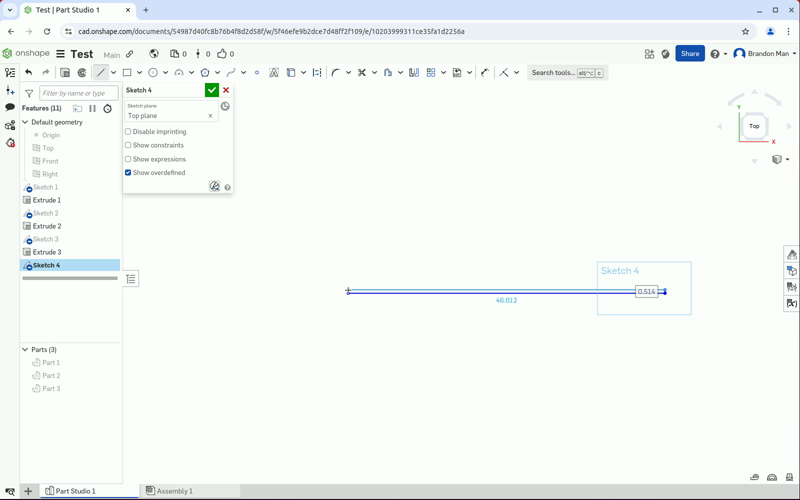
scroll(6)
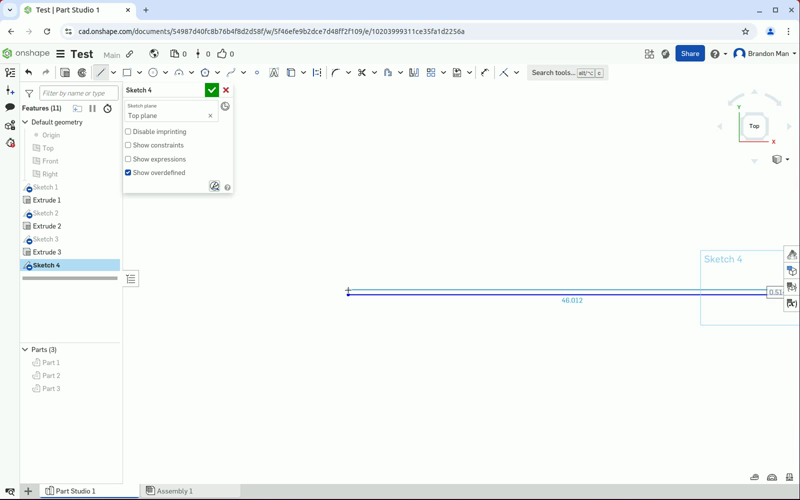
scroll(6)
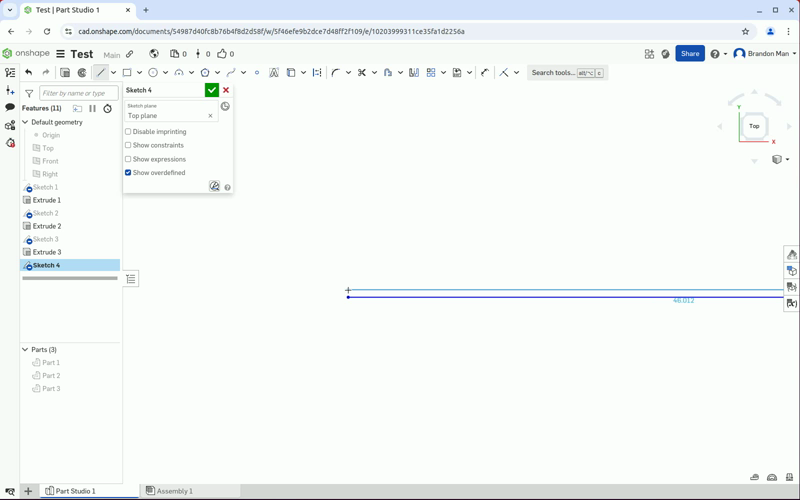
scroll(6)
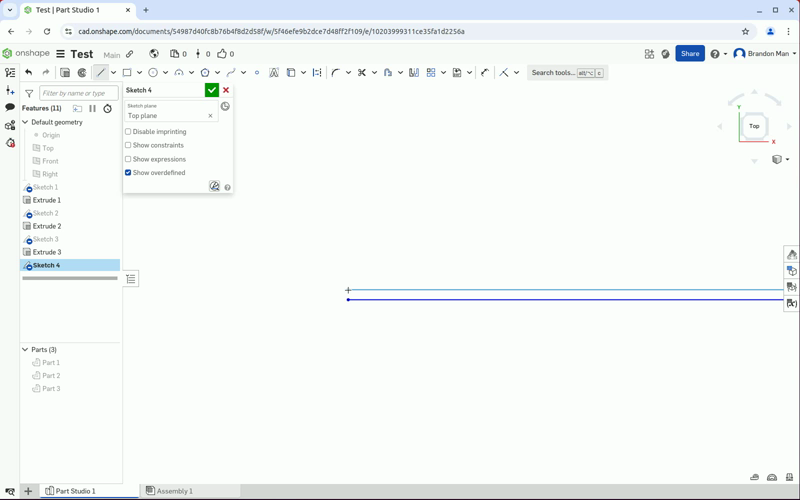
scroll(6)
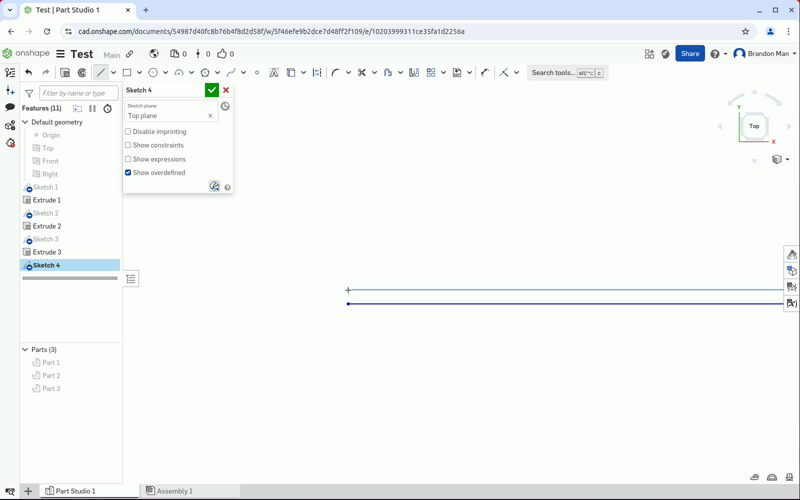
scroll(6)
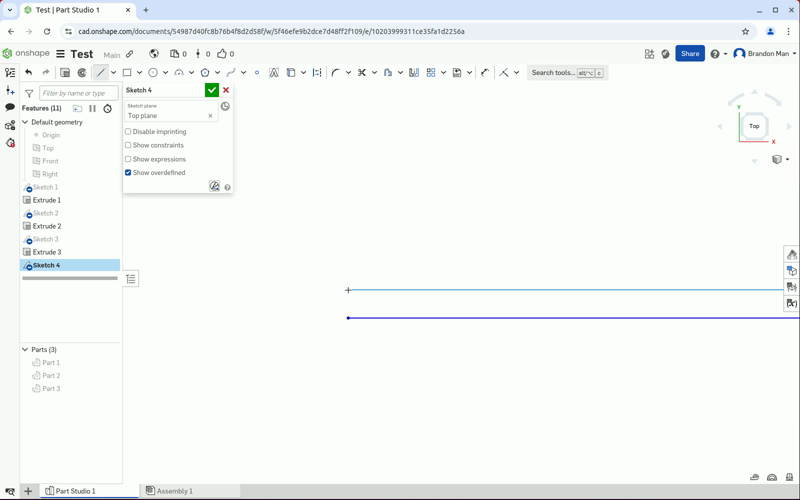
click(348, 289)
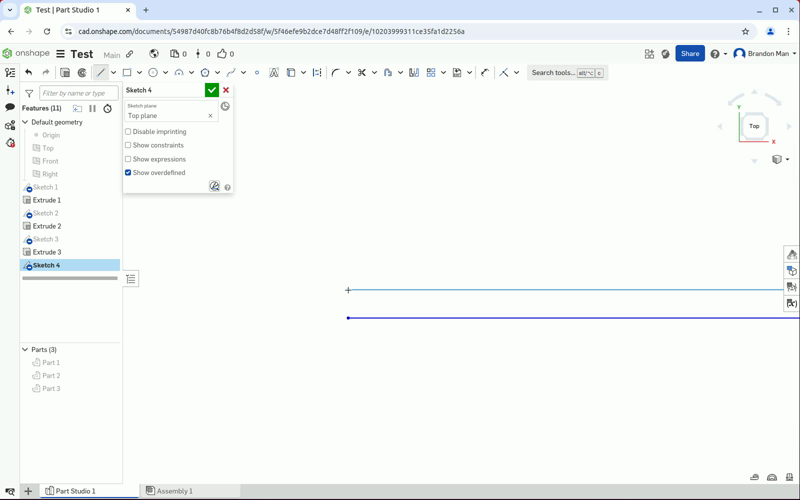
scroll(-6)
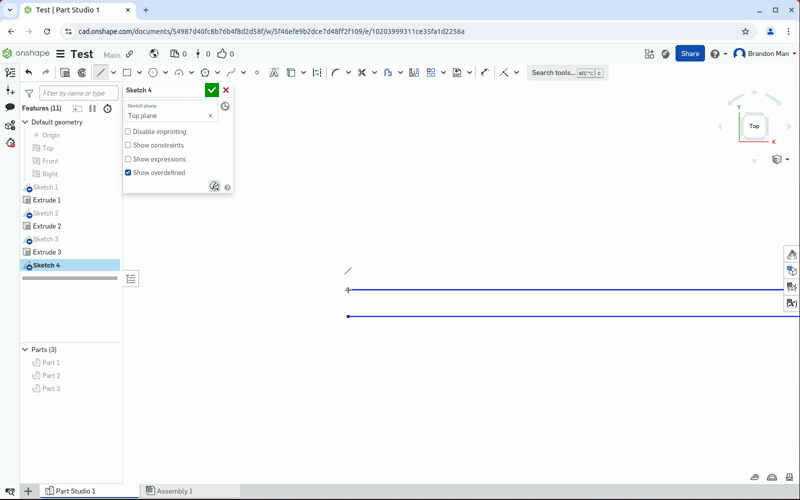
scroll(-6)
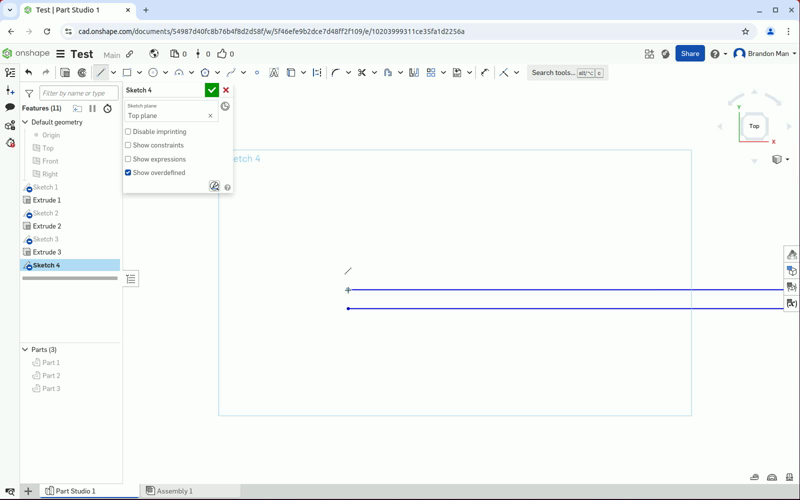
scroll(-6)
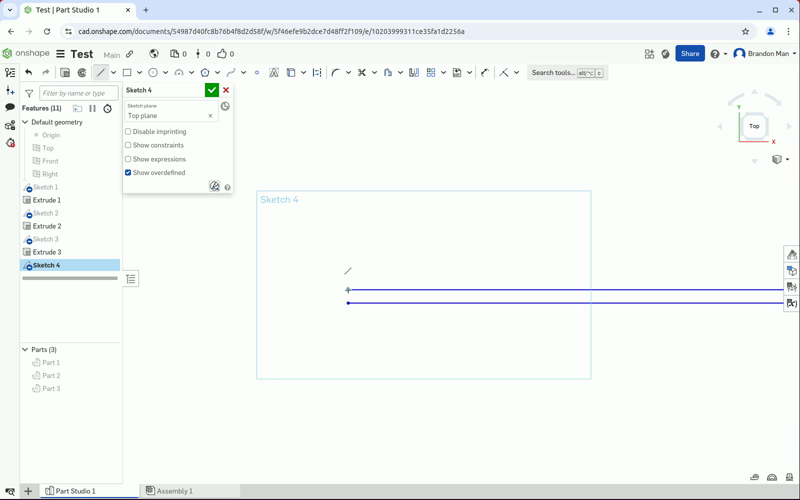
scroll(-6)
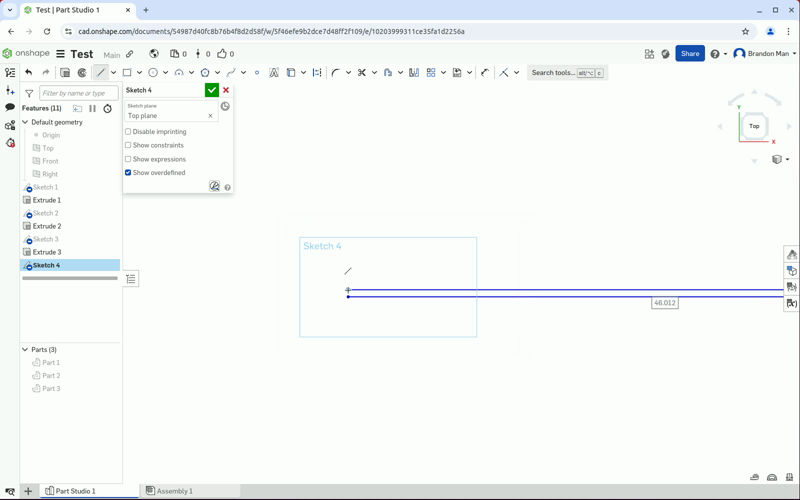
scroll(-6)
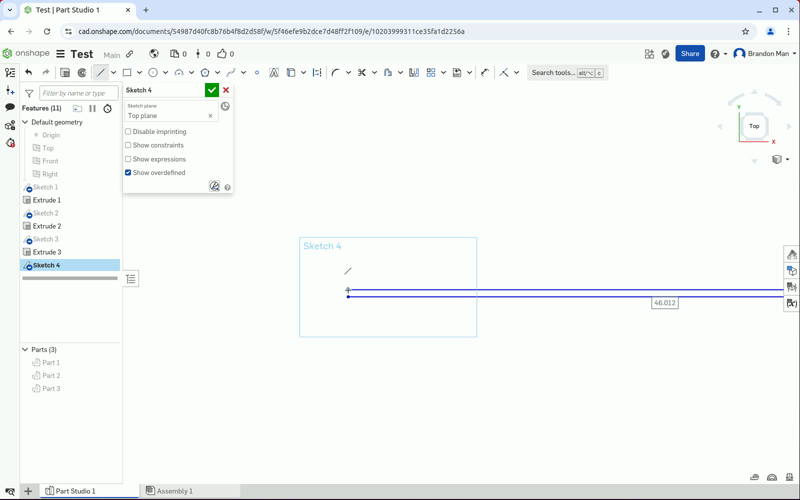
scroll(-6)
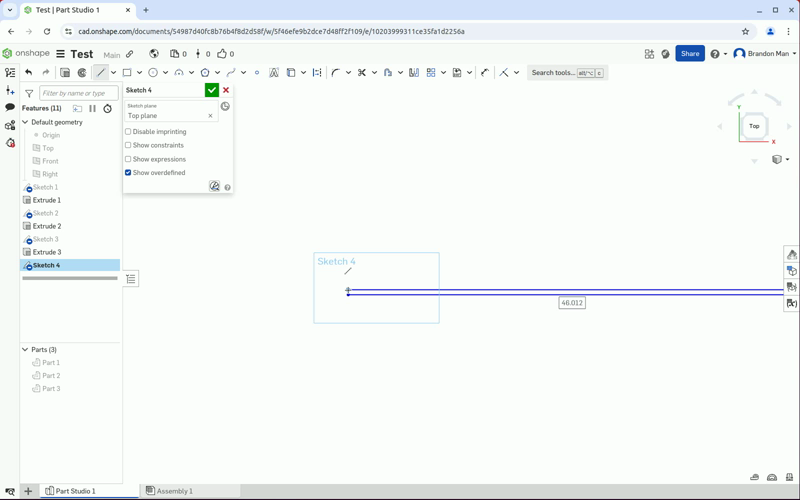
scroll(-6)
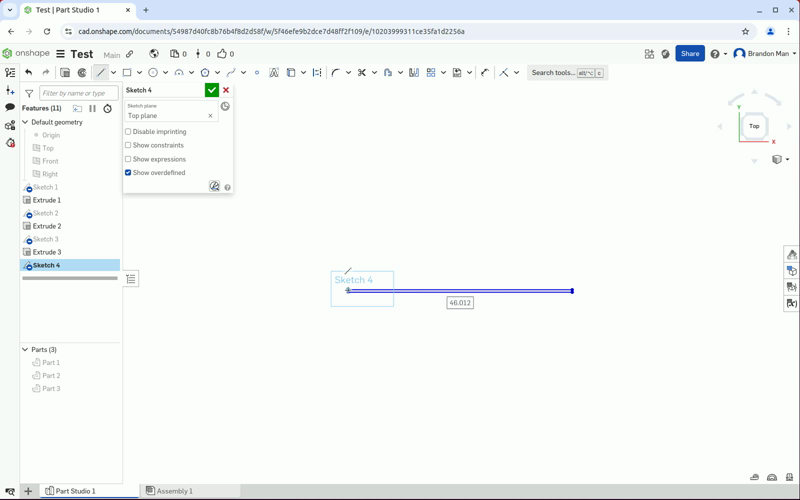
key_up(shift)
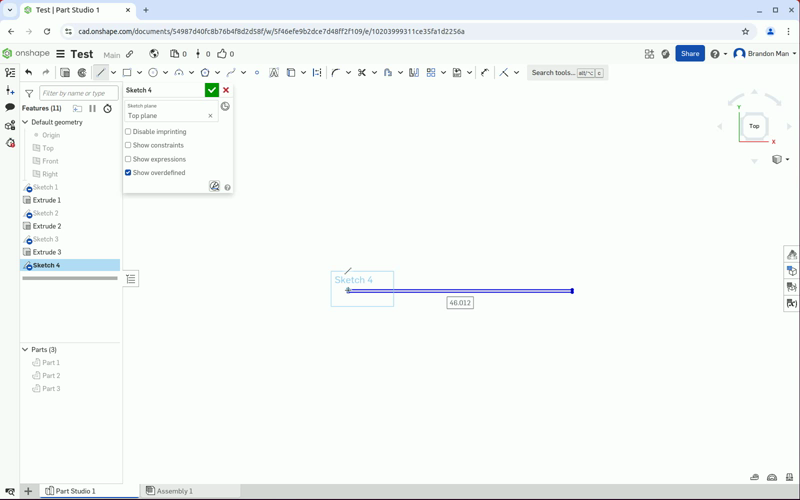
mouse_move(378, 289)
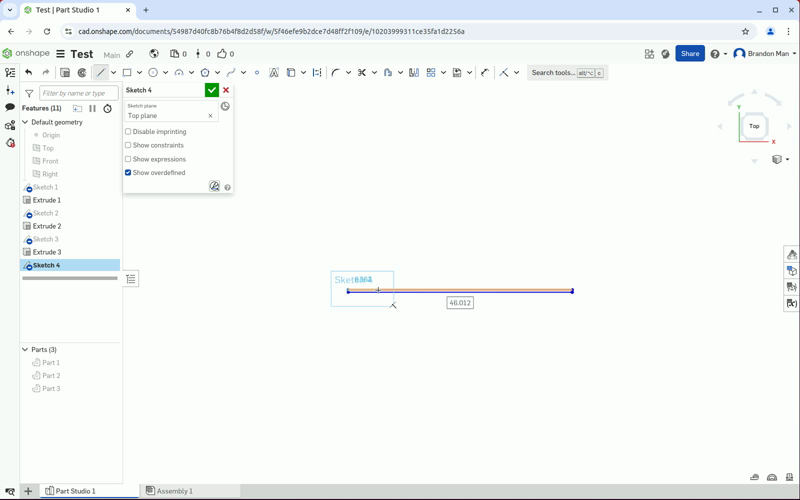
key_down(shift)
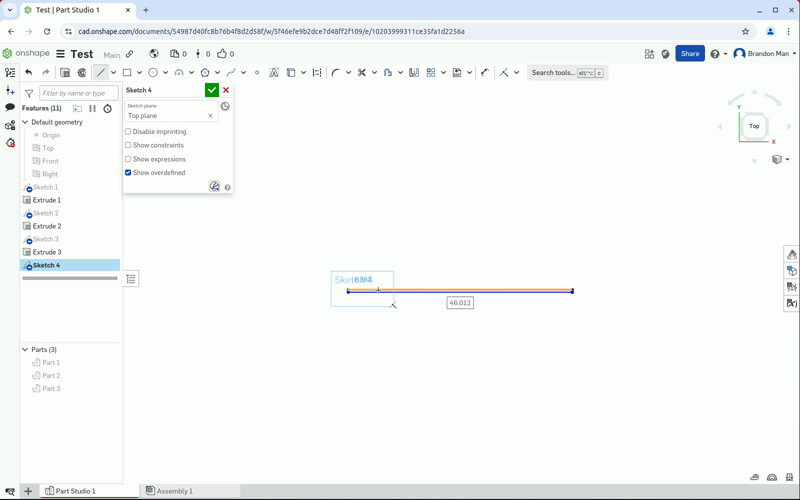
mouse_move(348, 292)
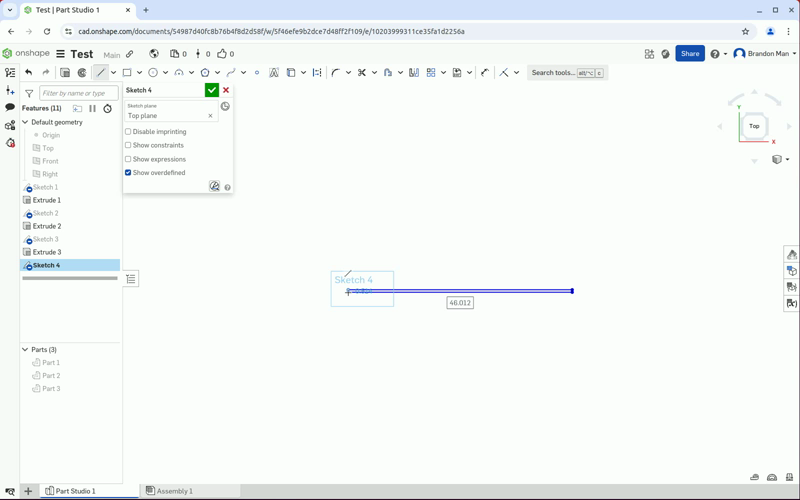
scroll(6)
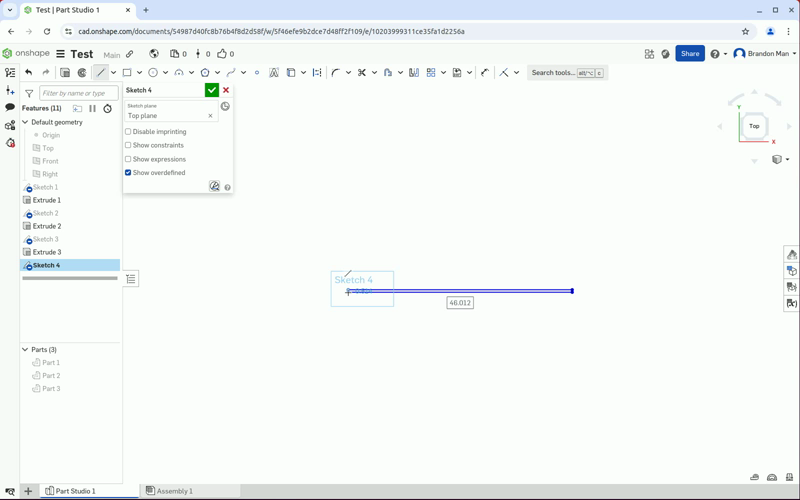
scroll(6)
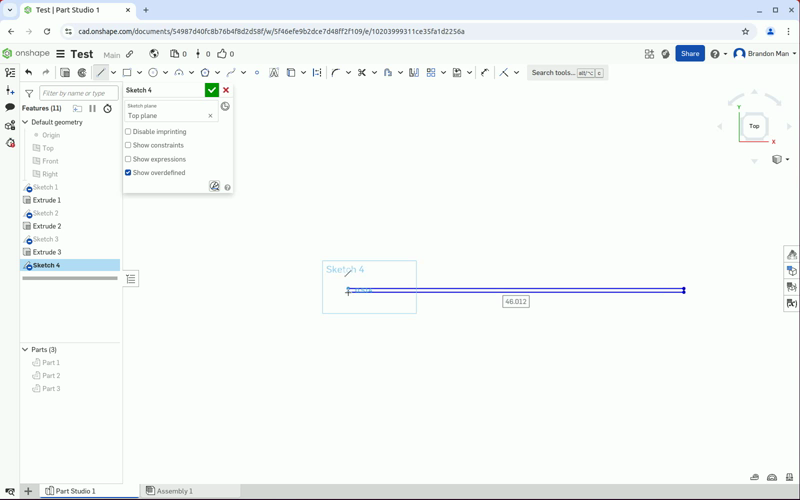
scroll(6)
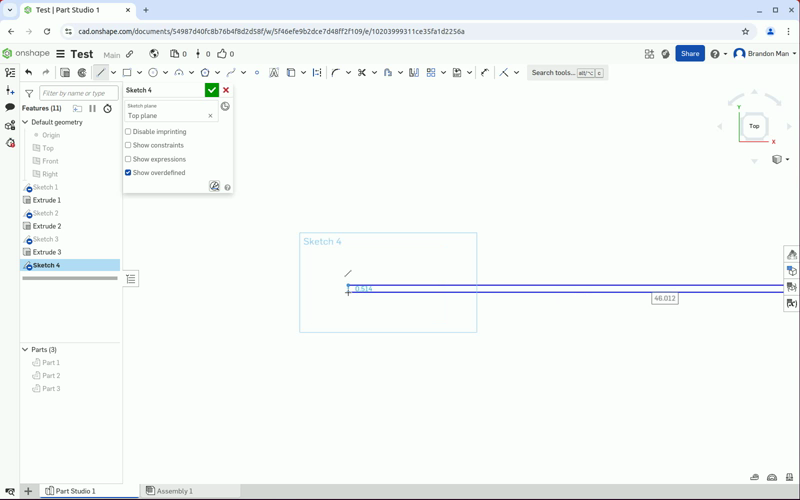
scroll(6)
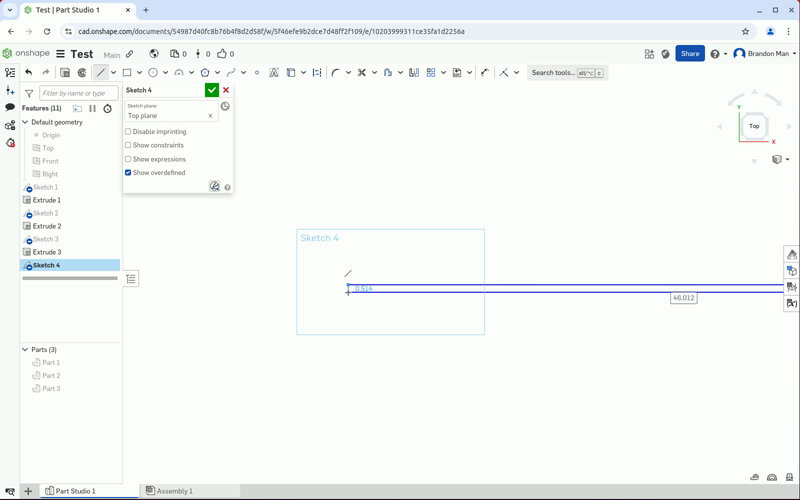
scroll(6)
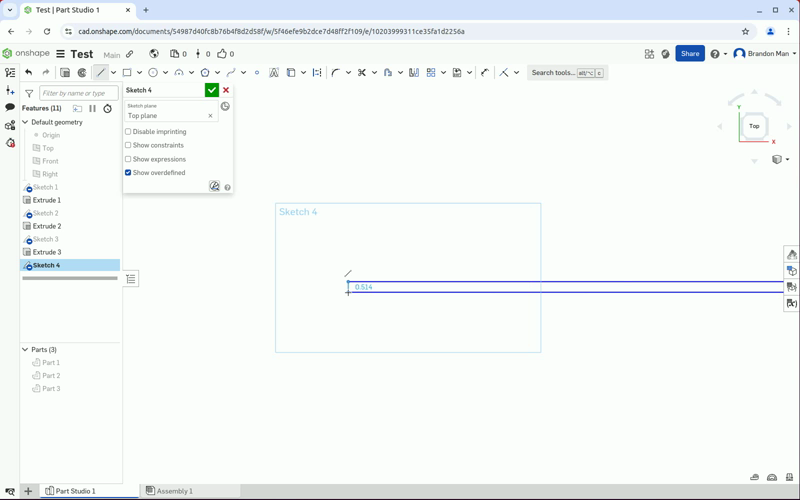
scroll(6)
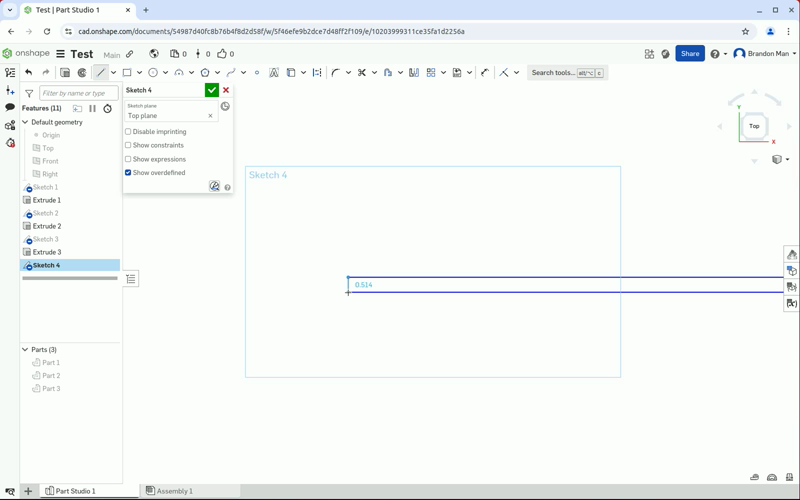
scroll(6)
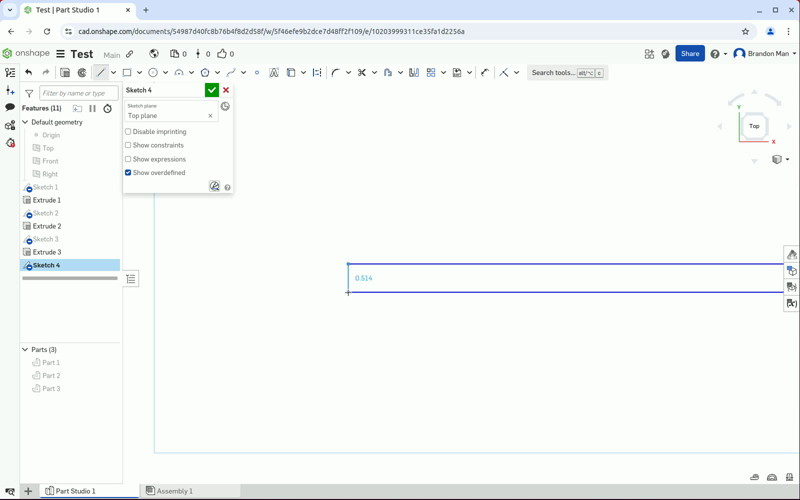
key_up(shift)
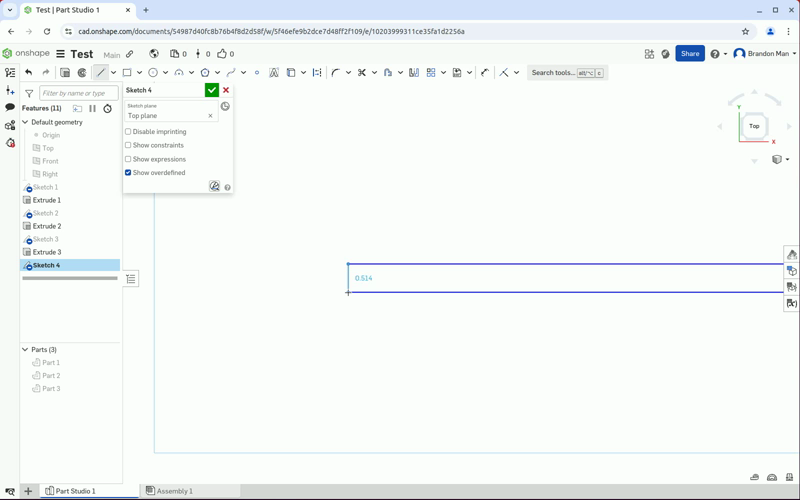
click(348, 292)
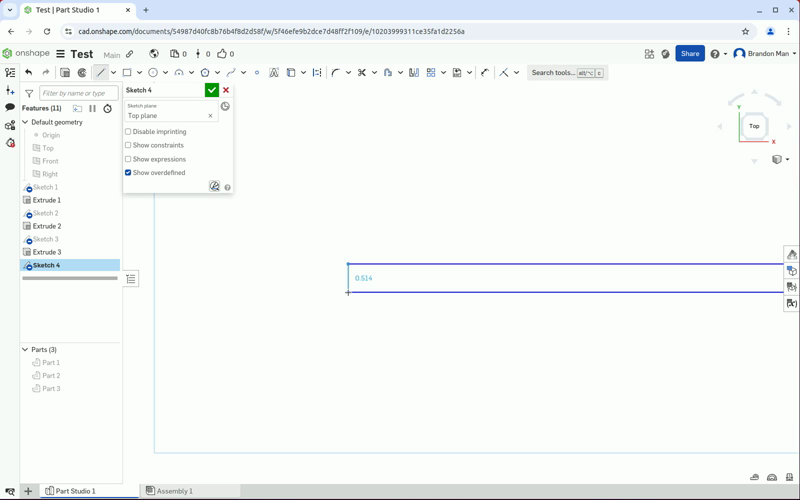
scroll(-6)
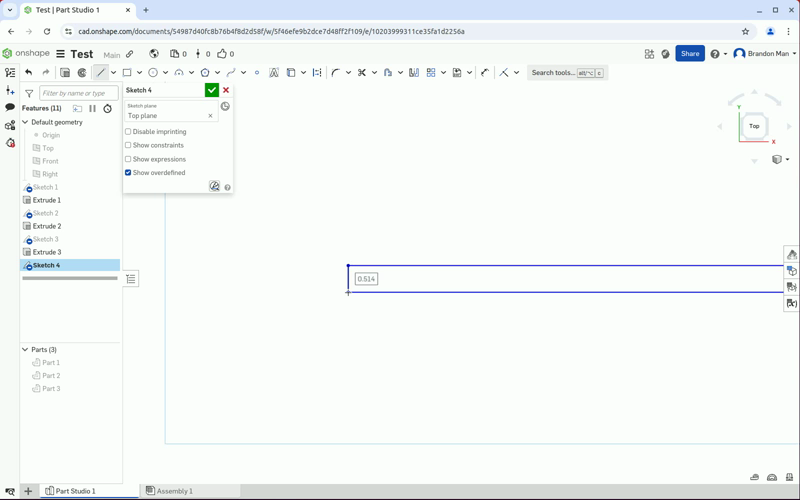
scroll(-6)
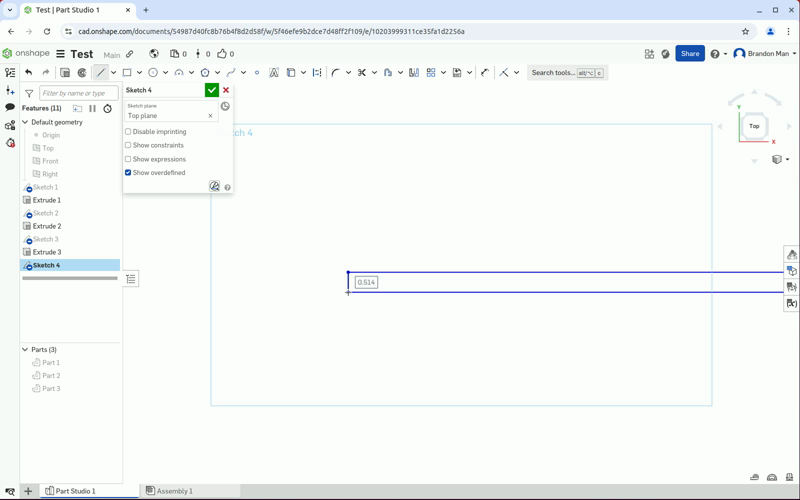
scroll(-6)
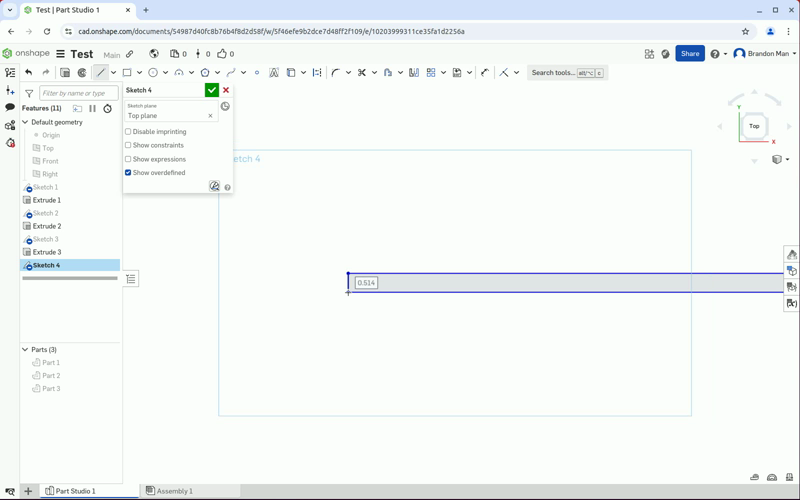
scroll(-6)
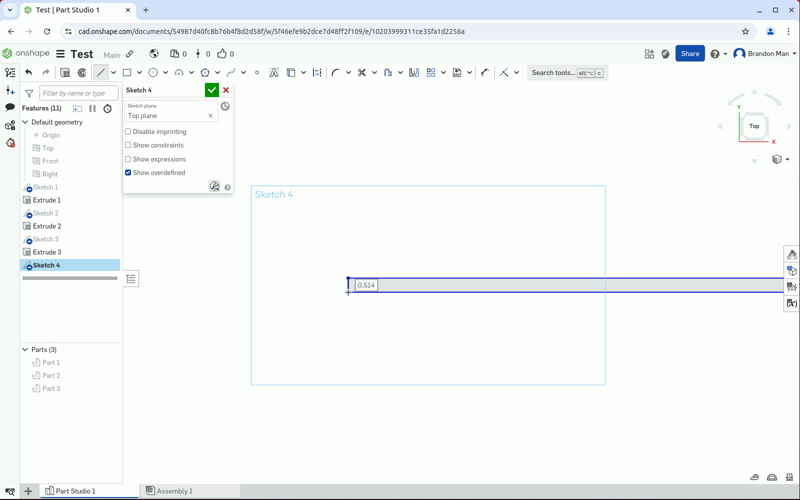
scroll(-6)
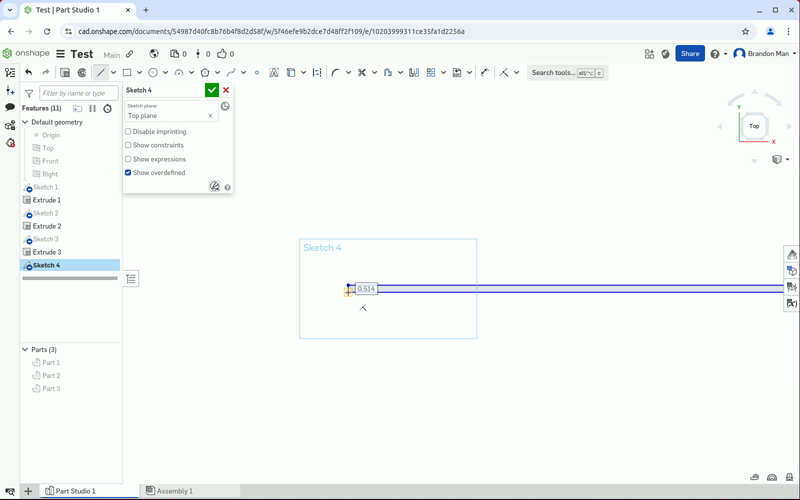
scroll(-6)
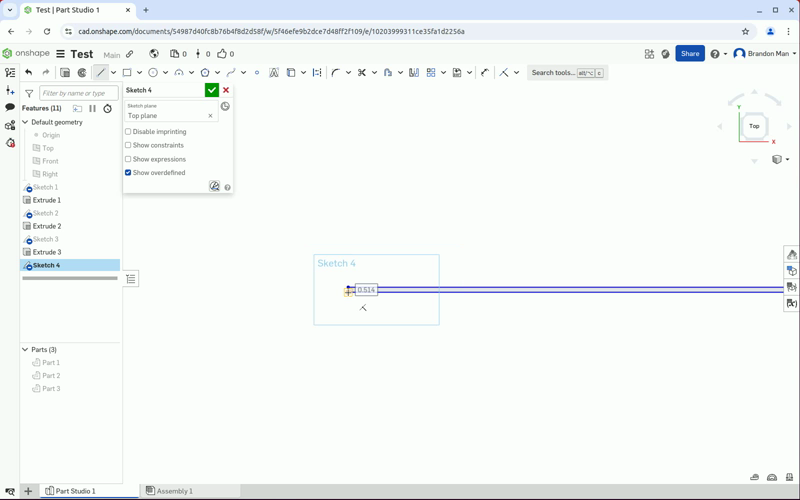
scroll(-6)
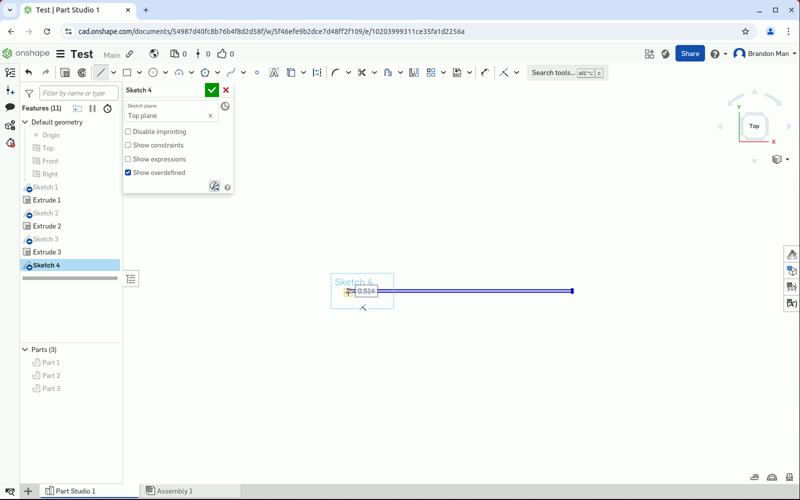
key(esc)
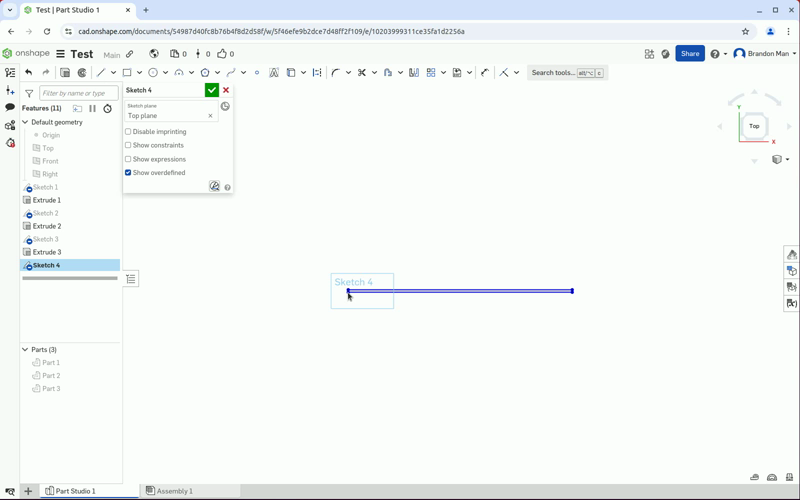
mouse_move(483, 290)
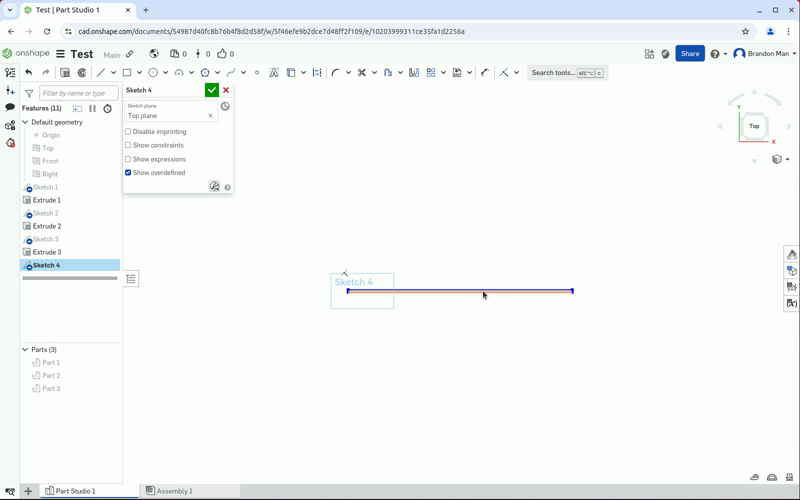
scroll(6)
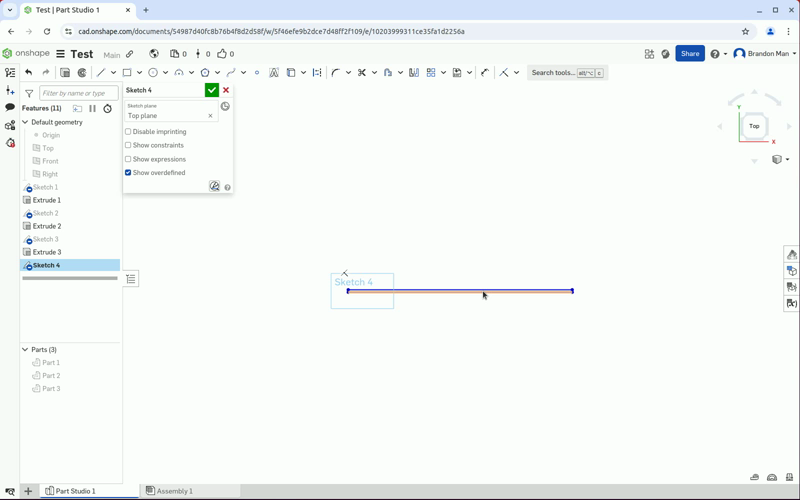
scroll(6)
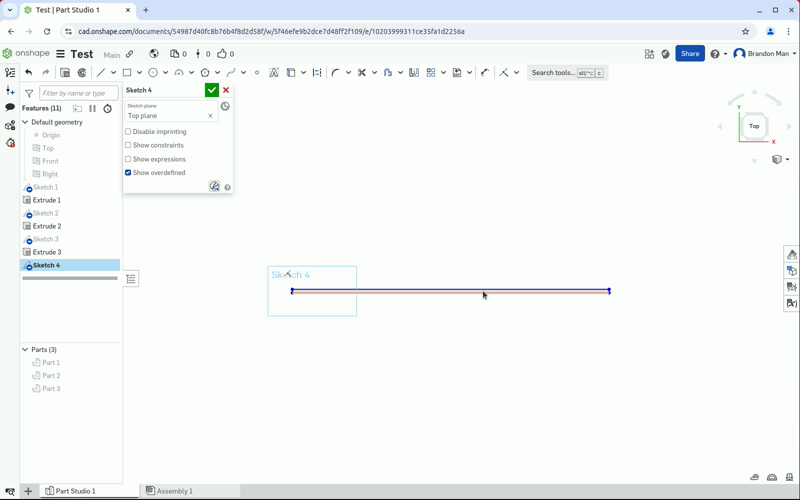
scroll(6)
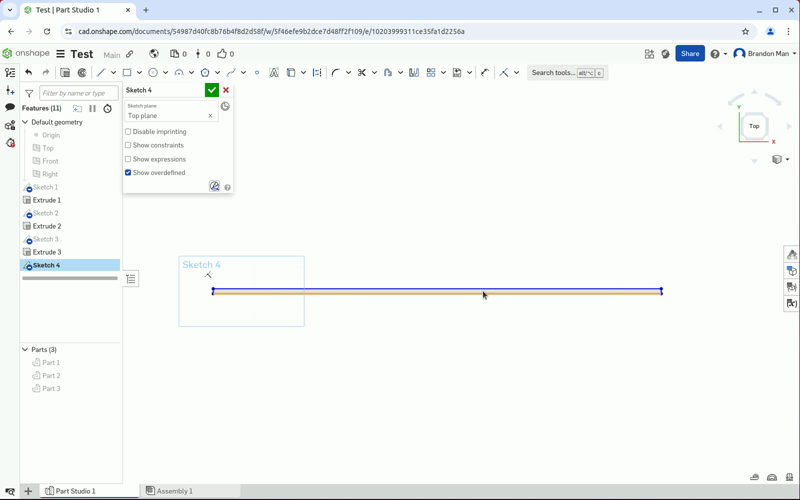
scroll(6)
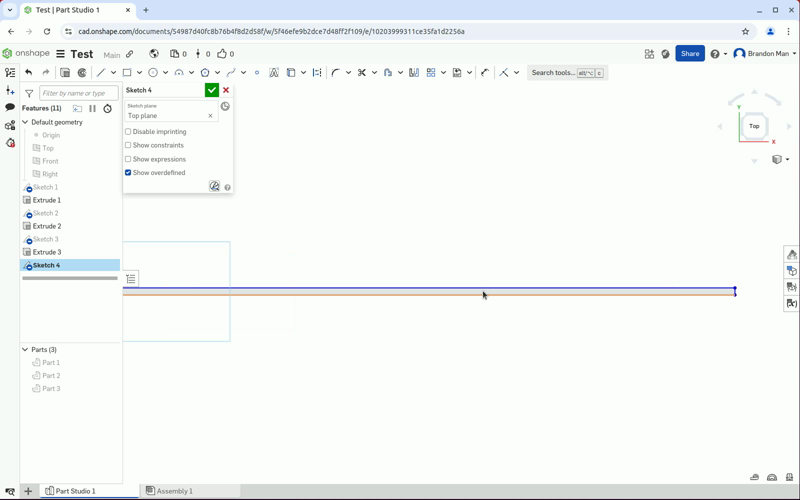
scroll(6)
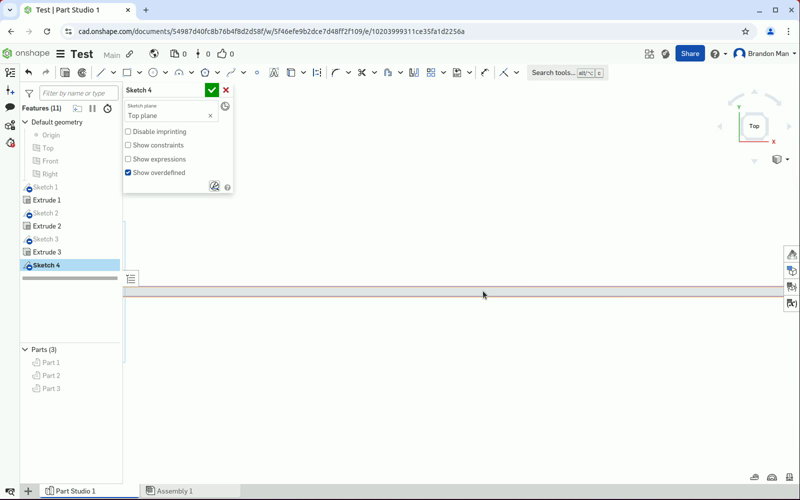
scroll(6)
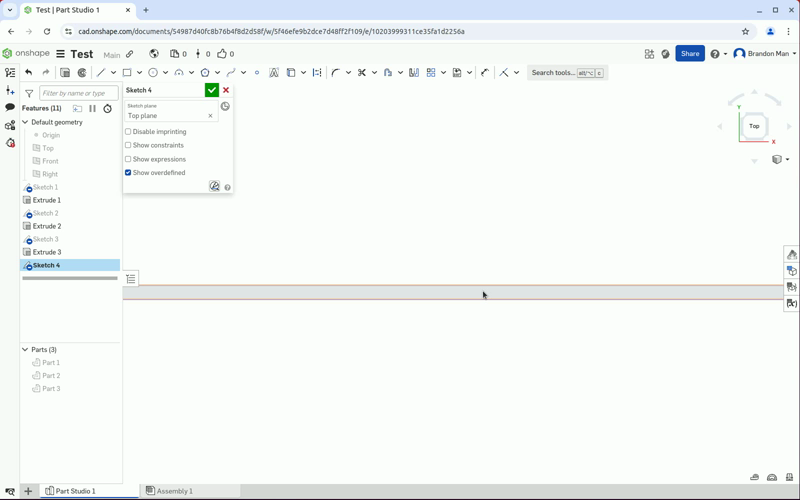
scroll(6)
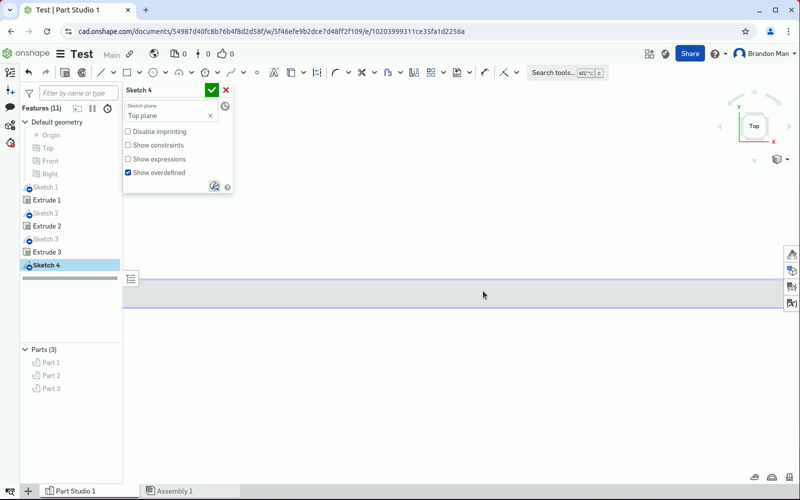
click(483, 290)
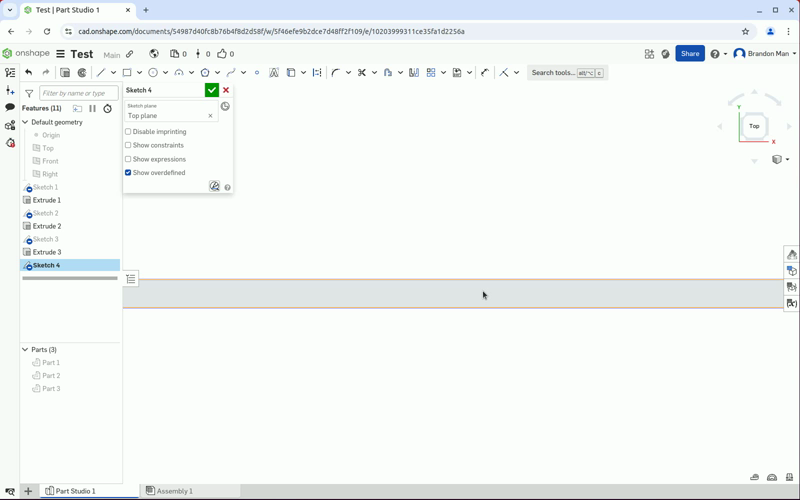
scroll(-6)
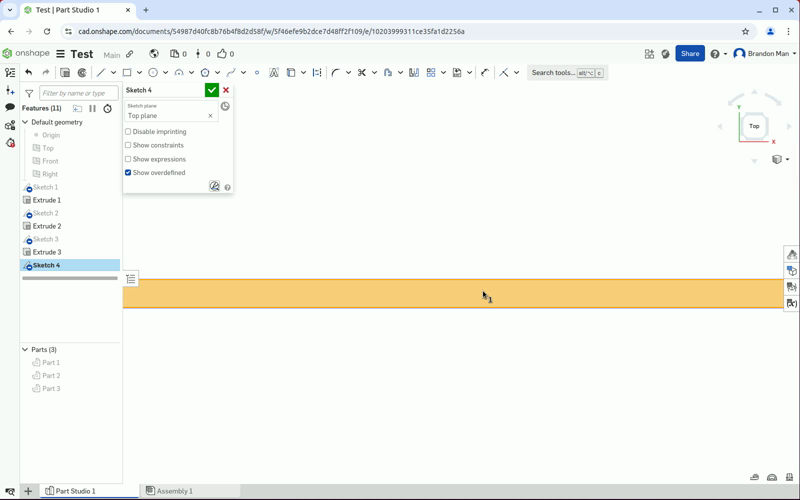
scroll(-6)
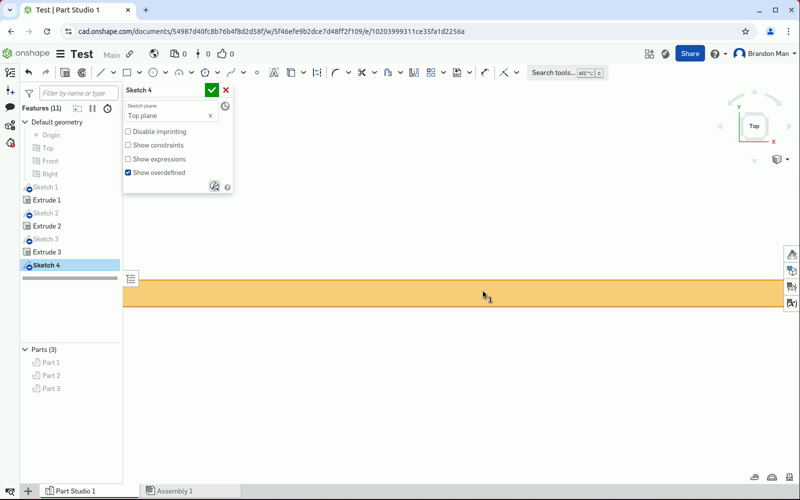
scroll(-6)
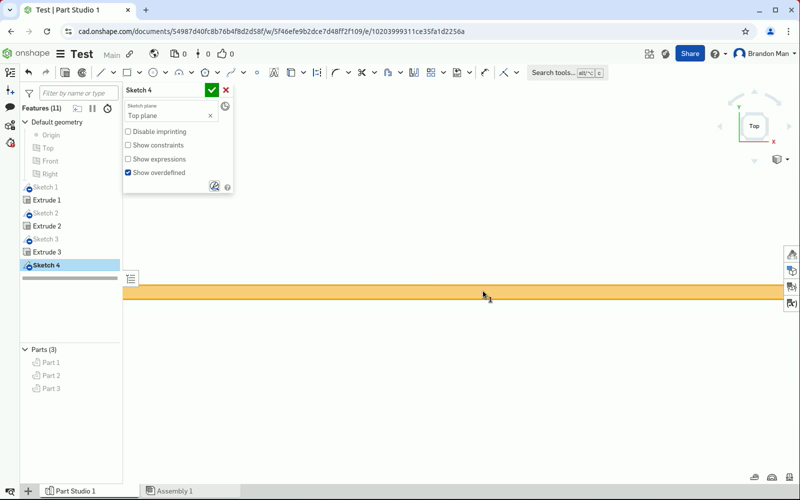
scroll(-6)
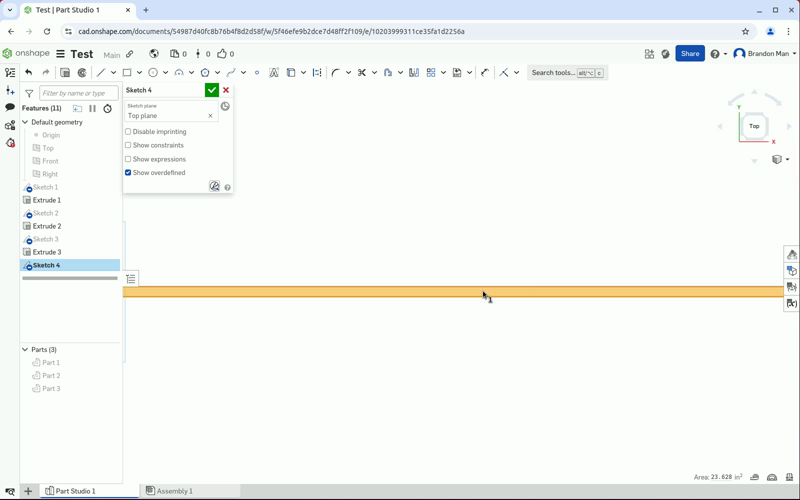
scroll(-6)
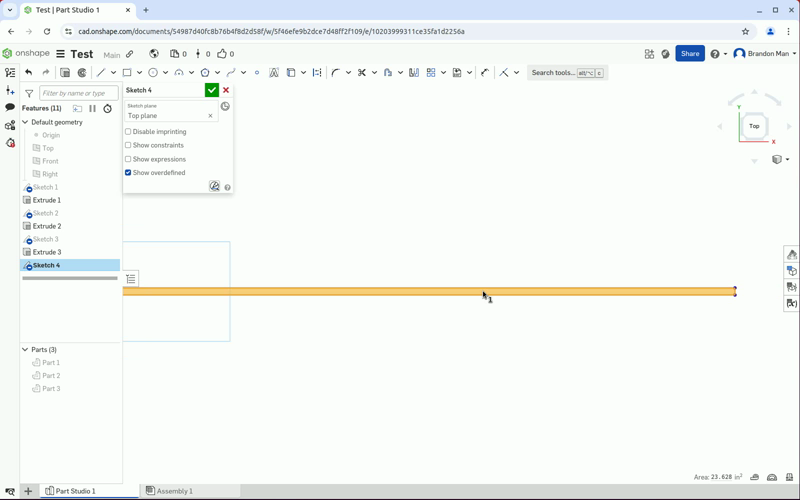
scroll(-6)
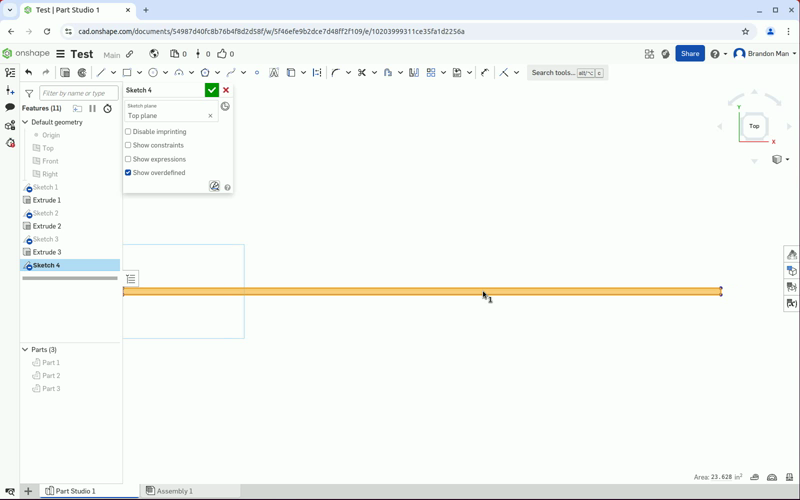
scroll(-6)
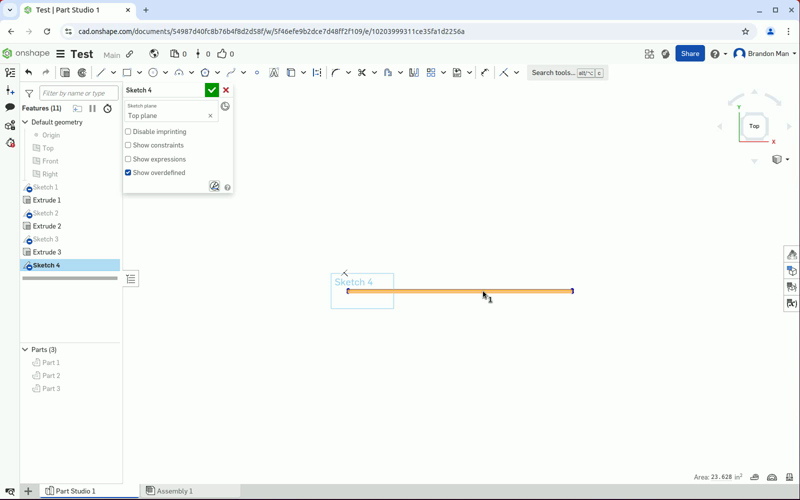
mouse_move(73, 352)
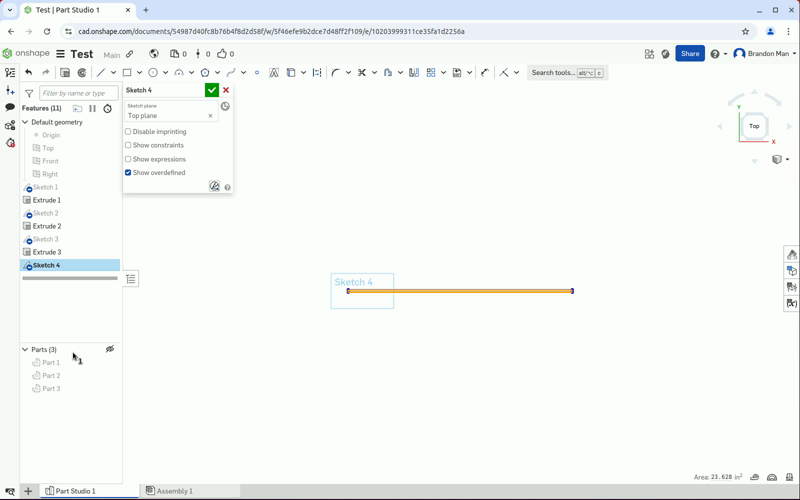
key(shift+y)
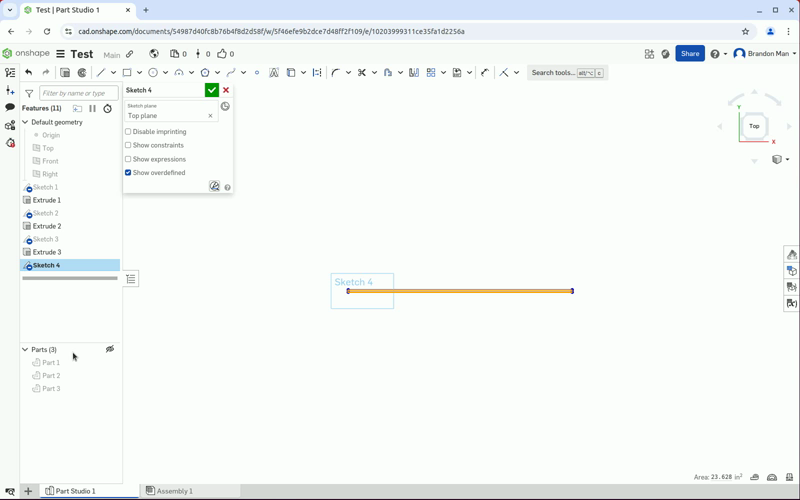
key(shift+e)
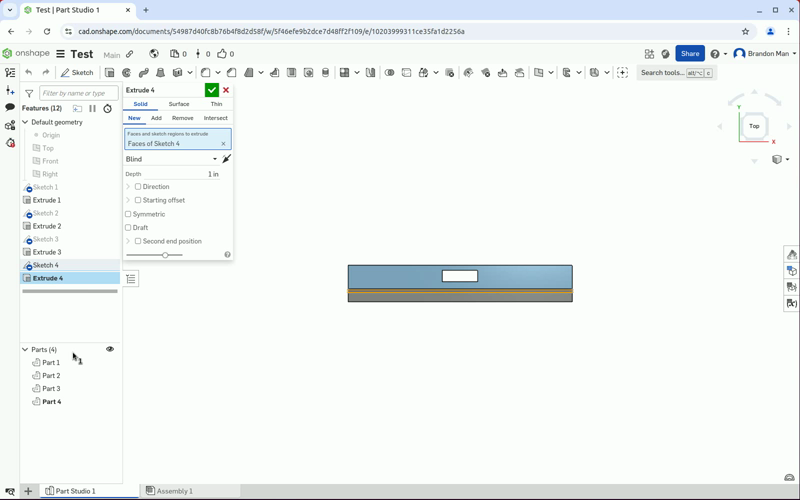
mouse_move(143, 106)
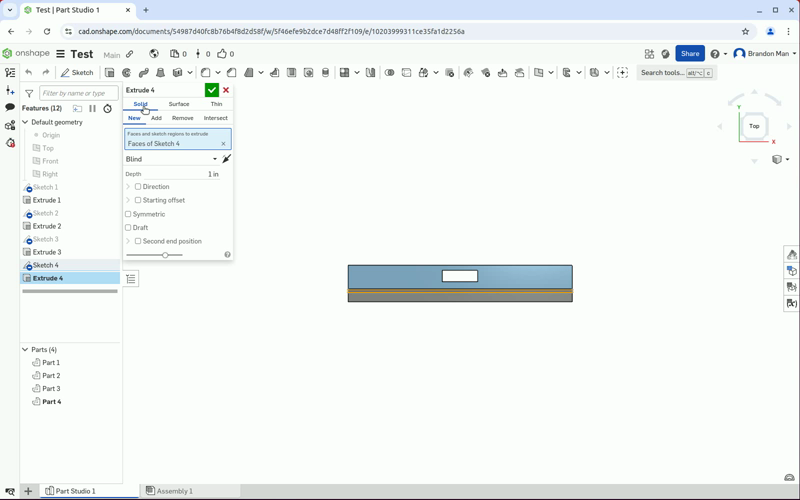
click(143, 106)
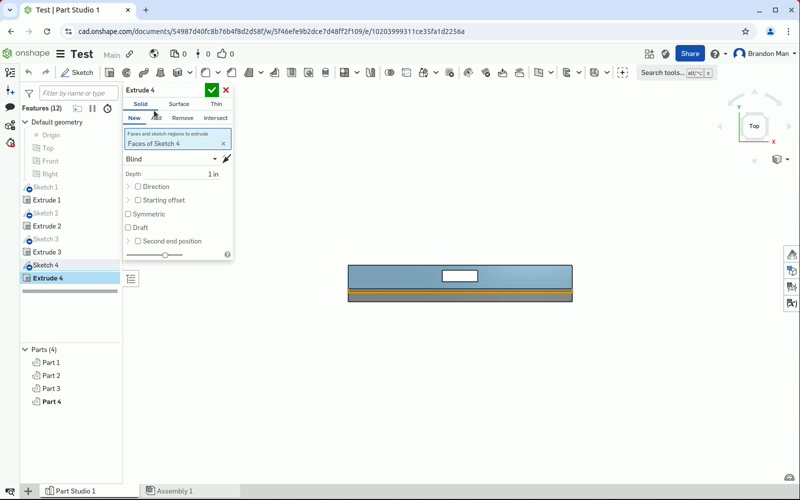
mouse_move(186, 120)
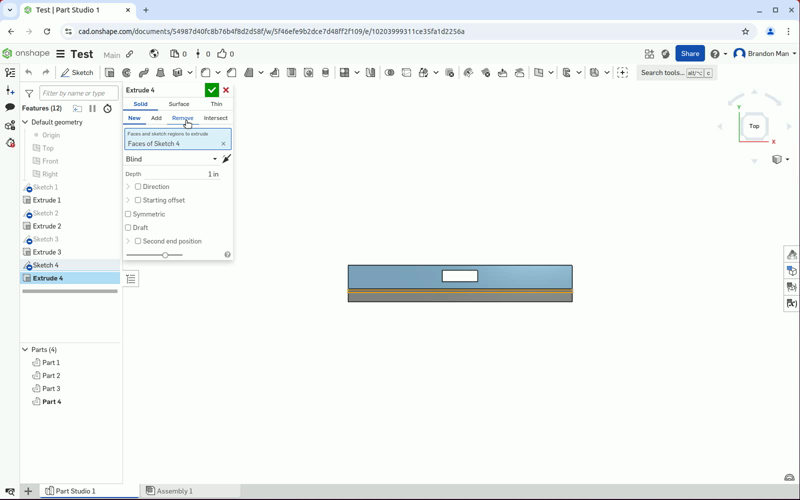
click(186, 120)
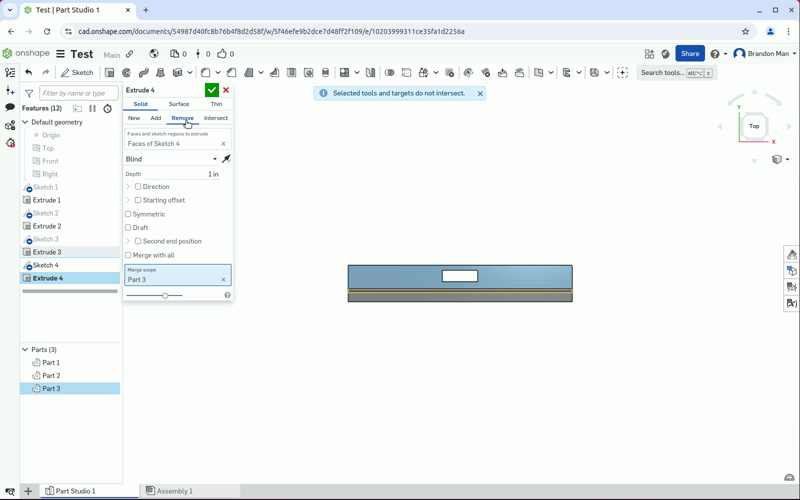
key(tab, 4)
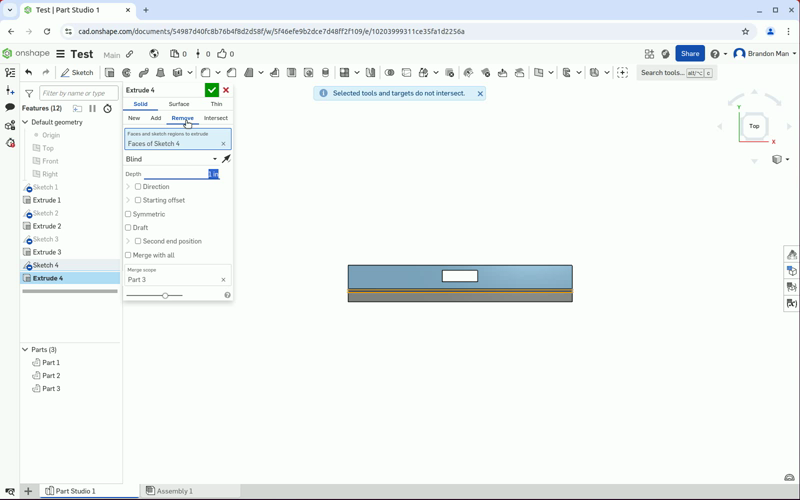
text(-0.241)
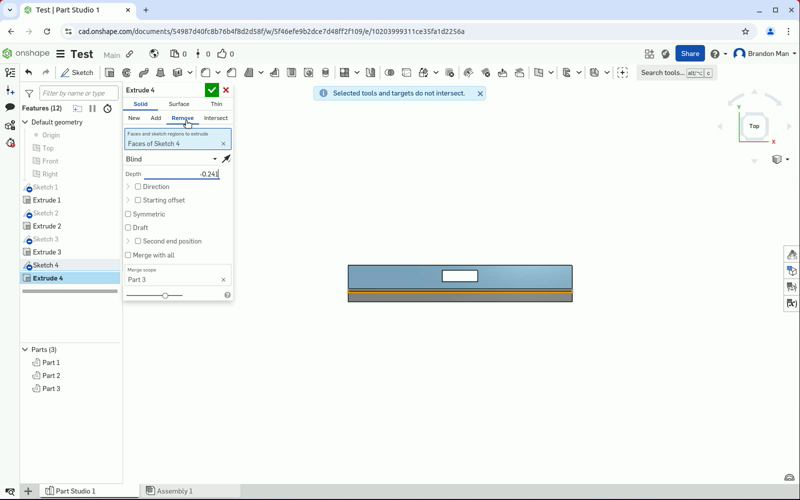
key(tab, 6)
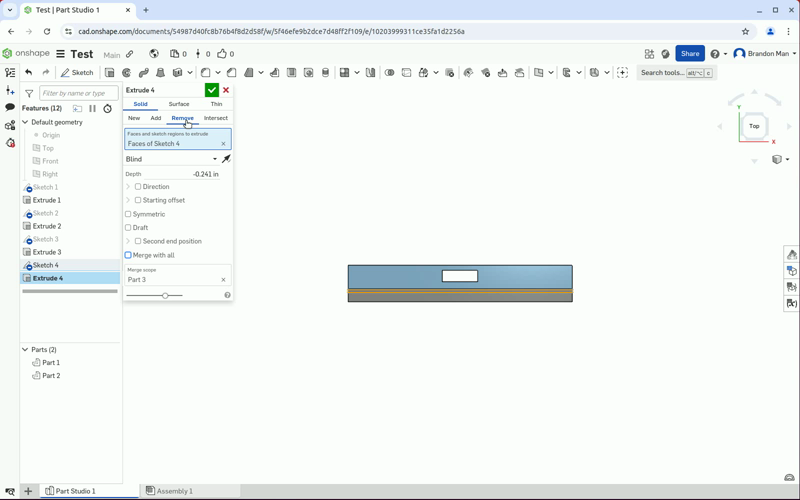
key(space)
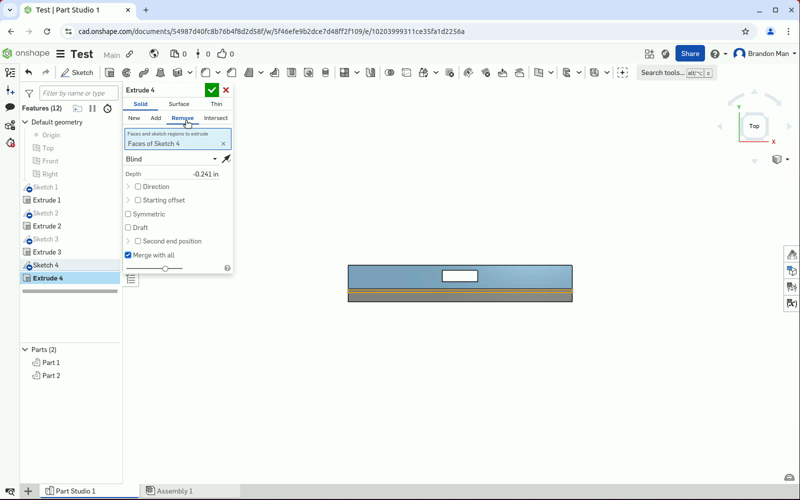
key(enter)
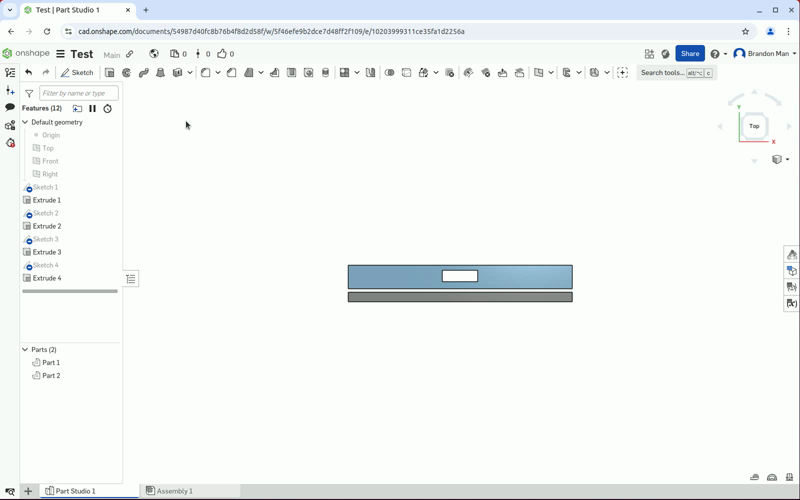
key(shift+h)
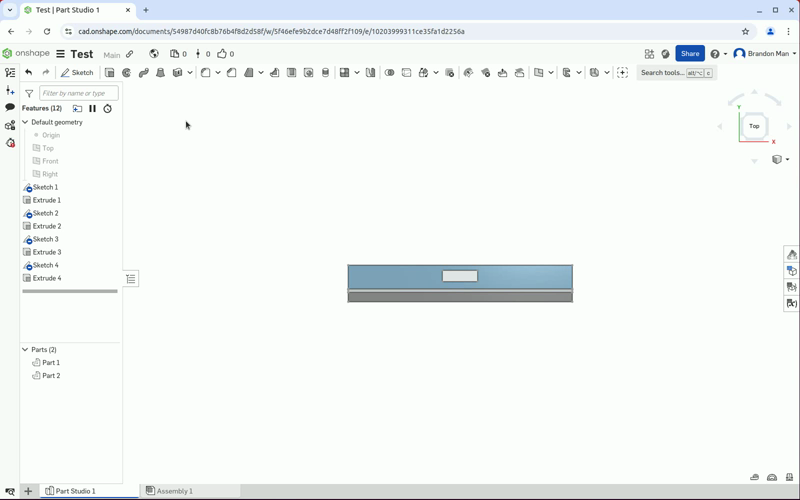
key(shift+h)
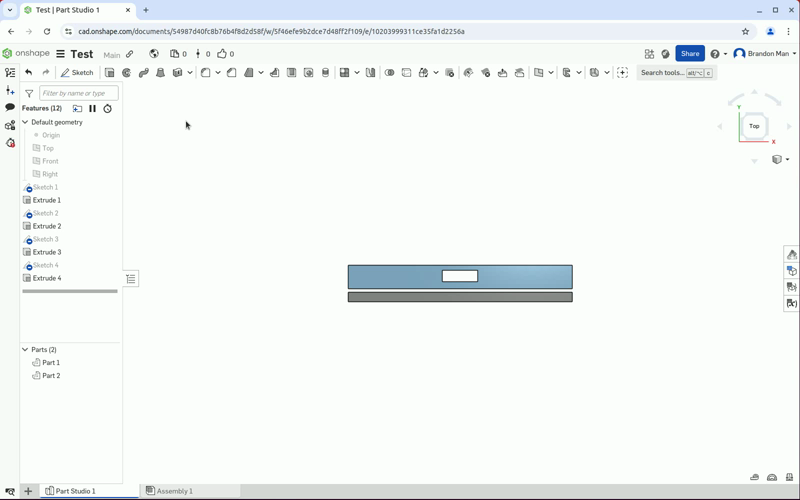
mouse_move(73, 189)
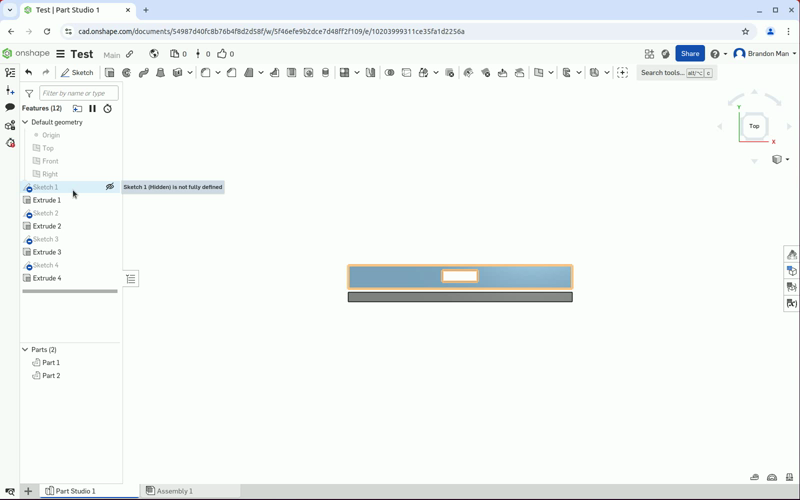
click(73, 189)
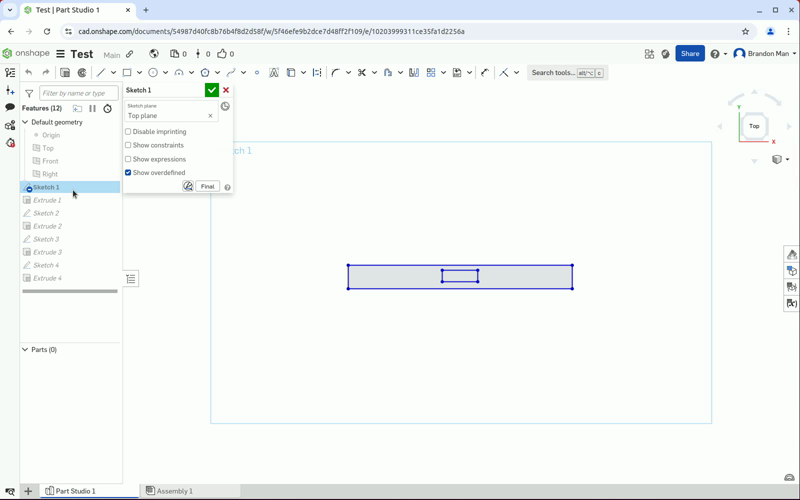
mouse_move(229, 92)
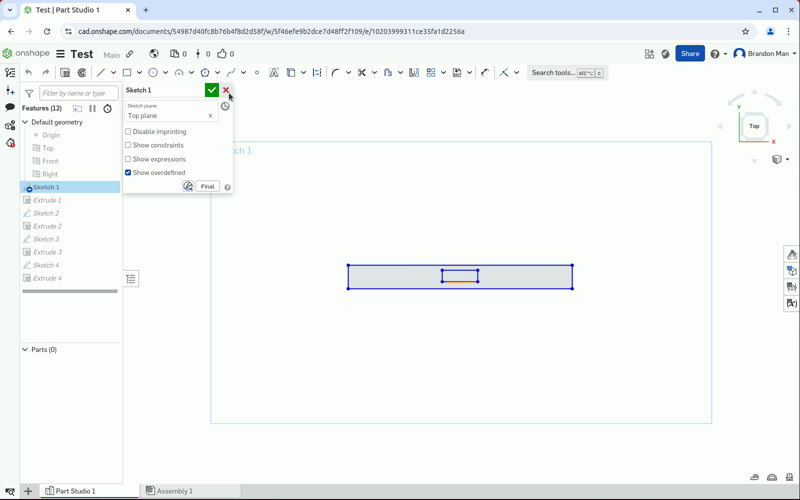
click(229, 92)
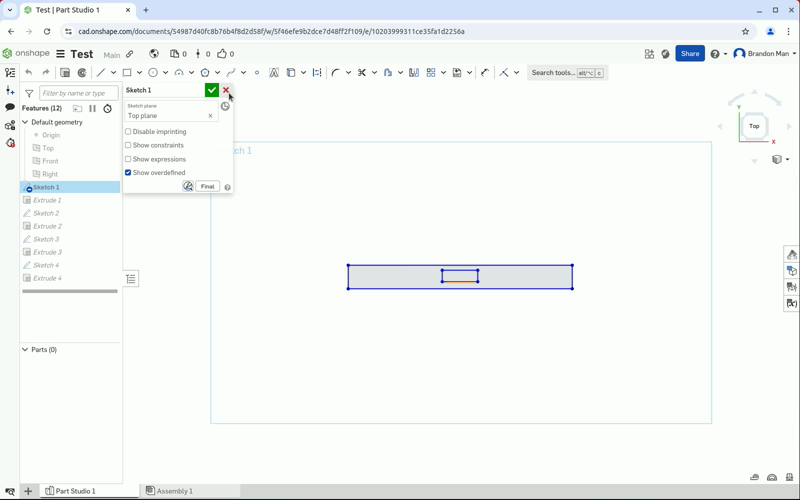
key(shift+s)
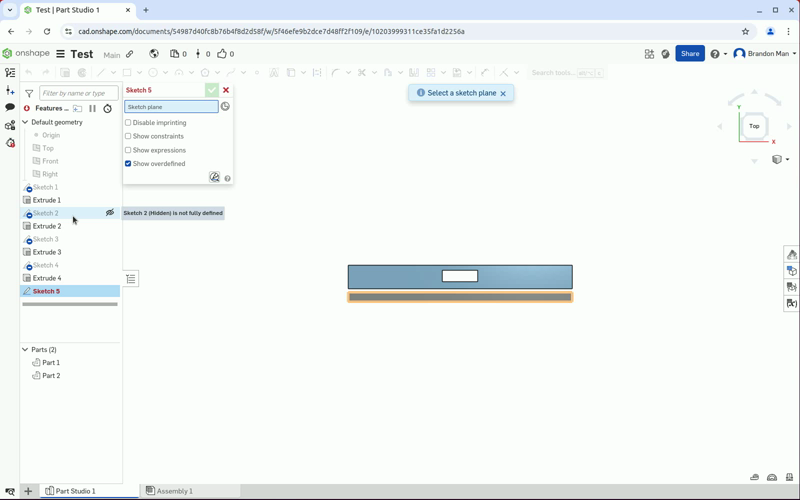
scroll(3)
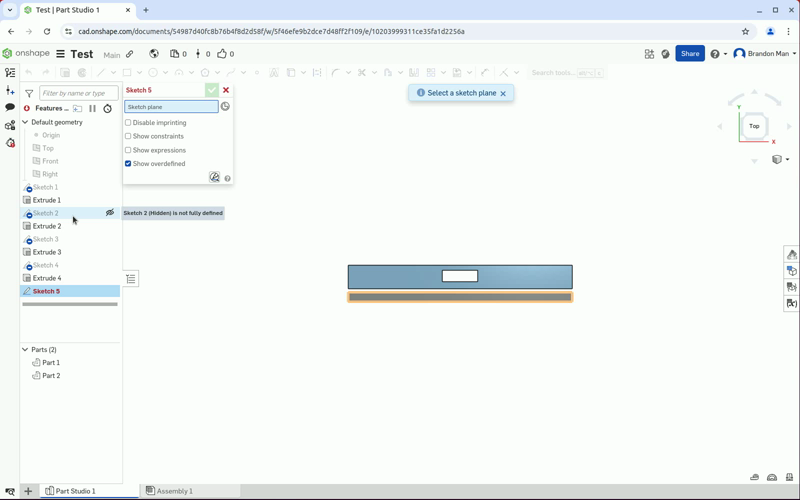
mouse_move(73, 150)
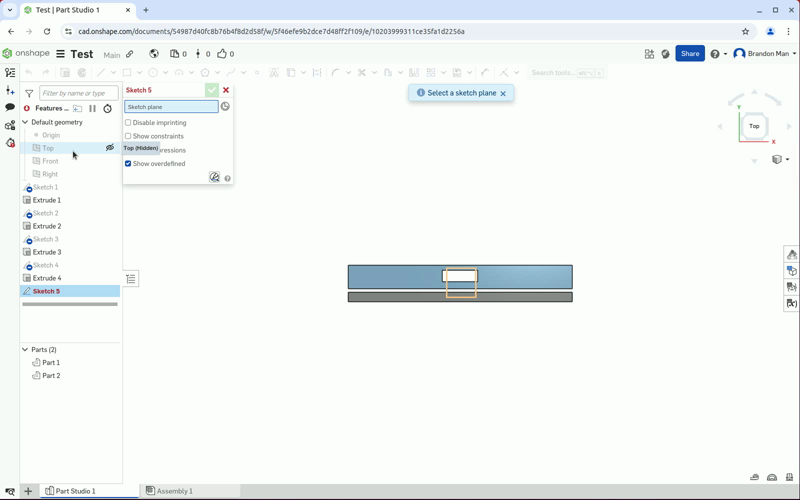
click(73, 150)
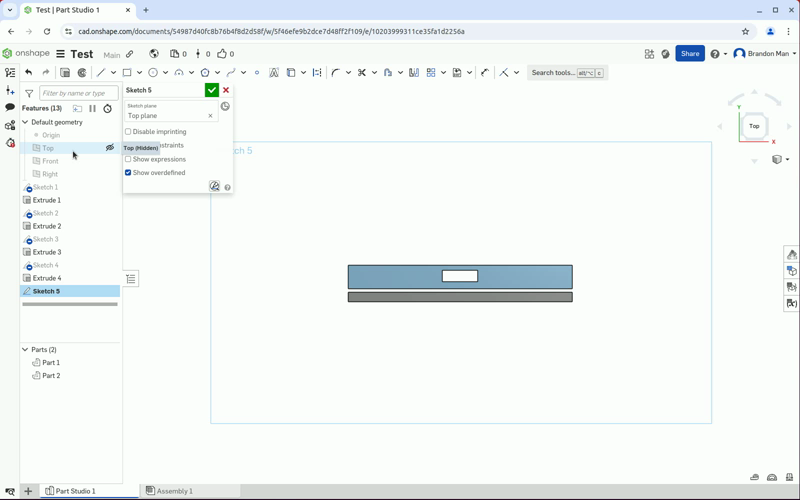
mouse_move(73, 352)
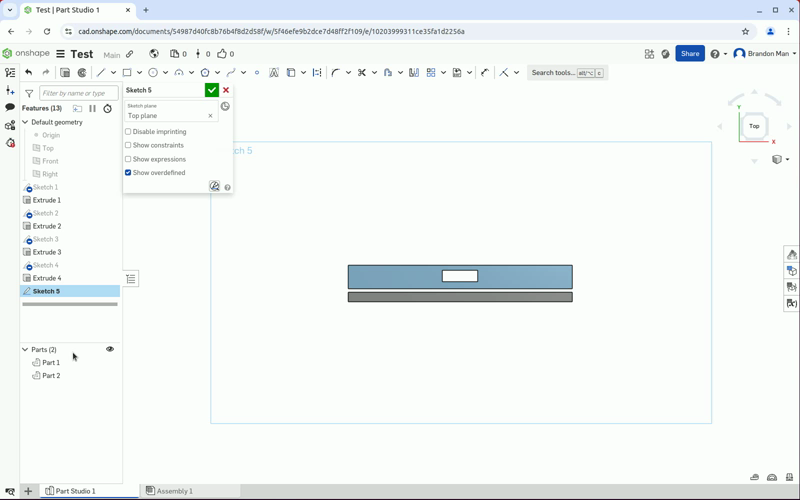
key(y)
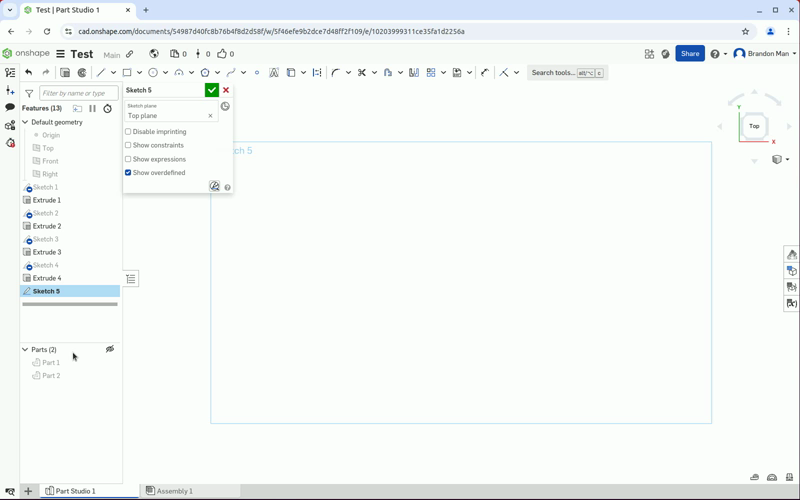
key(l)
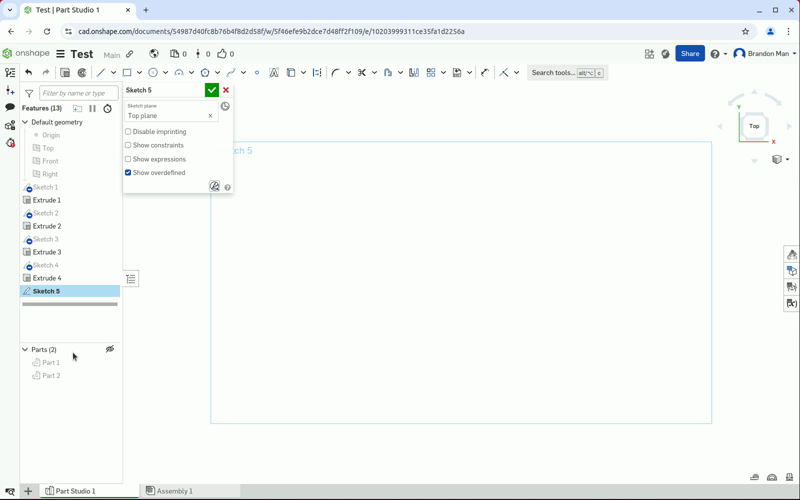
key_down(shift)
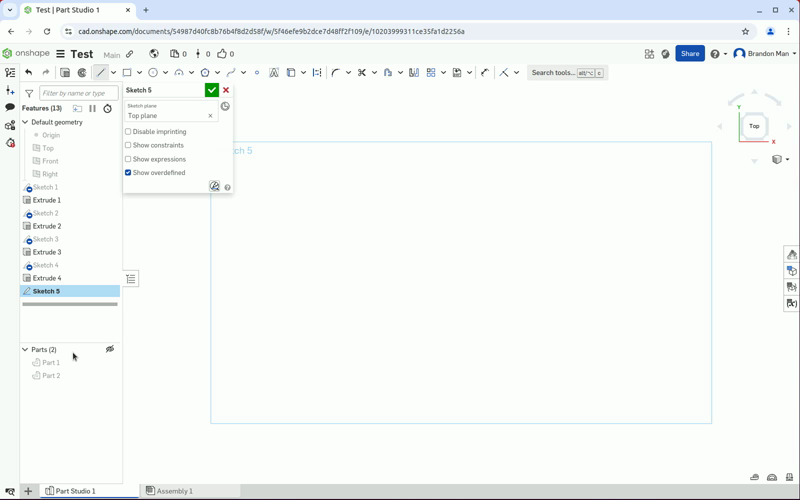
mouse_move(392, 257)
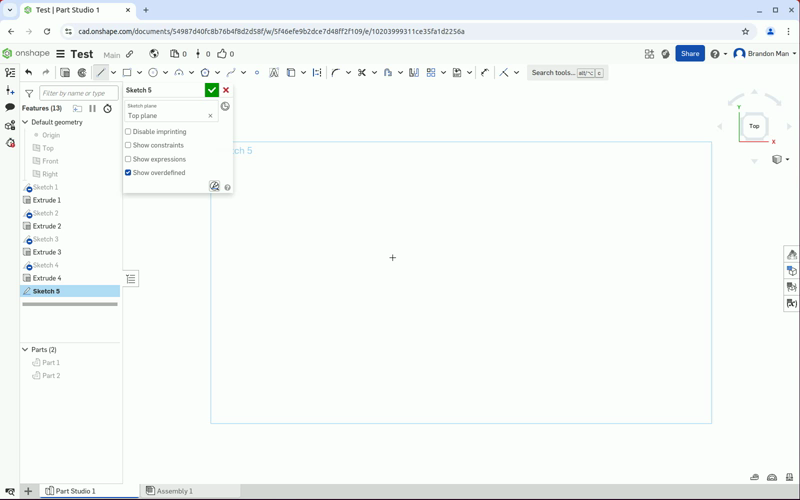
click(392, 257)
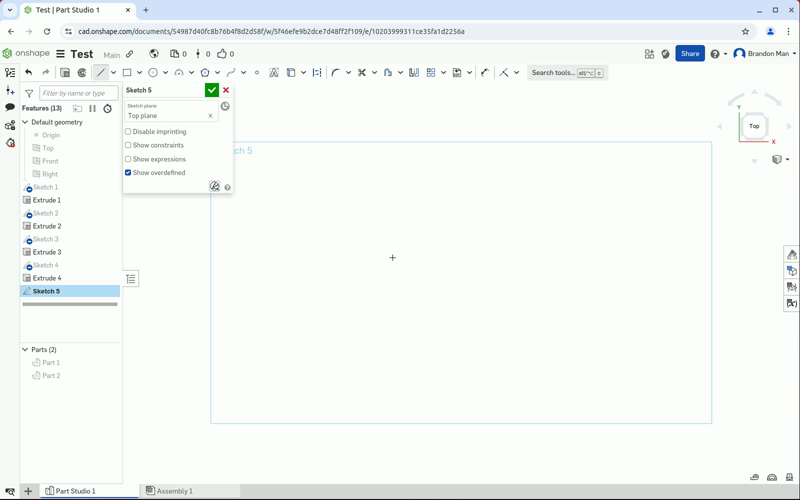
key_up(shift)
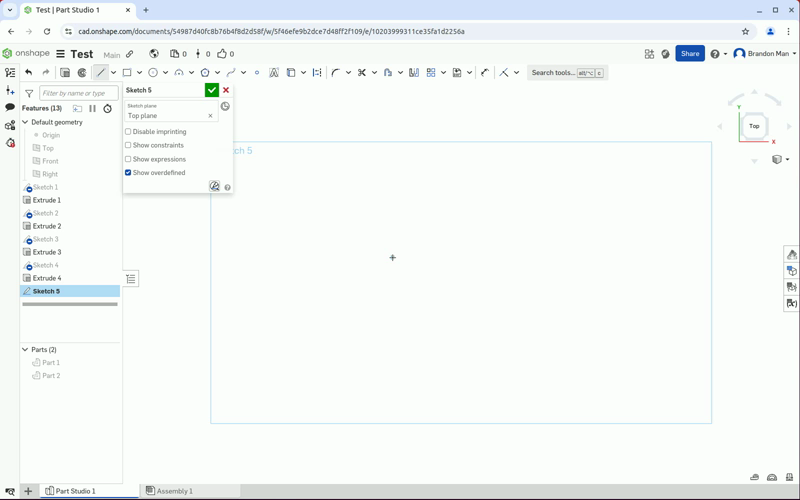
key_down(shift)
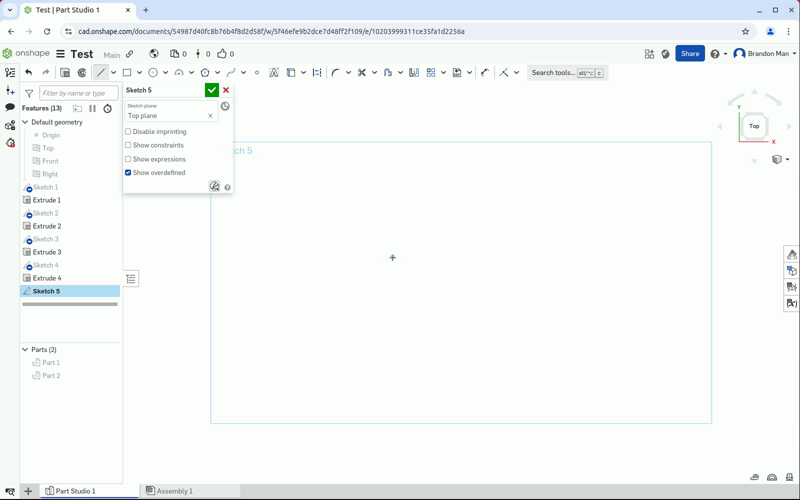
mouse_move(422, 257)
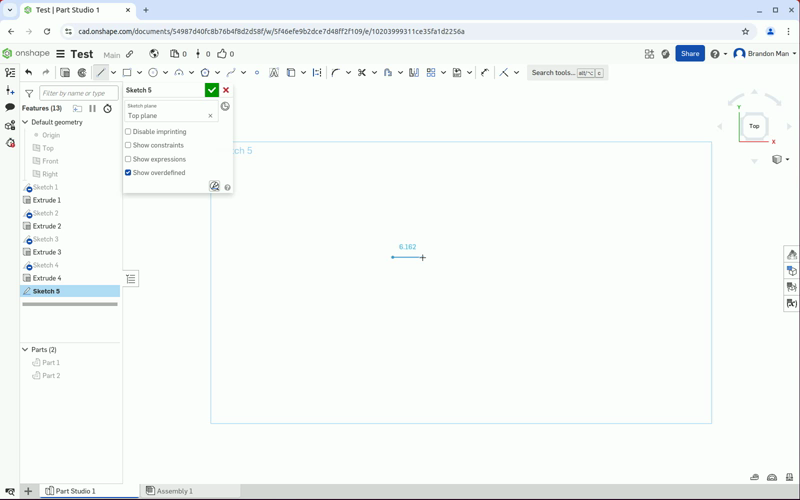
mouse_move(397, 257)
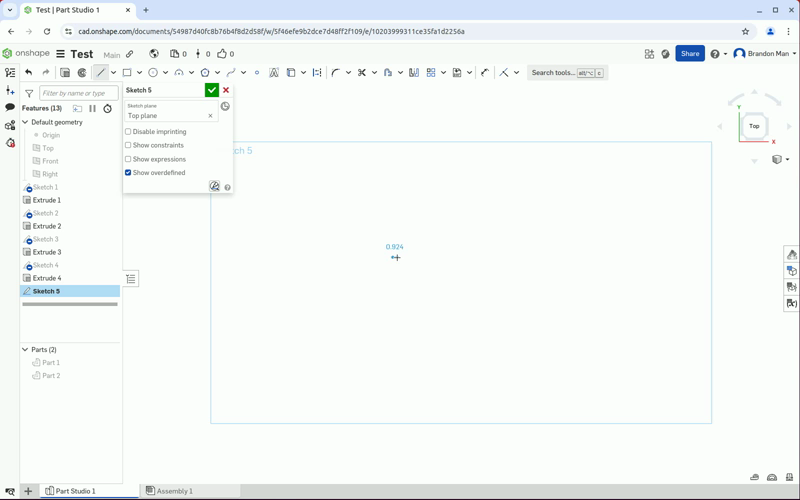
scroll(6)
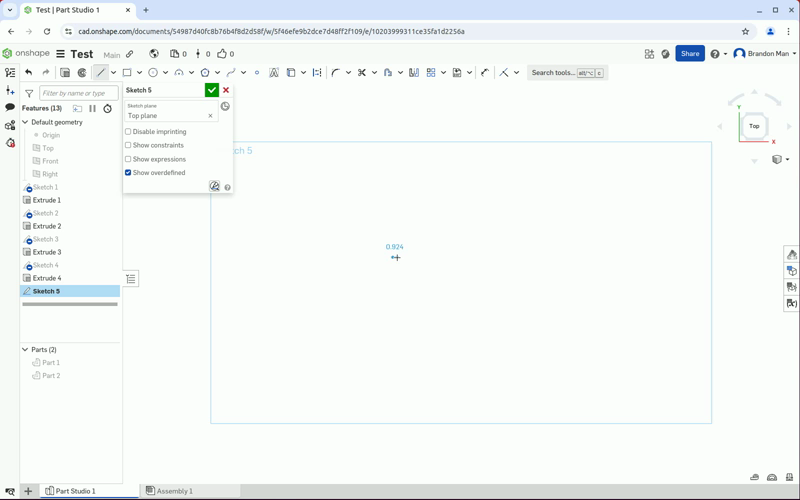
scroll(6)
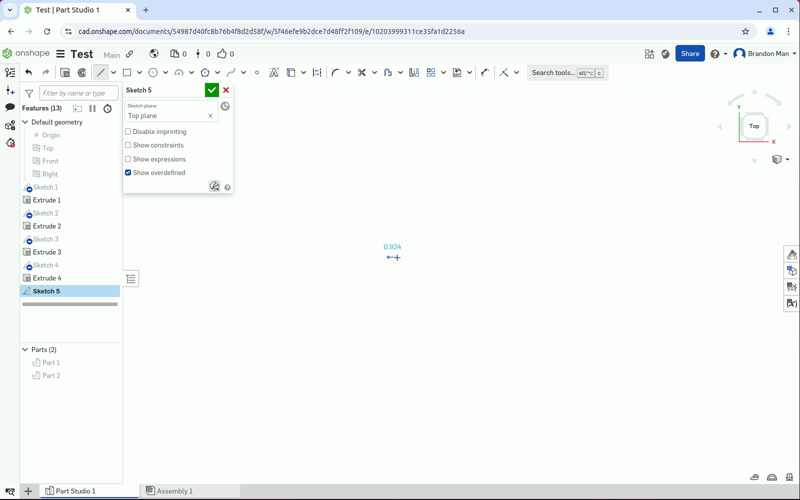
scroll(6)
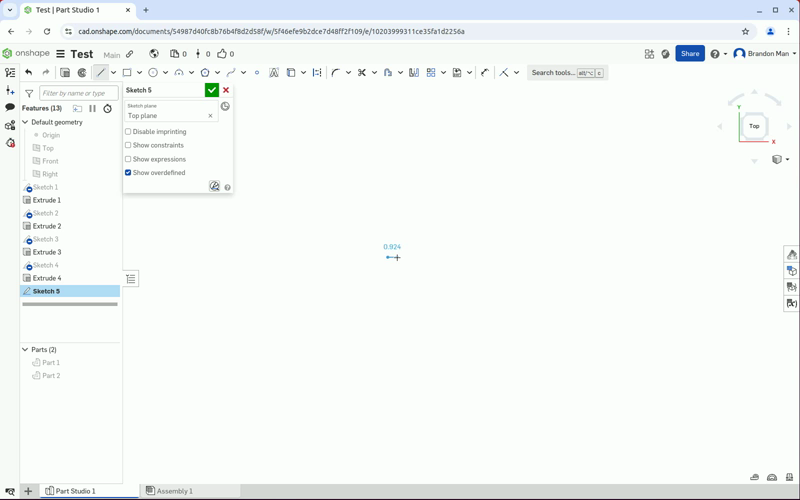
scroll(6)
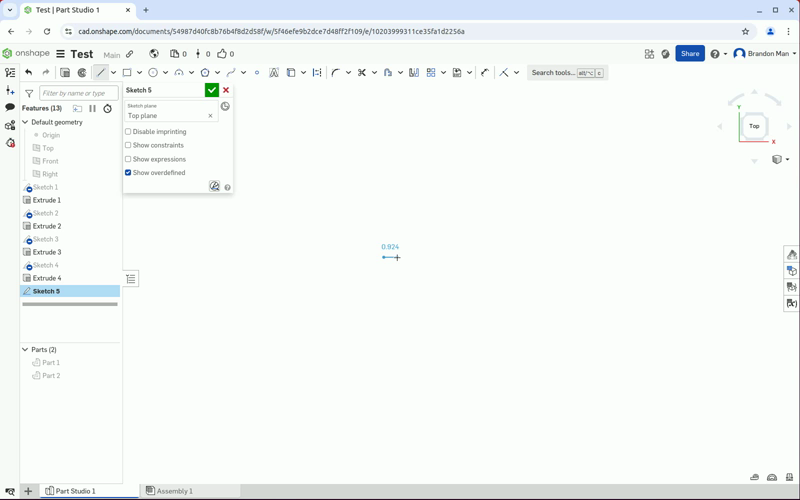
scroll(6)
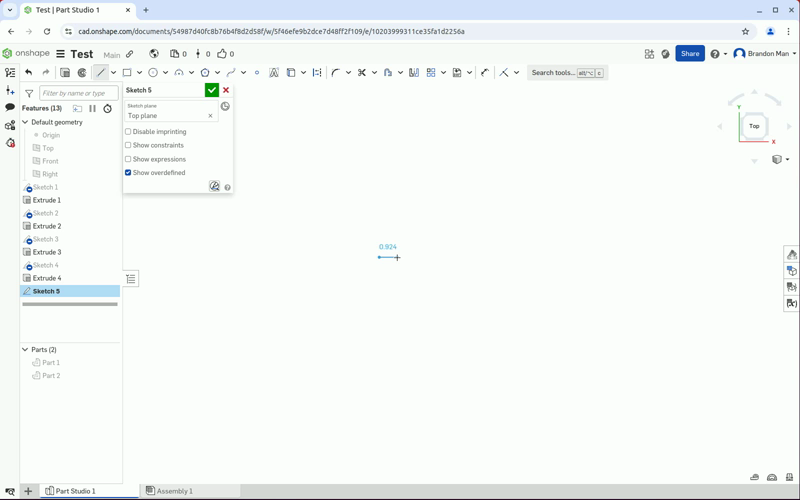
scroll(6)
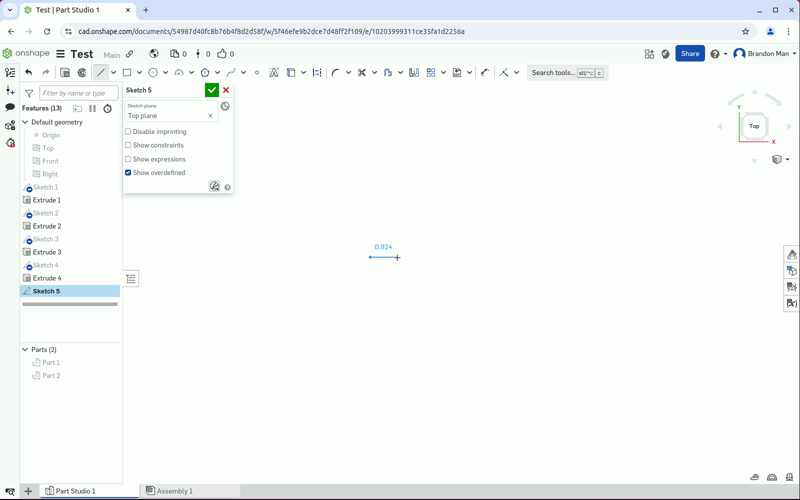
scroll(6)
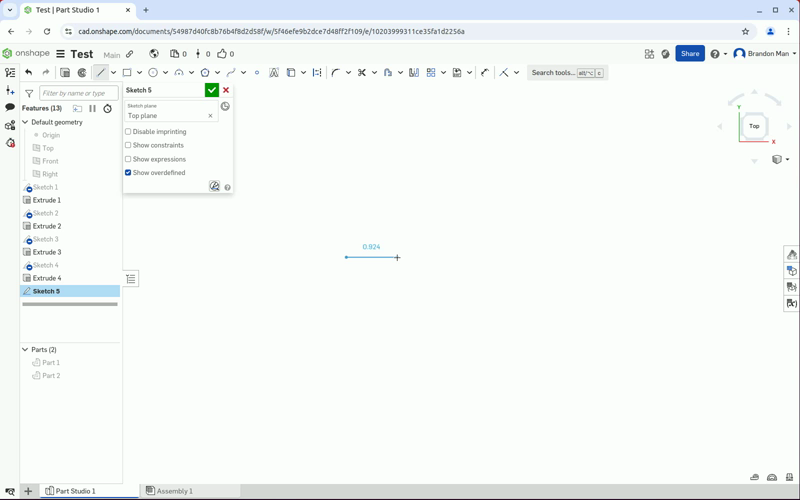
click(397, 257)
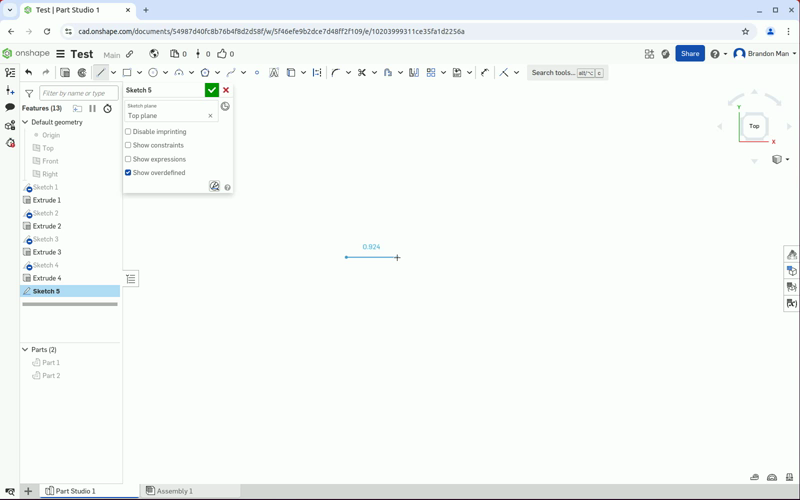
scroll(-6)
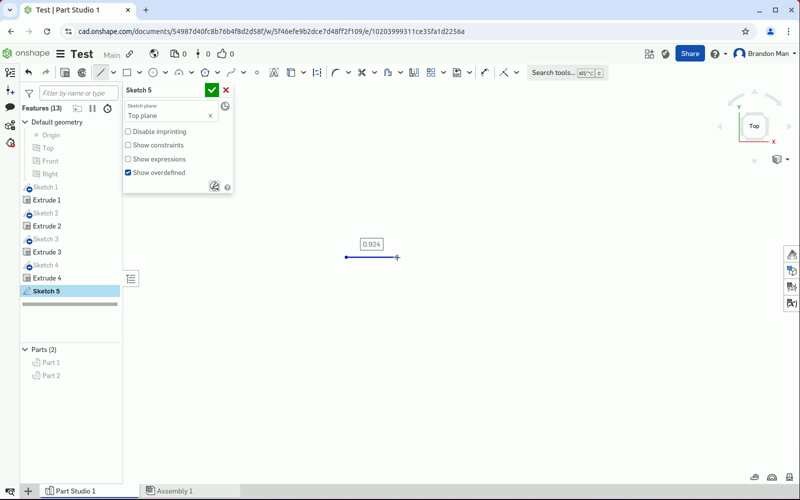
scroll(-6)
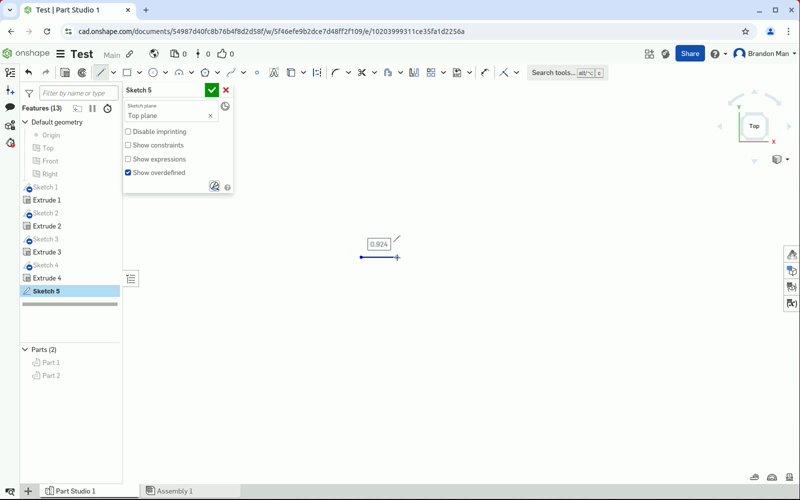
scroll(-6)
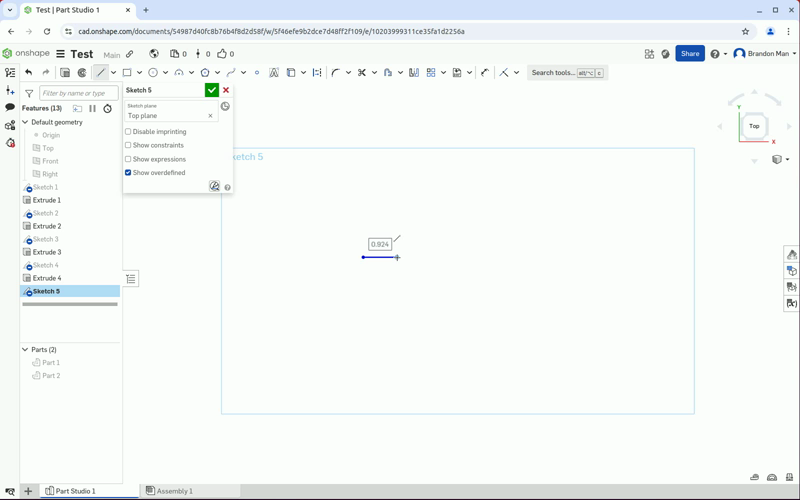
scroll(-6)
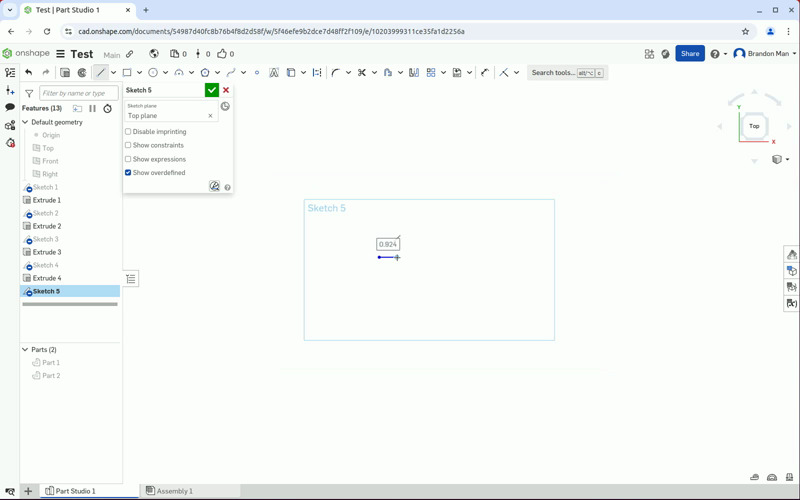
scroll(-6)
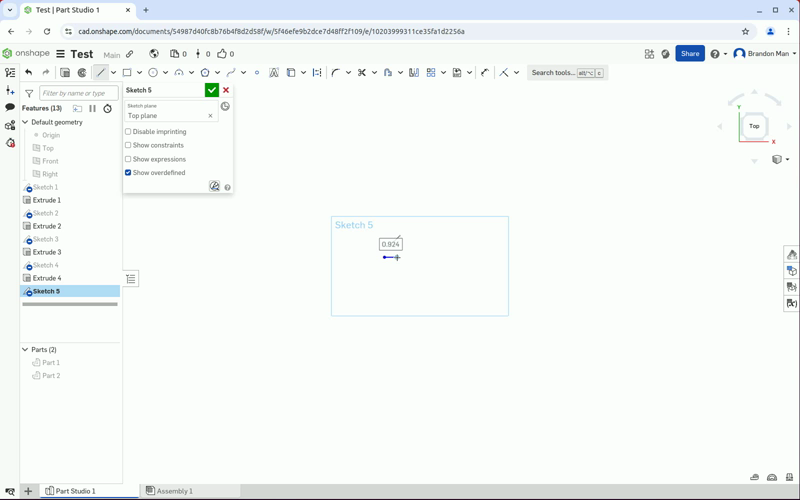
scroll(-6)
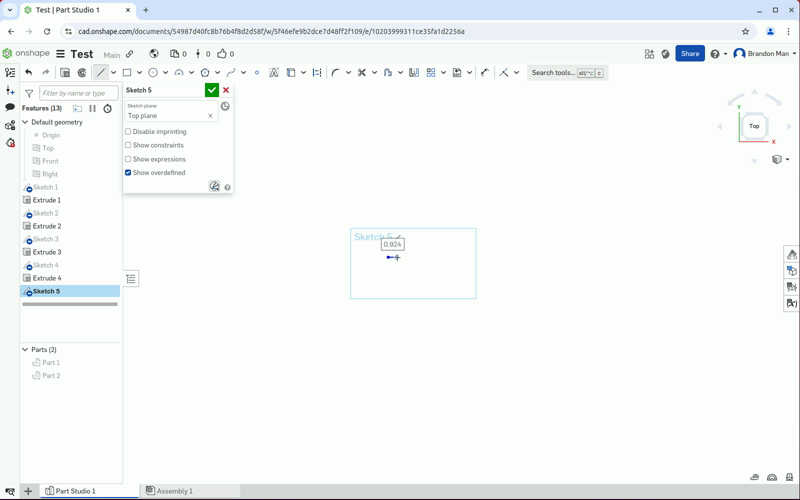
scroll(-6)
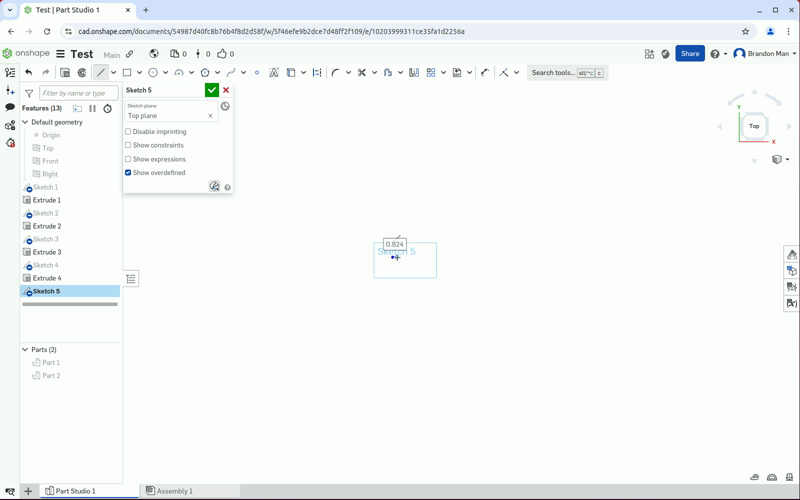
key_up(shift)
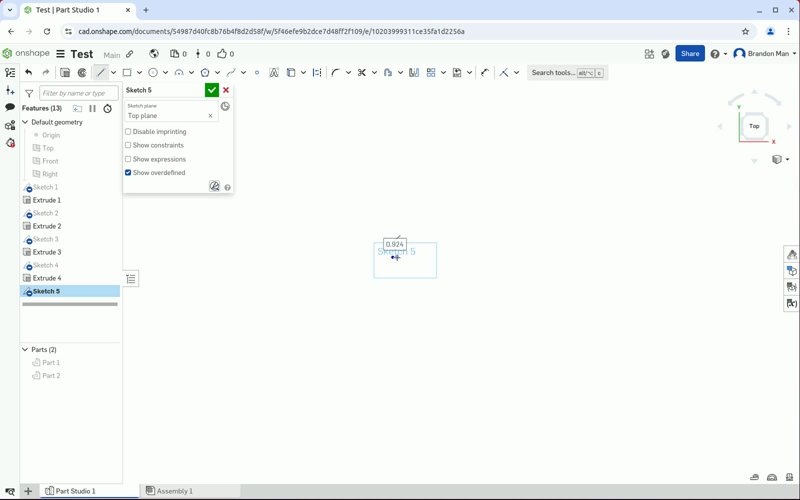
key_down(shift)
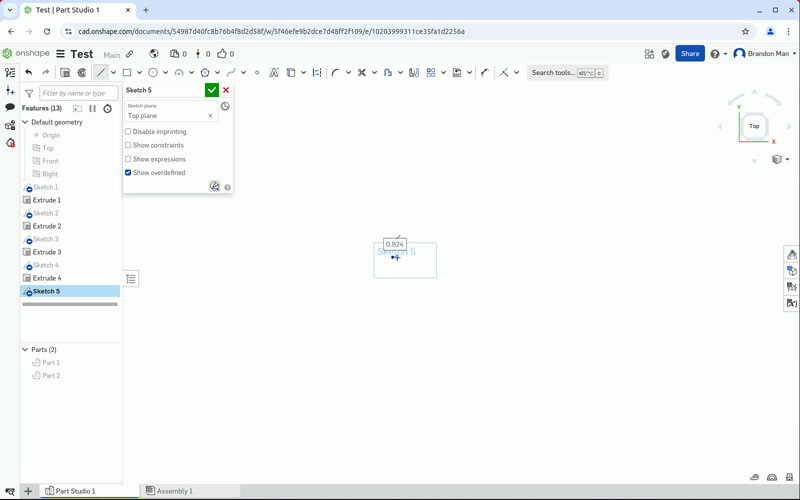
mouse_move(427, 257)
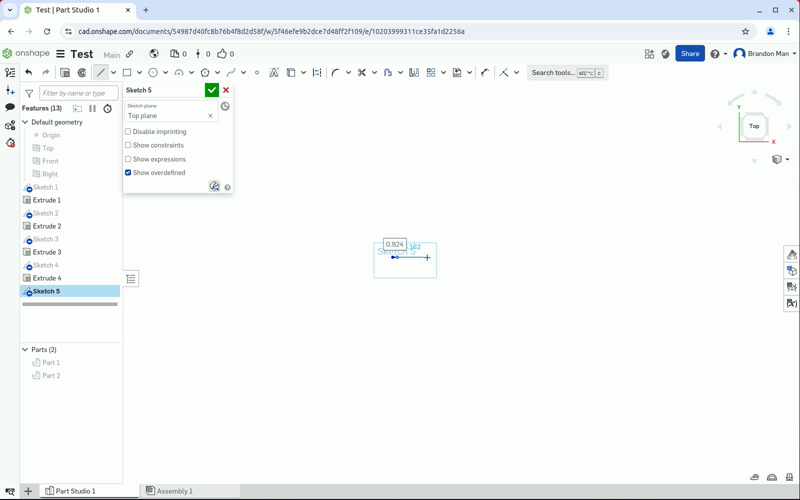
mouse_move(397, 252)
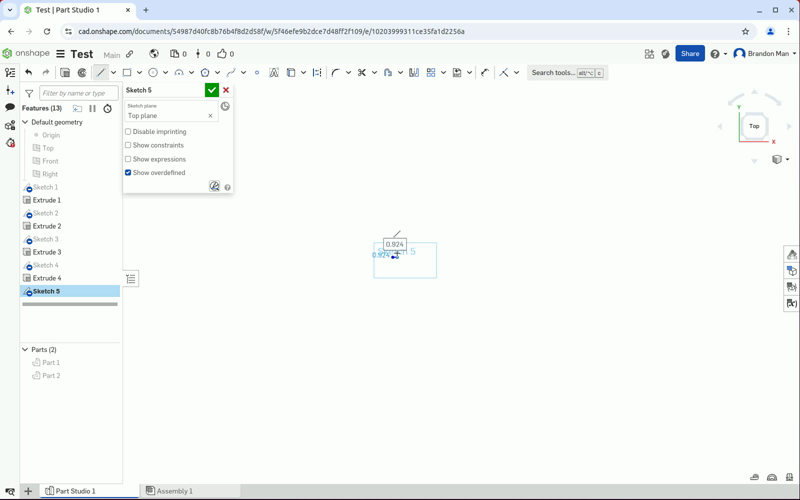
scroll(6)
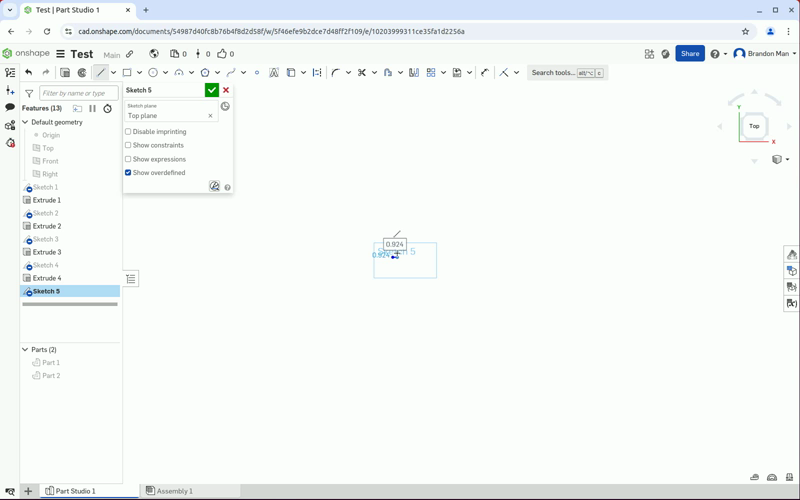
scroll(6)
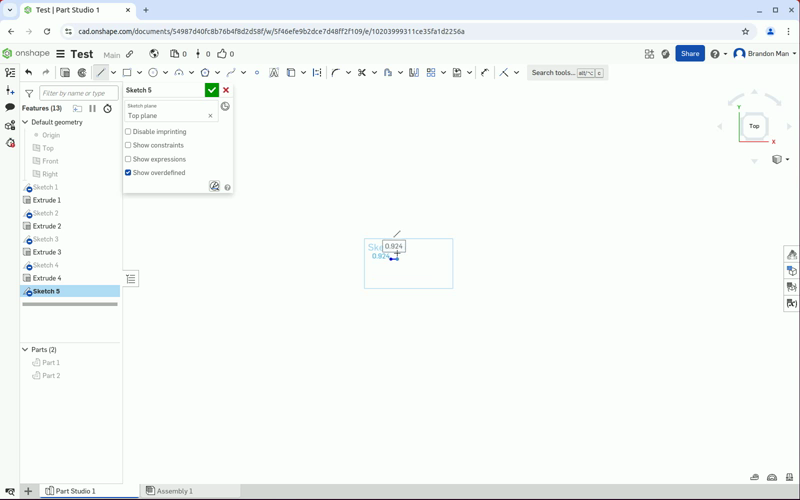
scroll(6)
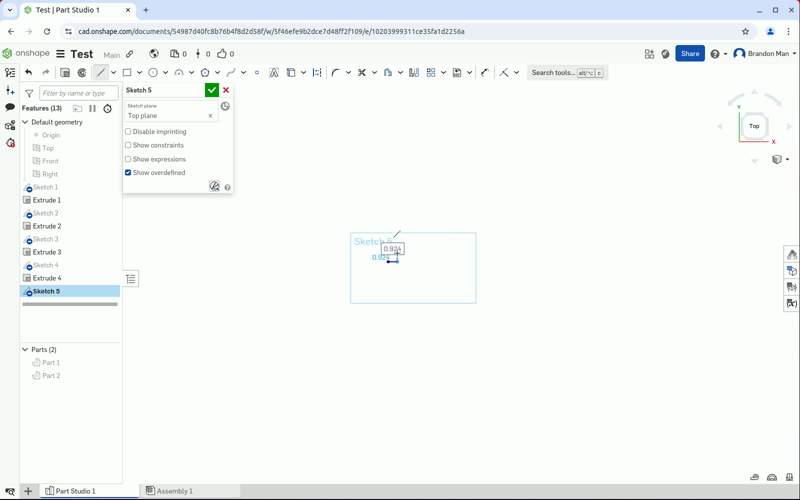
scroll(6)
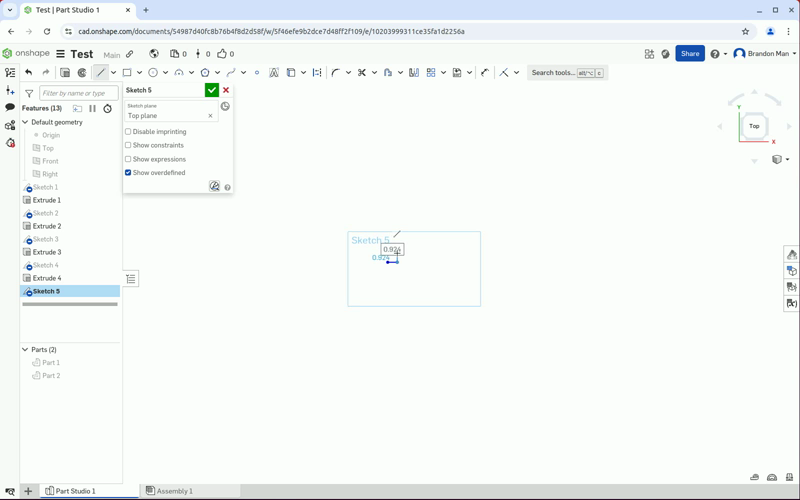
scroll(6)
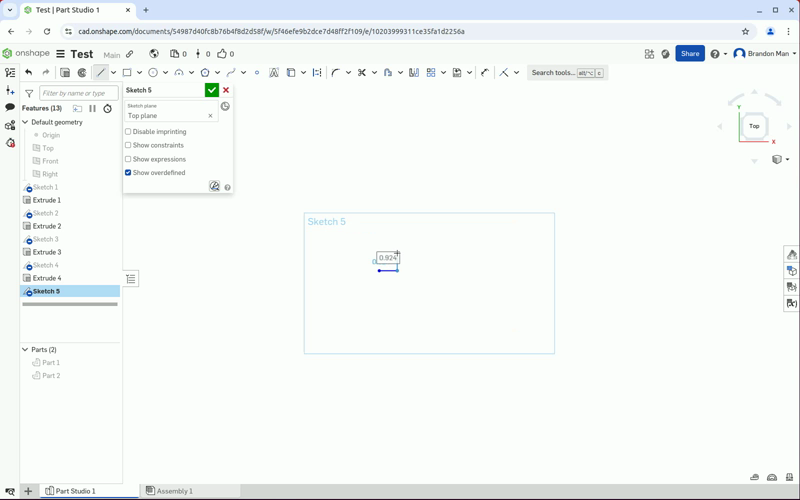
scroll(6)
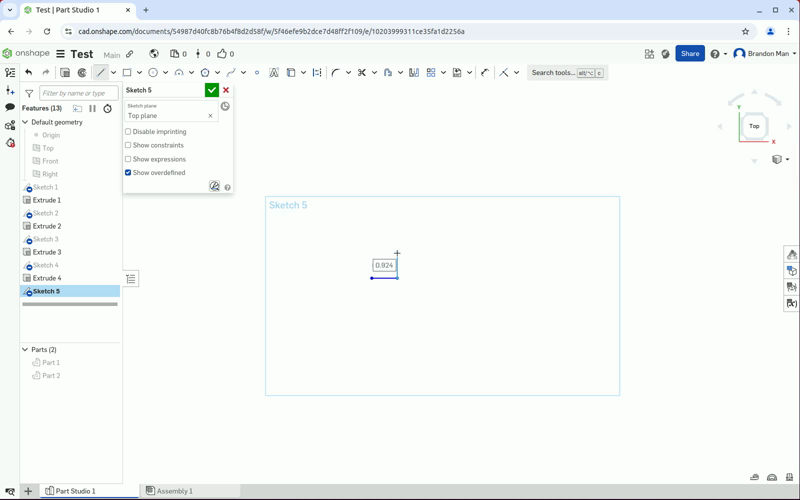
scroll(6)
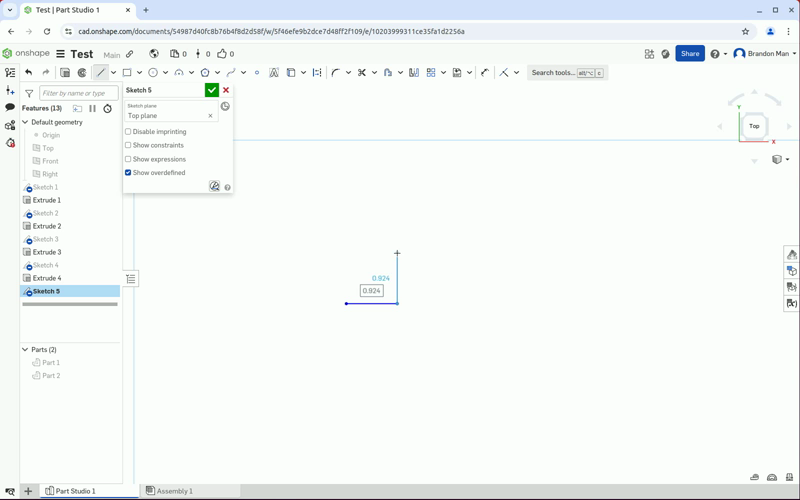
click(397, 252)
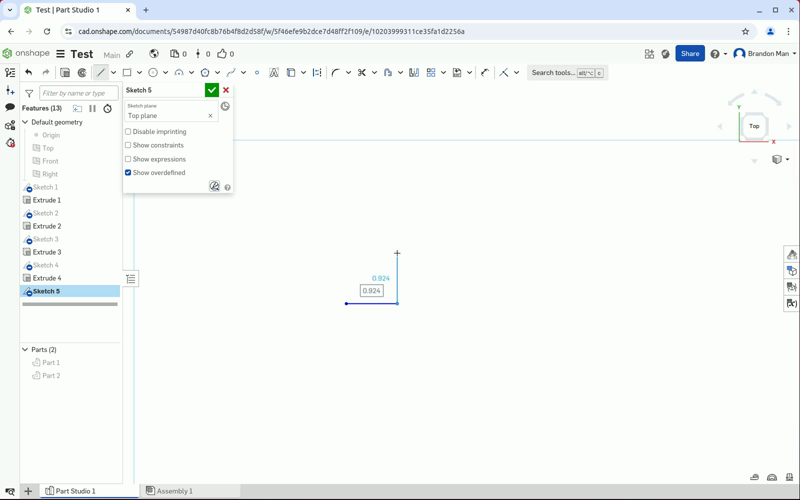
scroll(-6)
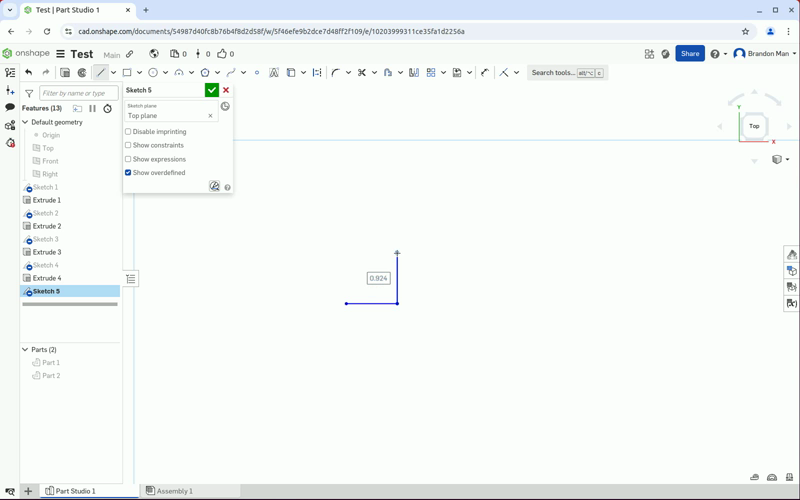
scroll(-6)
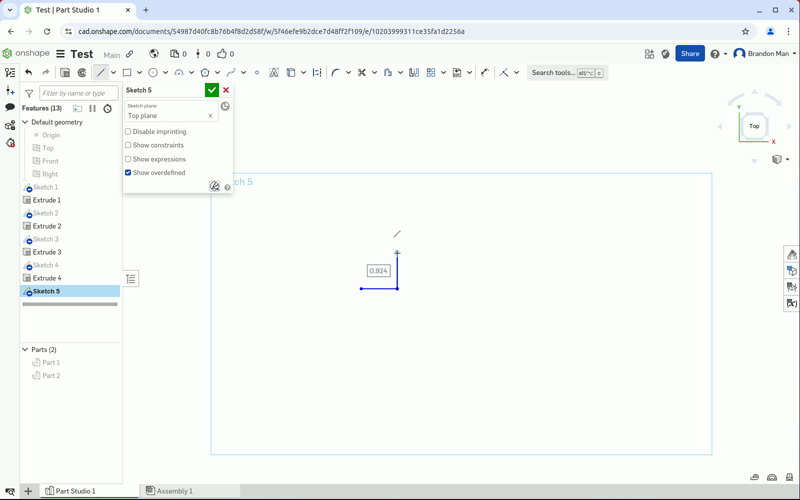
scroll(-6)
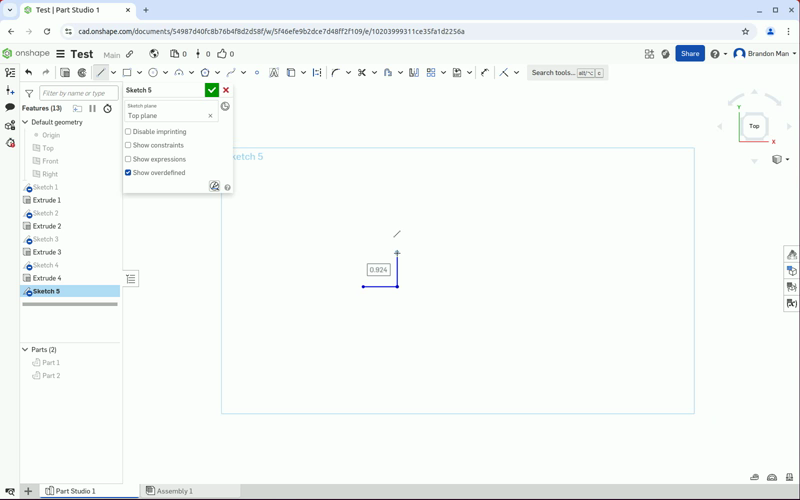
scroll(-6)
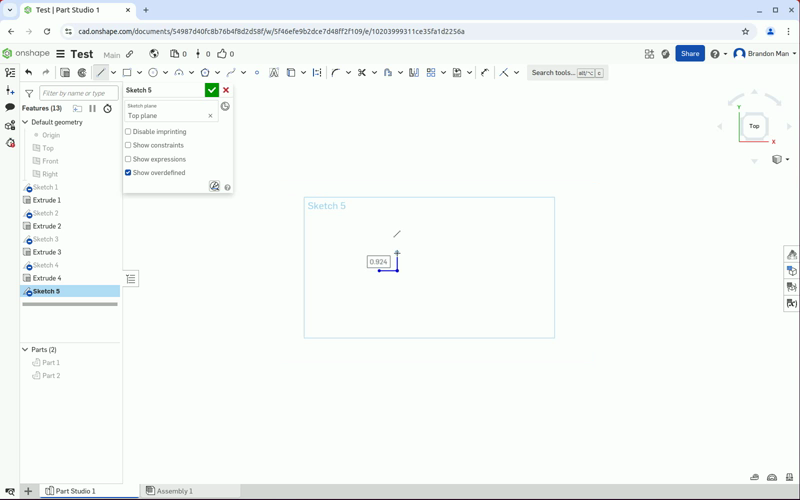
scroll(-6)
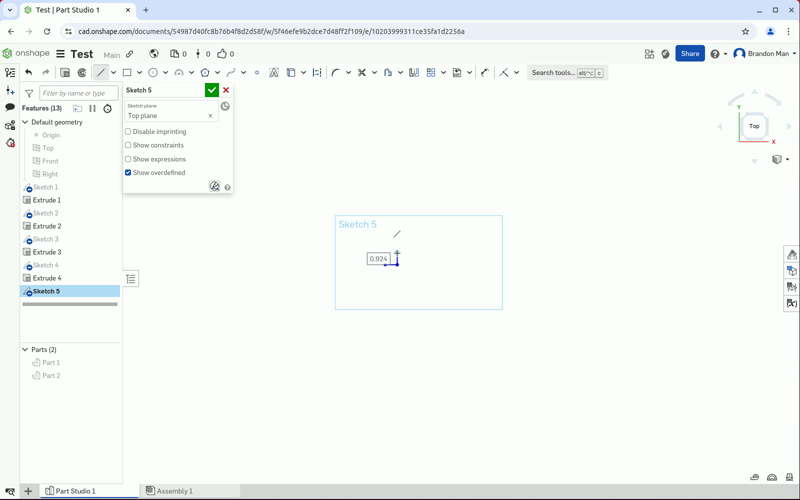
scroll(-6)
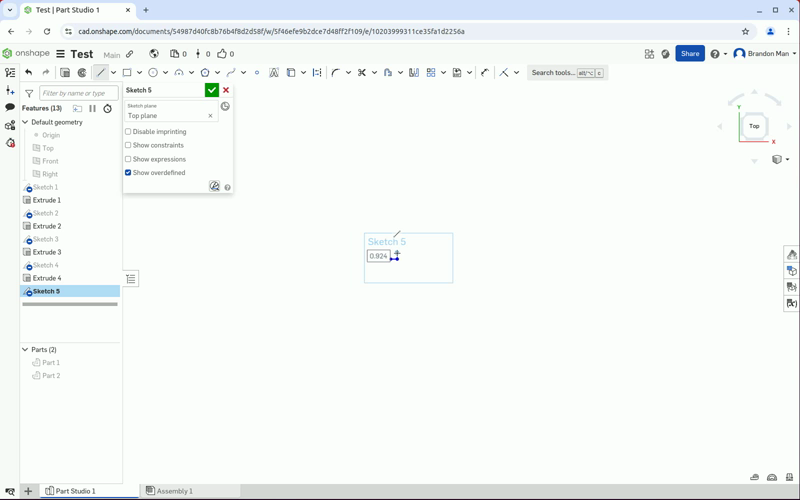
scroll(-6)
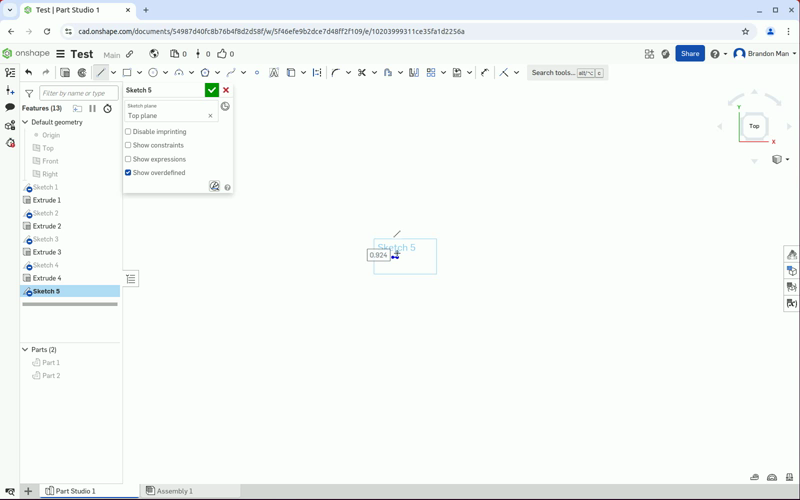
key_up(shift)
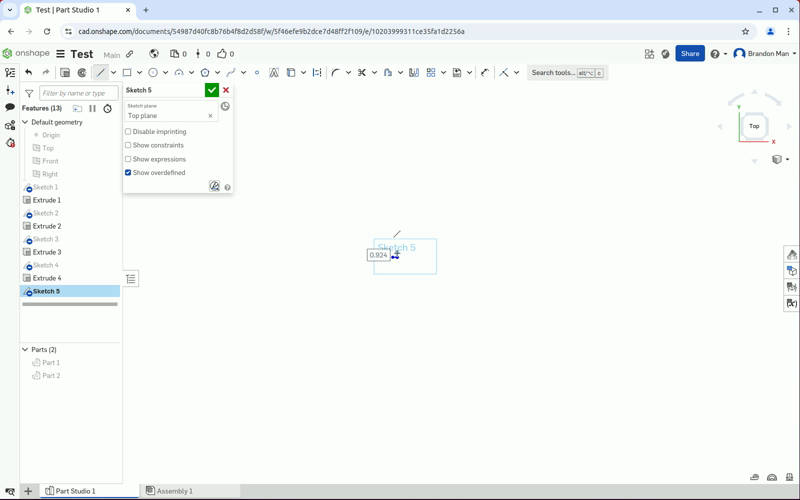
key_down(shift)
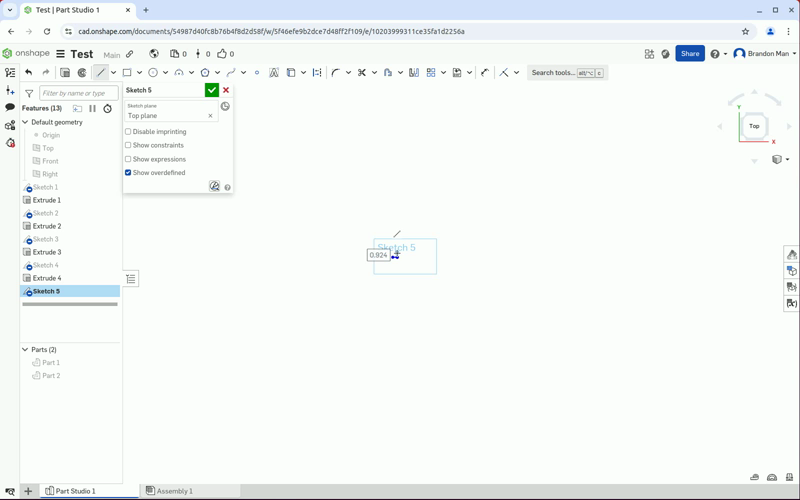
mouse_move(427, 252)
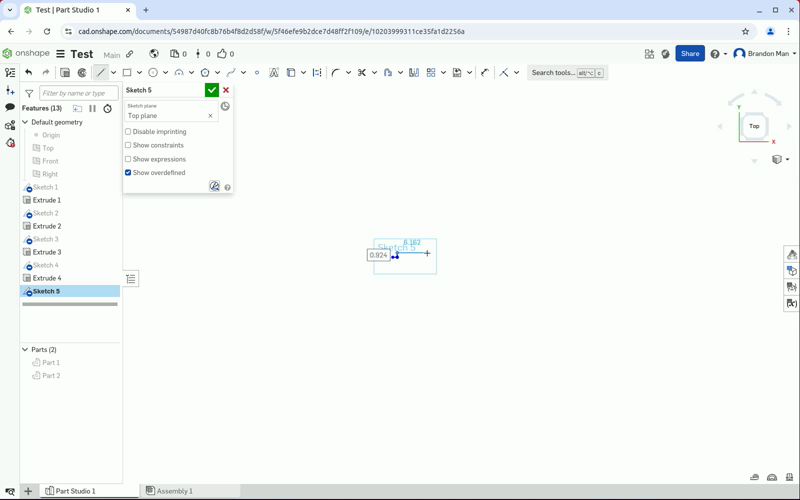
mouse_move(392, 252)
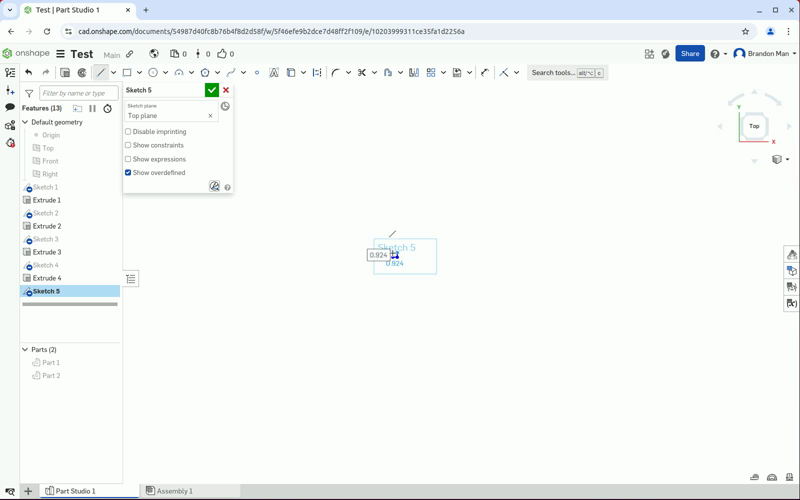
scroll(6)
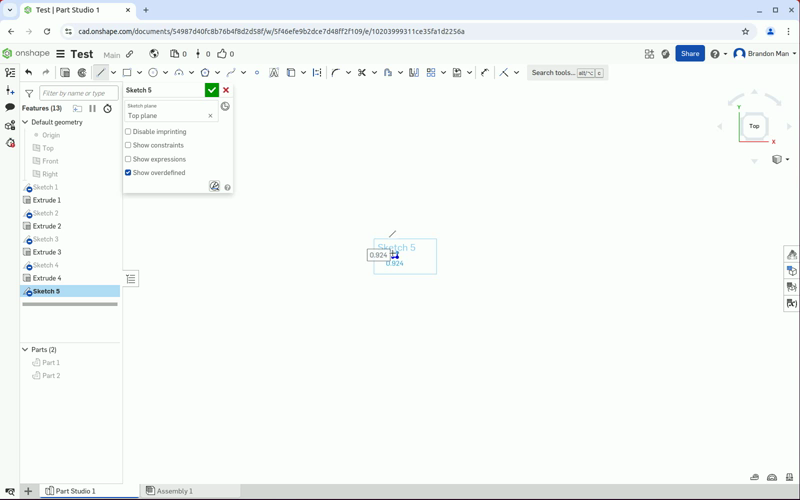
scroll(6)
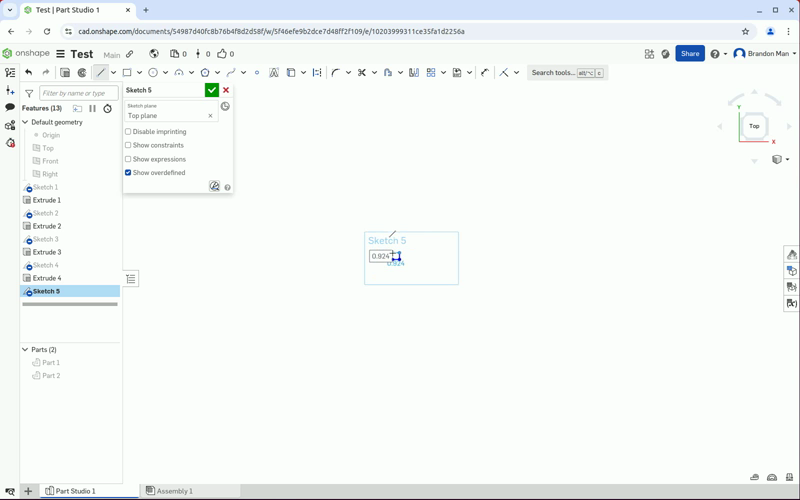
scroll(6)
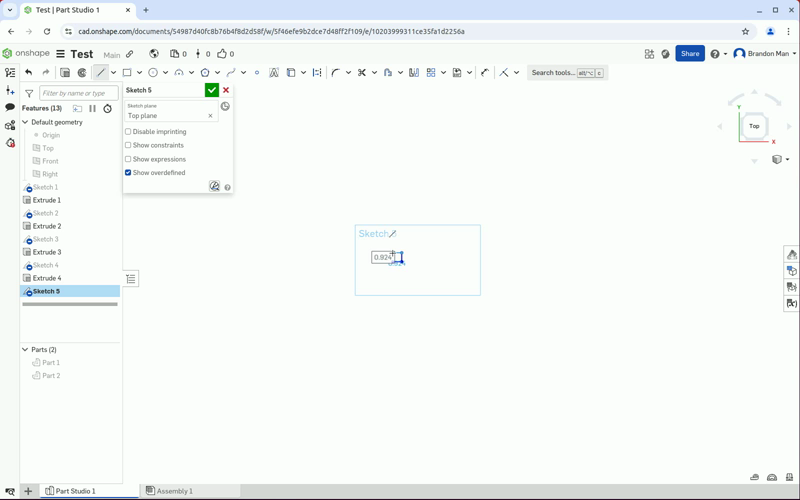
scroll(6)
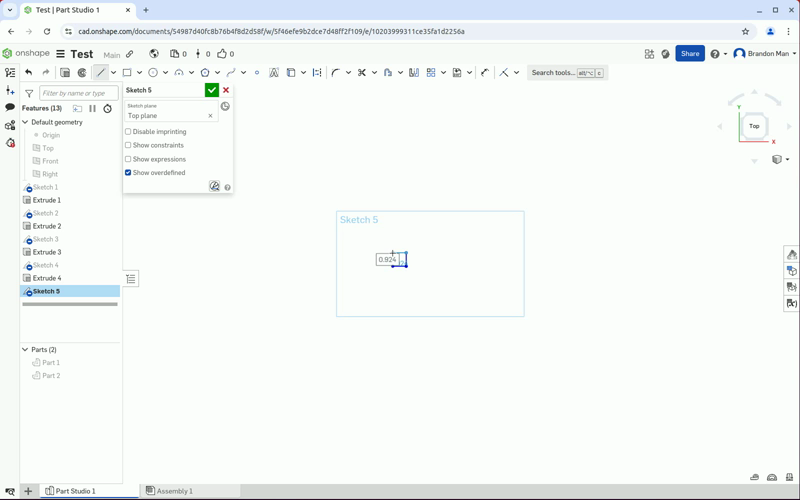
scroll(6)
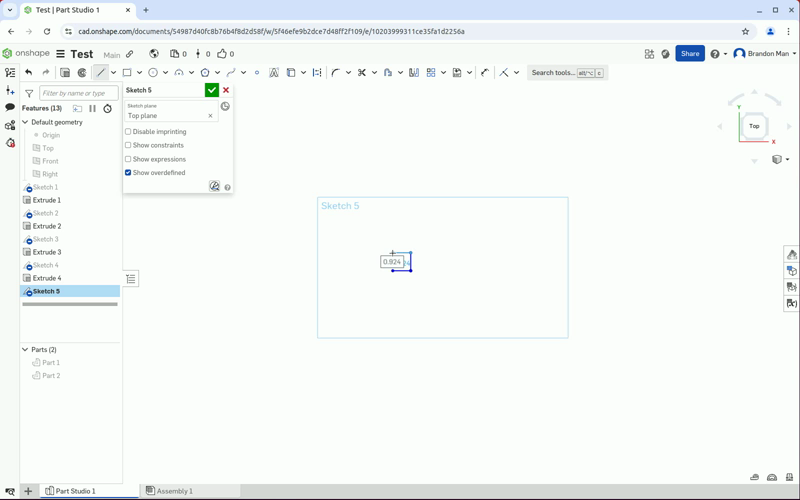
scroll(6)
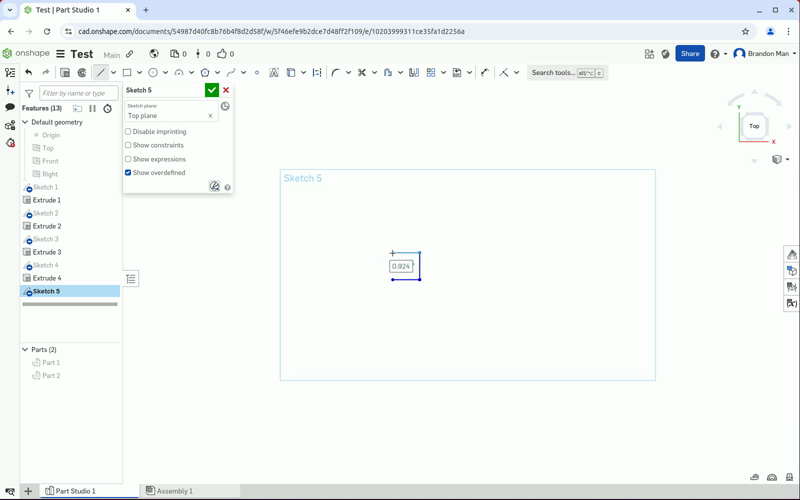
scroll(6)
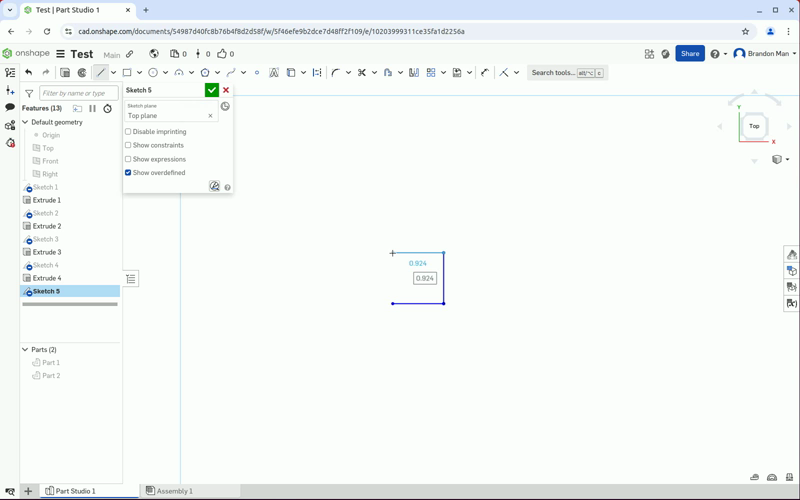
click(392, 252)
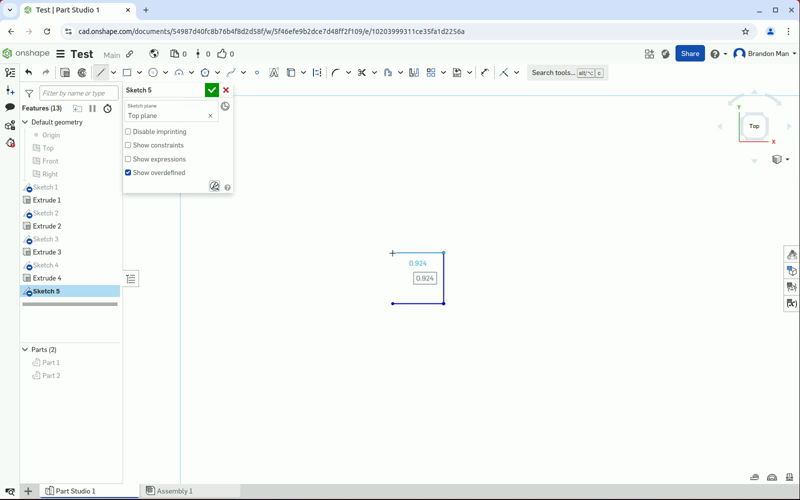
scroll(-6)
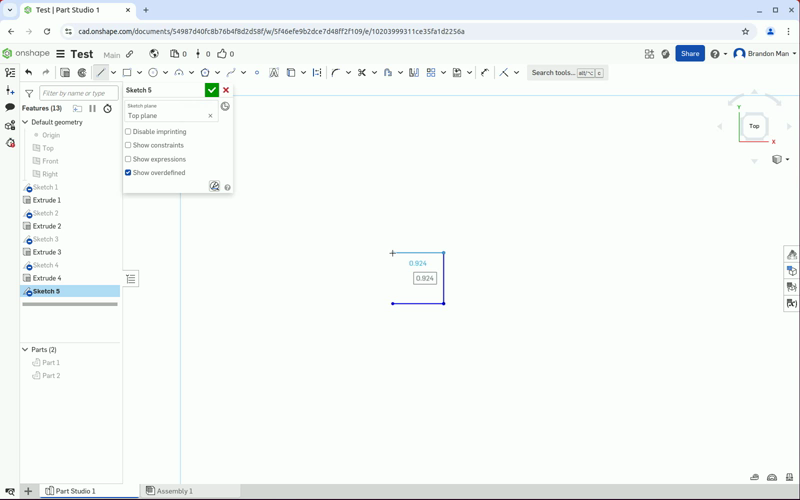
scroll(-6)
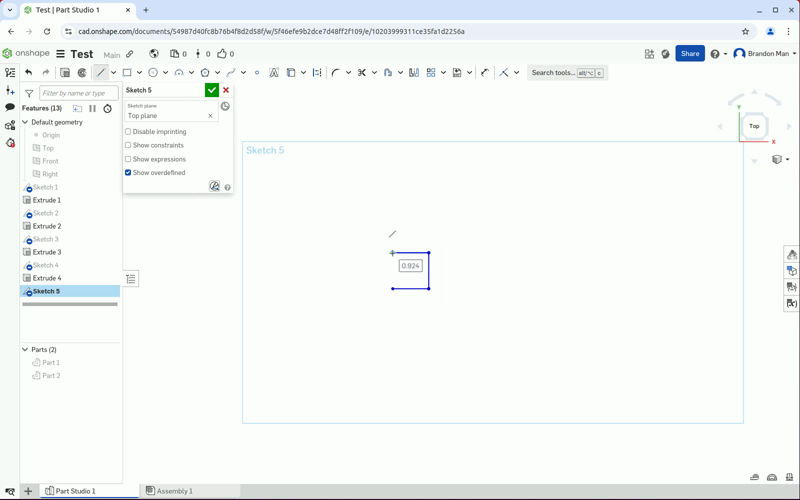
scroll(-6)
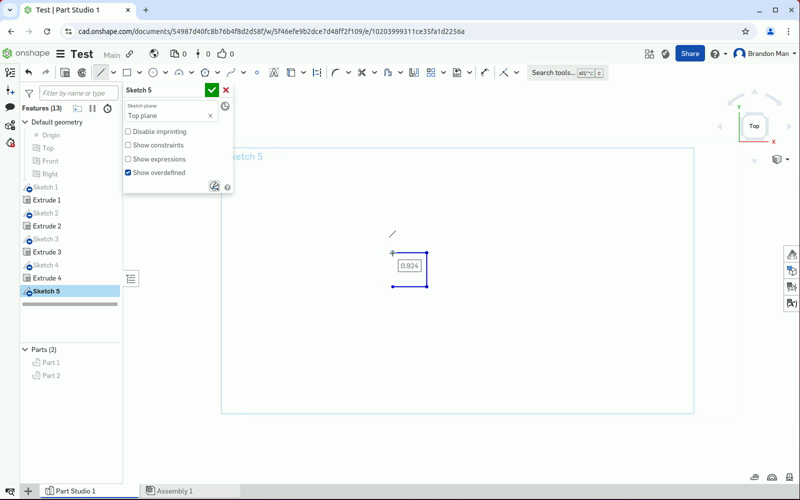
scroll(-6)
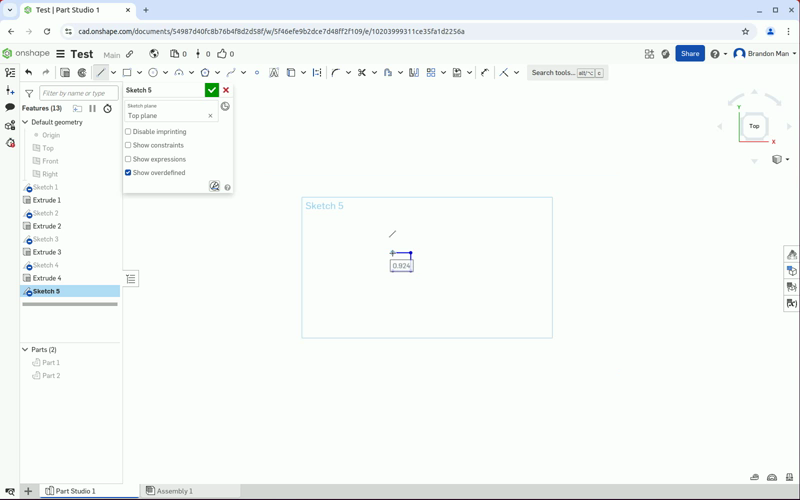
scroll(-6)
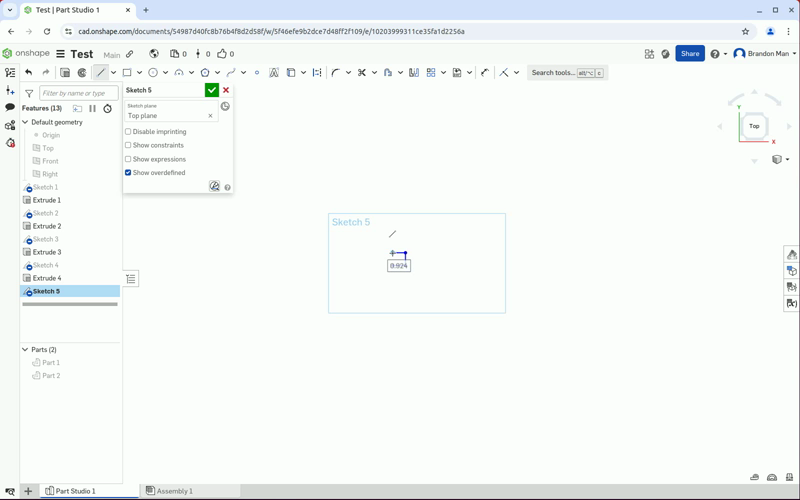
scroll(-6)
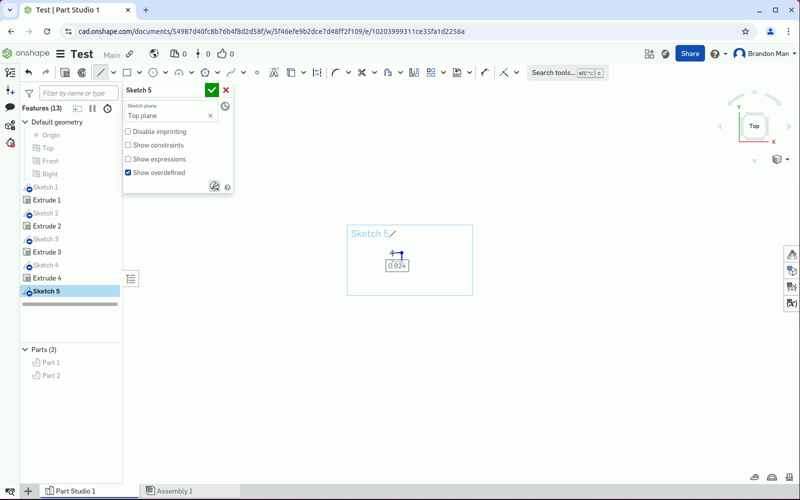
scroll(-6)
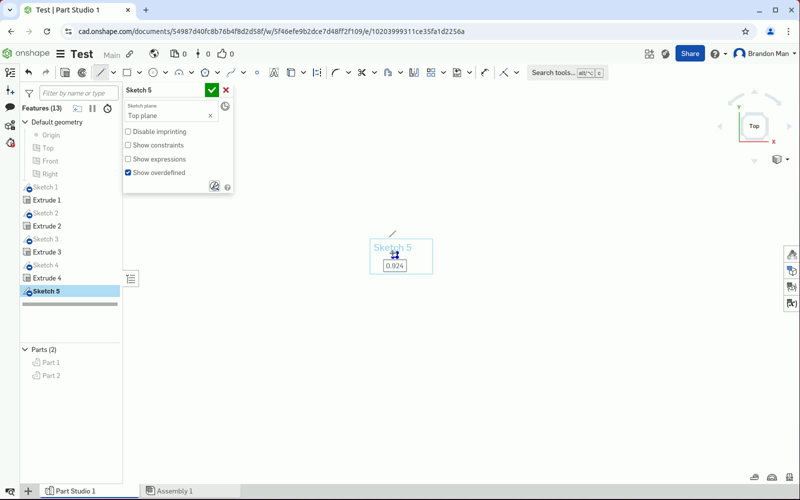
key_up(shift)
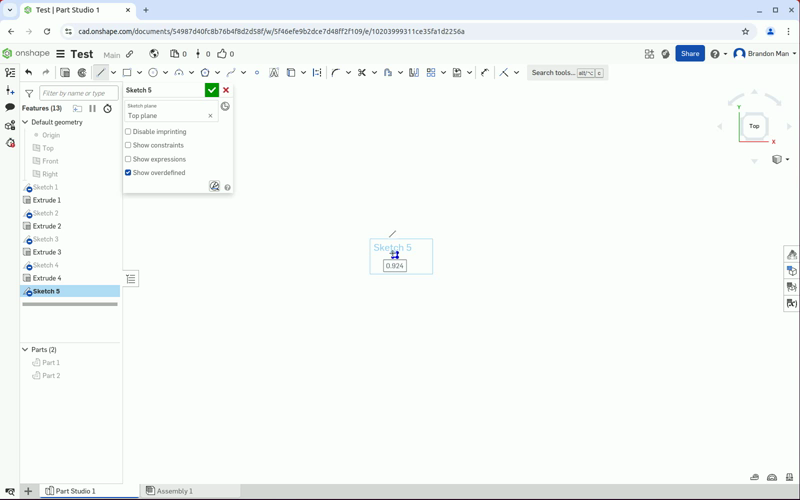
mouse_move(422, 252)
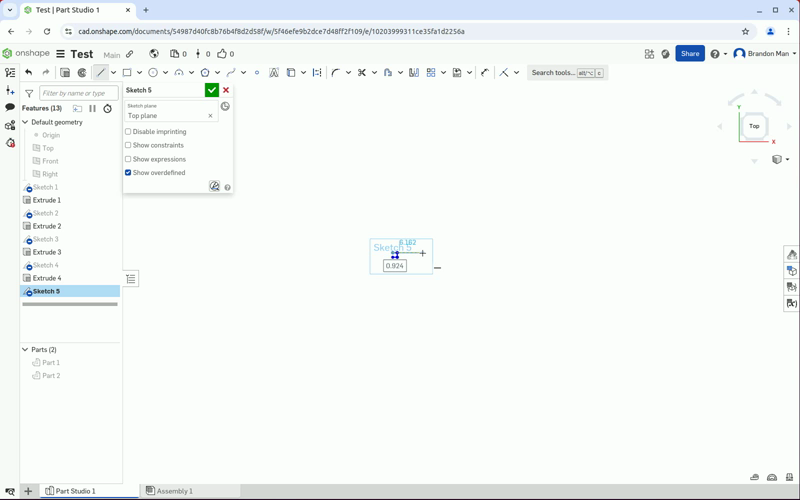
key_down(shift)
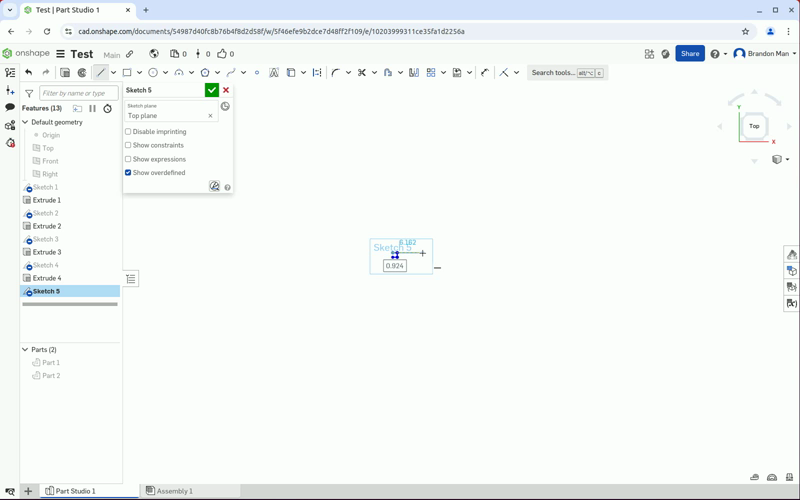
mouse_move(392, 257)
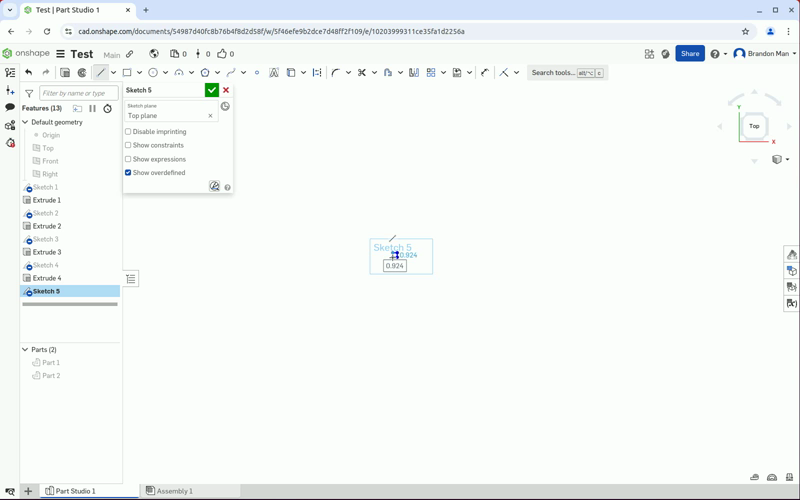
scroll(6)
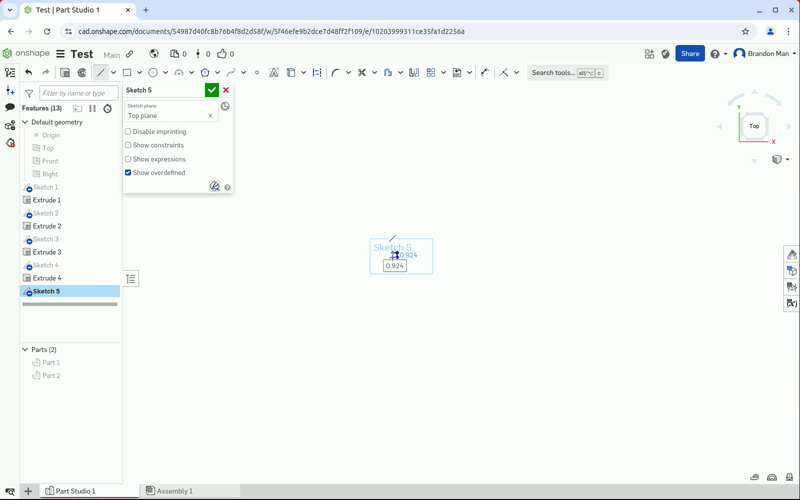
scroll(6)
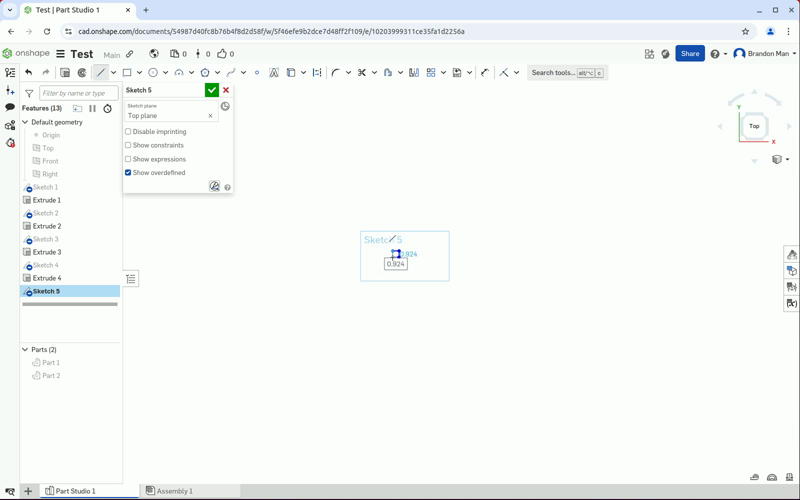
scroll(6)
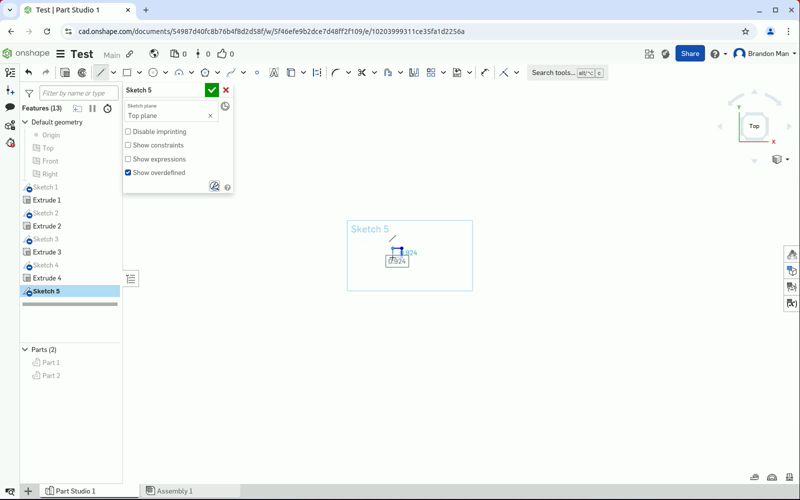
scroll(6)
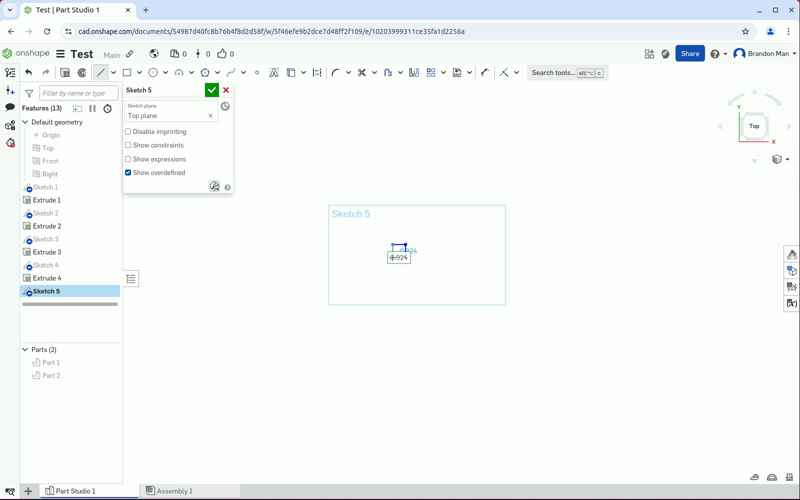
scroll(6)
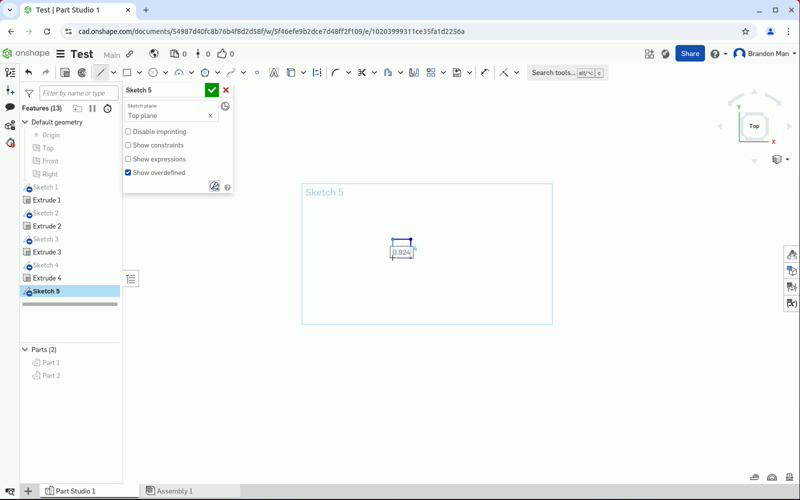
scroll(6)
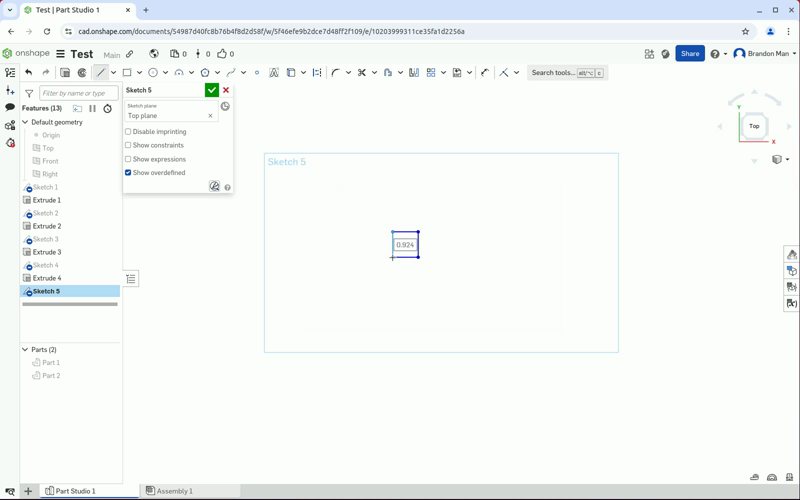
scroll(6)
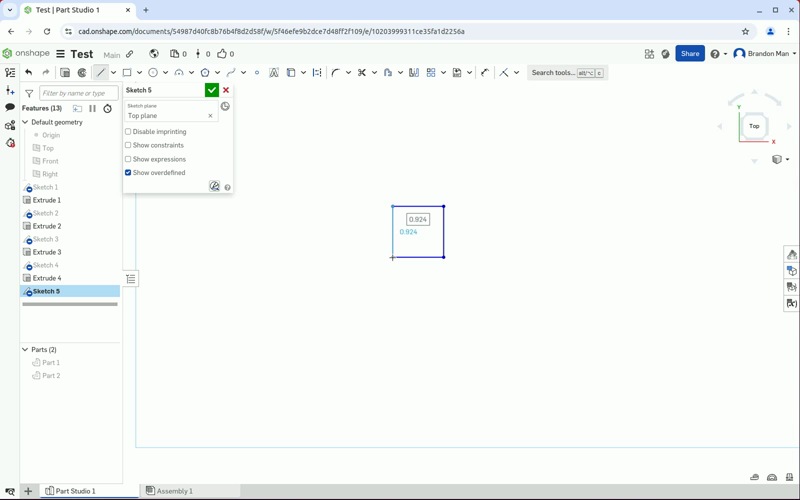
key_up(shift)
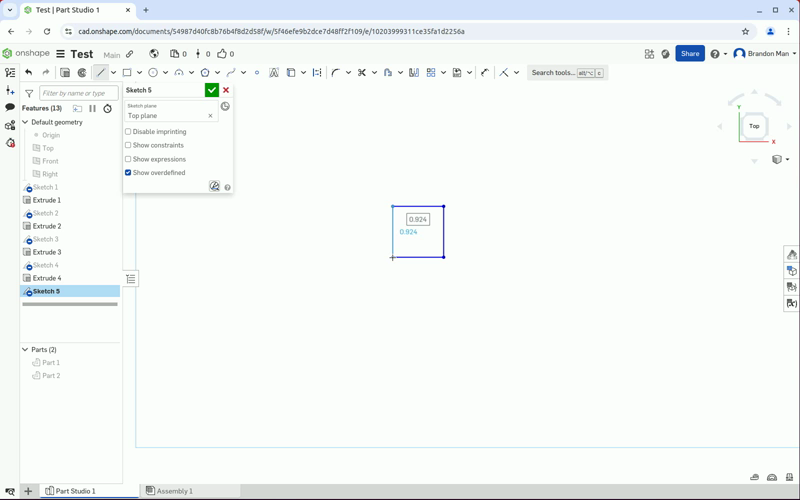
click(392, 257)
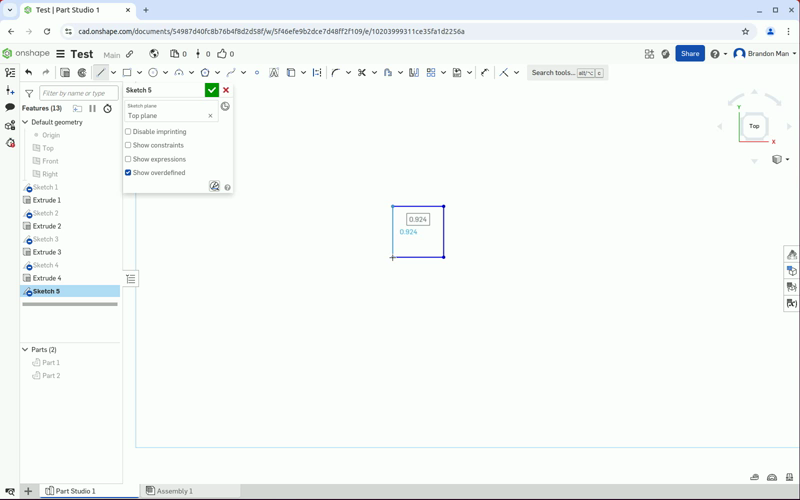
scroll(-6)
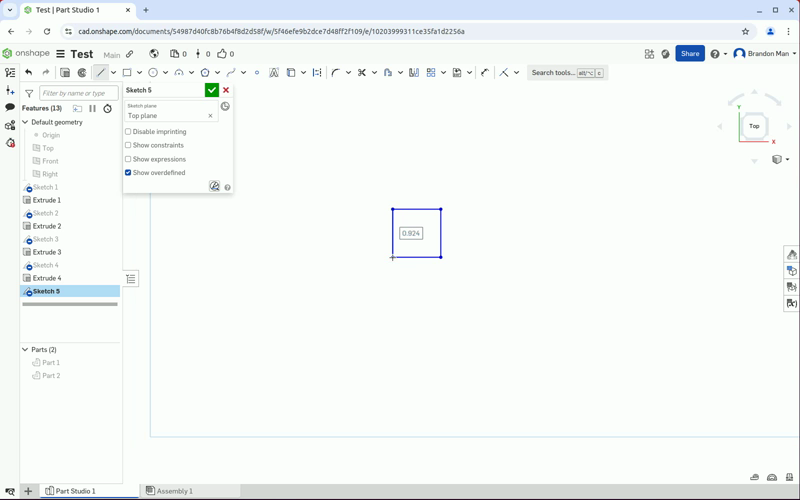
scroll(-6)
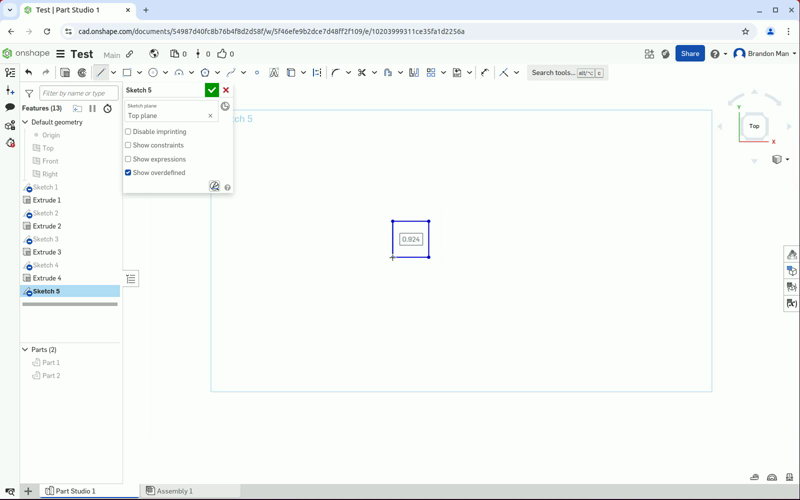
scroll(-6)
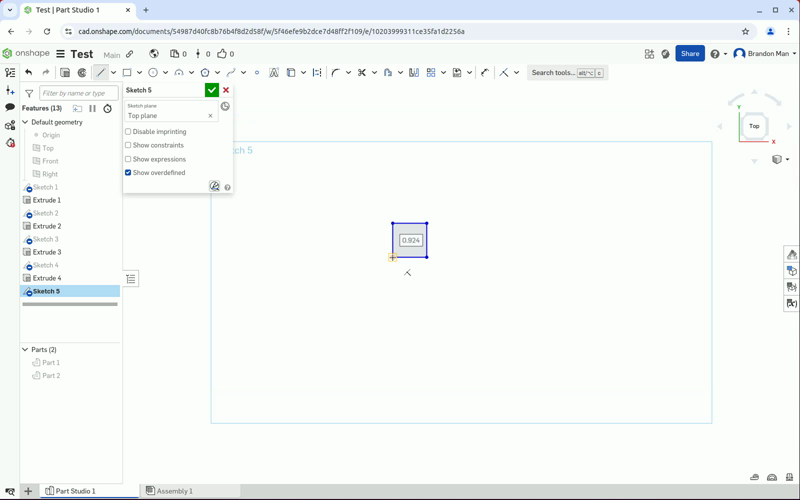
scroll(-6)
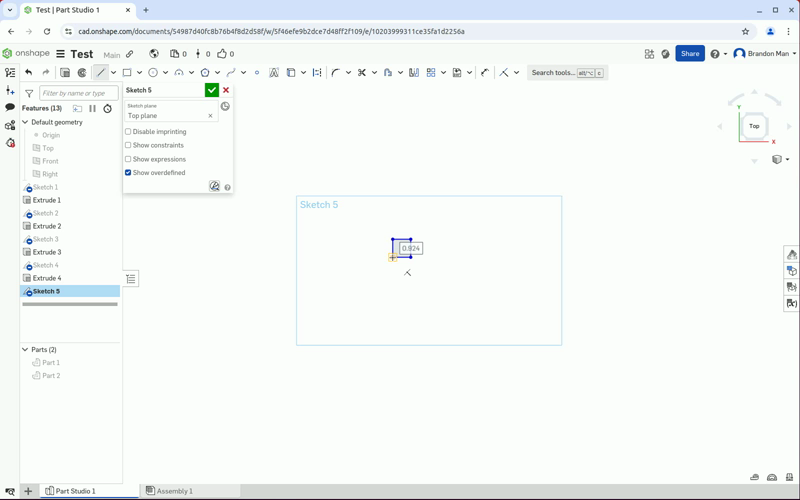
scroll(-6)
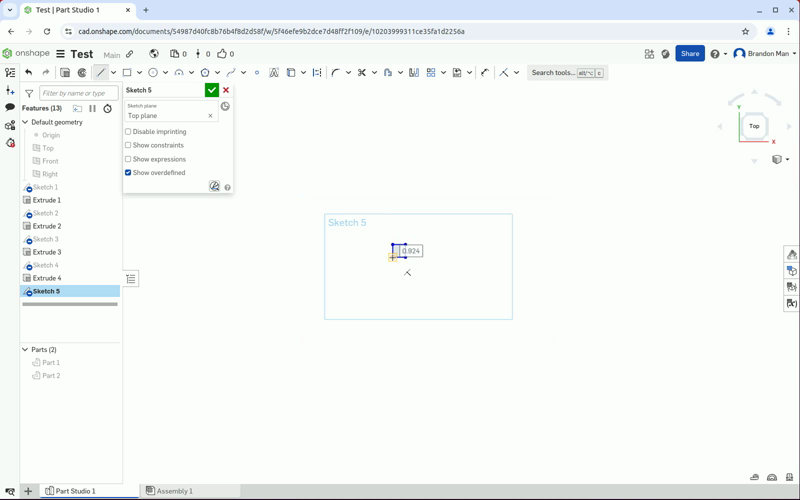
scroll(-6)
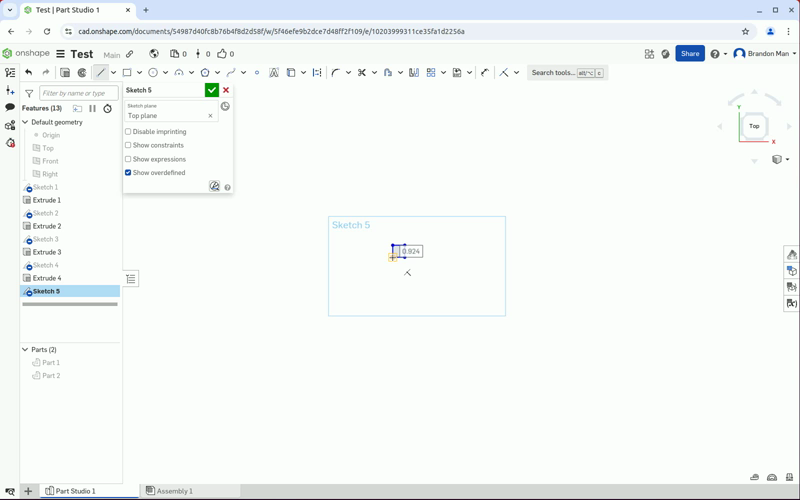
scroll(-6)
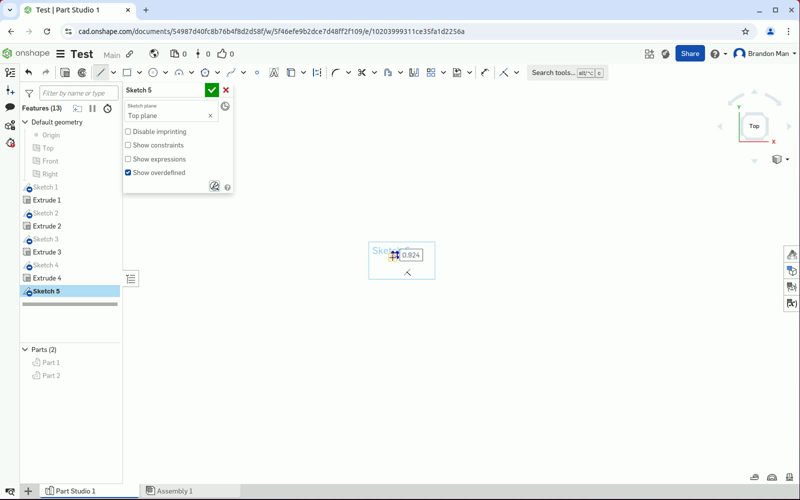
key(esc)
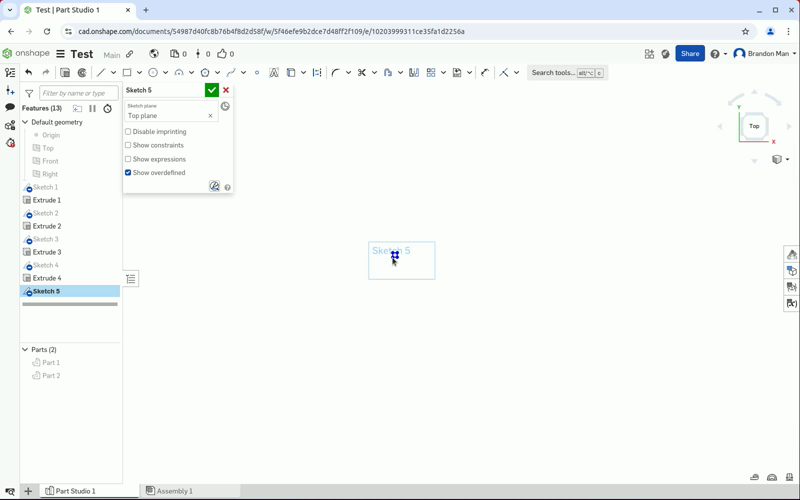
mouse_move(396, 256)
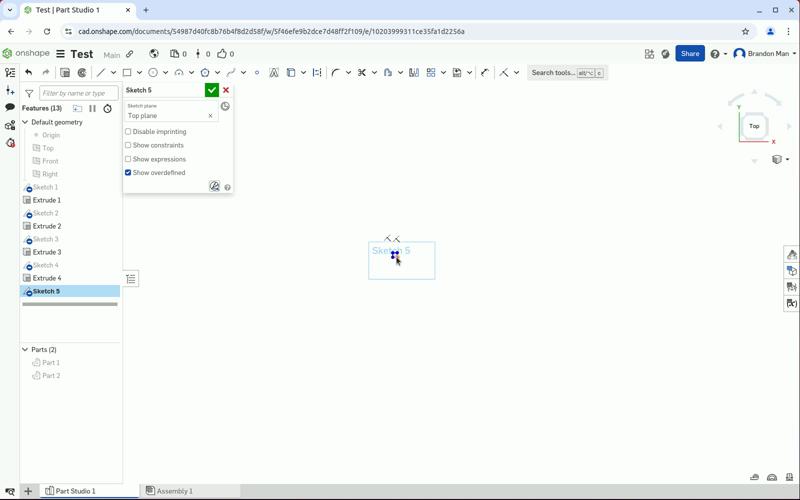
scroll(6)
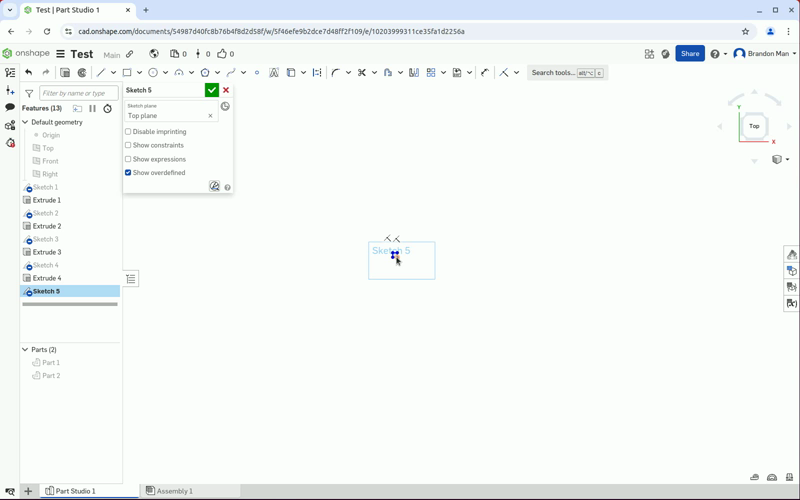
scroll(6)
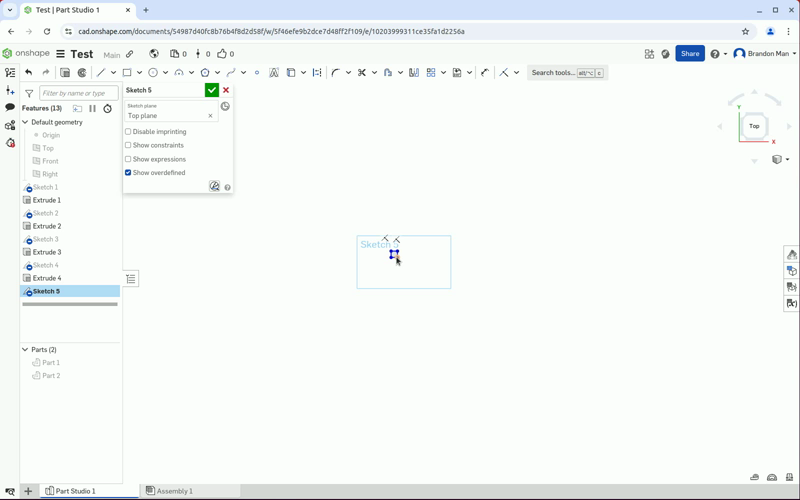
scroll(6)
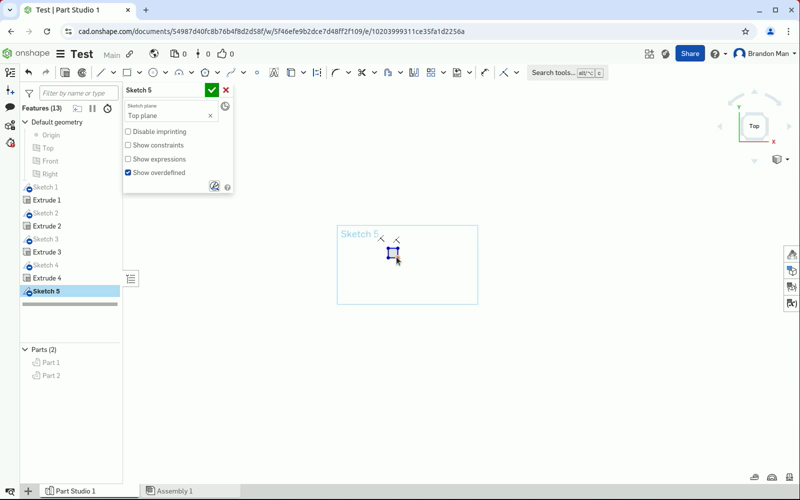
scroll(6)
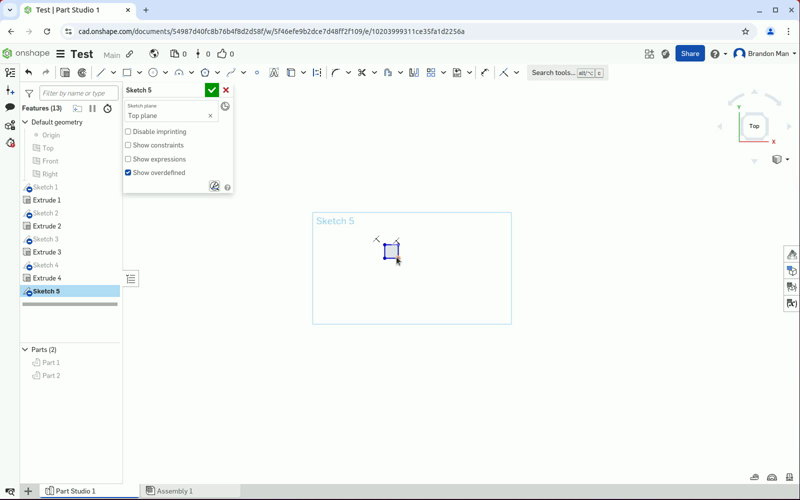
scroll(6)
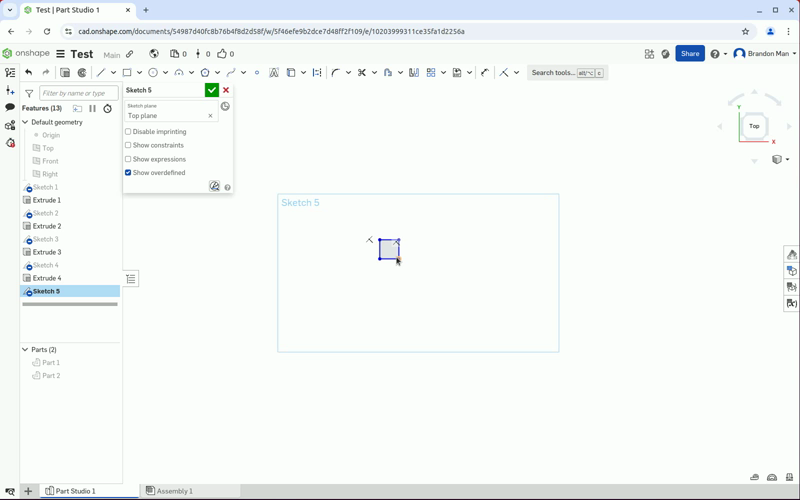
scroll(6)
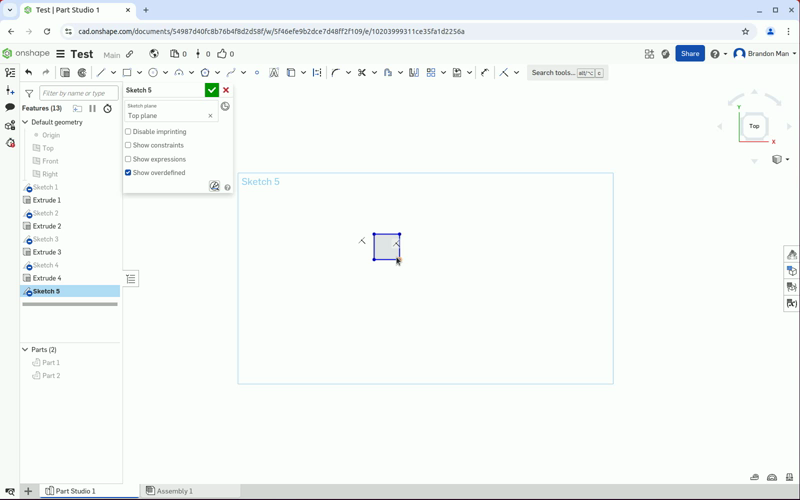
scroll(6)
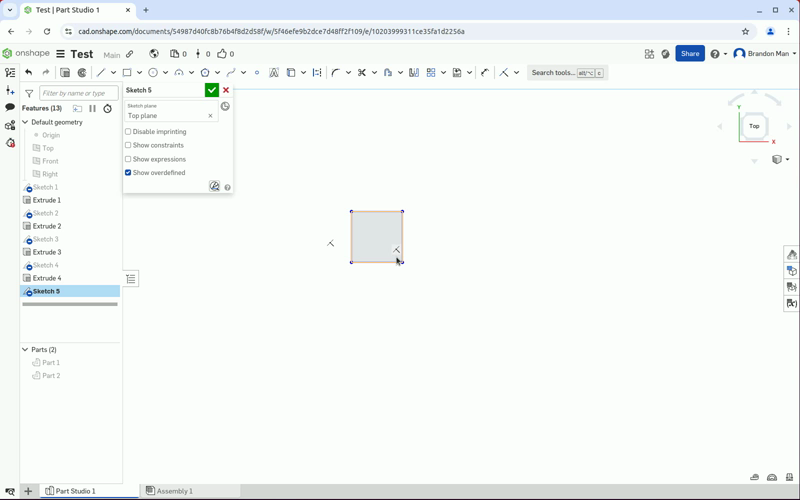
click(396, 256)
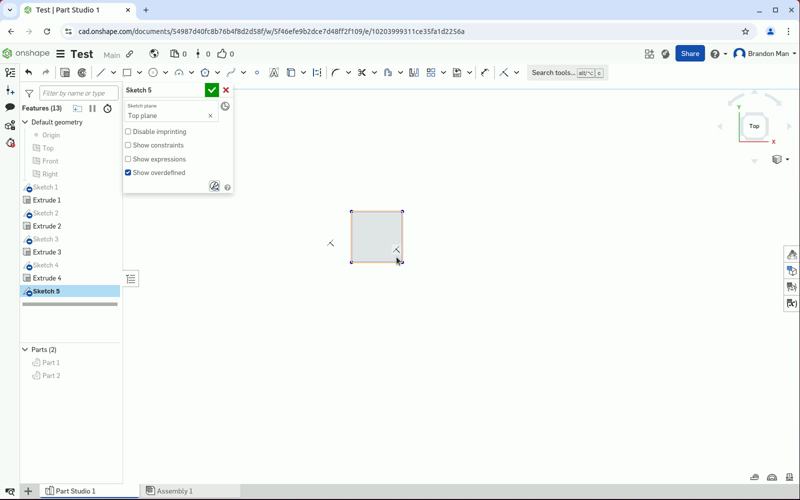
scroll(-6)
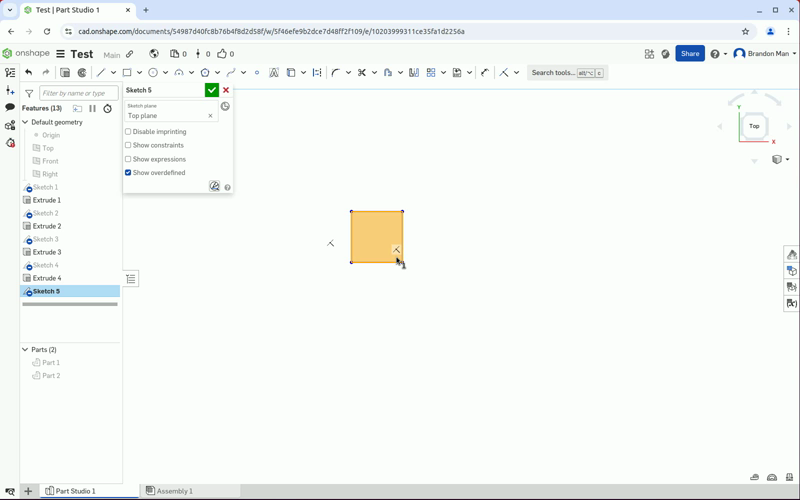
scroll(-6)
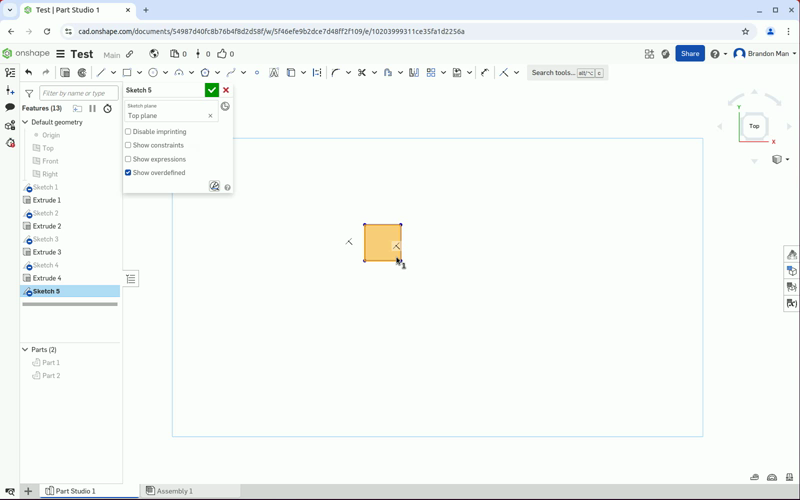
scroll(-6)
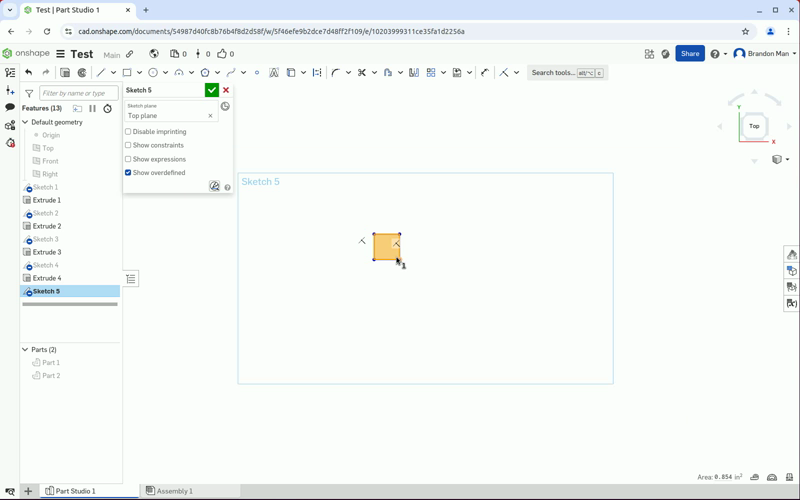
scroll(-6)
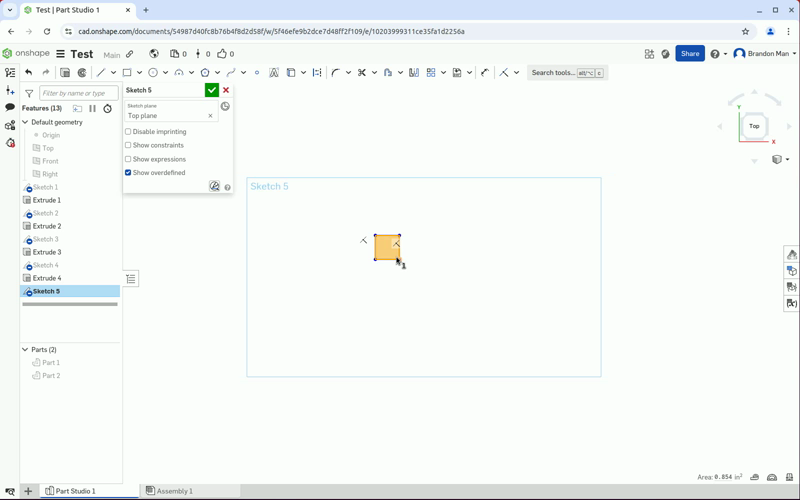
scroll(-6)
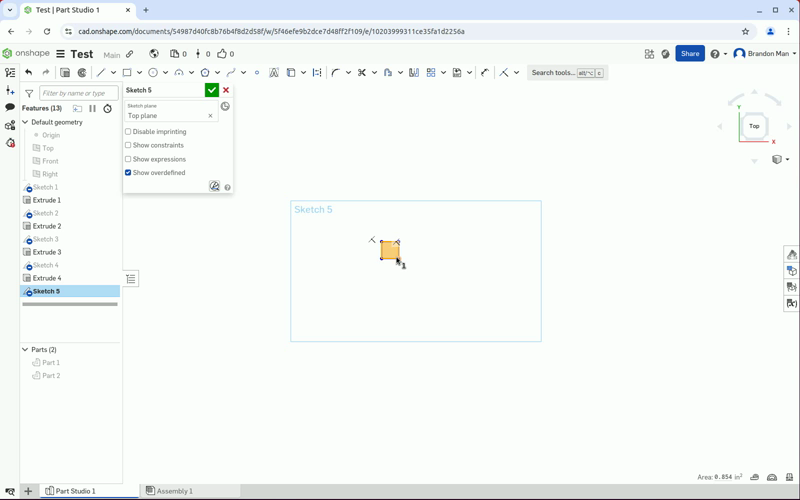
scroll(-6)
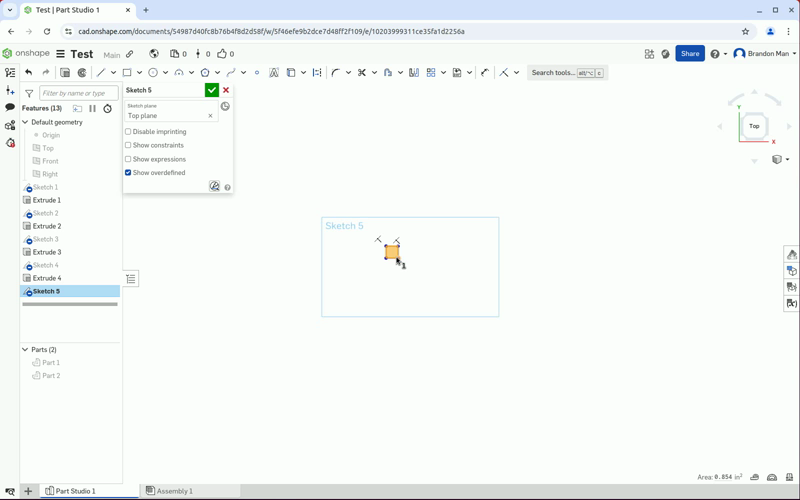
scroll(-6)
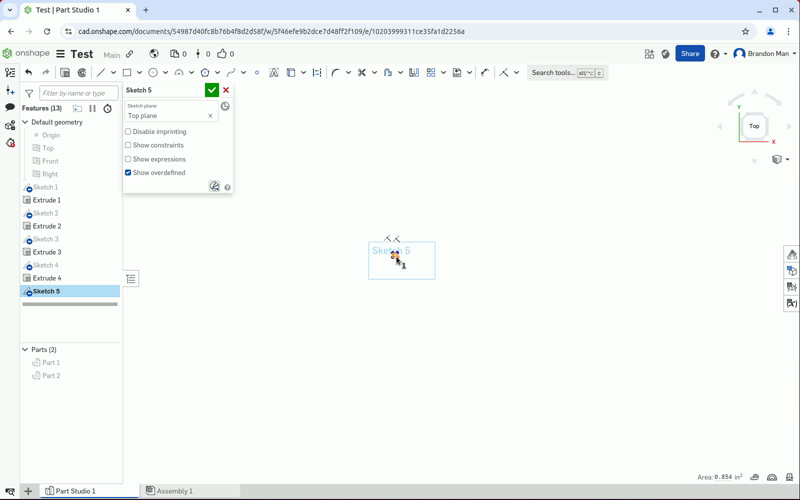
mouse_move(73, 352)
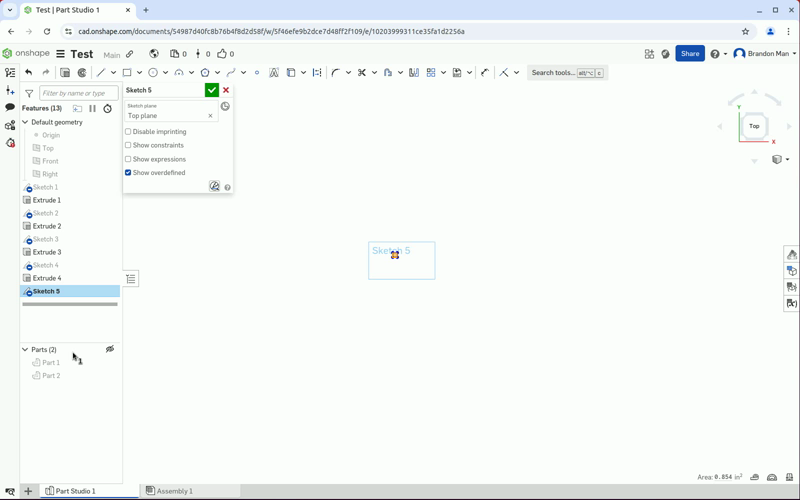
key(shift+y)
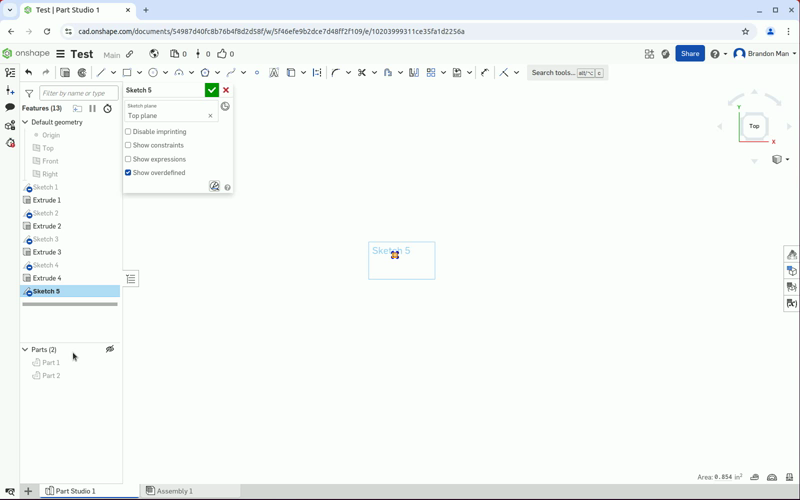
key(shift+e)
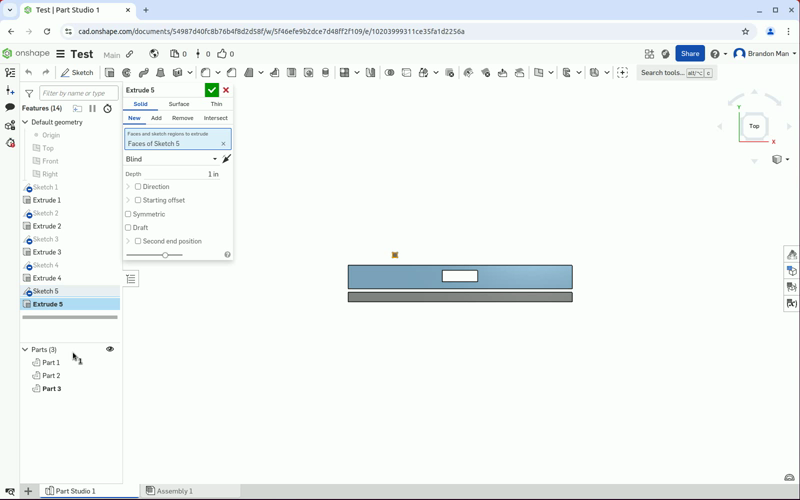
mouse_move(143, 106)
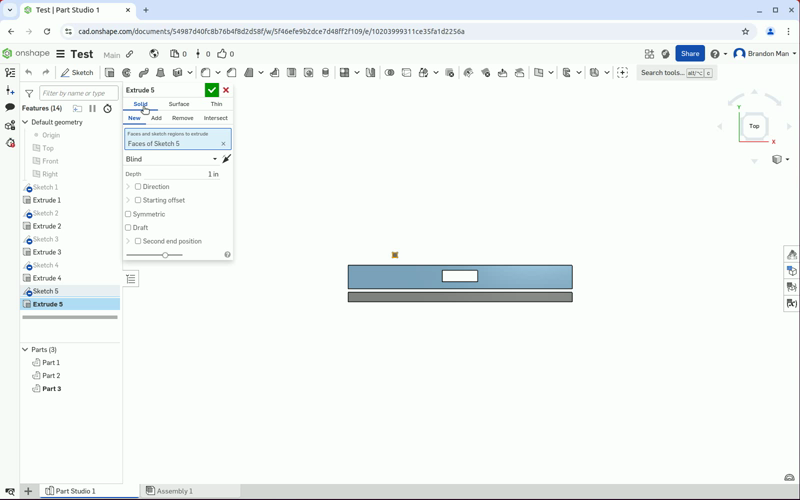
click(143, 106)
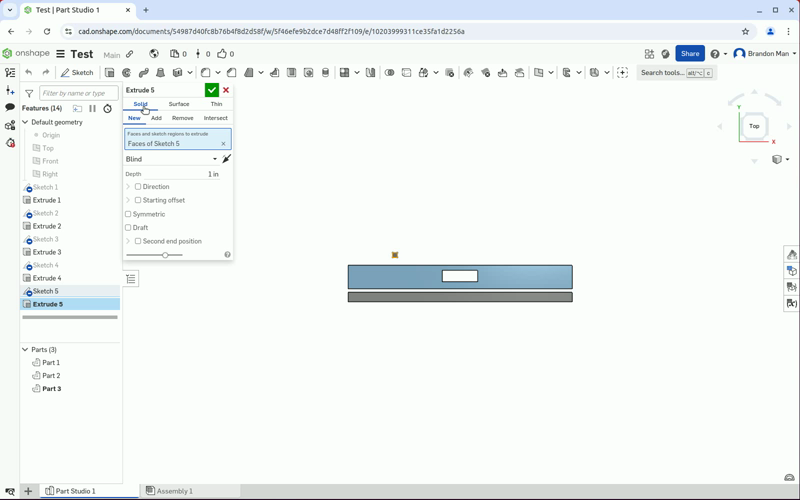
mouse_move(137, 120)
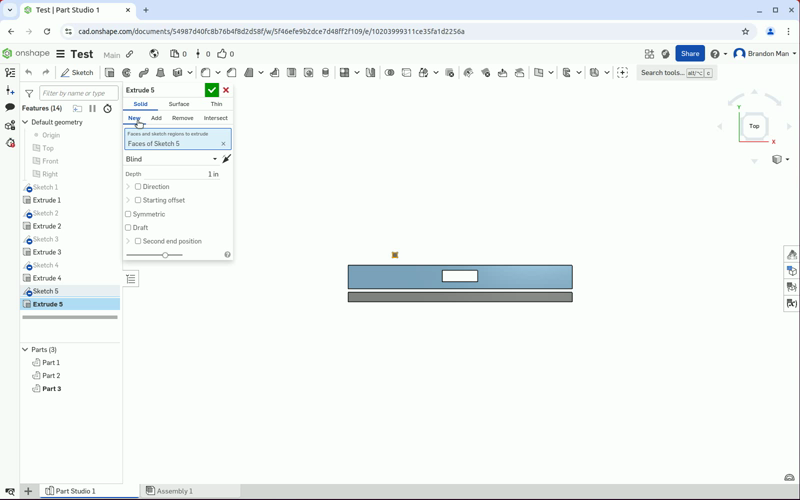
click(137, 120)
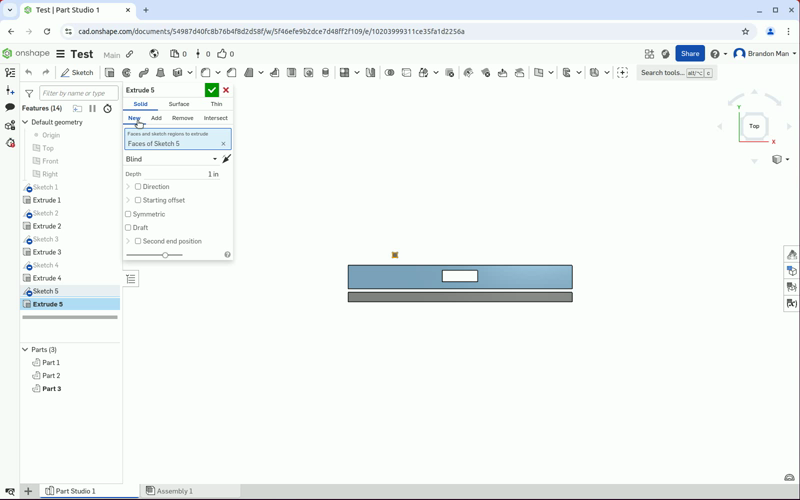
key(tab, 4)
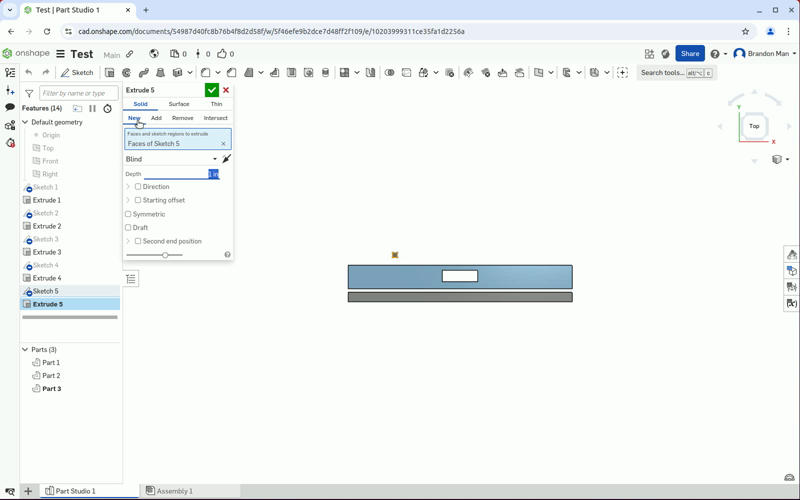
text(0.241)
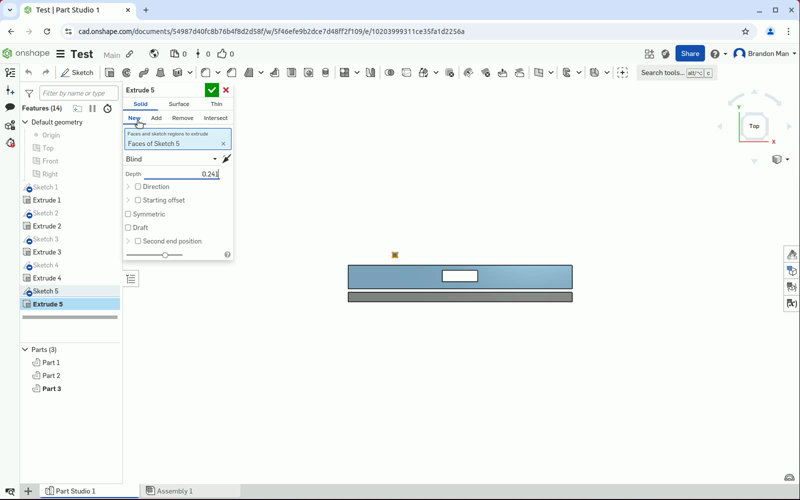
key(enter)
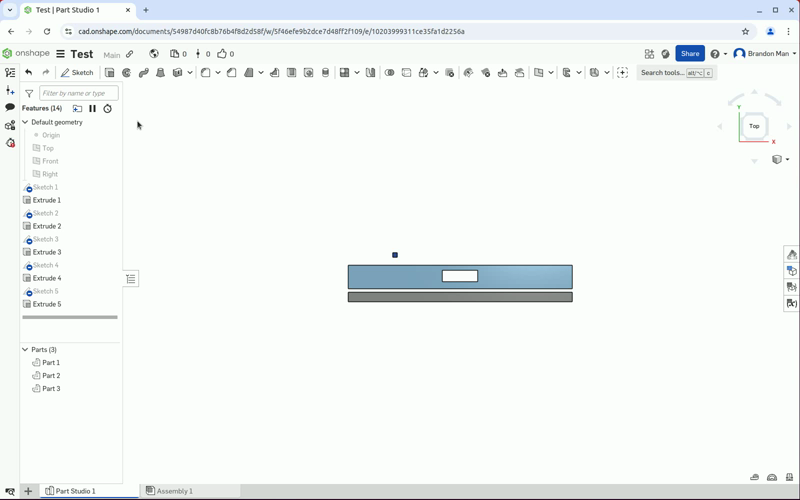
key(shift+h)
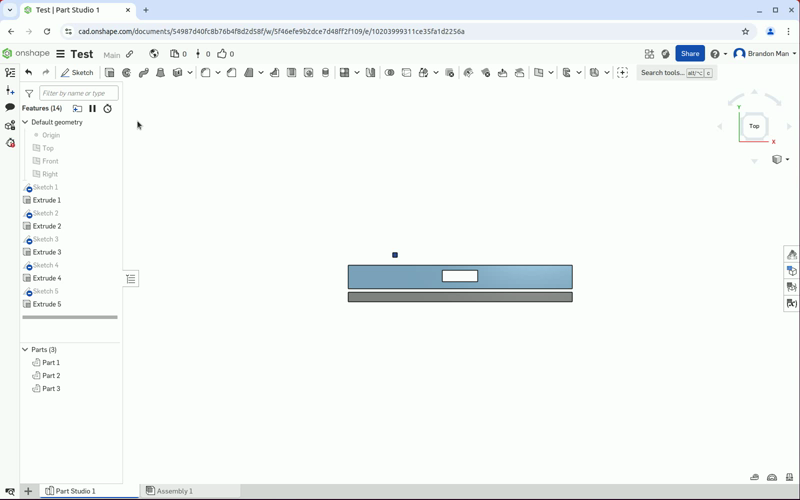
key(shift+h)
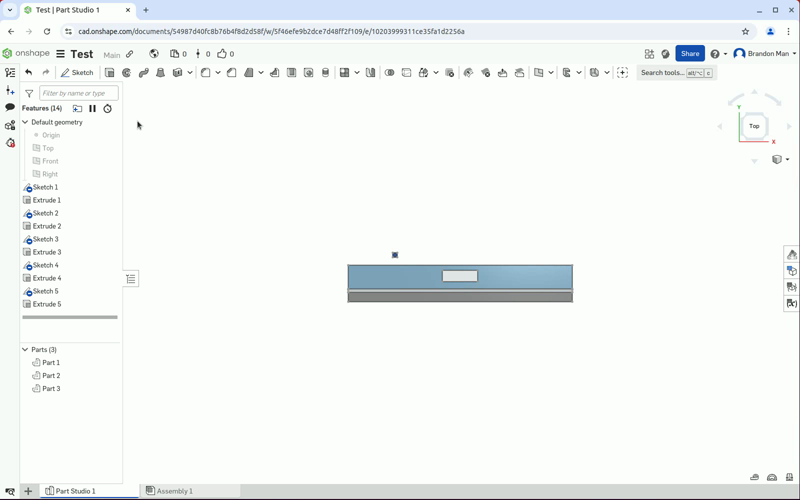
key(shift+7)
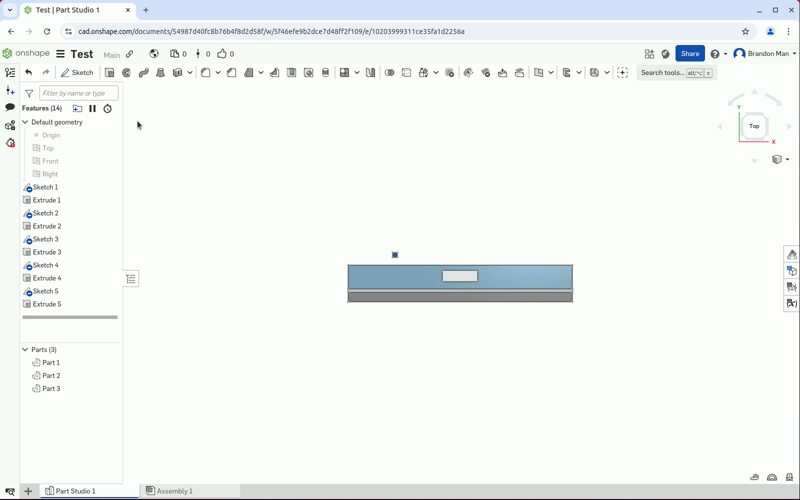
key(up, 3)
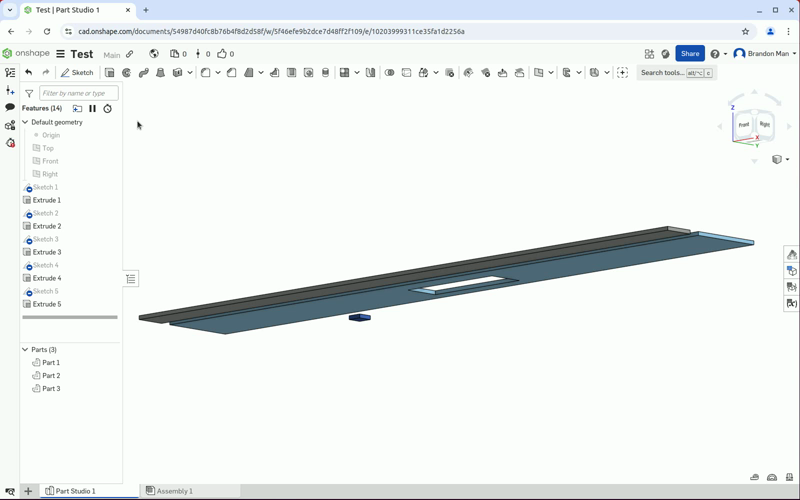
key(left, 3)
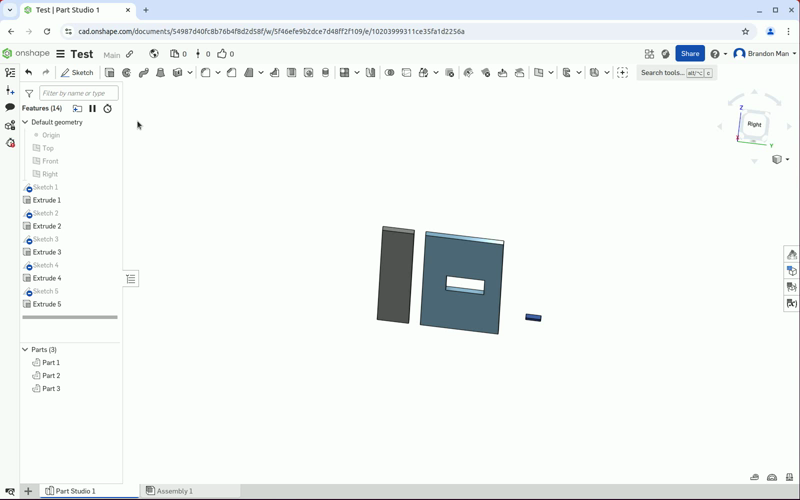
key(right, 3)
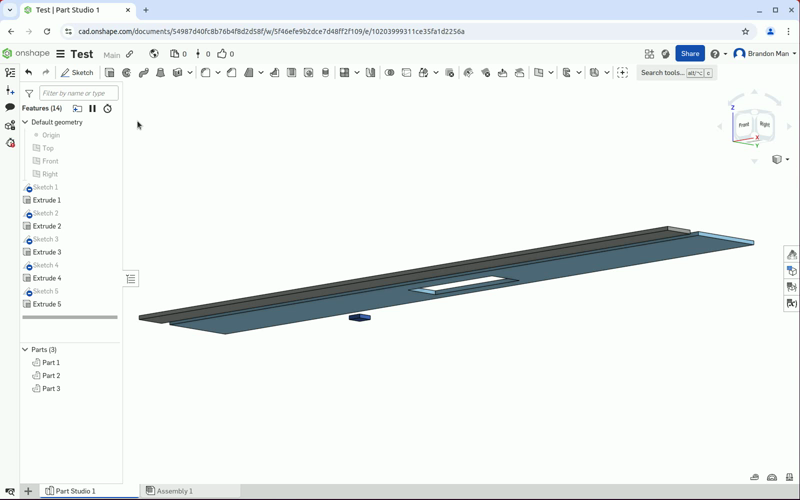
key(down, 3)
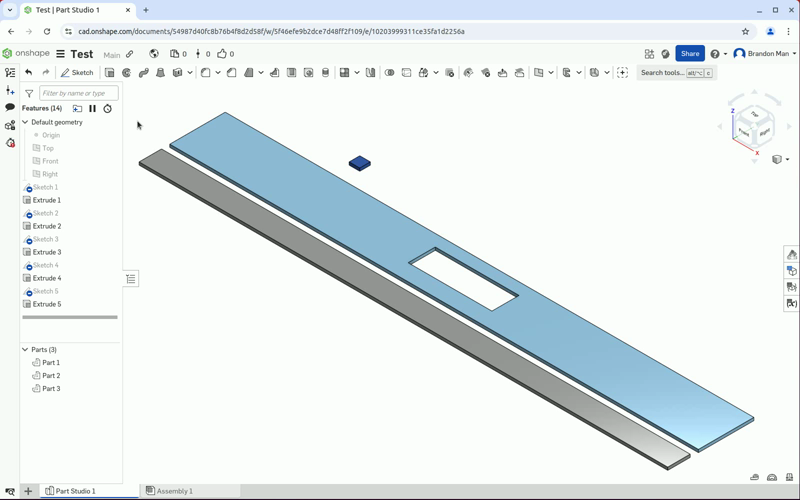
mouse_move(73, 189)
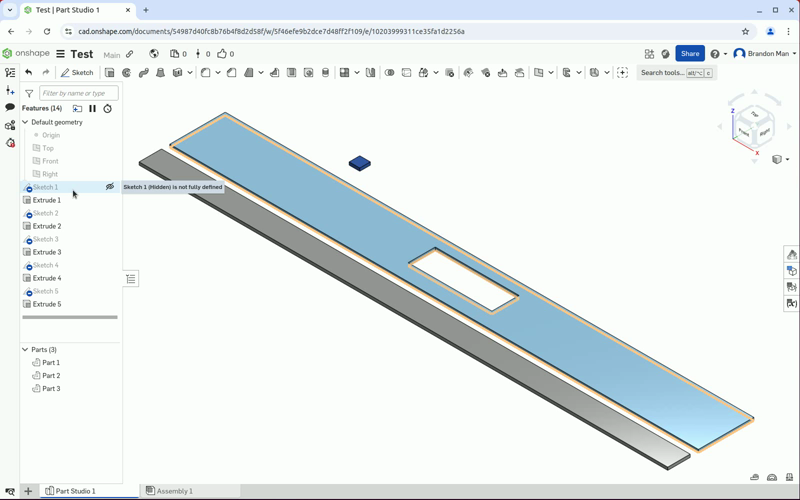
click(73, 189)